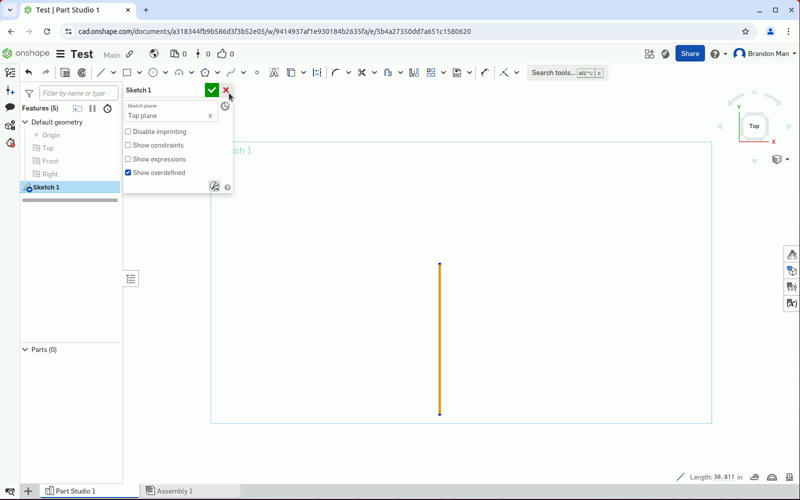
key(shift+h)
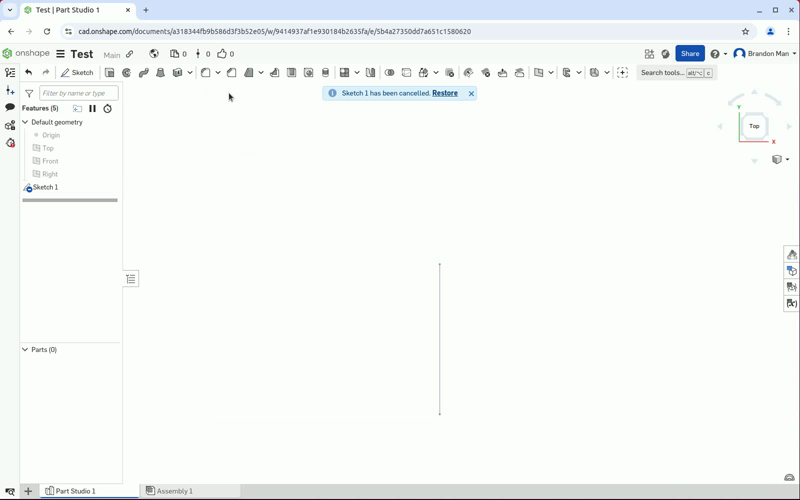
key(shift+s)
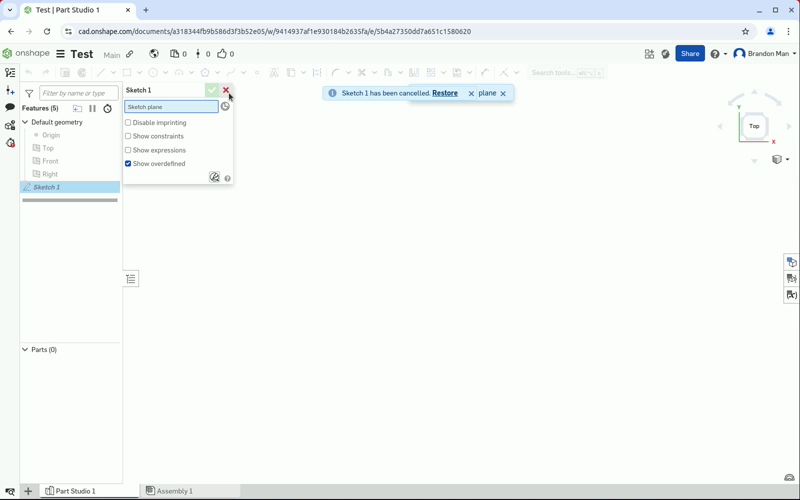
mouse_move(73, 150)
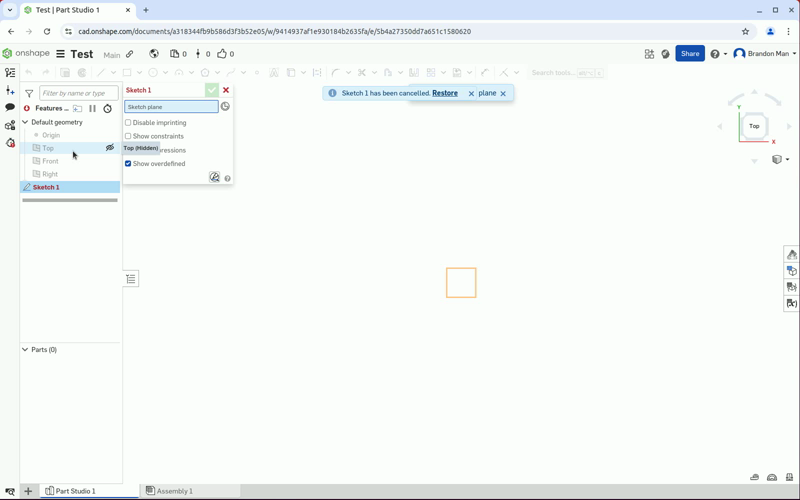
click(73, 150)
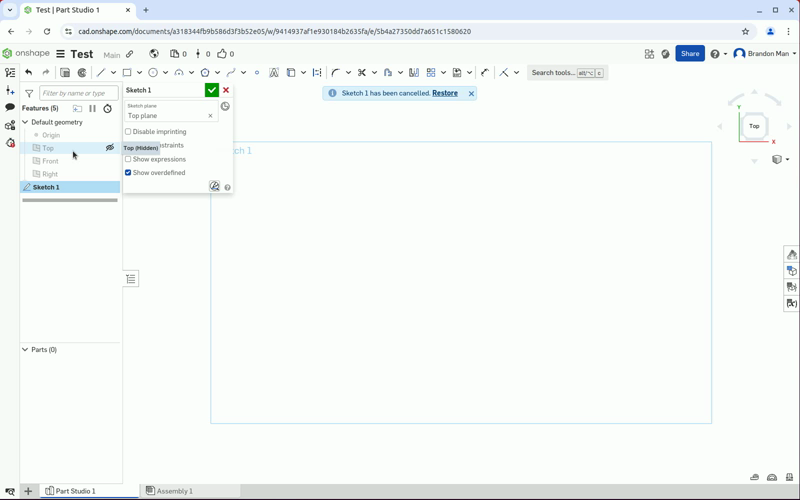
mouse_move(73, 352)
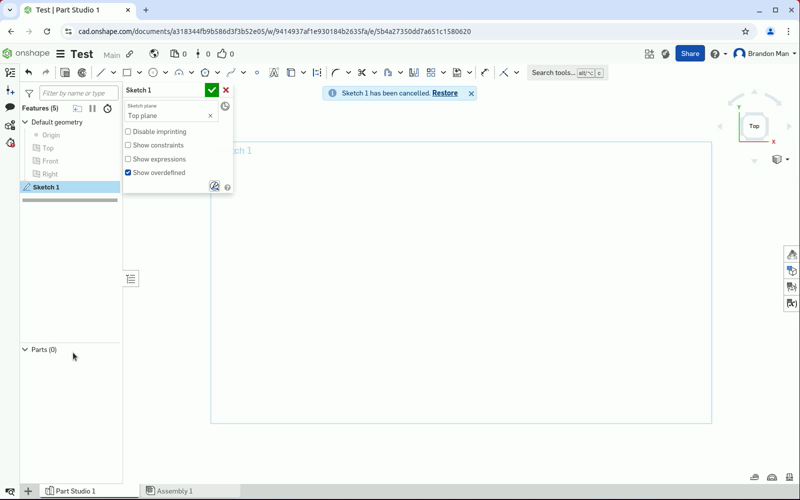
key(y)
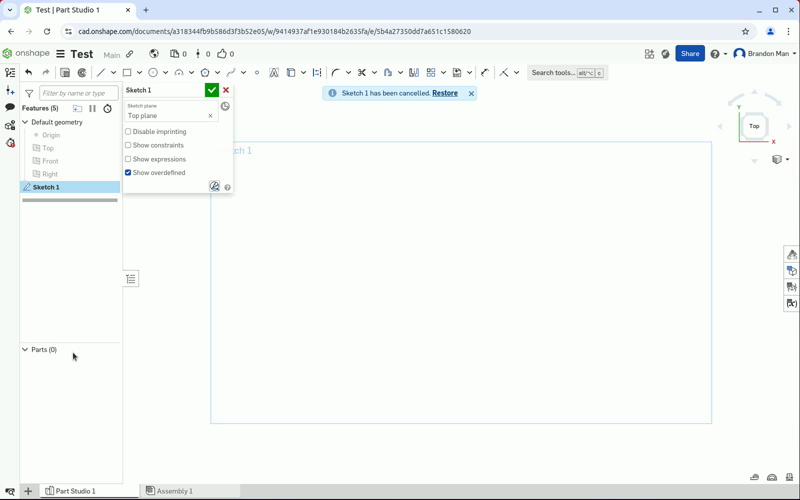
key(l)
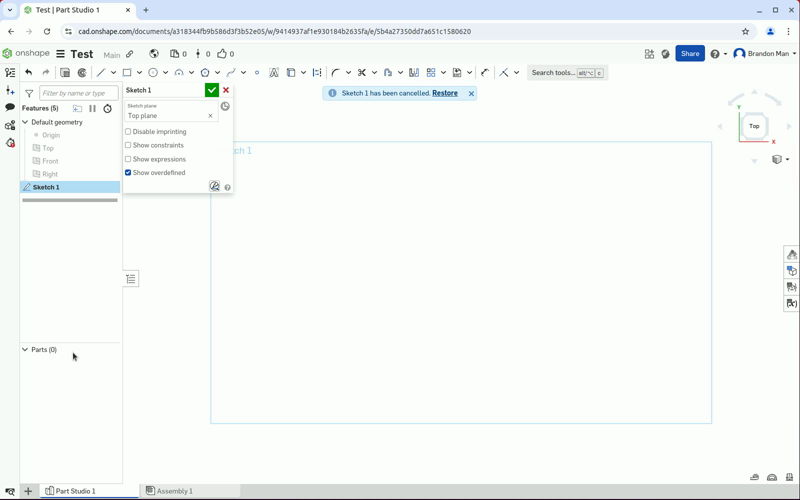
key_down(shift)
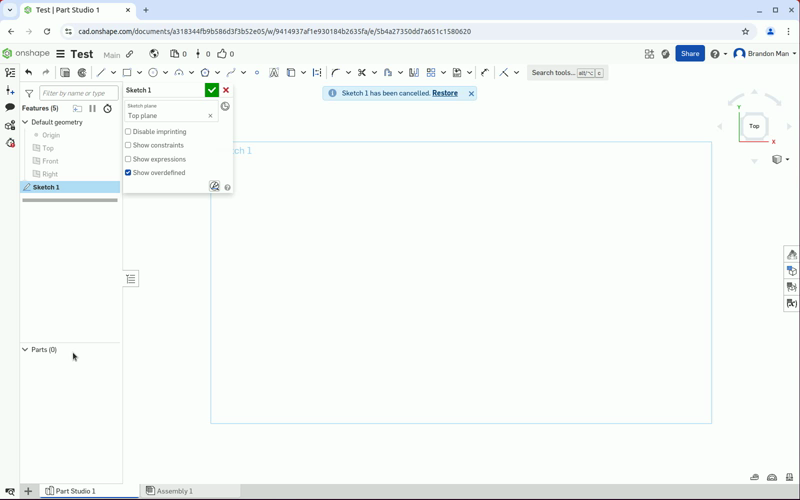
mouse_move(351, 335)
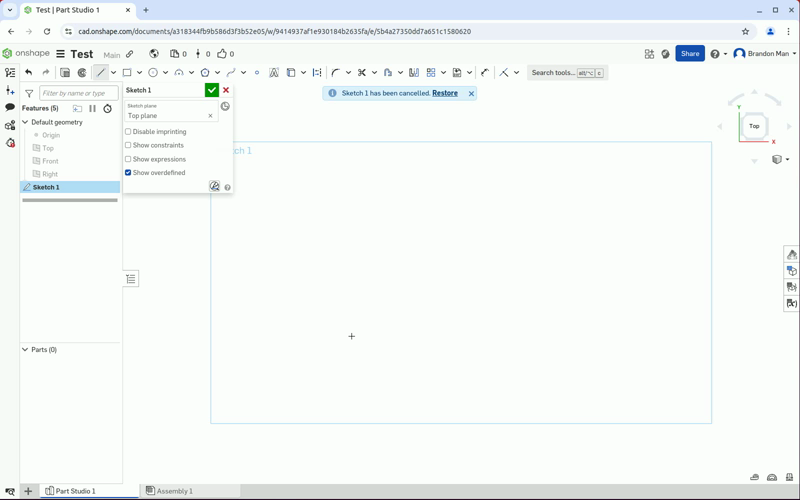
click(351, 335)
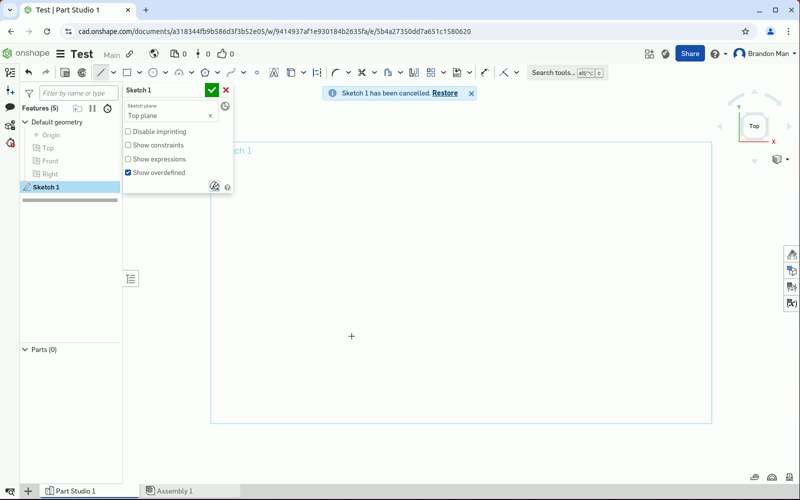
key_up(shift)
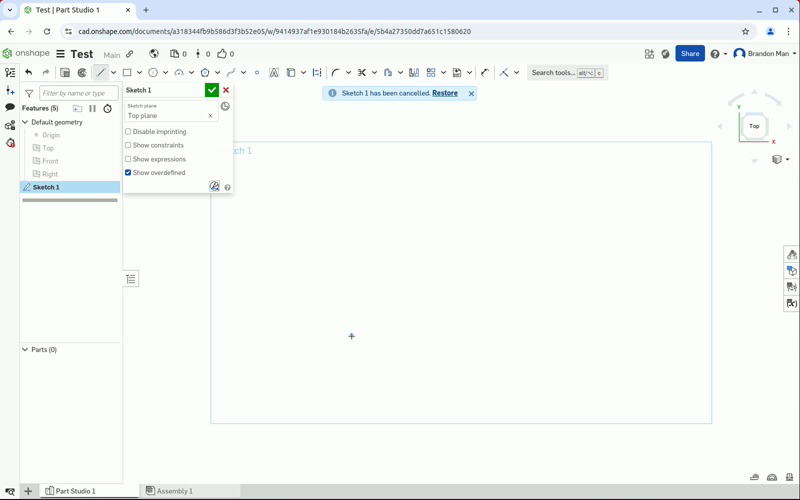
key_down(shift)
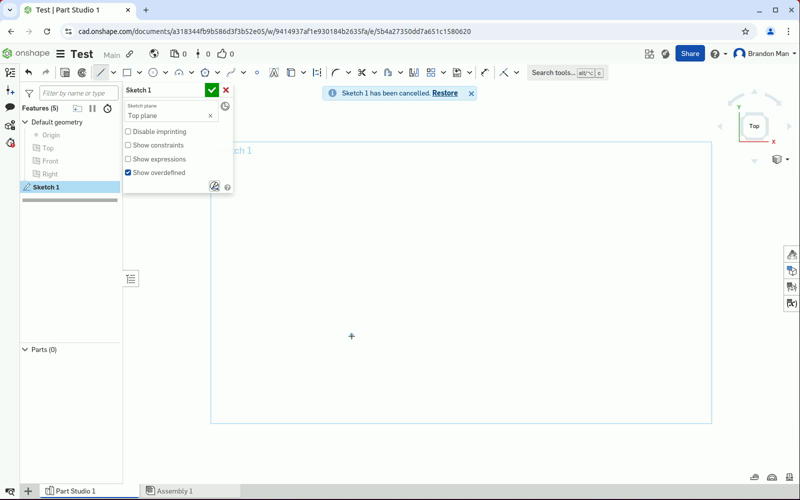
mouse_move(569, 335)
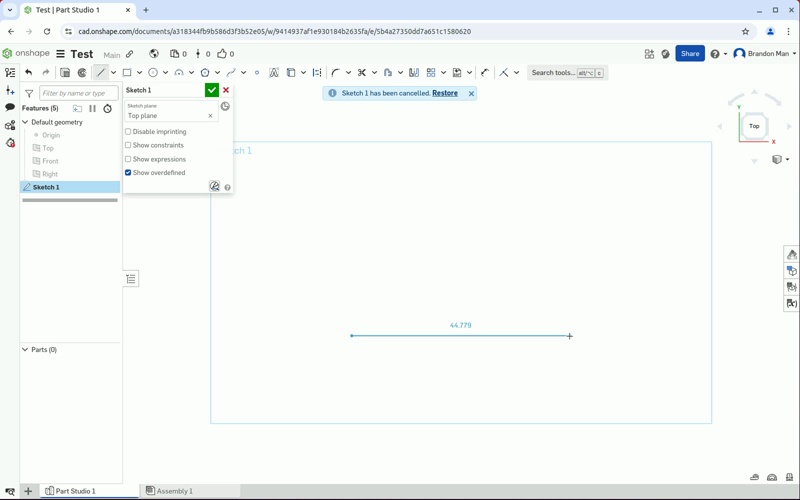
click(569, 335)
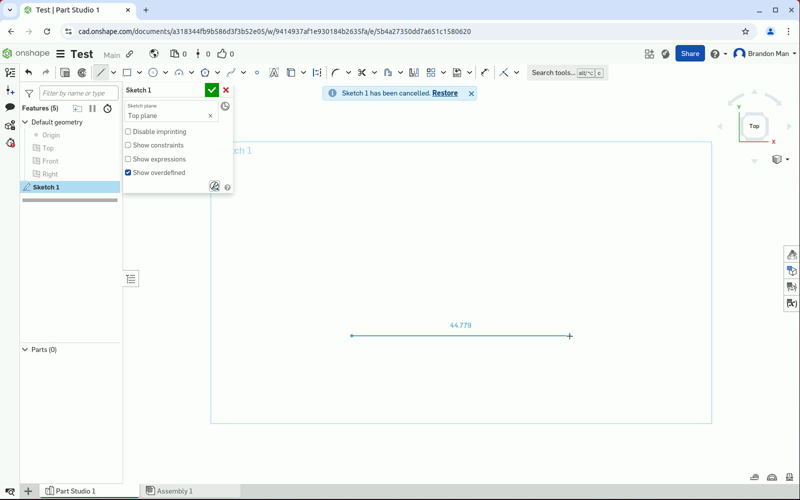
key_up(shift)
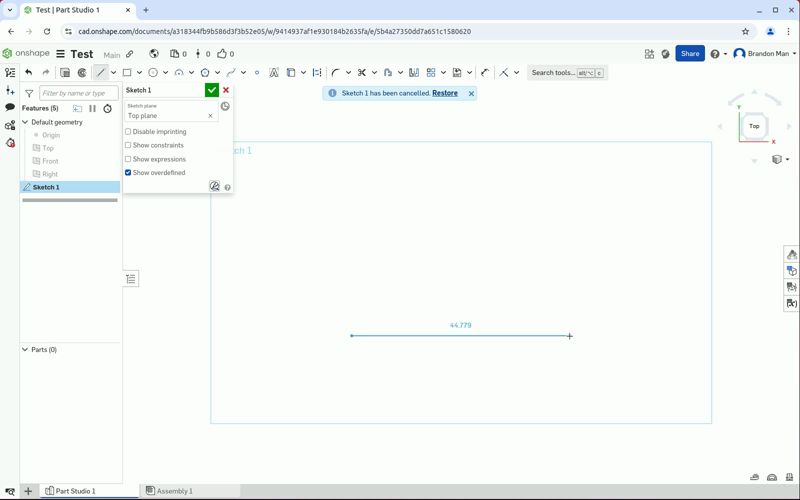
key_down(shift)
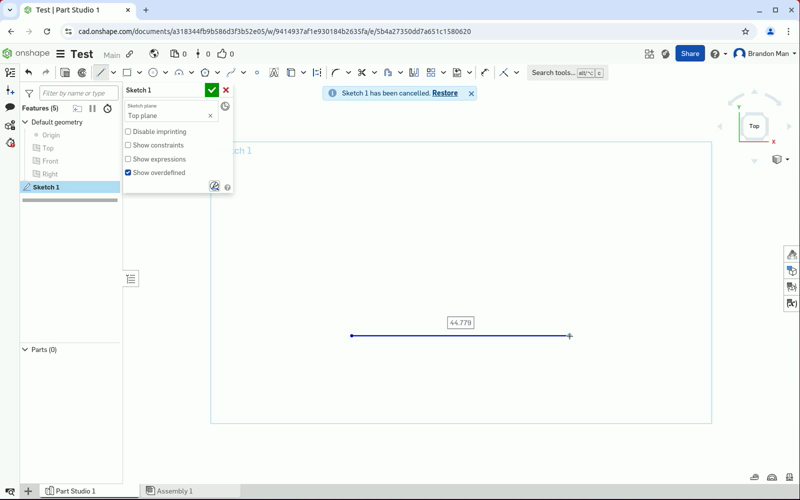
mouse_move(569, 230)
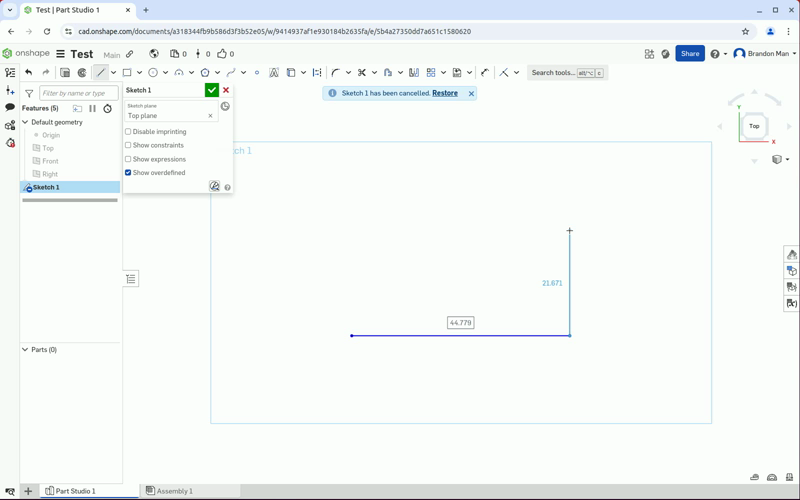
click(569, 230)
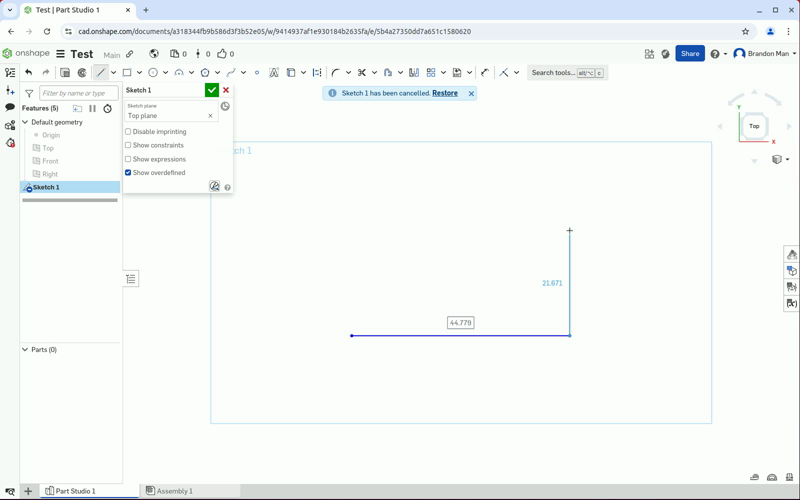
key_up(shift)
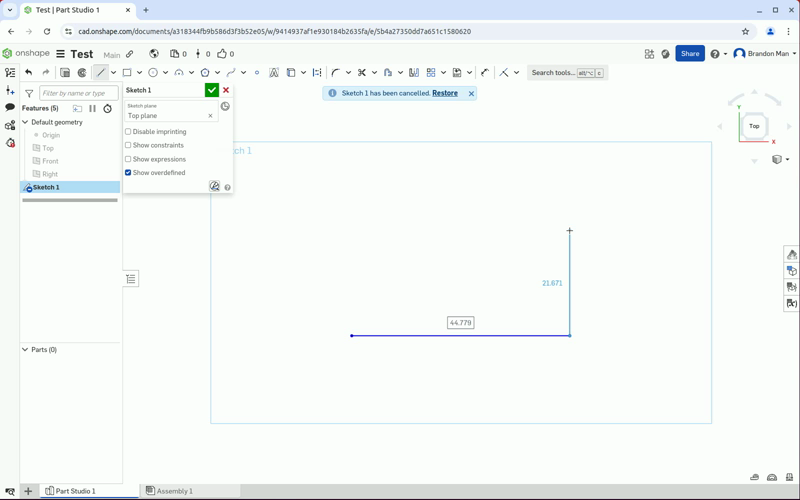
key_down(shift)
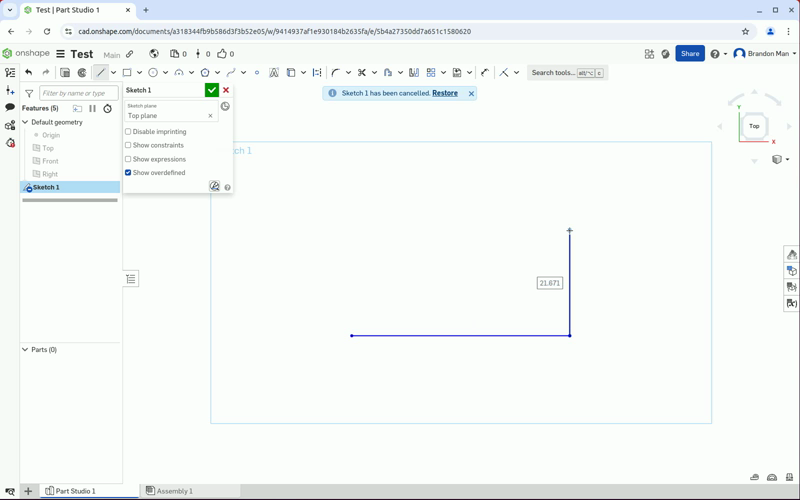
mouse_move(351, 230)
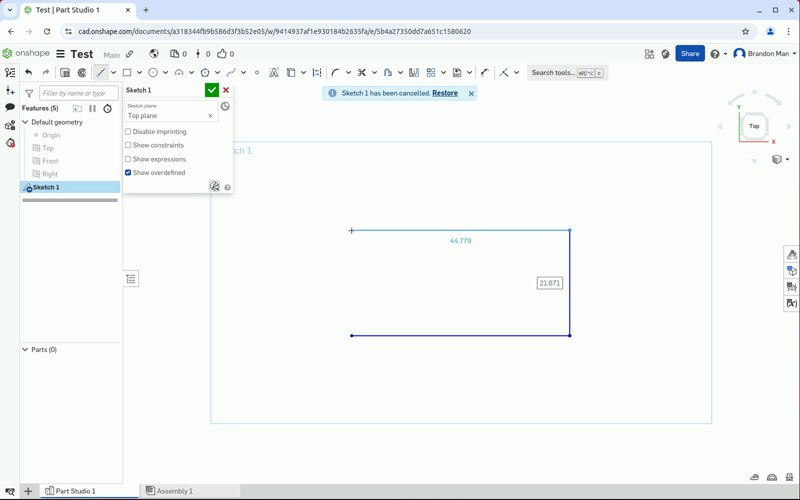
click(351, 230)
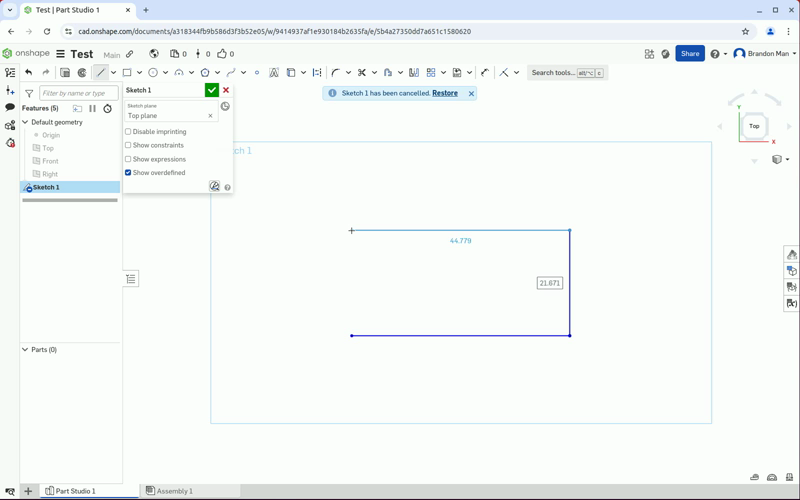
key_up(shift)
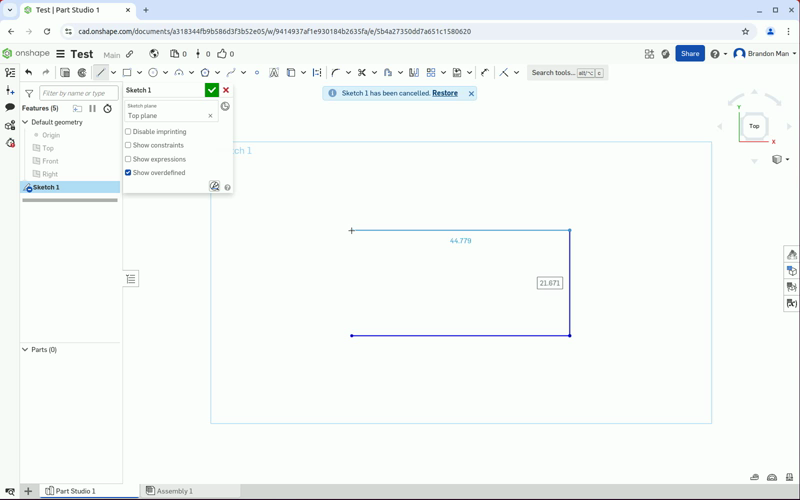
key_down(shift)
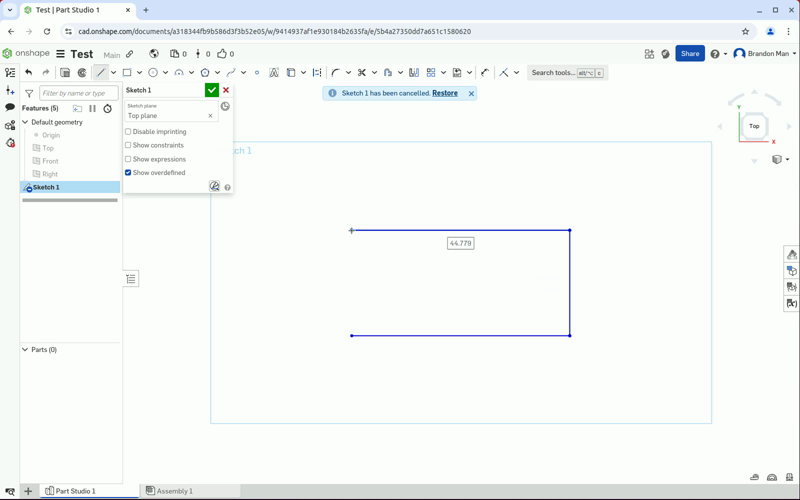
mouse_move(351, 335)
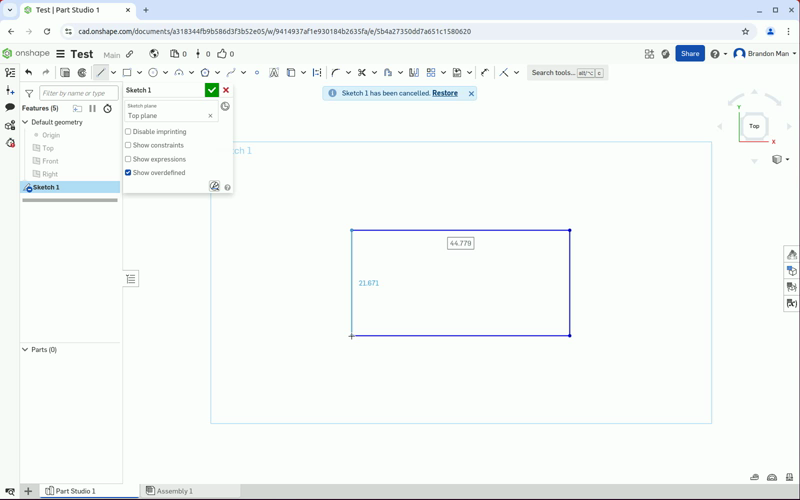
key_up(shift)
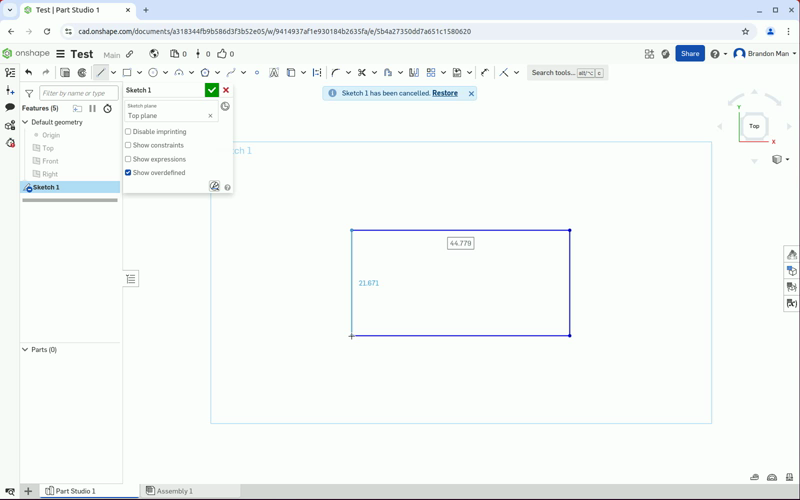
click(351, 335)
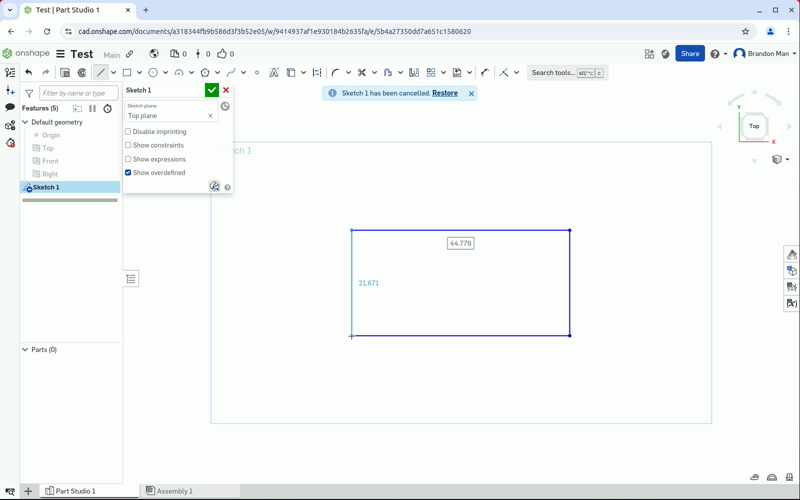
key(esc)
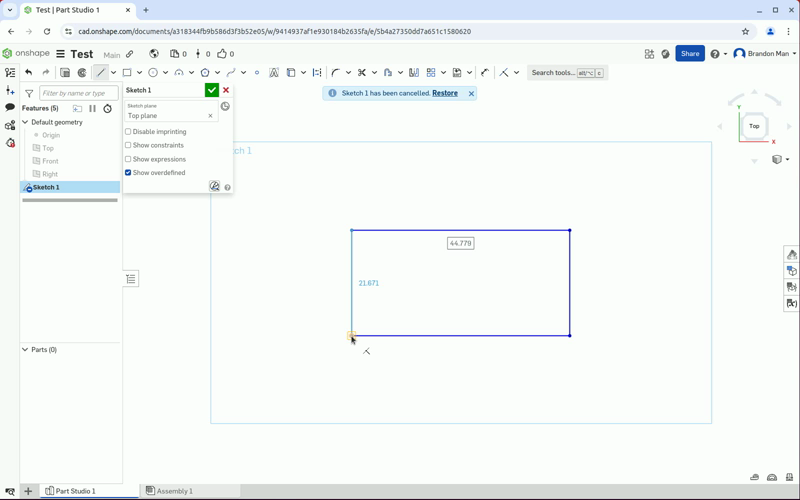
mouse_move(378, 314)
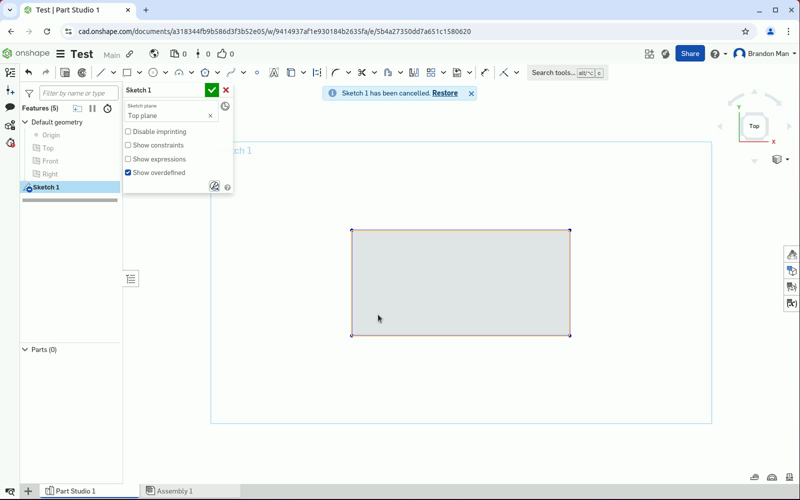
click(378, 314)
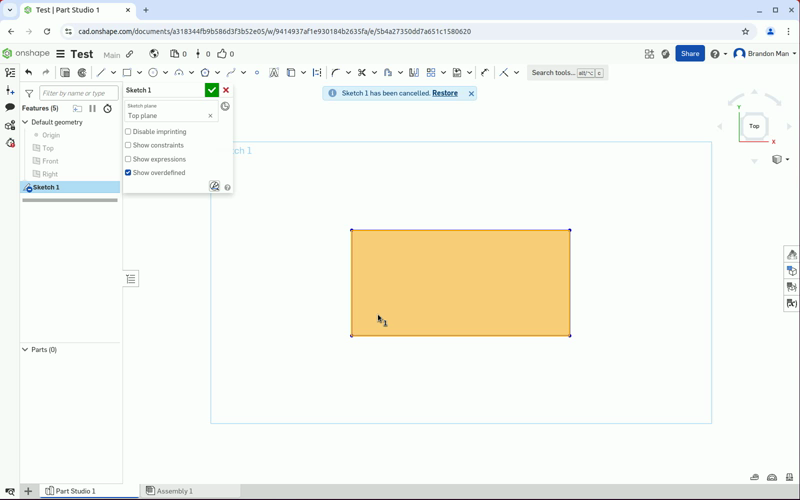
mouse_move(73, 352)
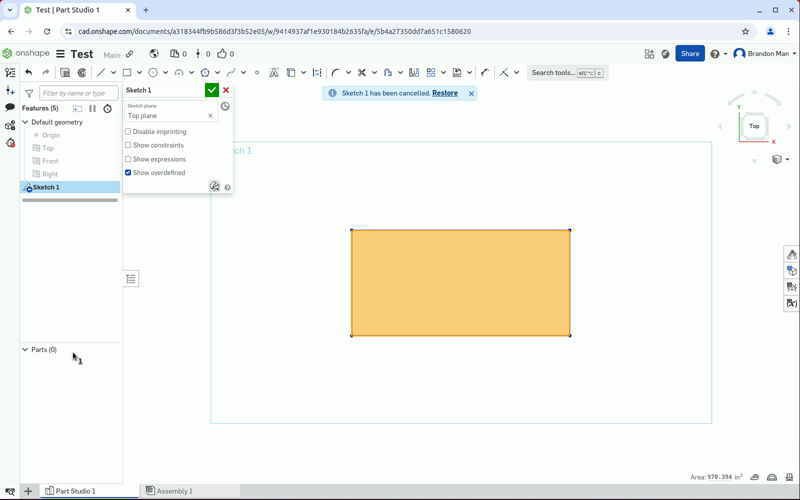
key(shift+y)
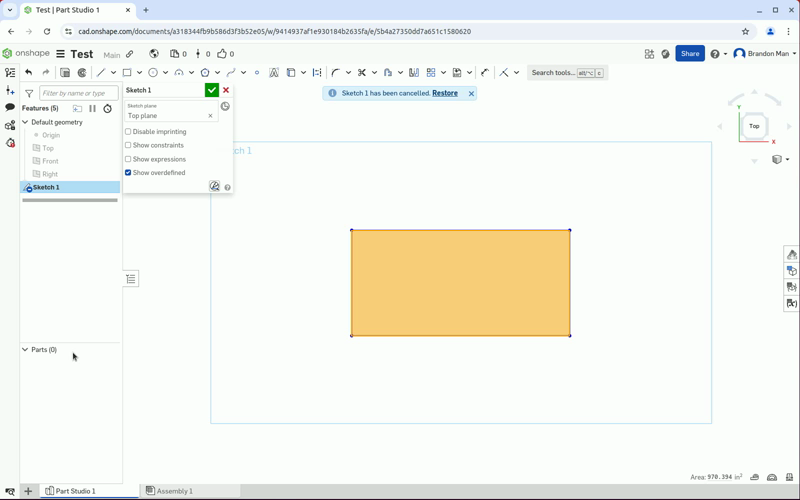
key(shift+e)
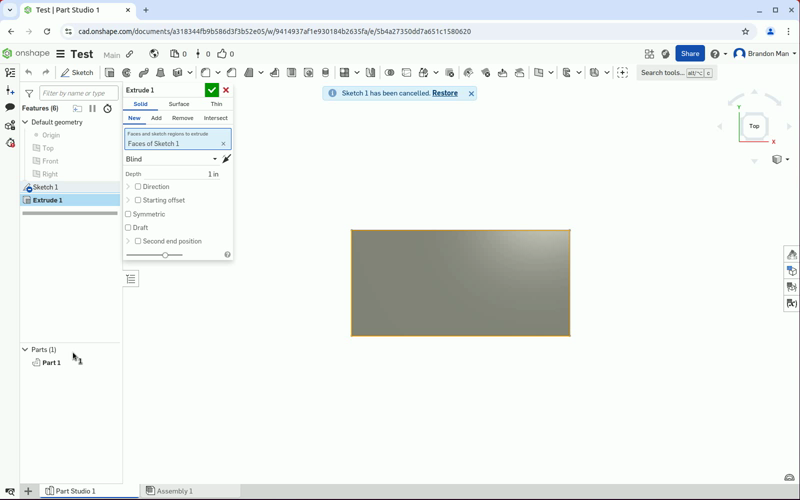
mouse_move(143, 106)
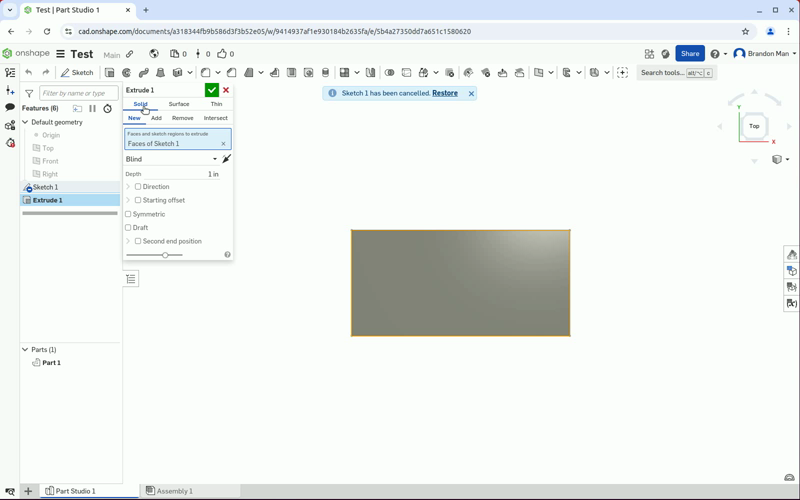
click(143, 106)
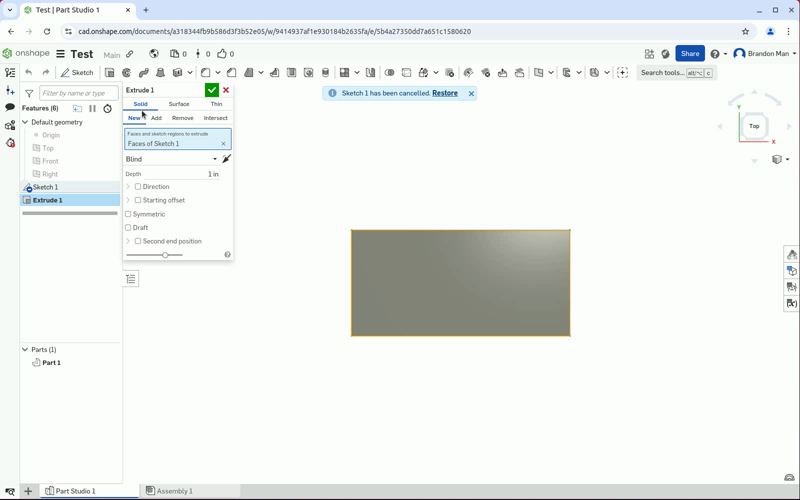
mouse_move(137, 120)
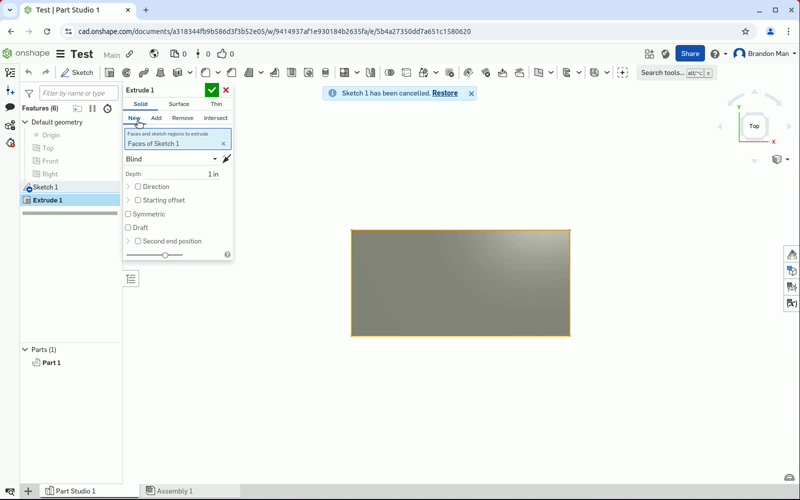
click(137, 120)
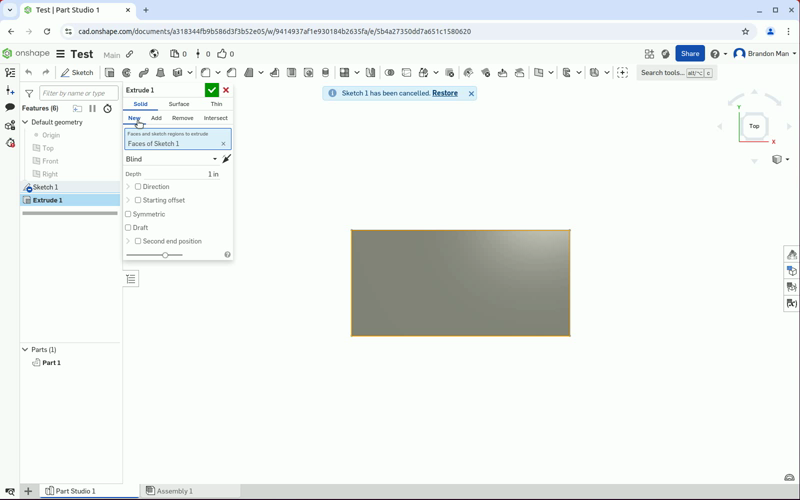
key(tab, 4)
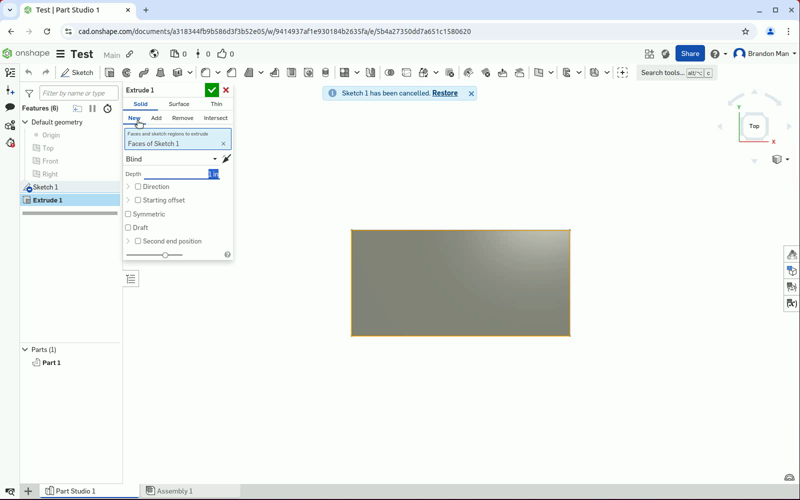
text(4.574)
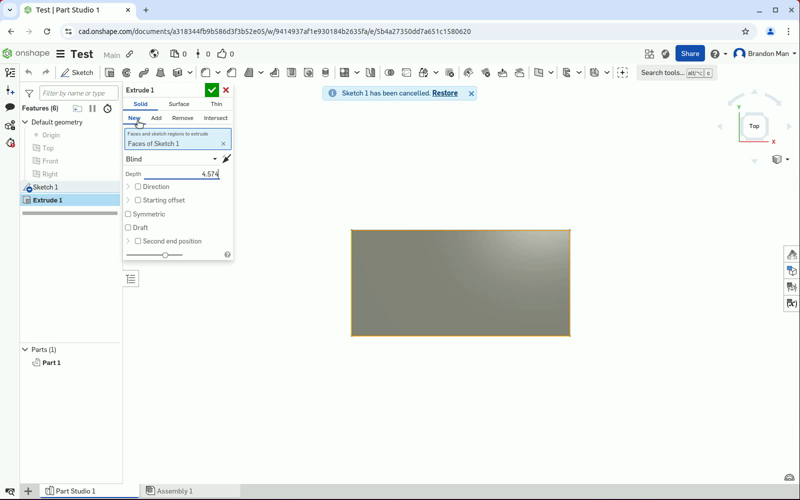
key(enter)
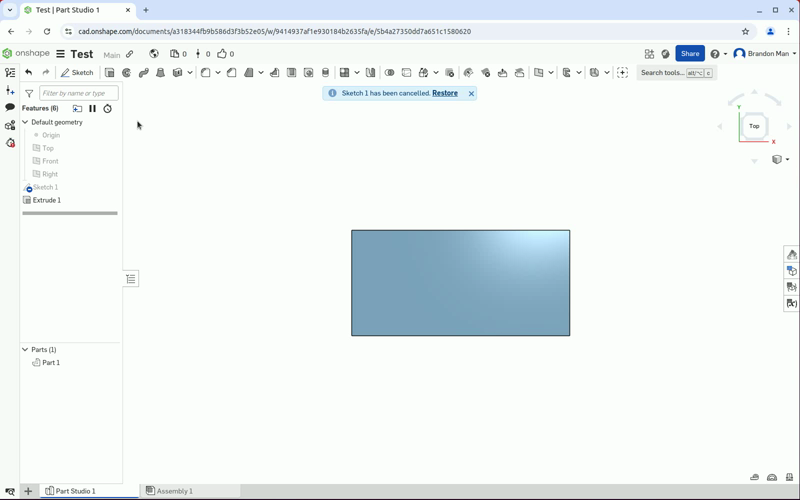
key(shift+h)
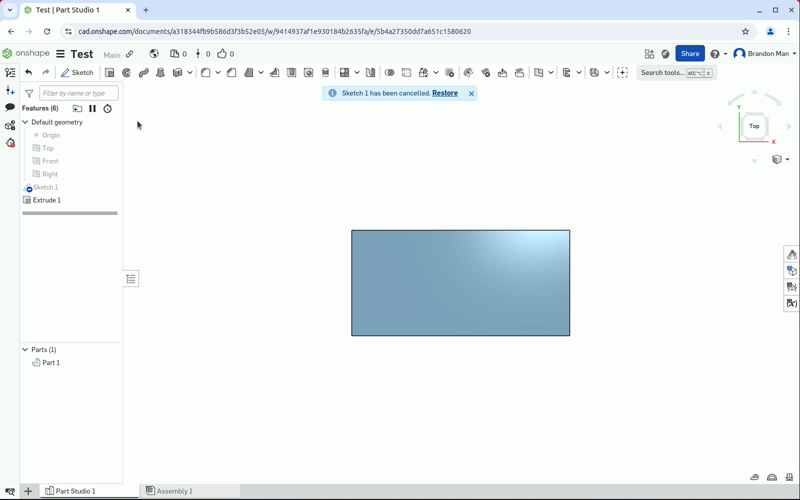
key(shift+h)
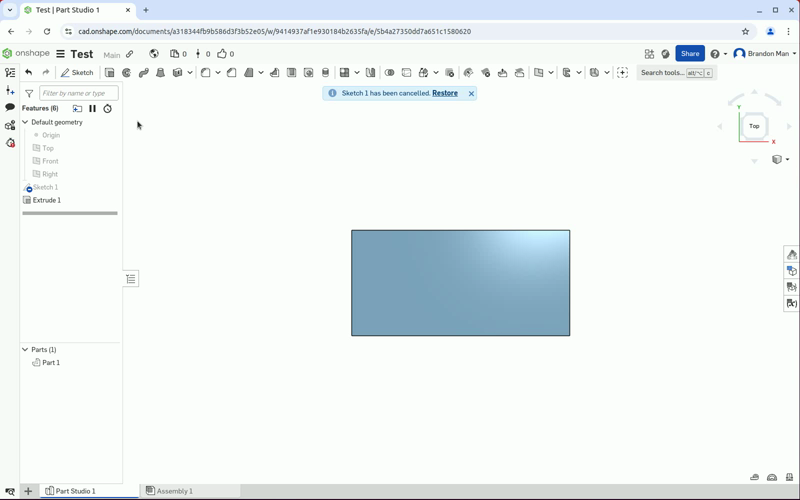
mouse_move(73, 189)
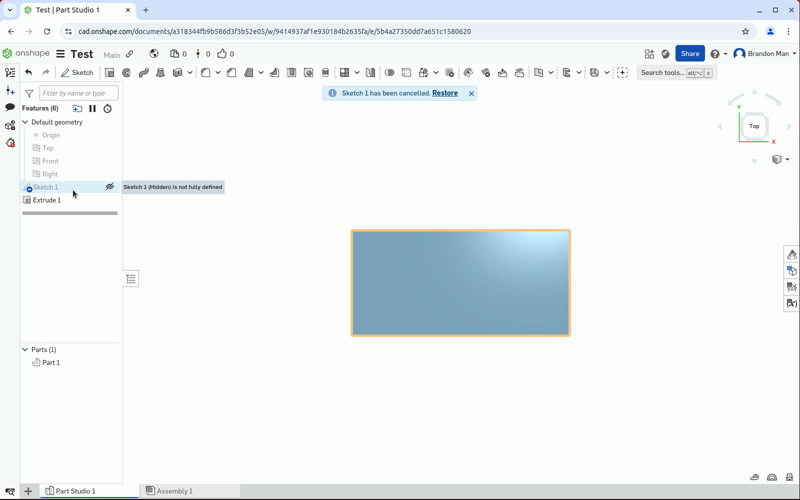
click(73, 189)
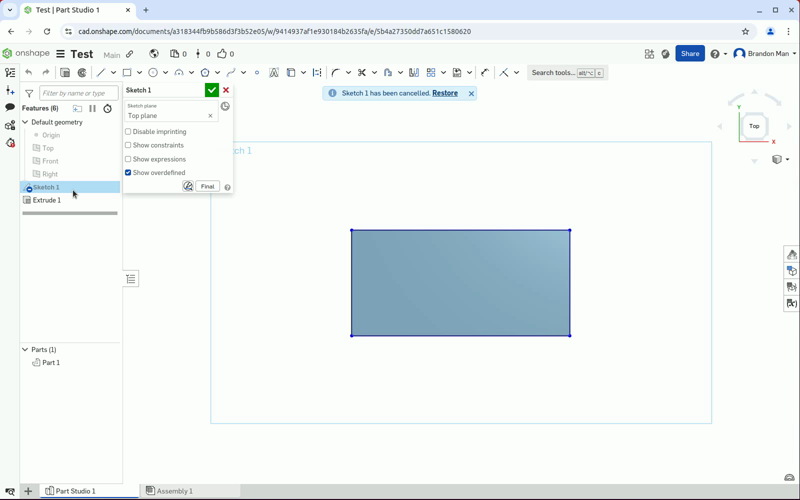
mouse_move(229, 92)
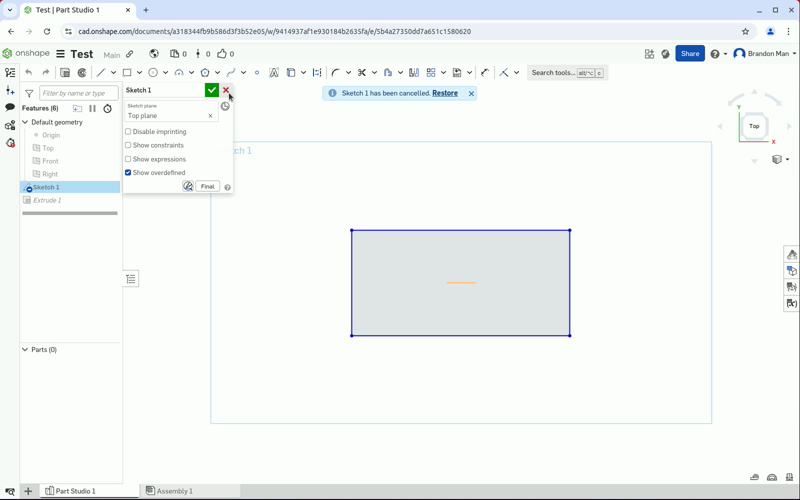
click(229, 92)
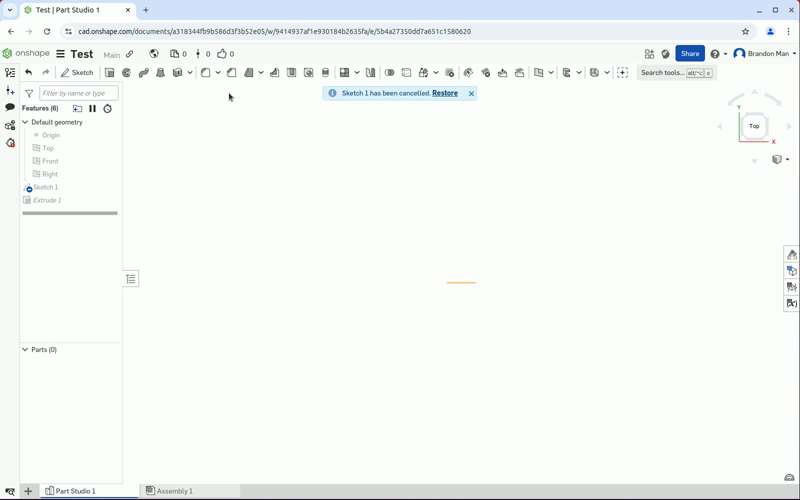
mouse_move(73, 352)
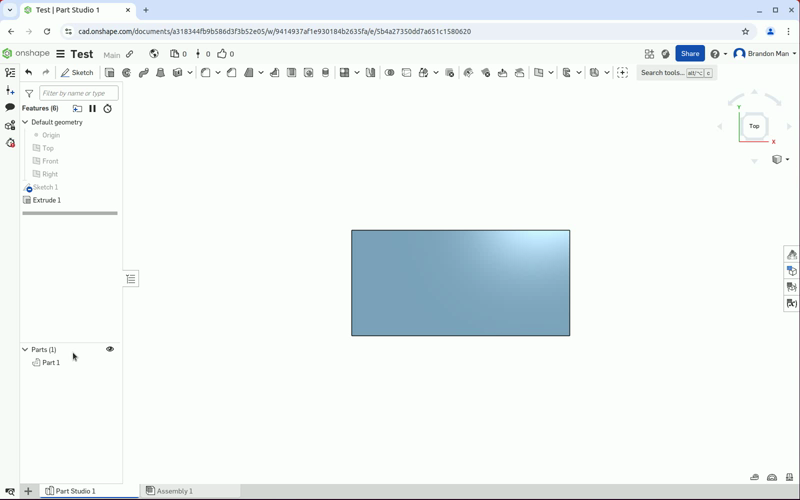
key(y)
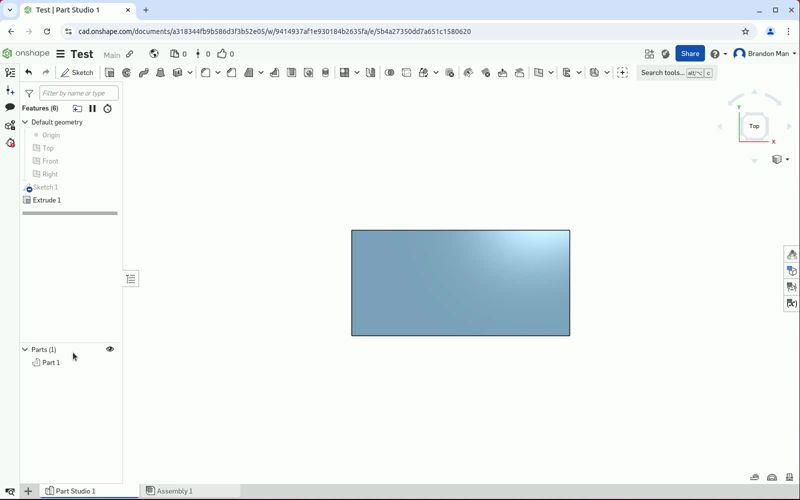
key(shift+p)
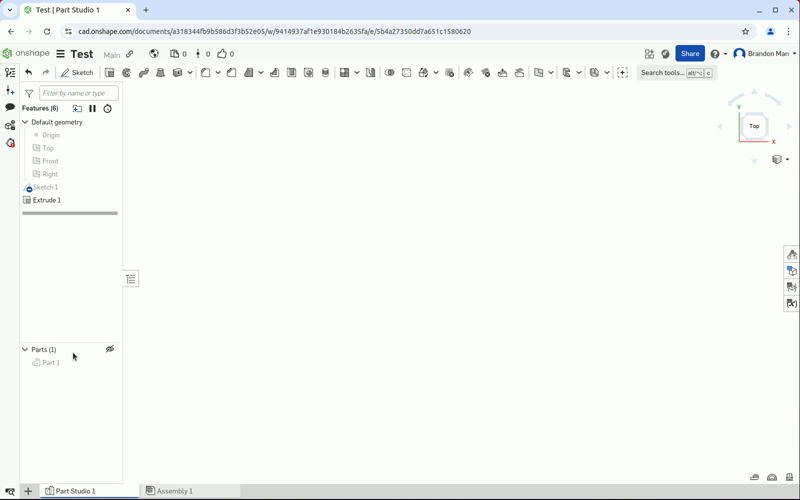
key(space)
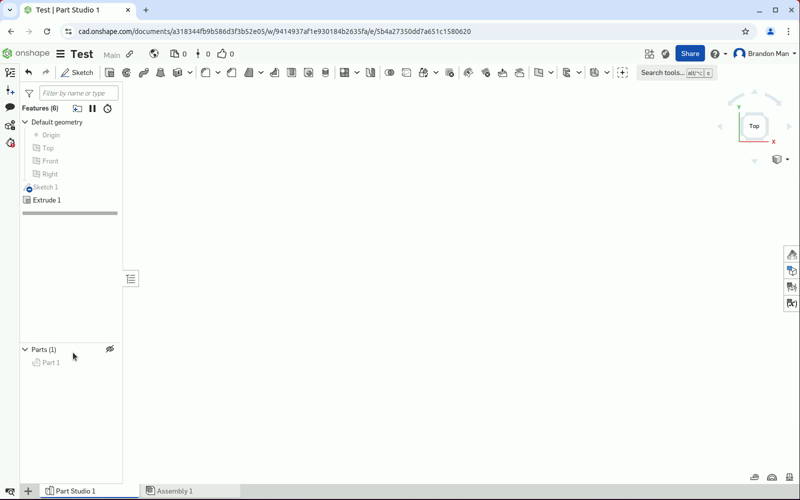
key_down(shift)
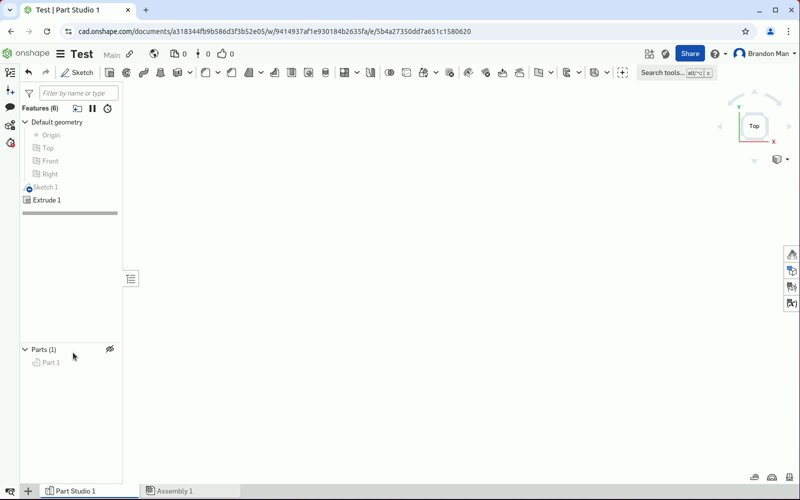
key(up)
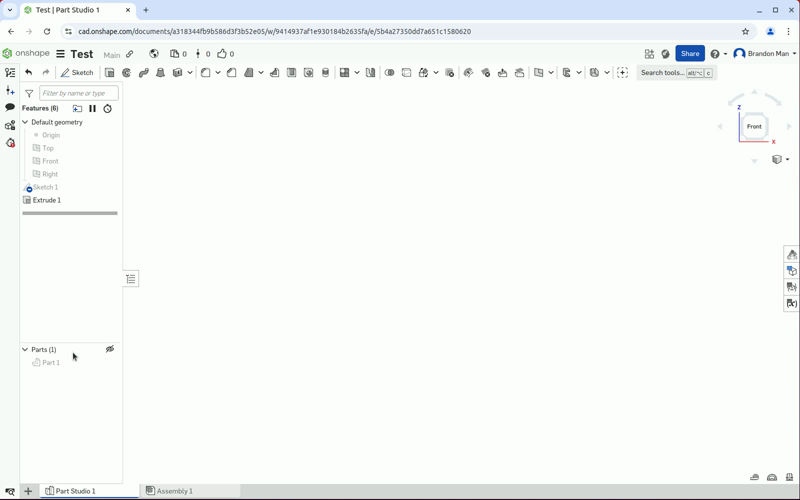
key_up(shift)
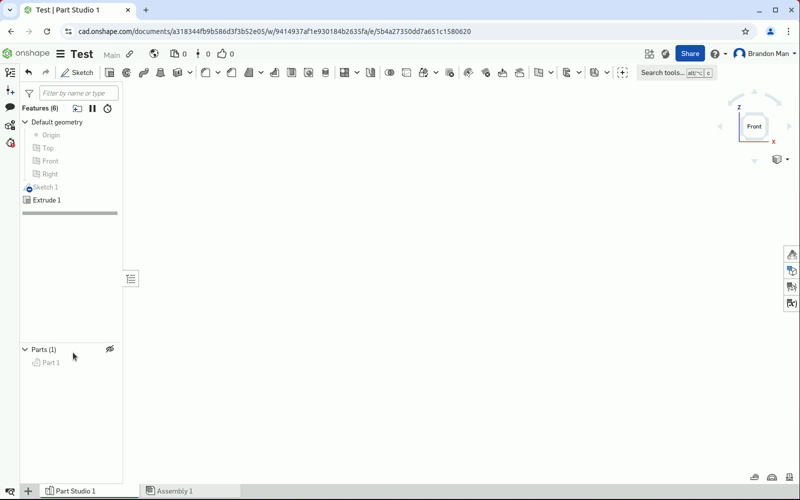
key(space)
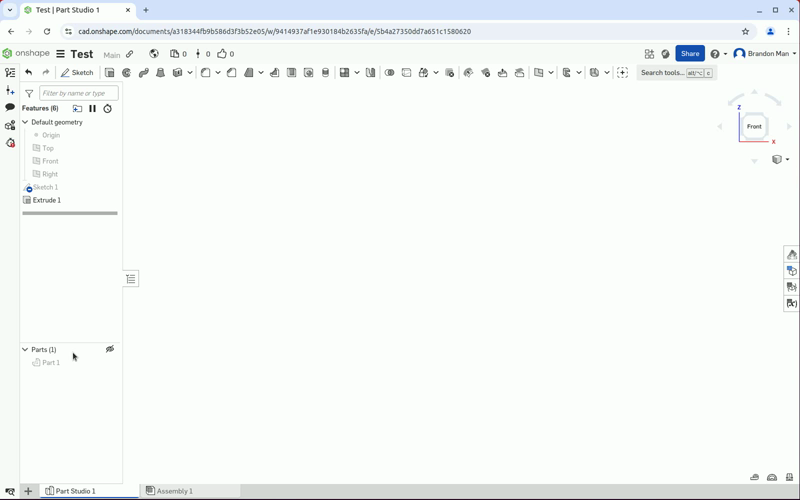
key_down(shift)
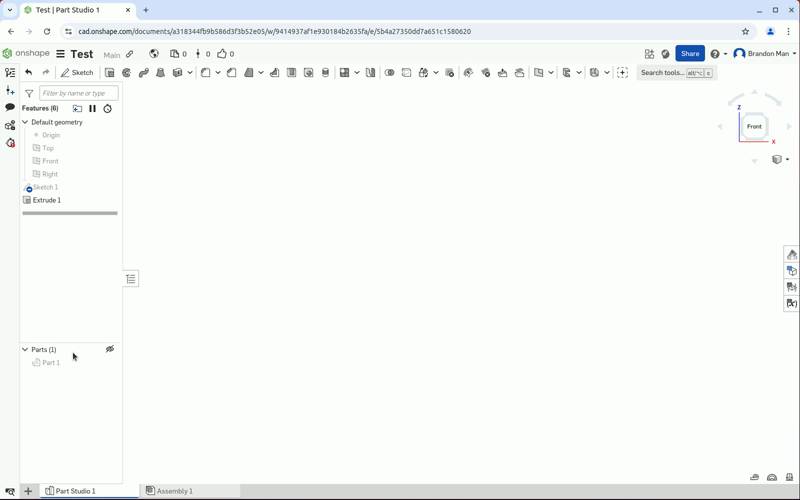
key(left)
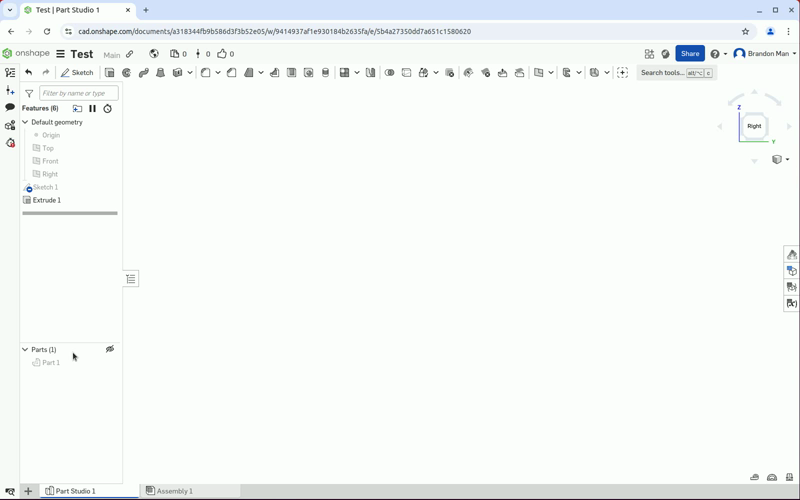
key_up(shift)
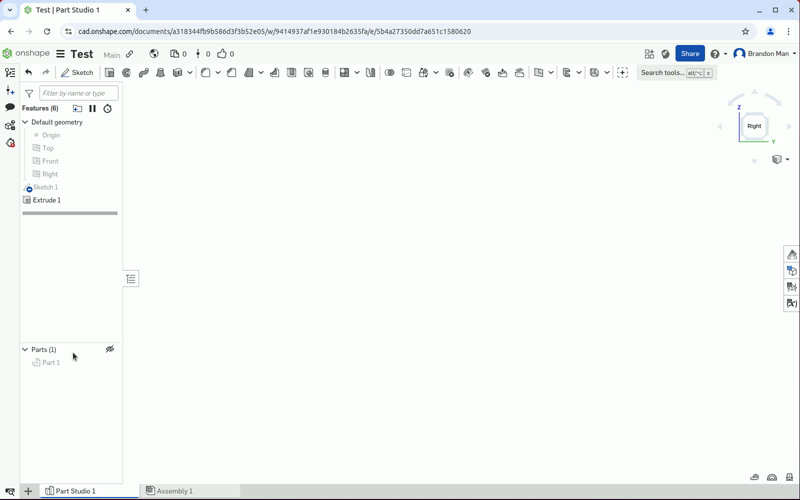
mouse_move(73, 352)
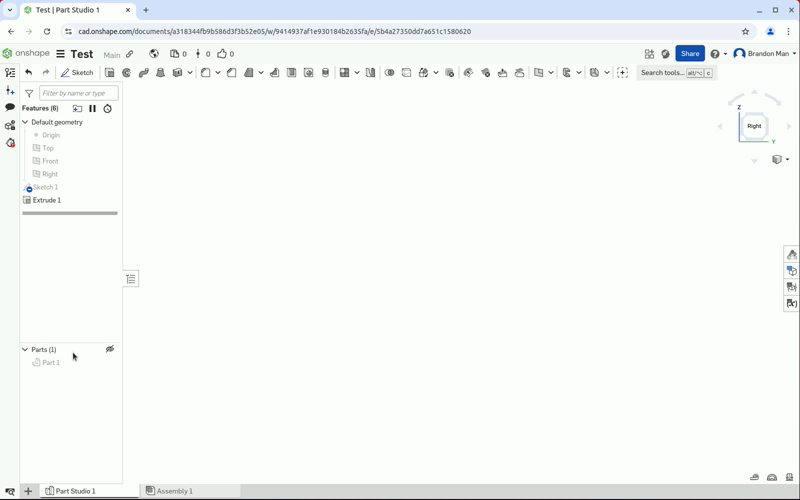
key(shift+y)
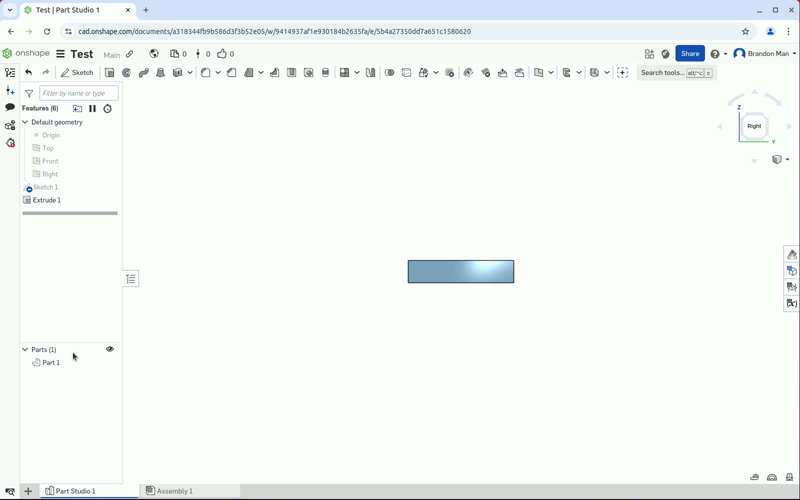
mouse_move(541, 75)
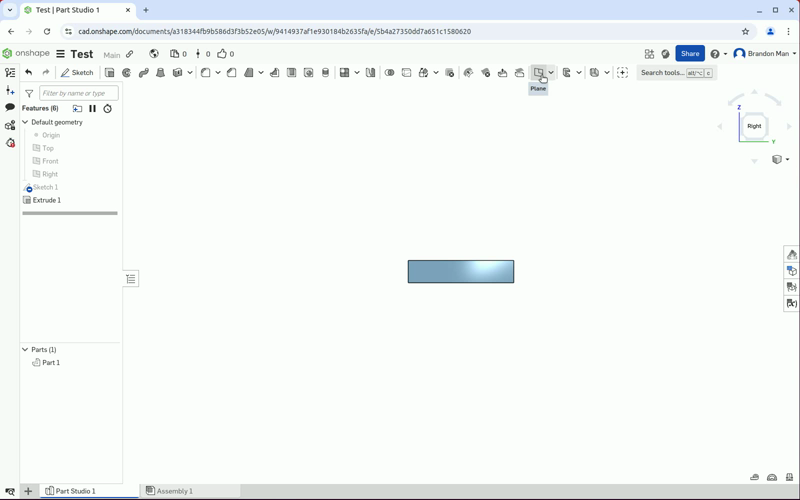
click(541, 75)
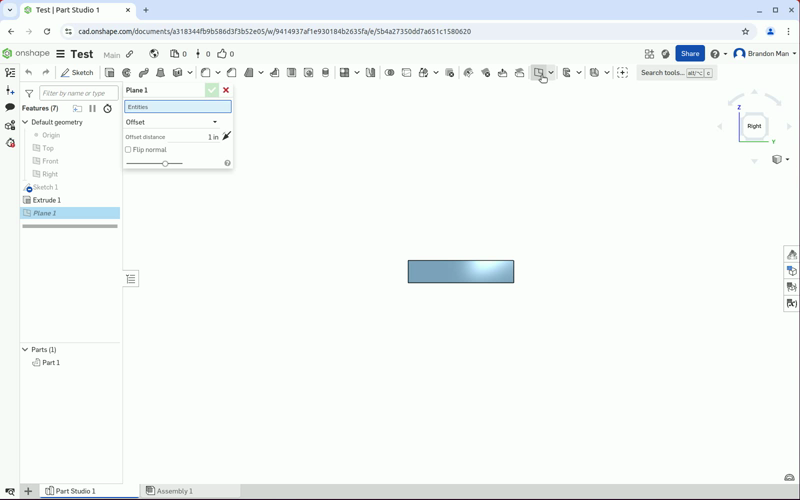
mouse_move(73, 176)
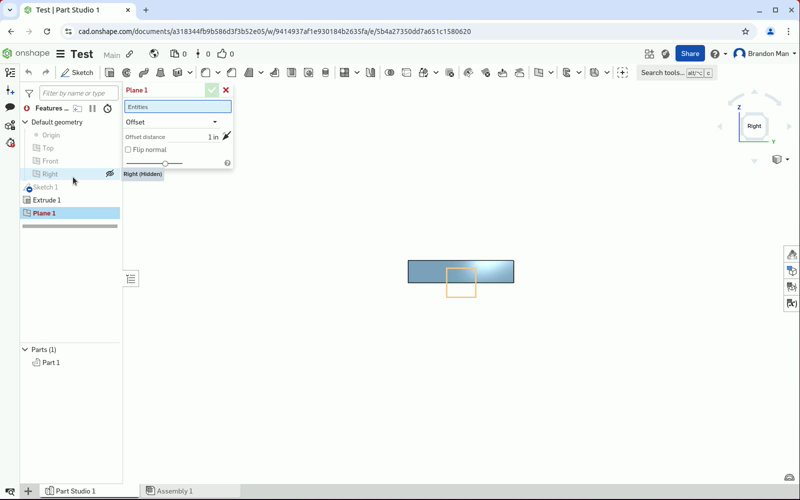
click(73, 176)
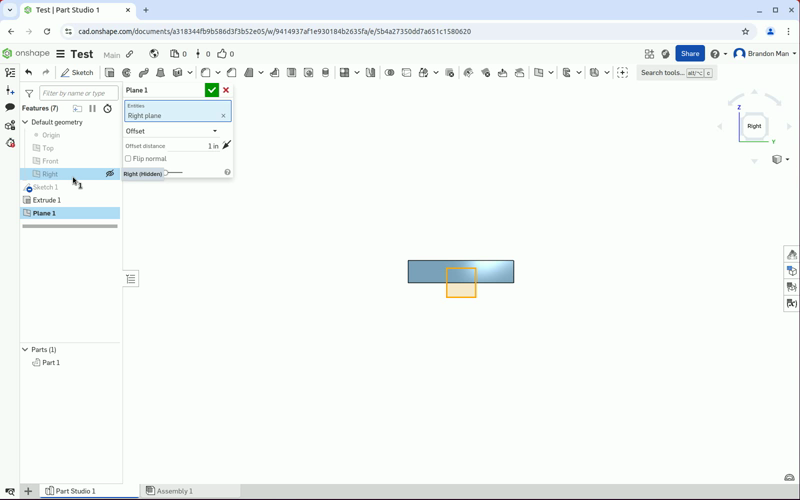
key(tab, 2)
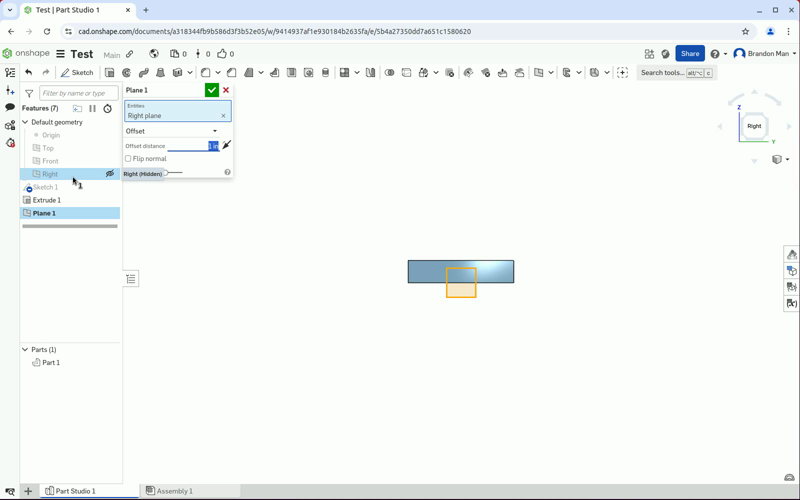
text(22.4)
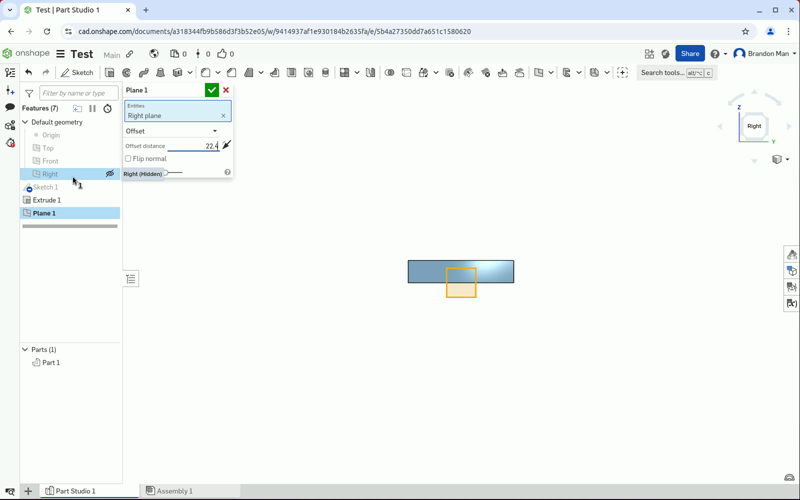
key(enter, 2)
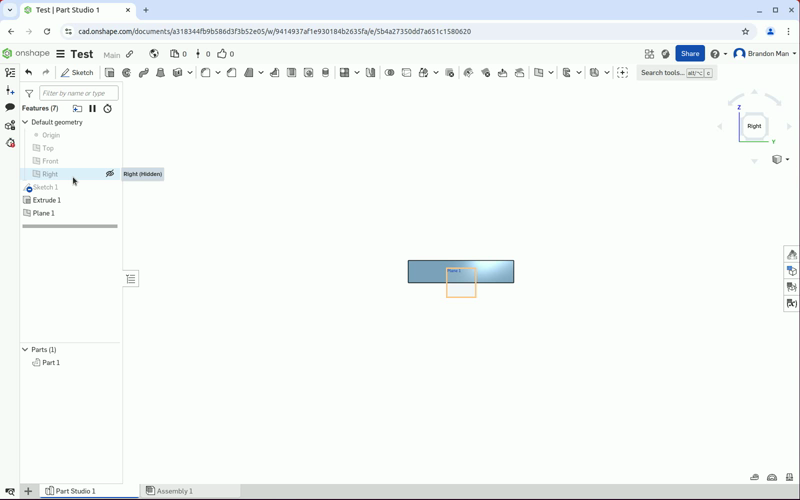
key(shift+s)
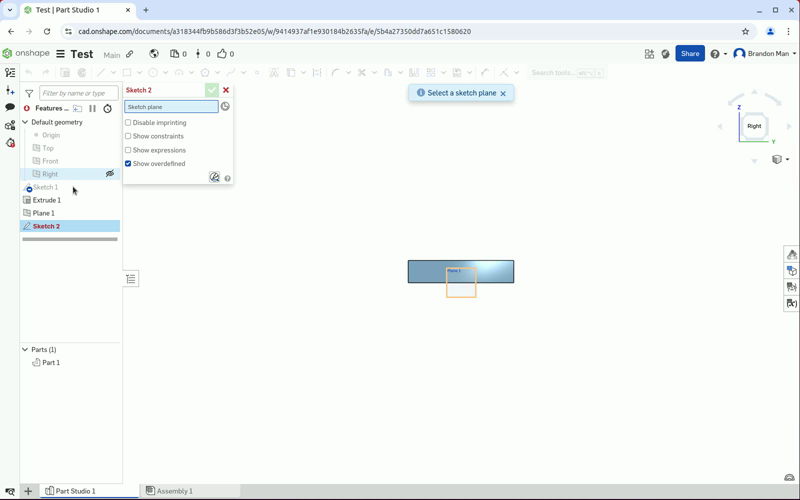
mouse_move(73, 215)
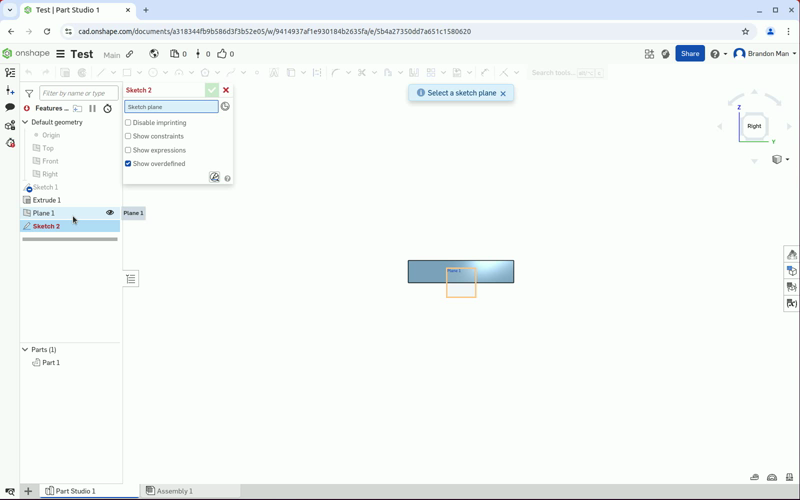
click(73, 215)
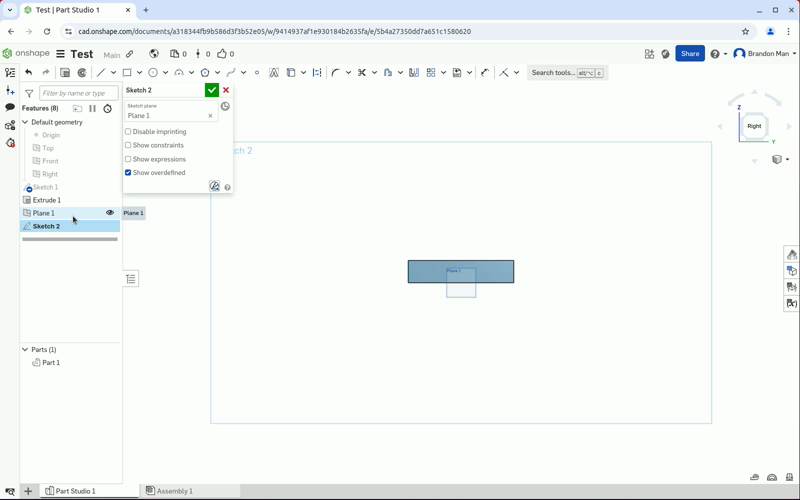
mouse_move(73, 352)
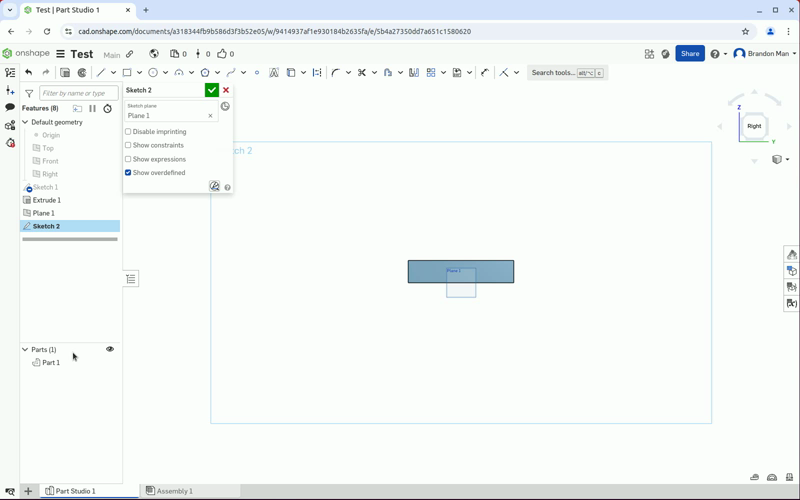
key(y)
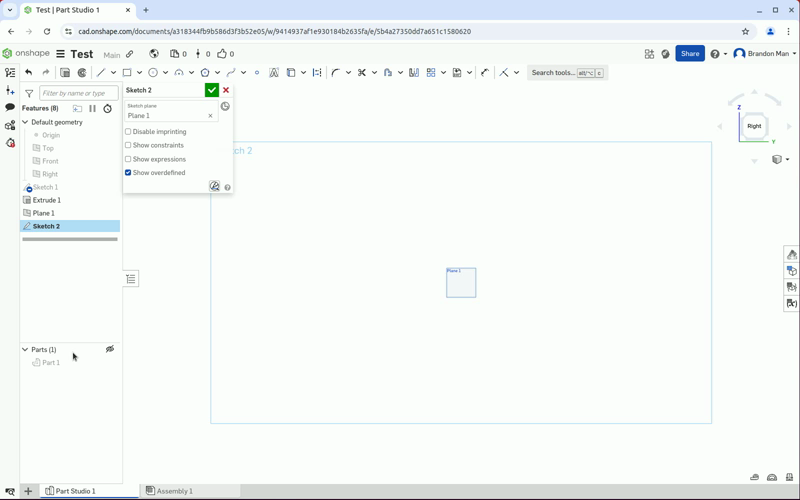
key(l)
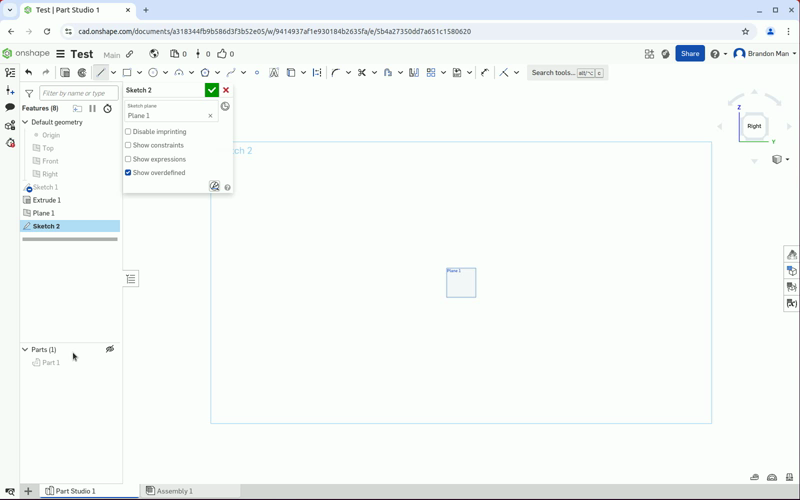
key_down(shift)
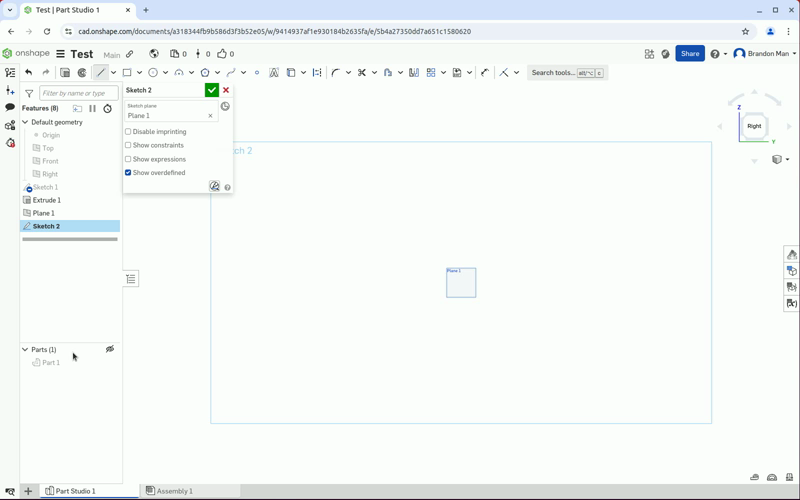
mouse_move(407, 282)
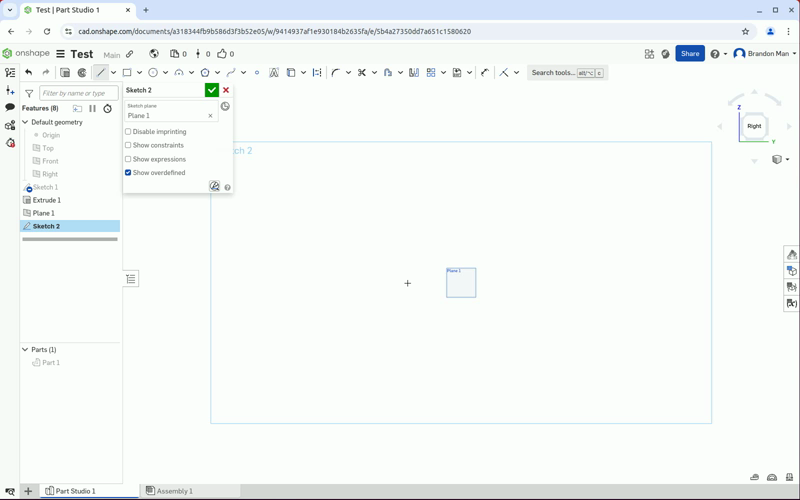
click(407, 282)
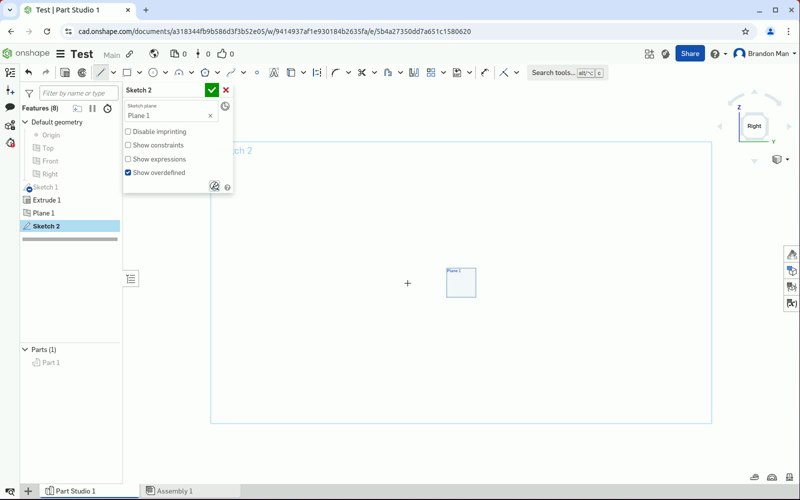
key_up(shift)
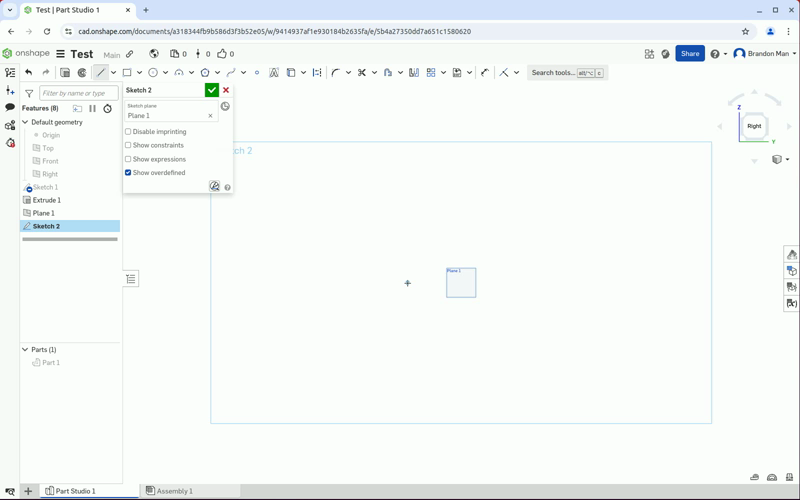
key_down(shift)
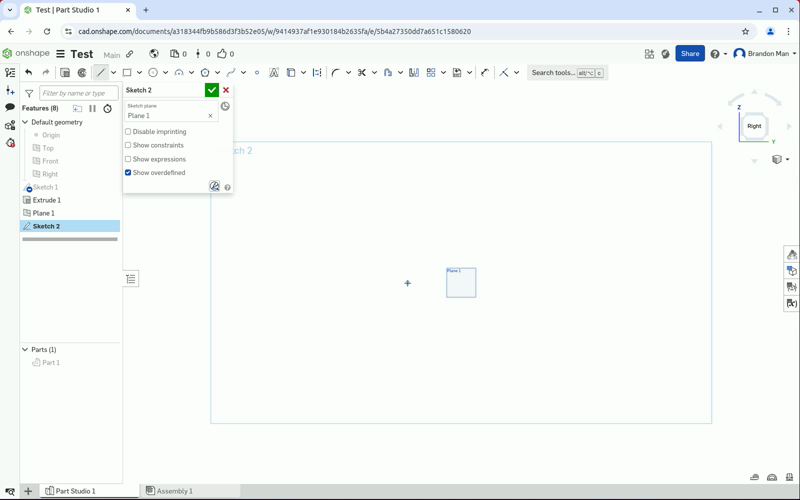
mouse_move(513, 282)
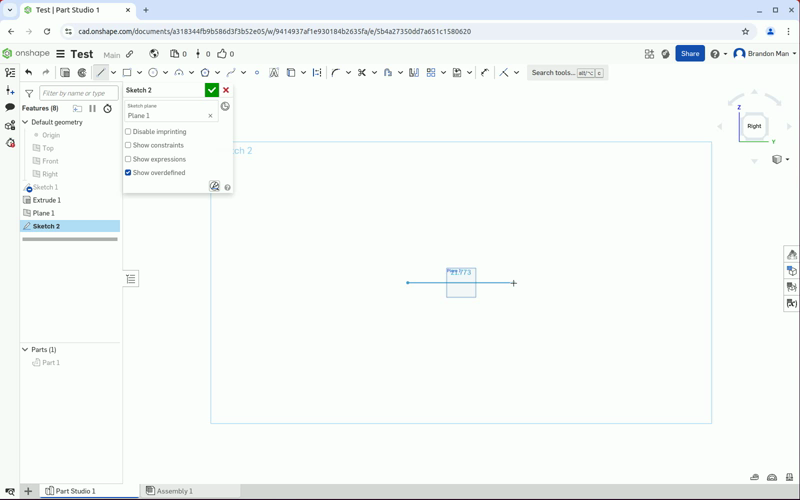
click(513, 282)
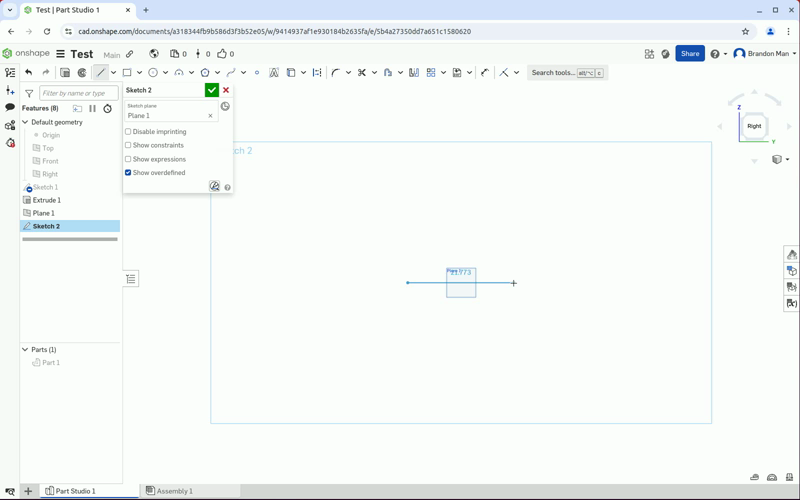
key_up(shift)
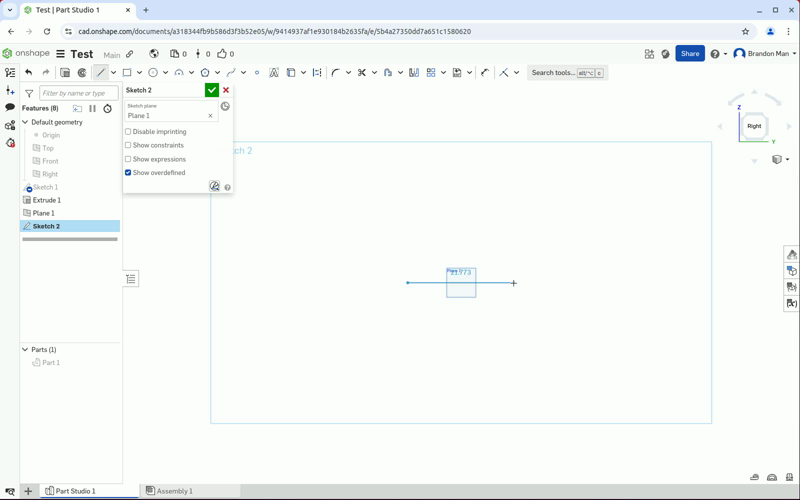
key_down(shift)
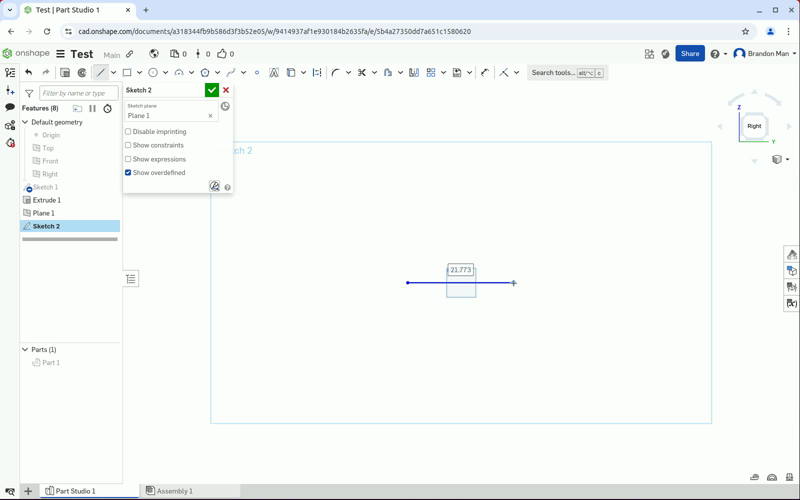
mouse_move(543, 282)
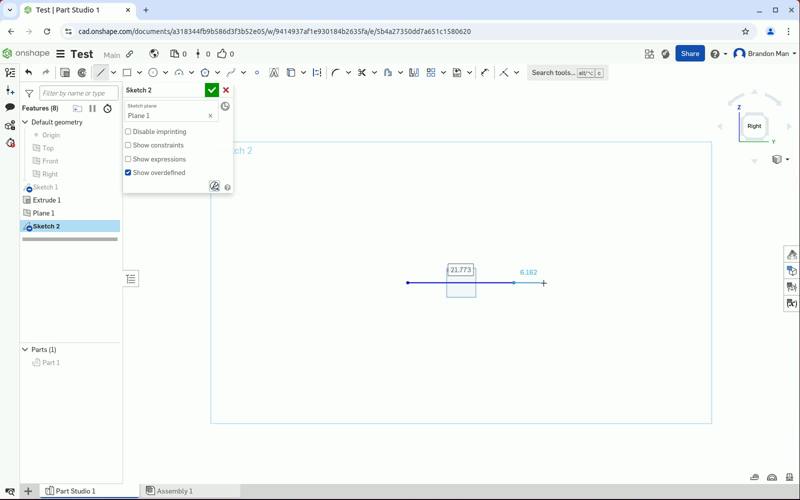
mouse_move(513, 260)
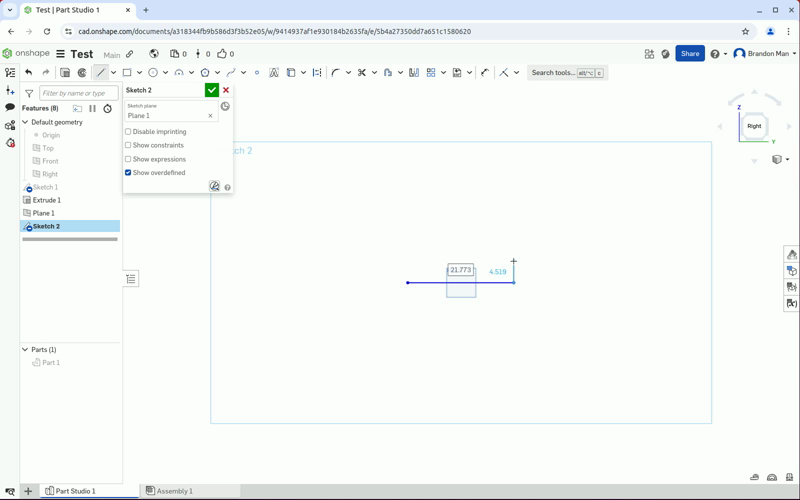
click(513, 260)
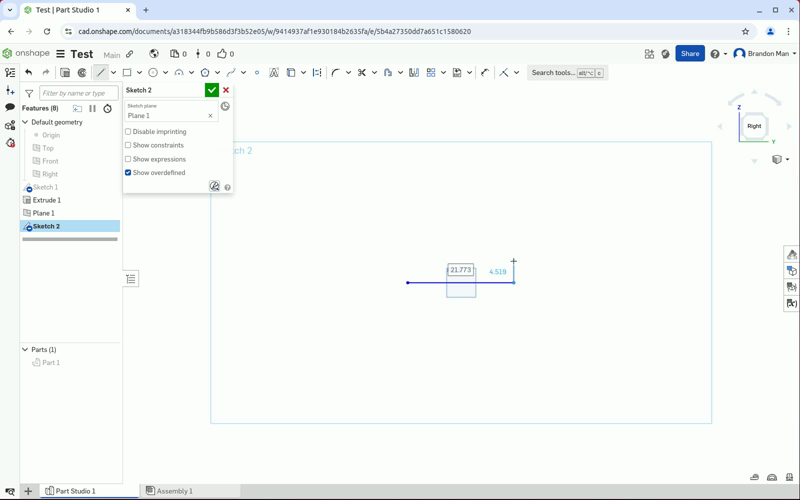
key_up(shift)
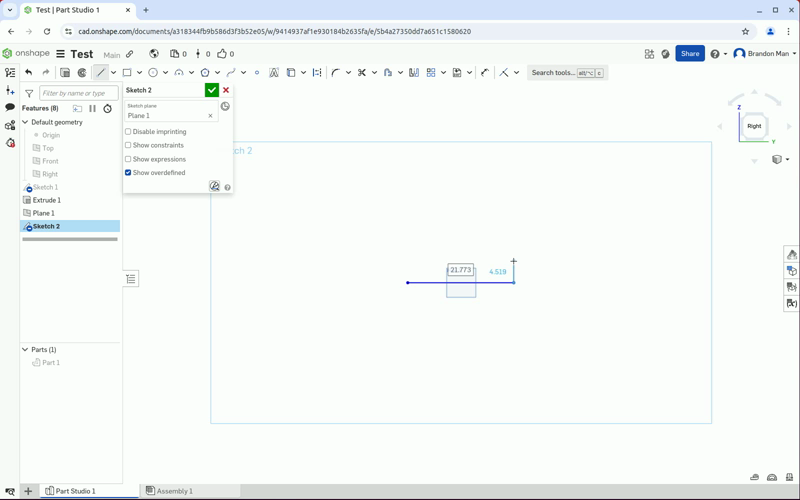
key_down(shift)
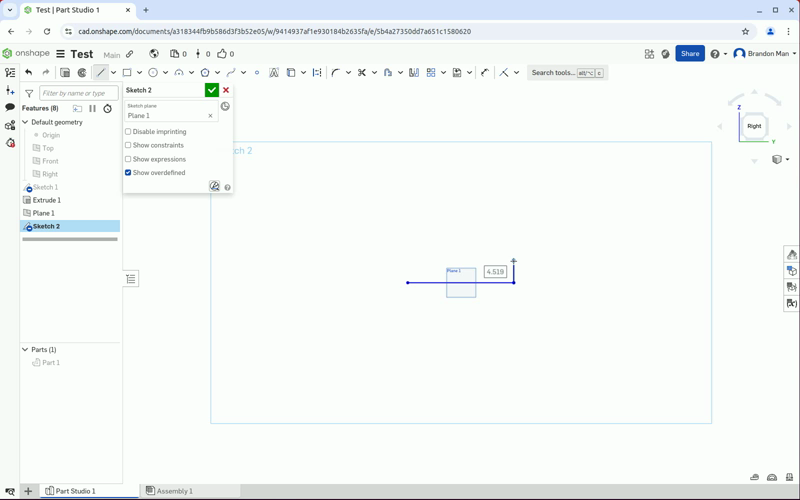
mouse_move(407, 260)
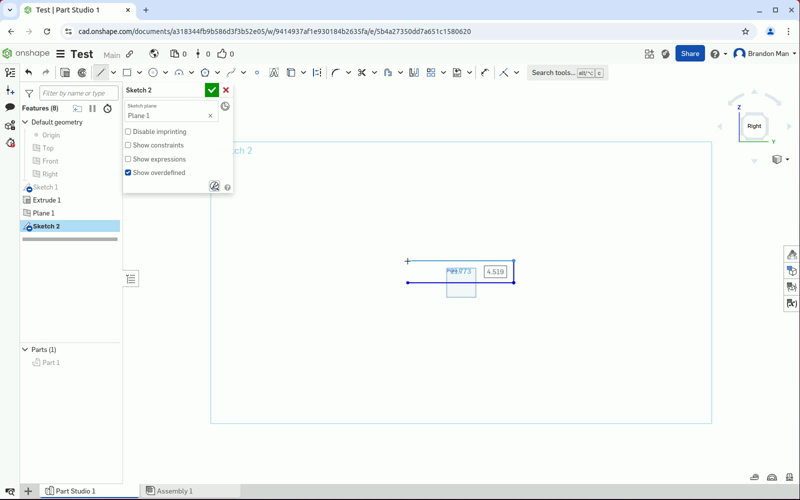
click(407, 260)
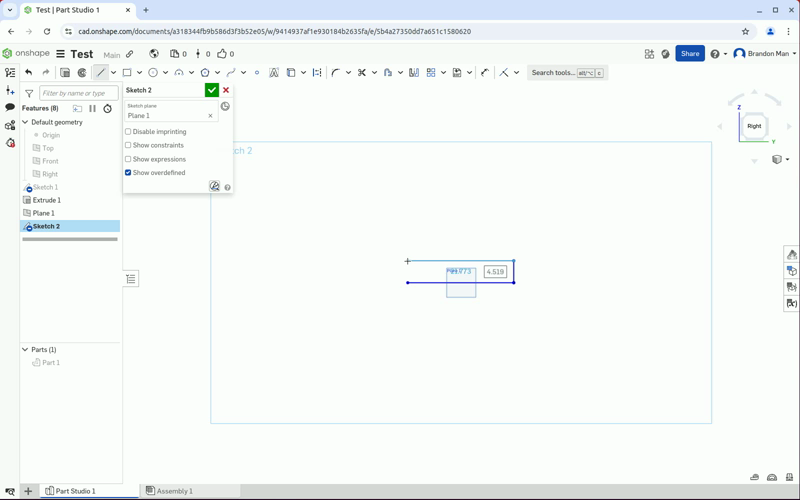
key_up(shift)
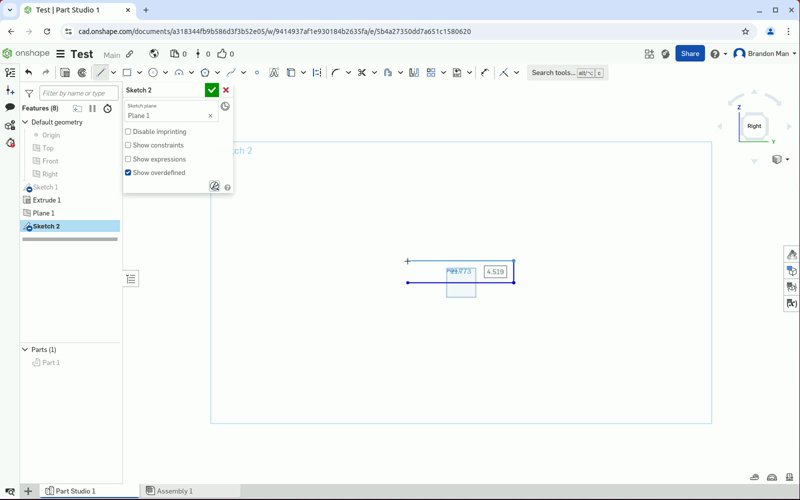
mouse_move(437, 260)
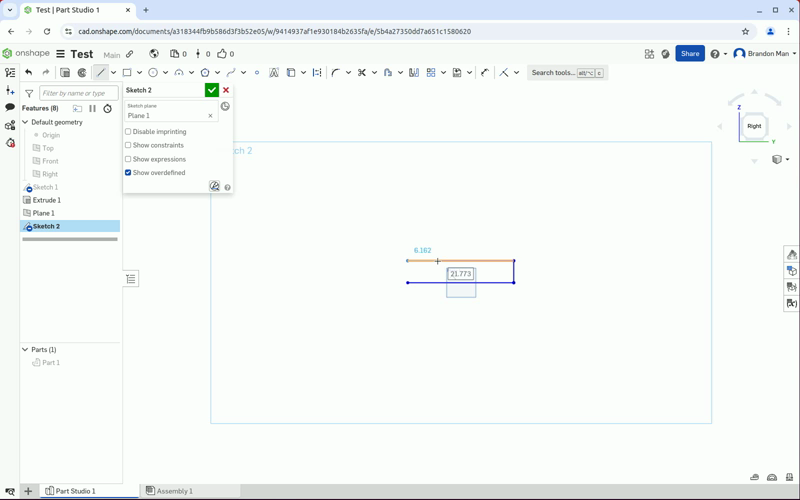
key_down(shift)
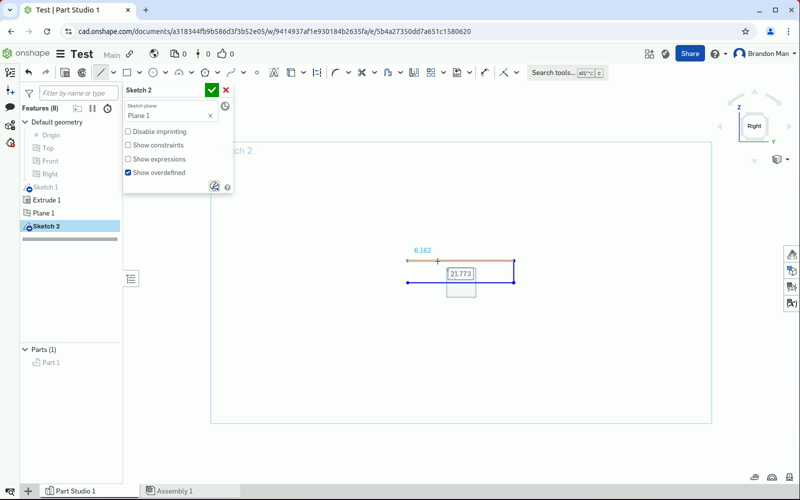
mouse_move(407, 282)
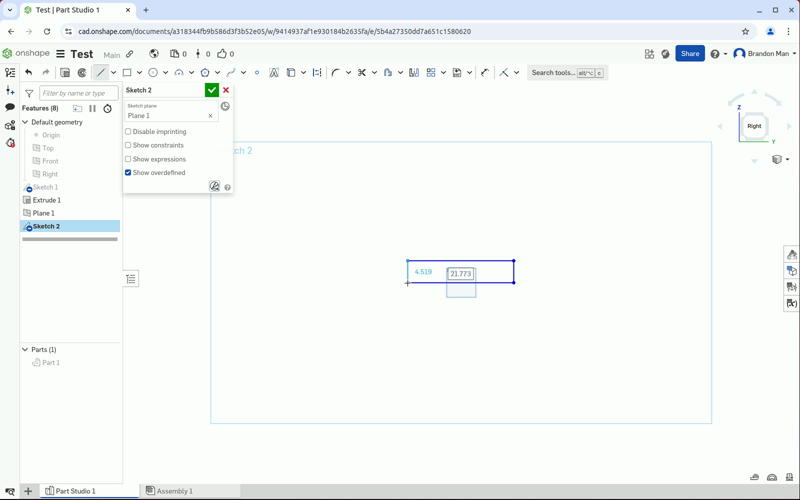
key_up(shift)
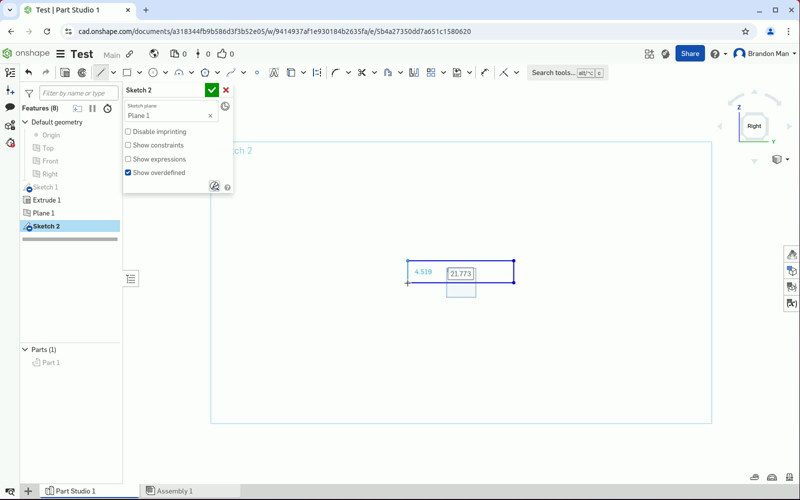
click(407, 282)
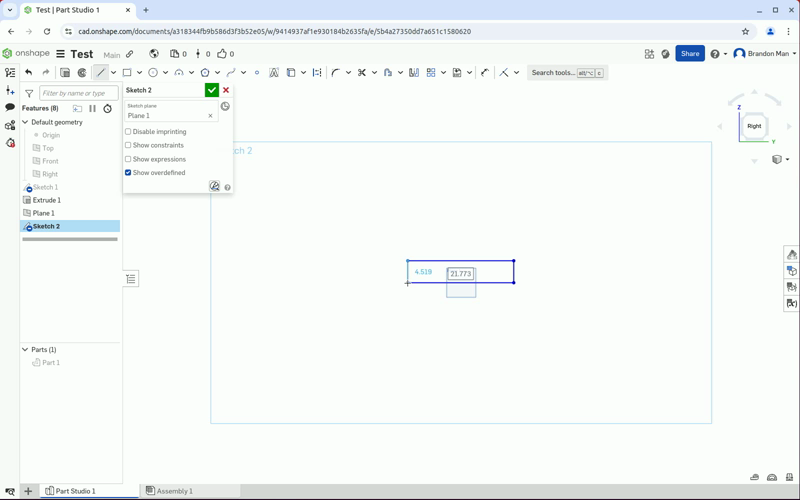
key(esc)
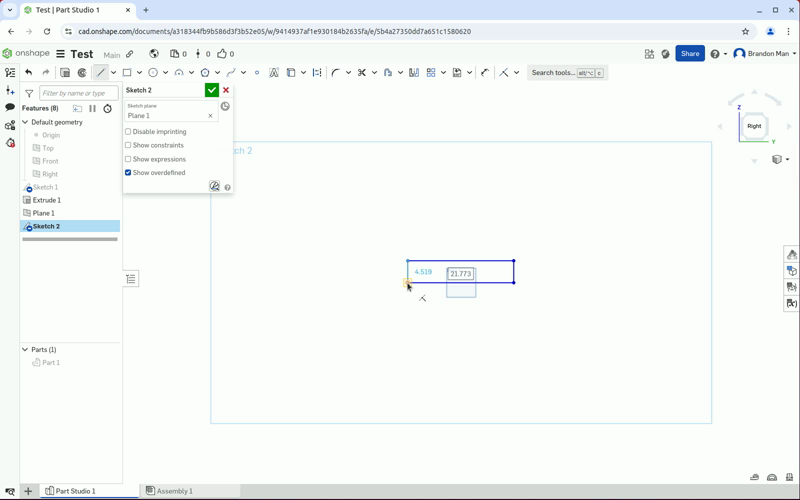
mouse_move(490, 271)
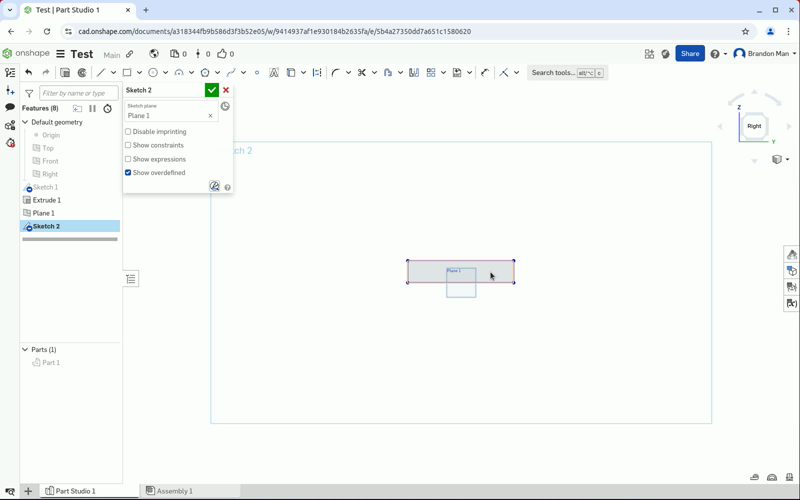
click(490, 271)
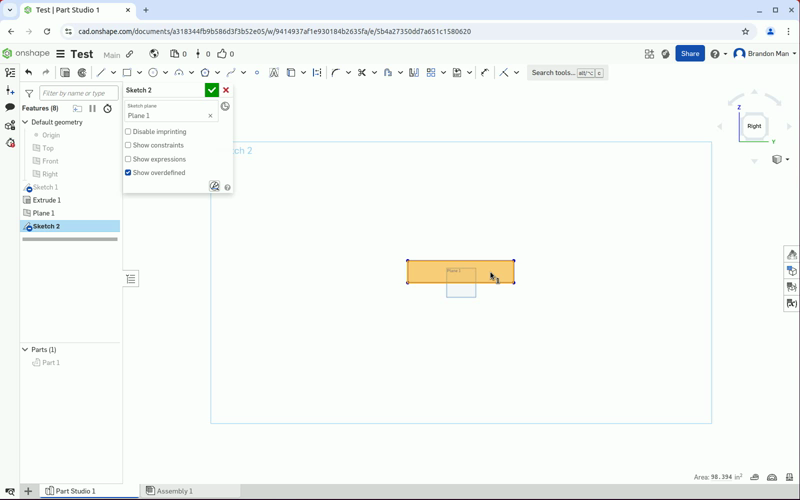
mouse_move(73, 352)
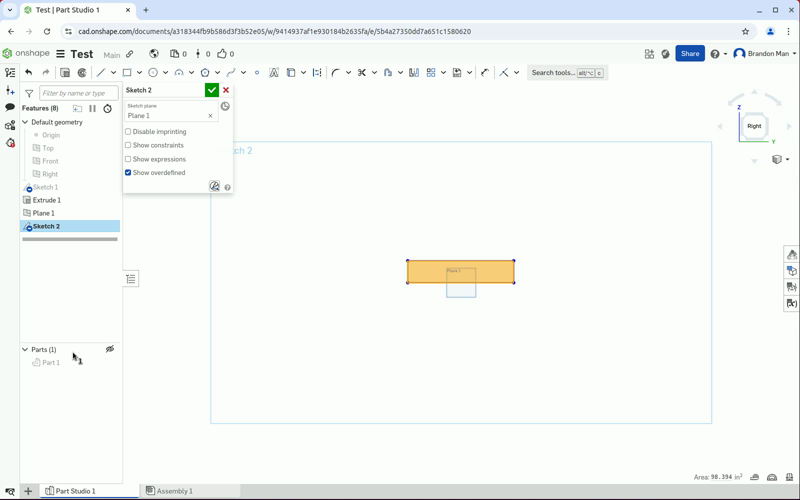
key(shift+y)
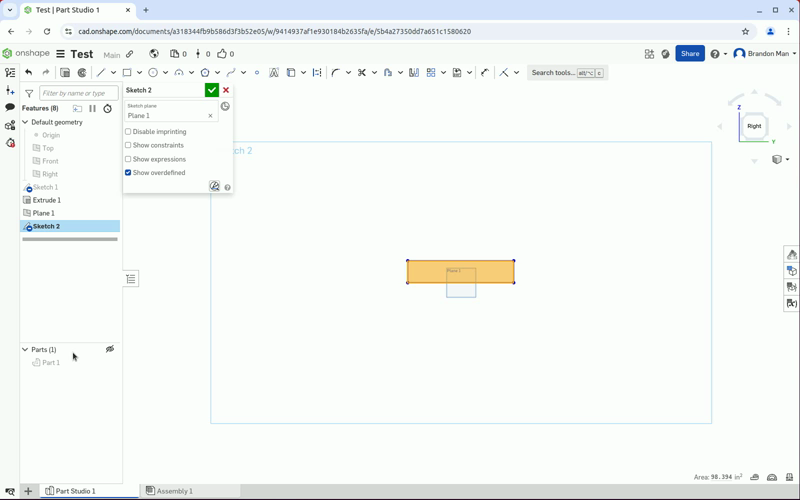
key(shift+e)
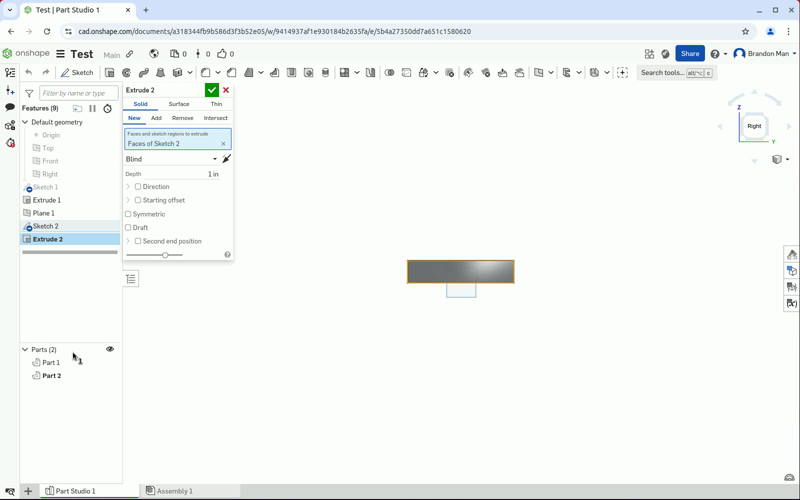
mouse_move(143, 106)
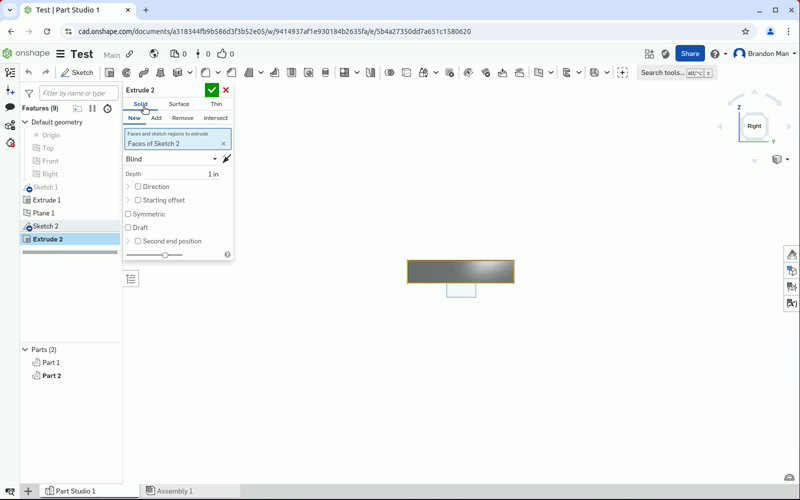
click(143, 106)
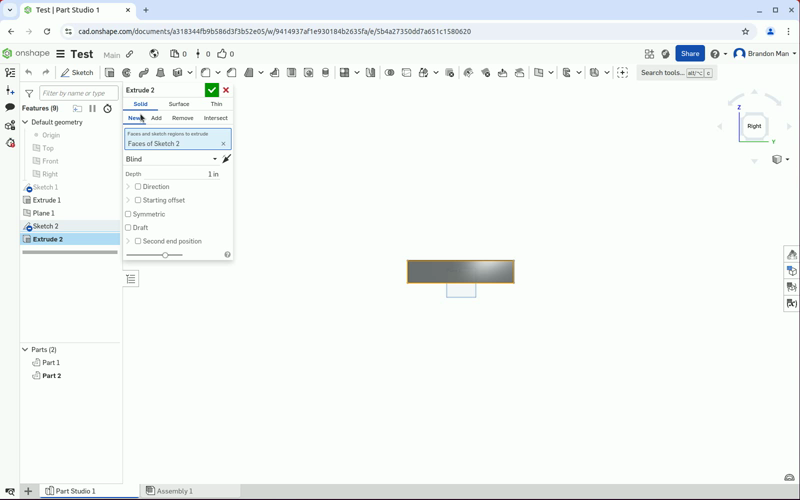
mouse_move(137, 120)
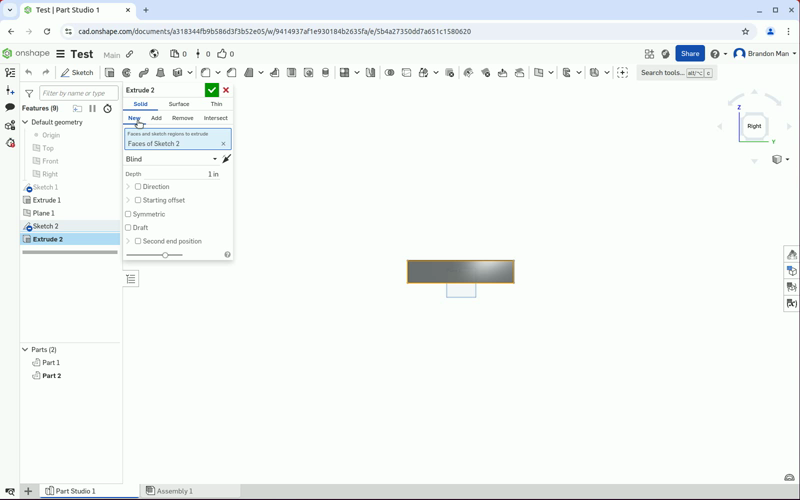
click(137, 120)
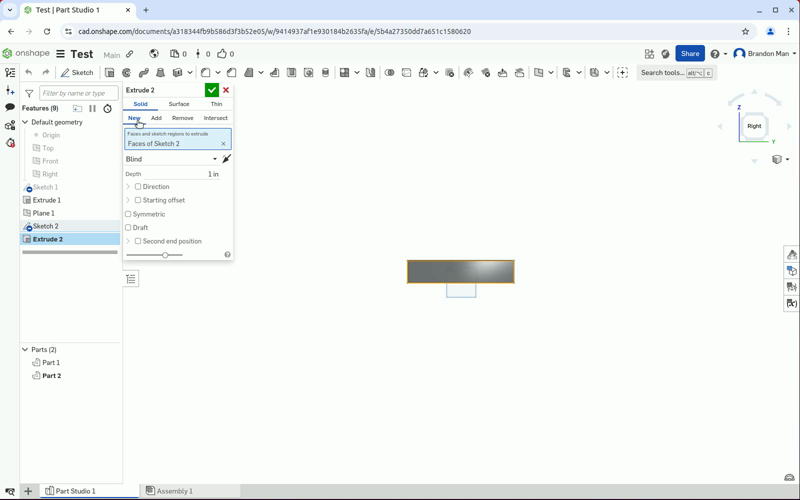
key(tab, 4)
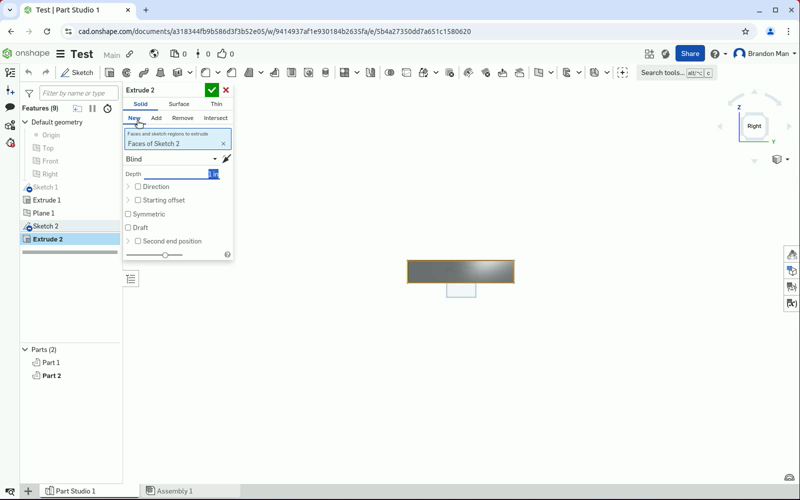
text(0.722)
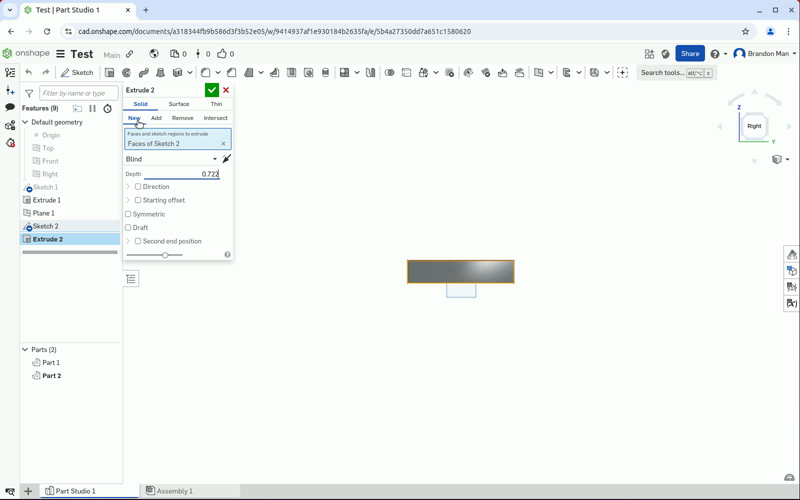
key(enter)
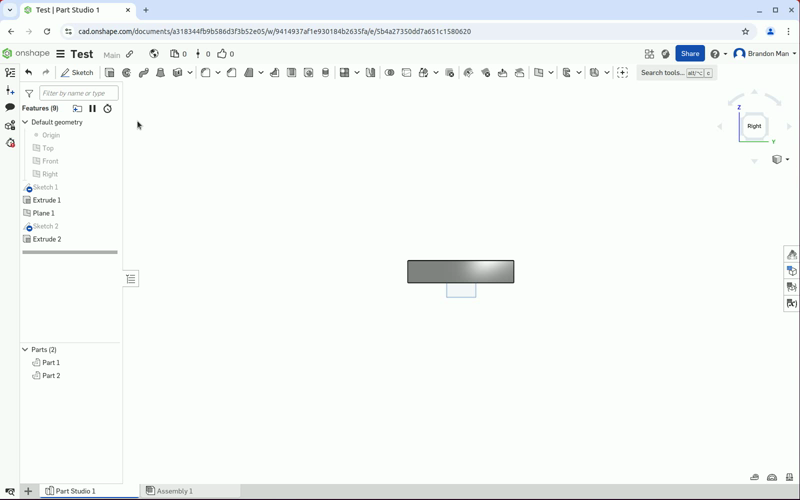
key(shift+h)
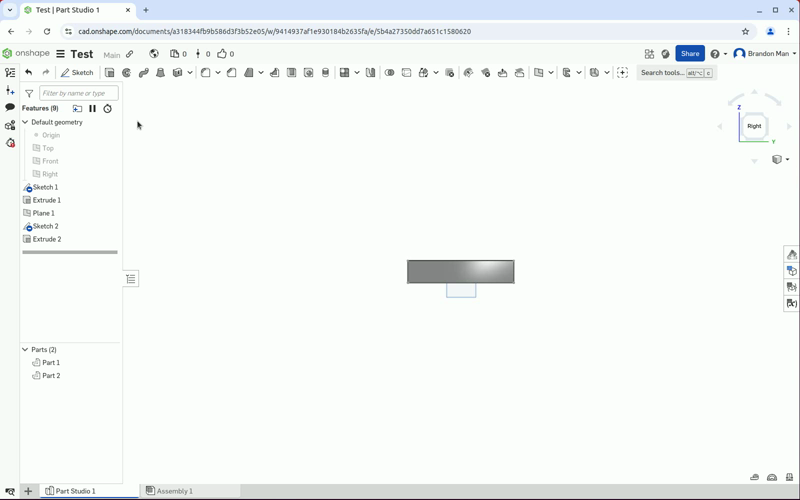
key(shift+h)
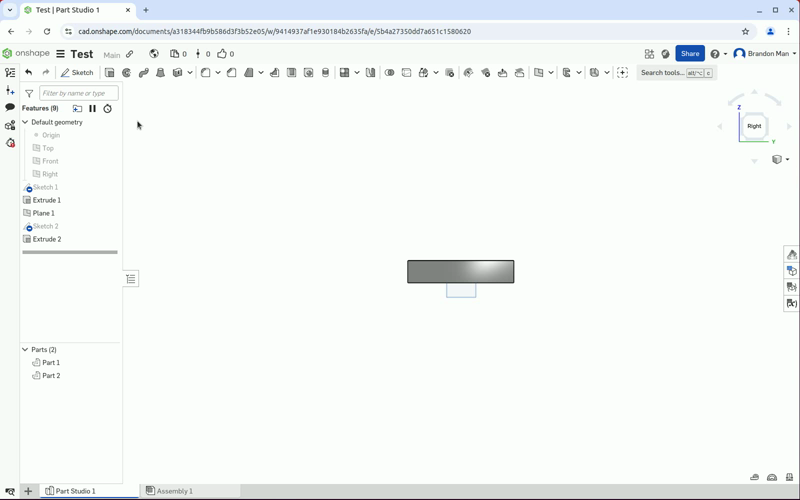
mouse_move(73, 189)
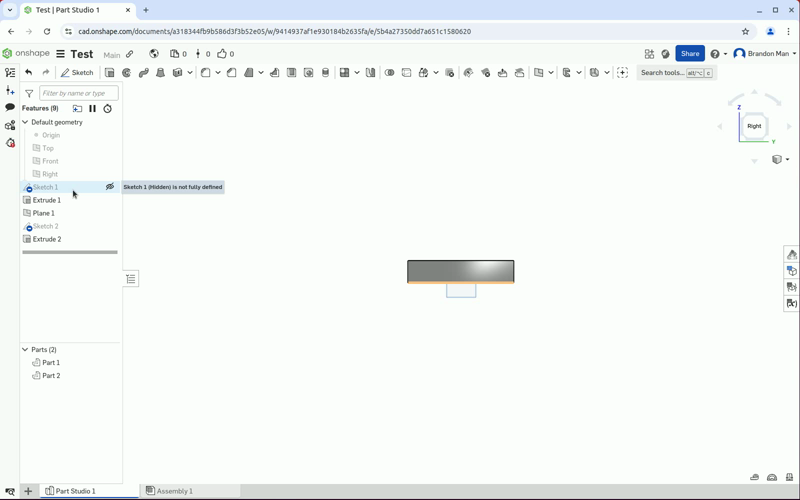
click(73, 189)
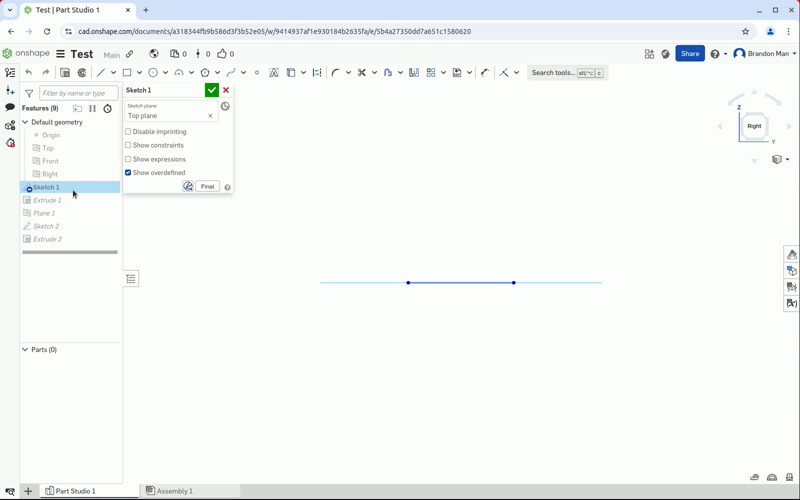
mouse_move(229, 92)
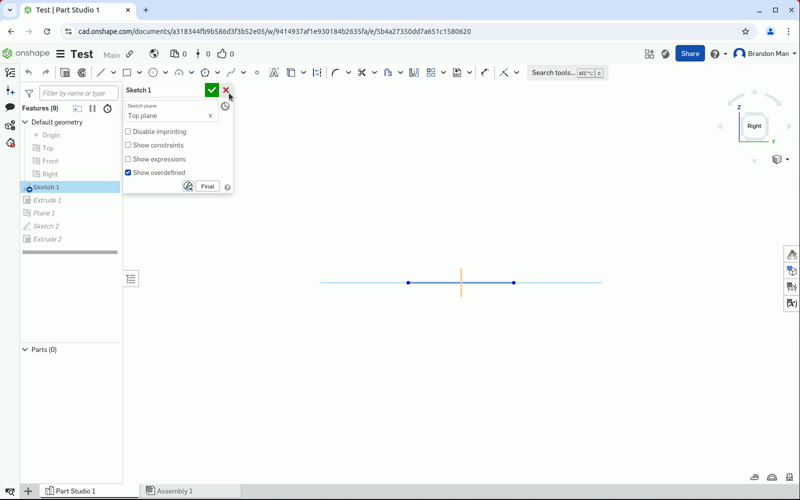
click(229, 92)
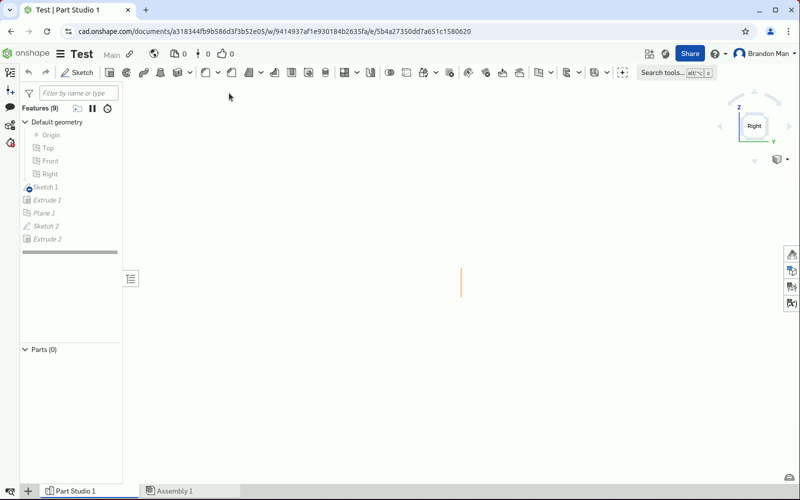
key(shift+s)
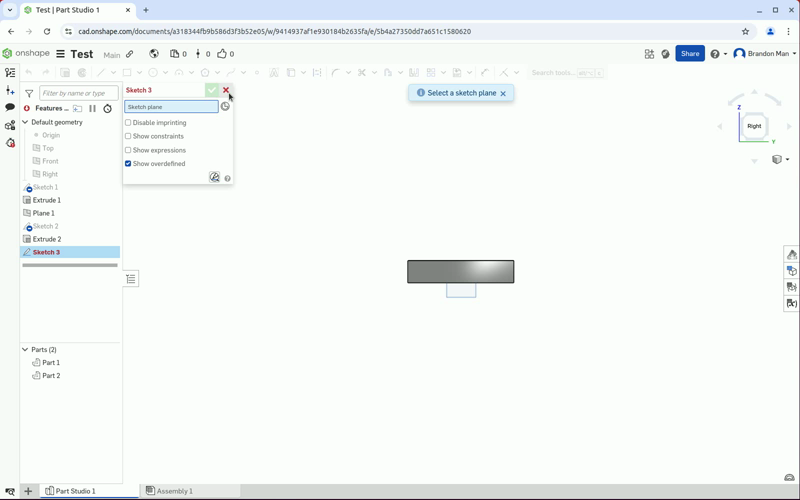
mouse_move(73, 215)
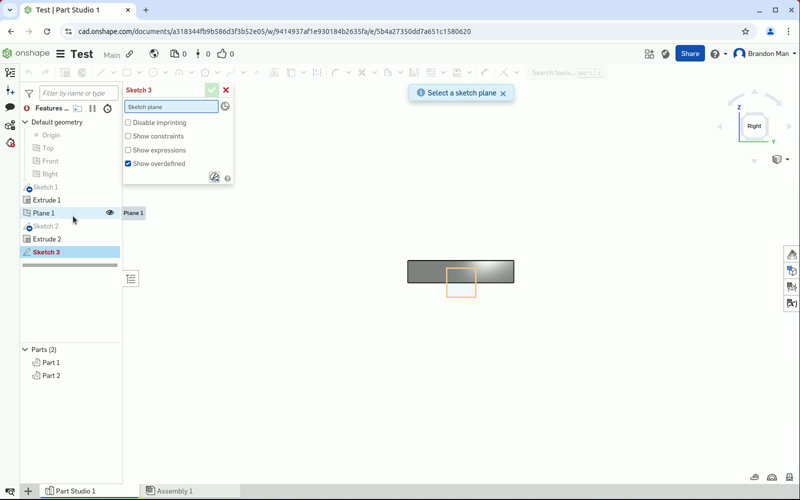
click(73, 215)
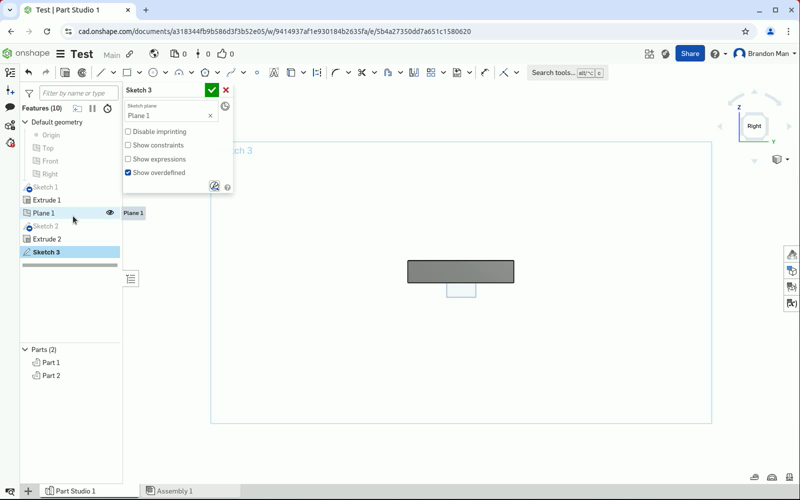
mouse_move(73, 352)
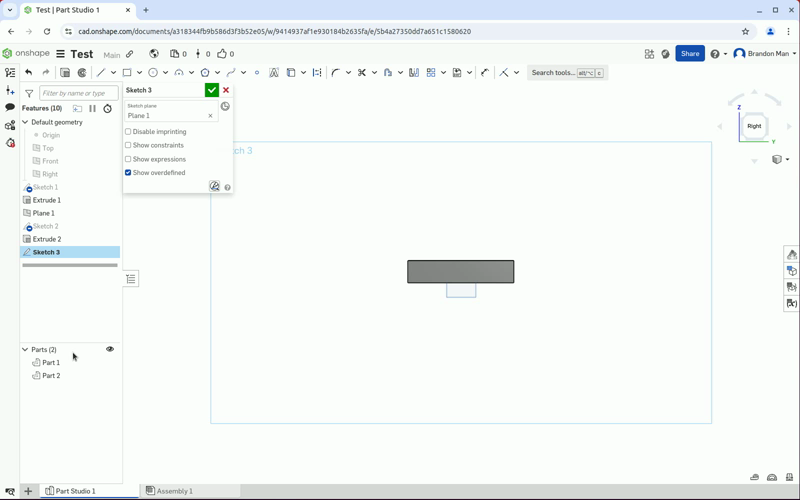
key(y)
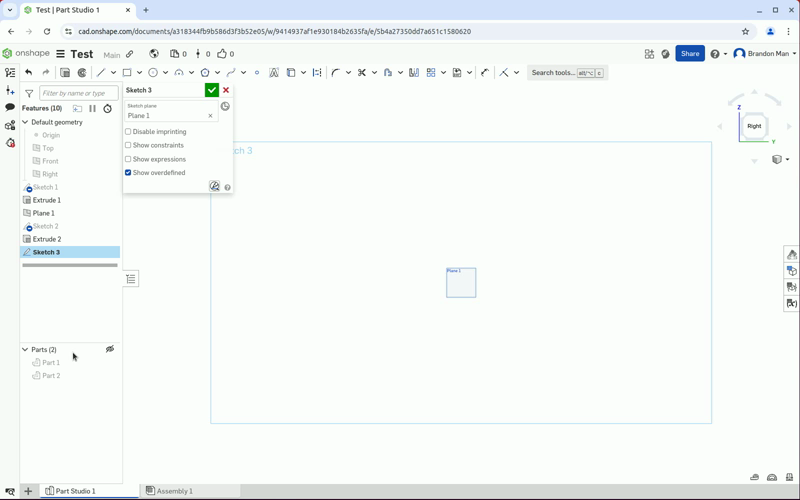
key(l)
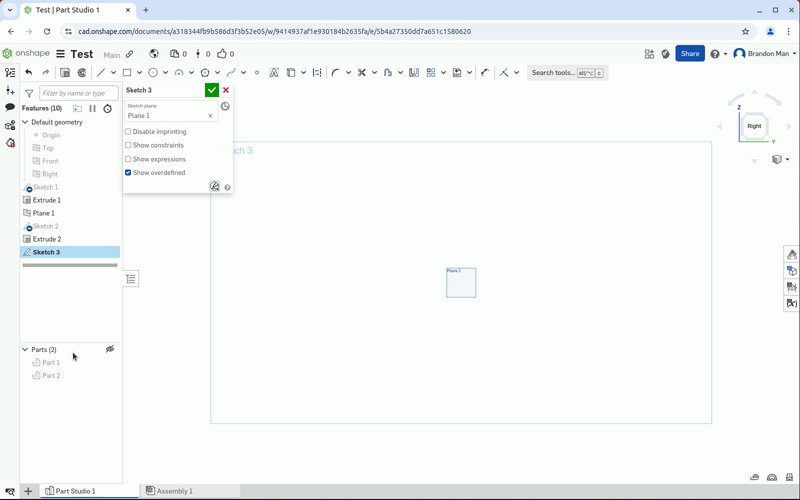
key_down(shift)
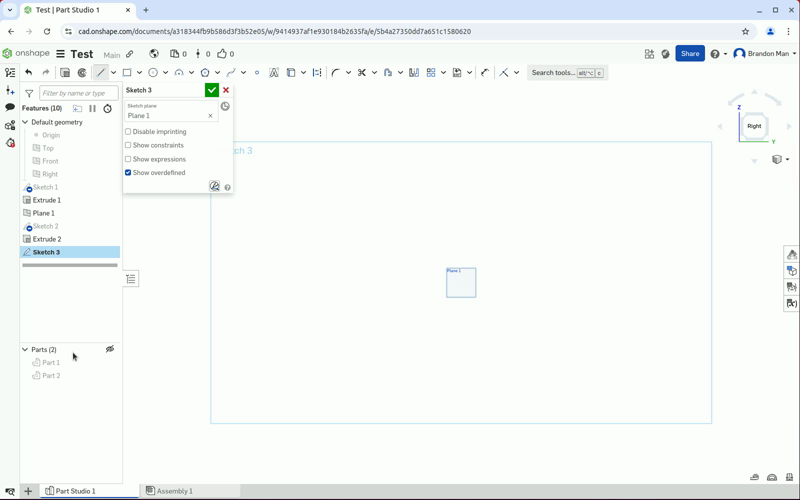
mouse_move(407, 260)
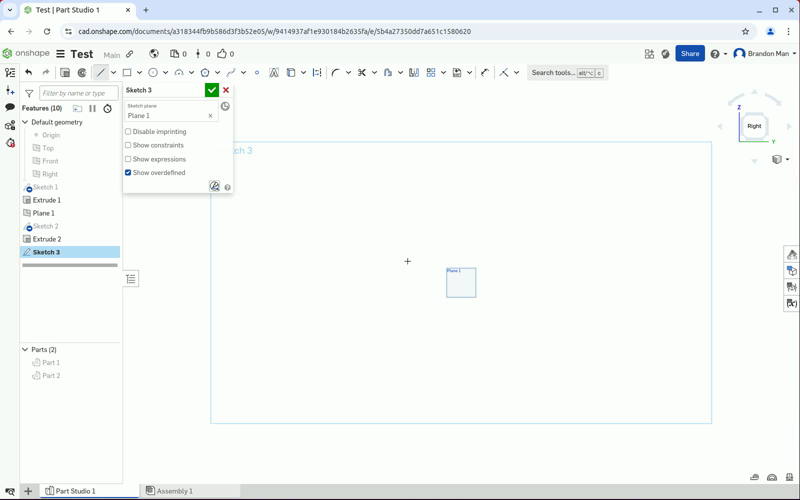
click(407, 260)
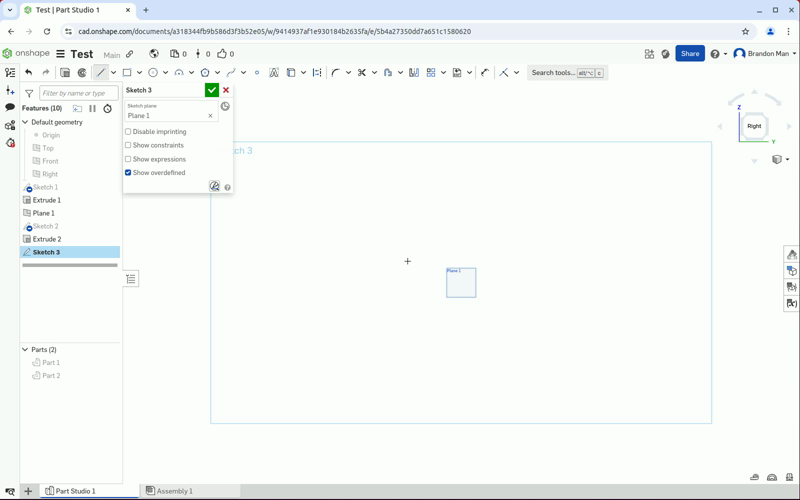
key_up(shift)
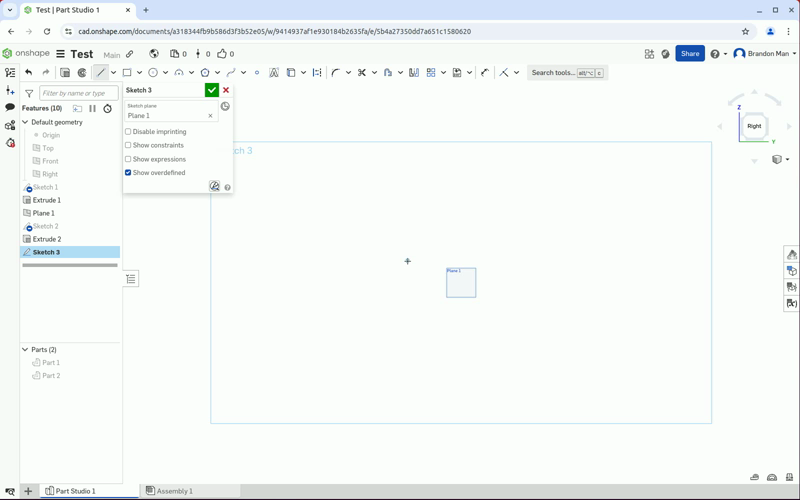
key_down(shift)
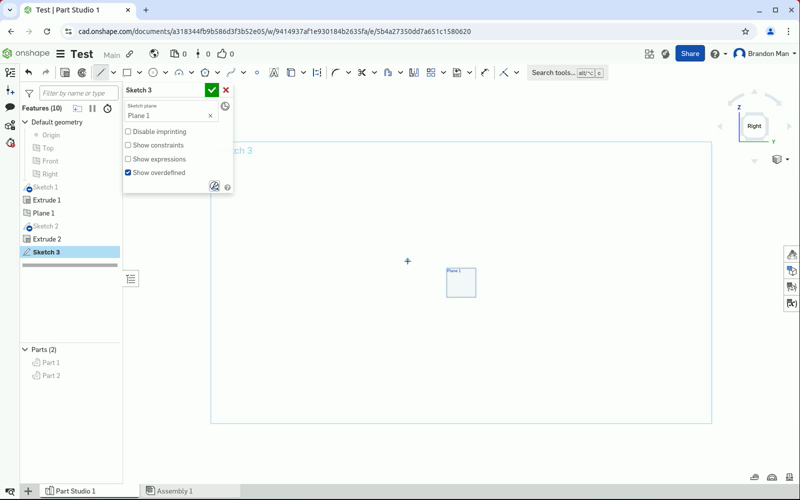
mouse_move(513, 260)
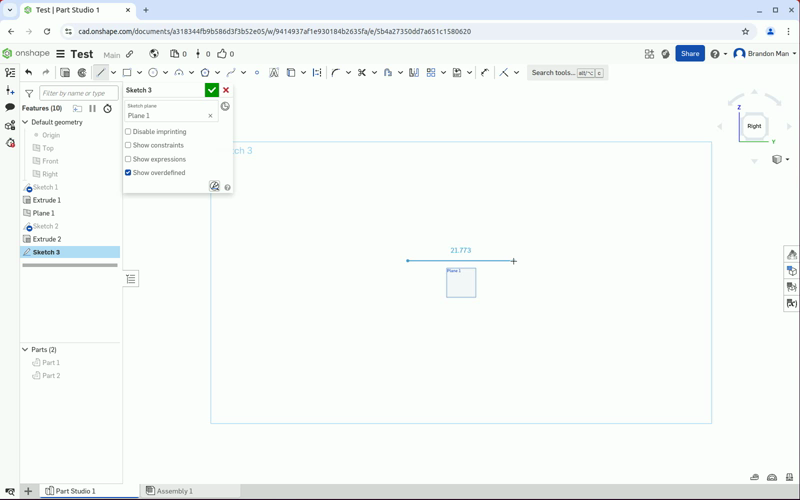
click(513, 260)
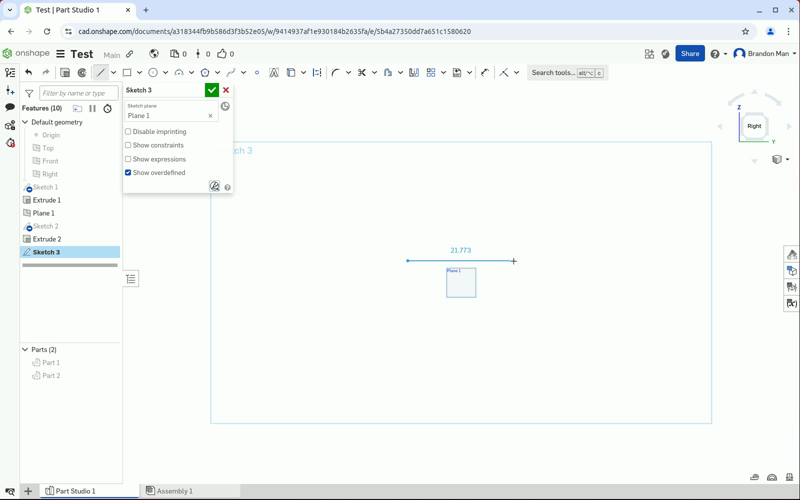
key_up(shift)
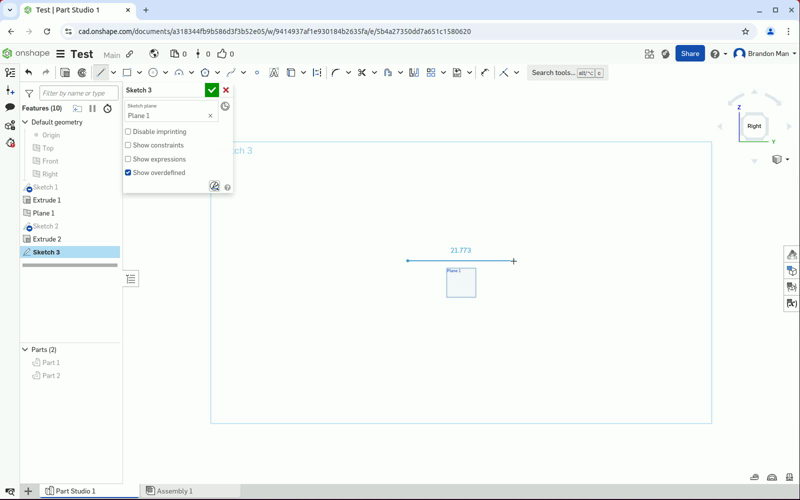
key_down(shift)
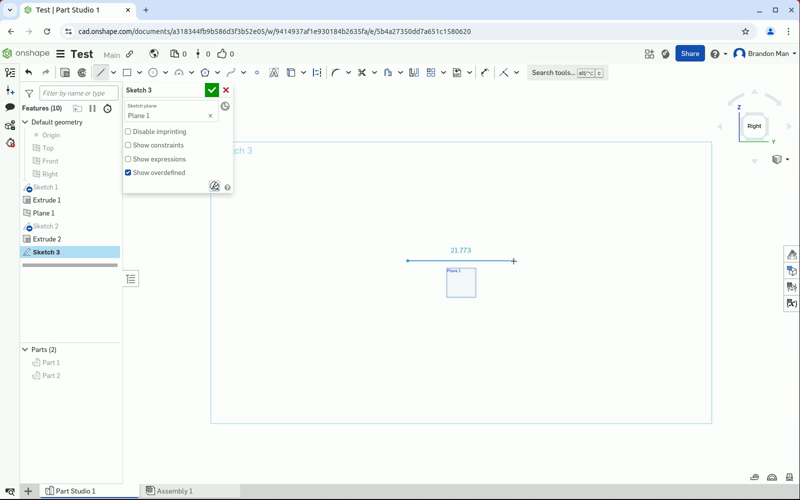
mouse_move(543, 260)
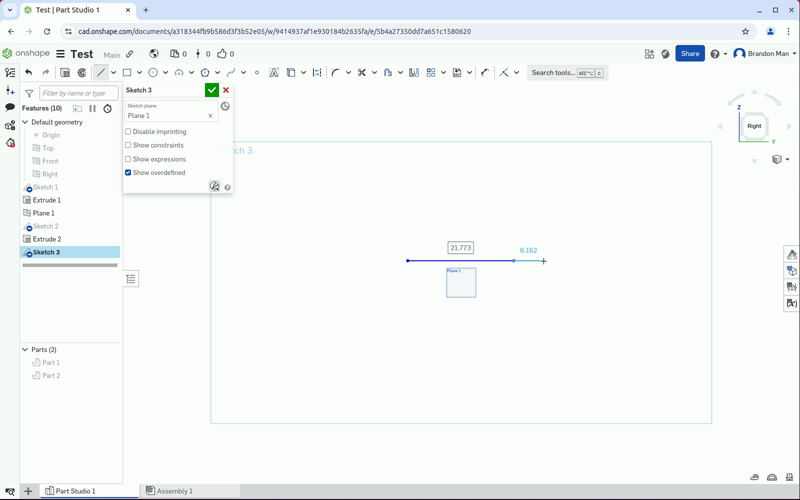
mouse_move(513, 257)
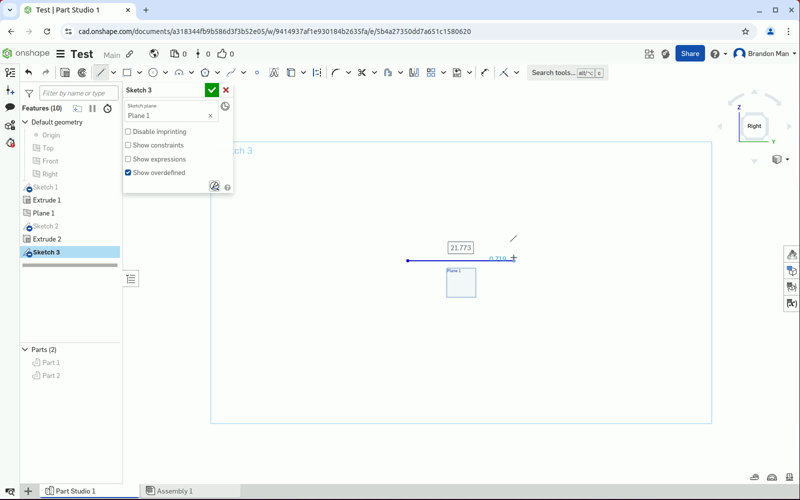
scroll(6)
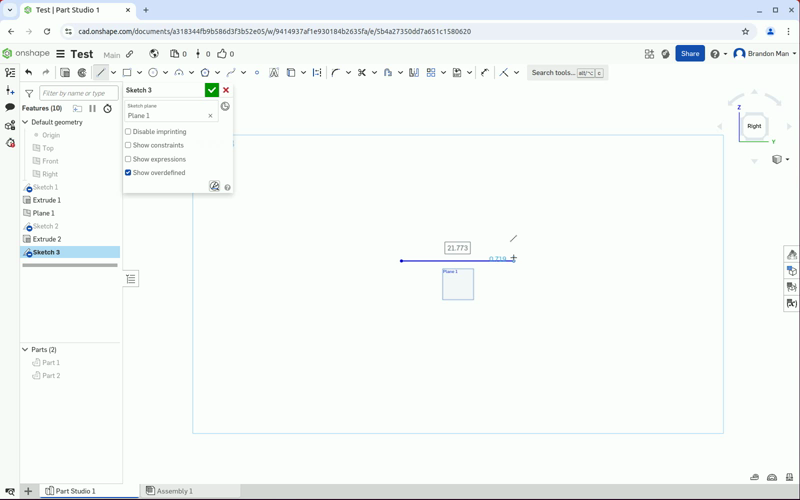
scroll(6)
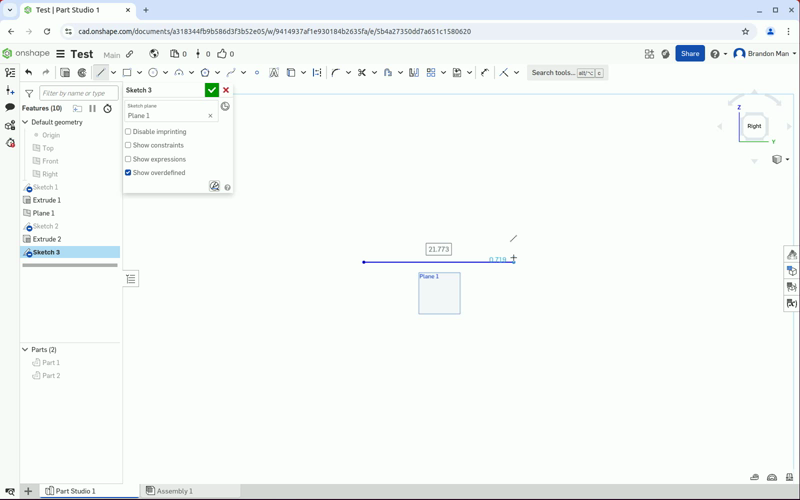
scroll(6)
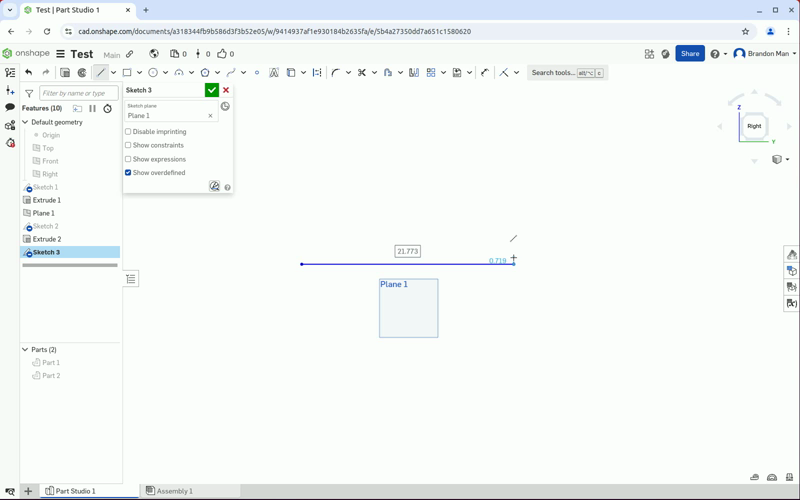
scroll(6)
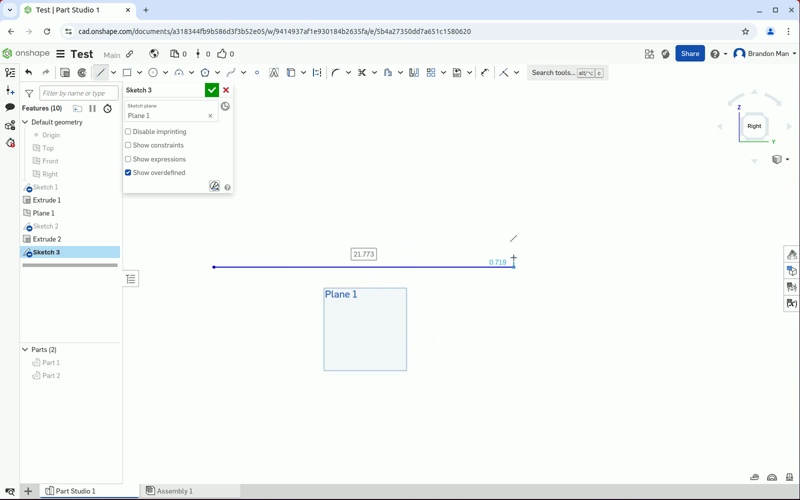
scroll(6)
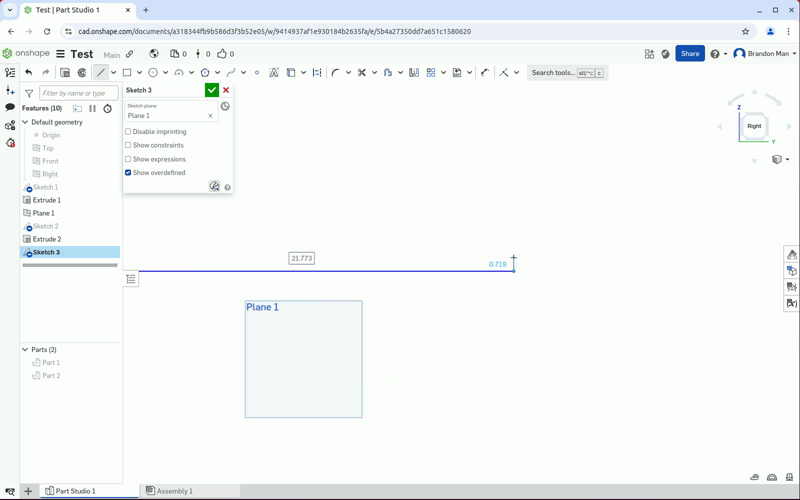
scroll(6)
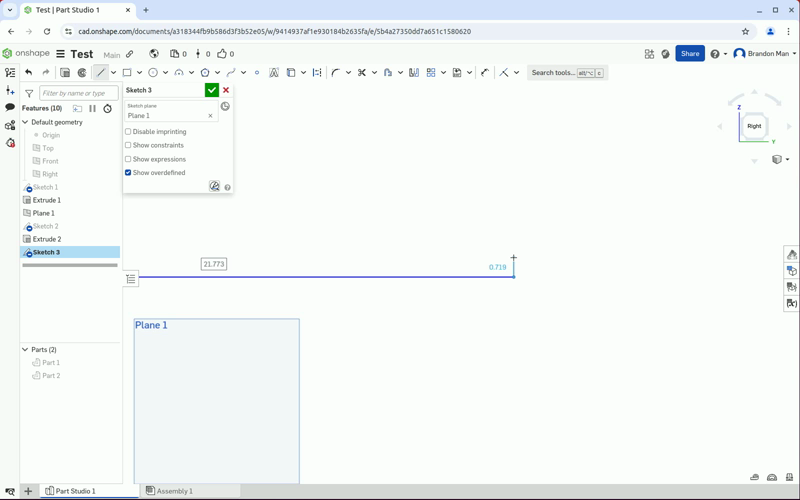
scroll(6)
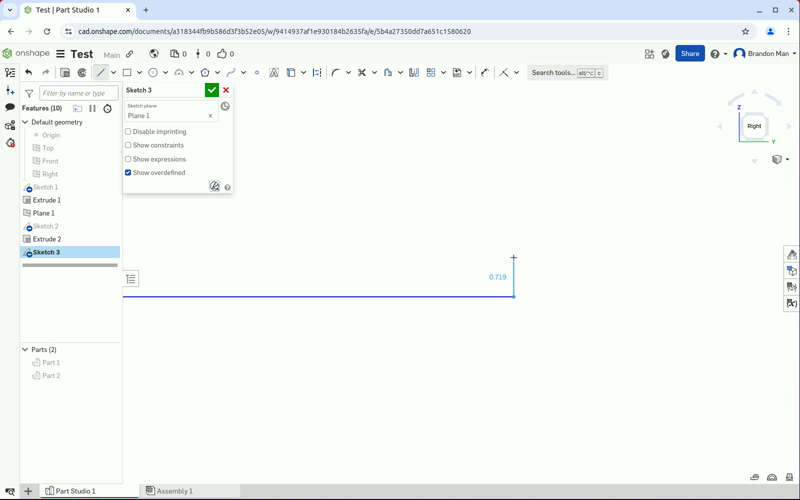
click(513, 257)
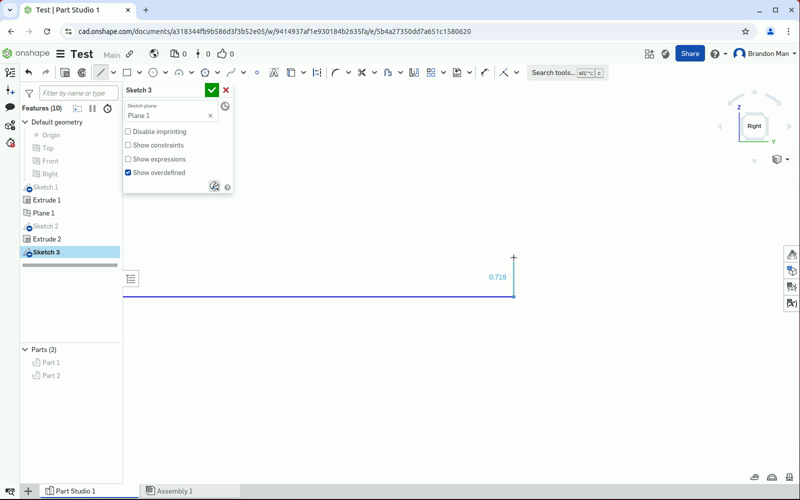
scroll(-6)
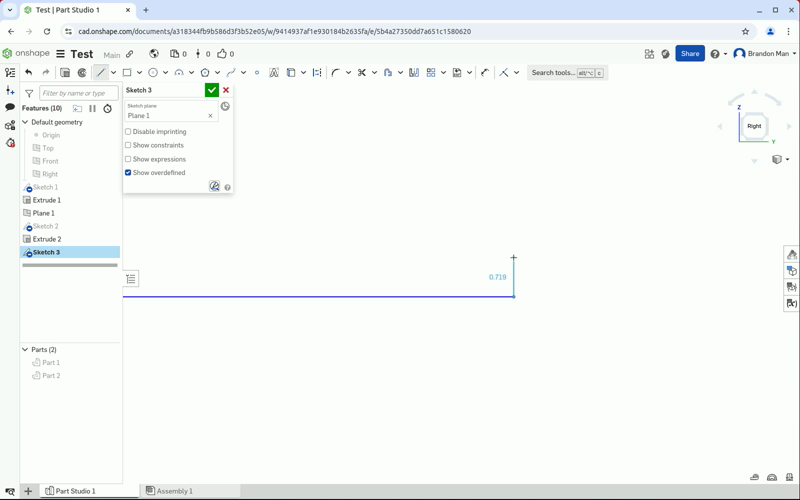
scroll(-6)
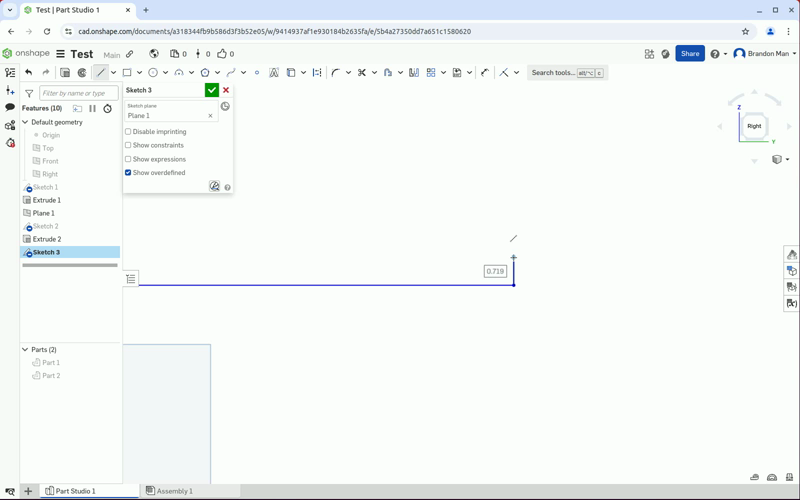
scroll(-6)
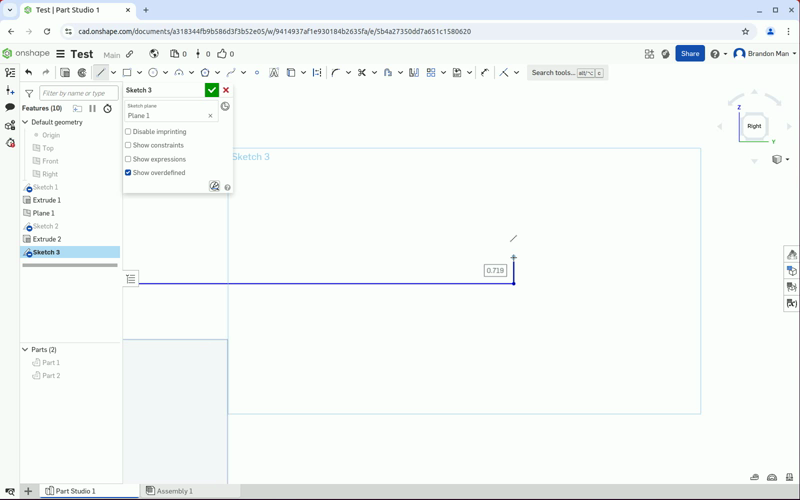
scroll(-6)
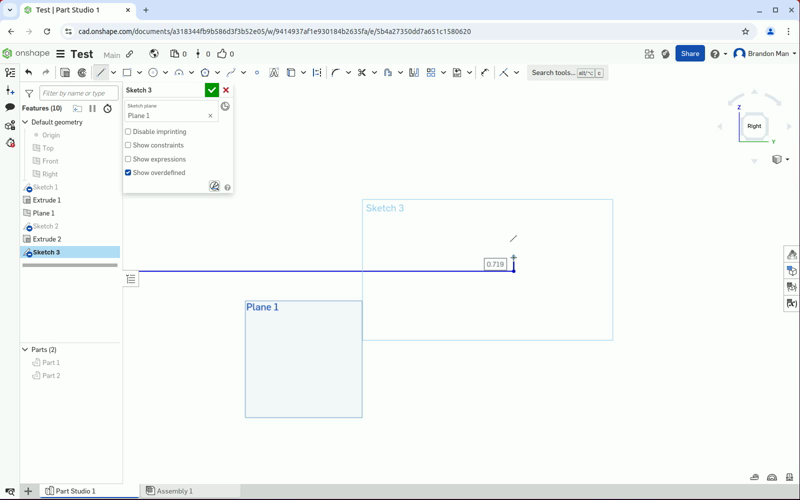
scroll(-6)
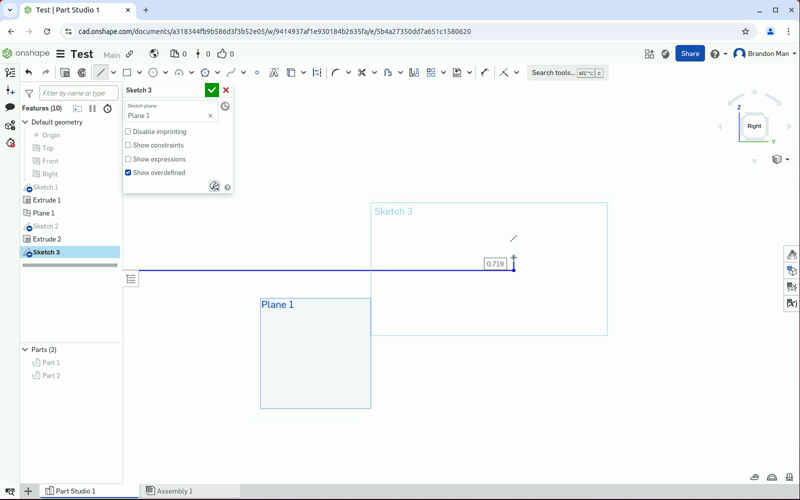
scroll(-6)
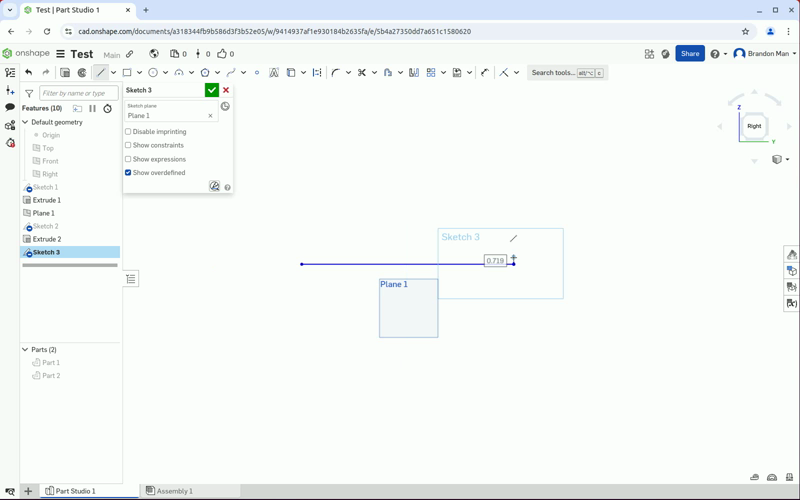
scroll(-6)
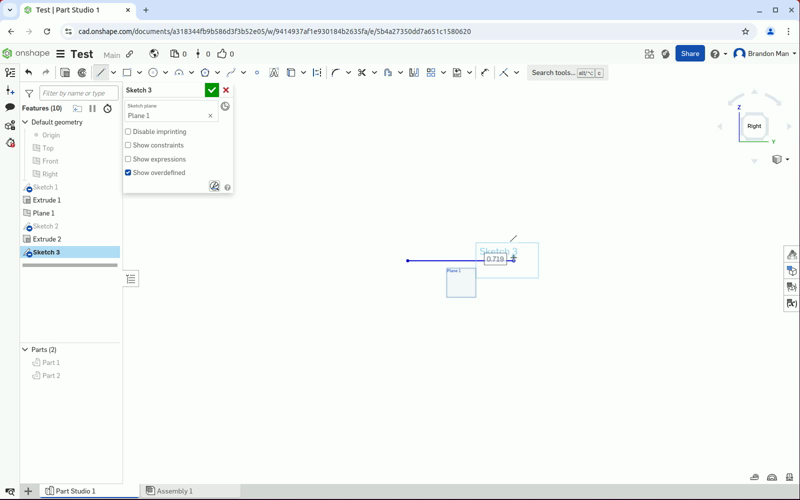
key_up(shift)
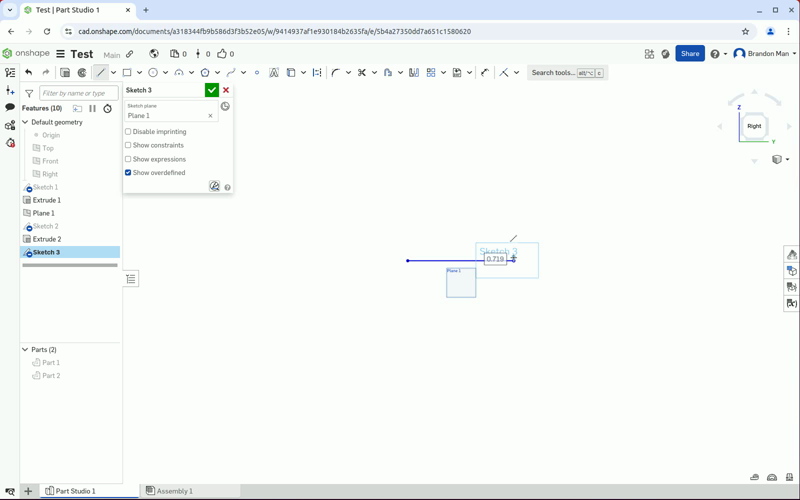
key_down(shift)
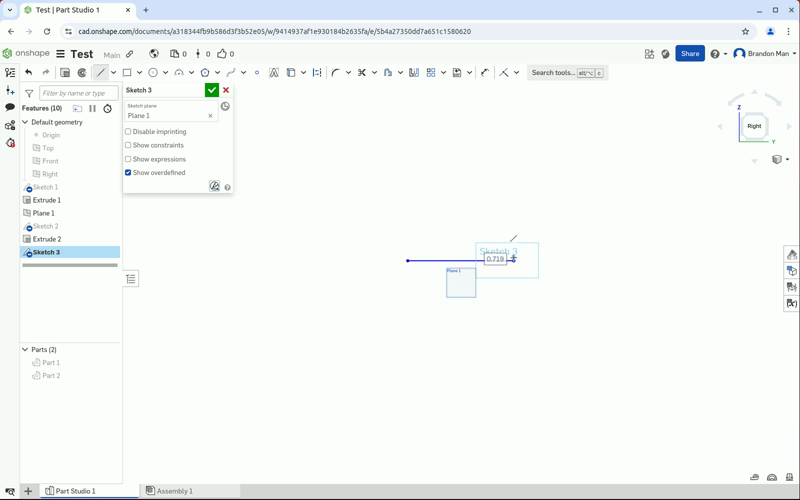
mouse_move(407, 257)
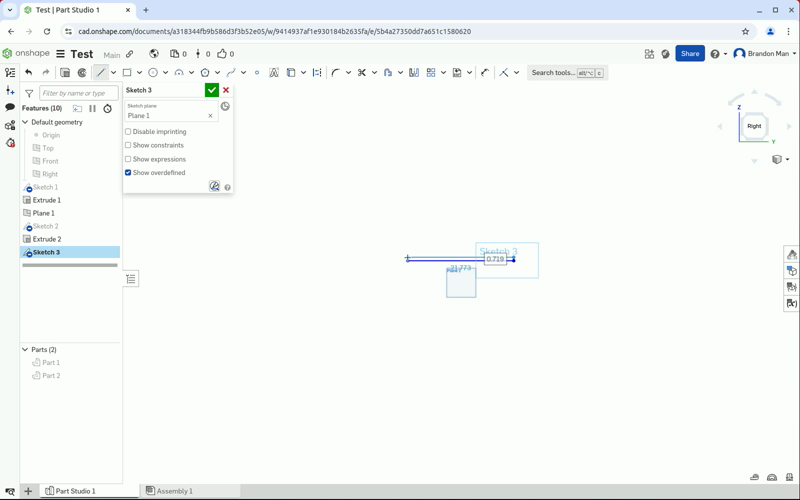
scroll(6)
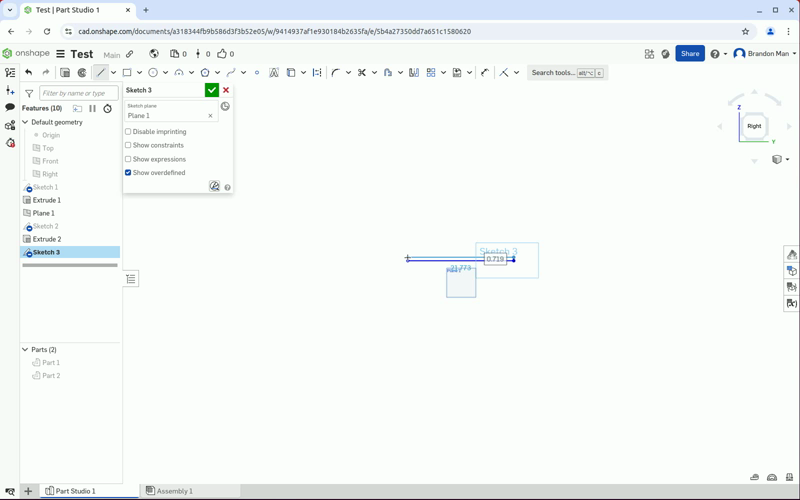
scroll(6)
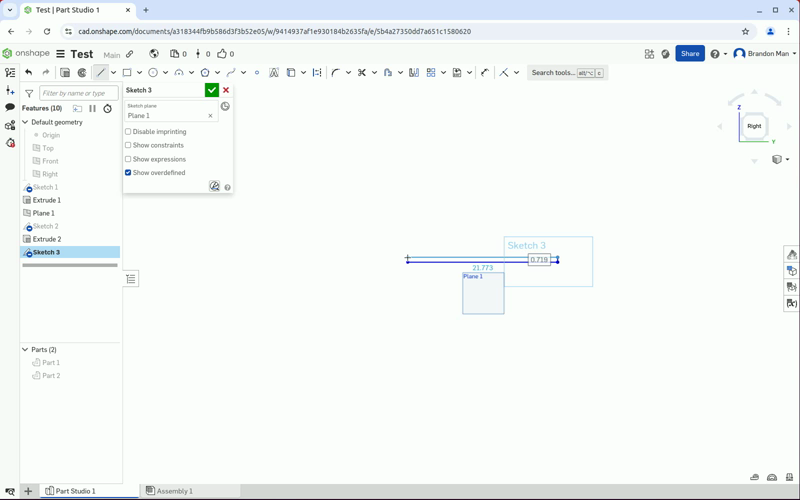
scroll(6)
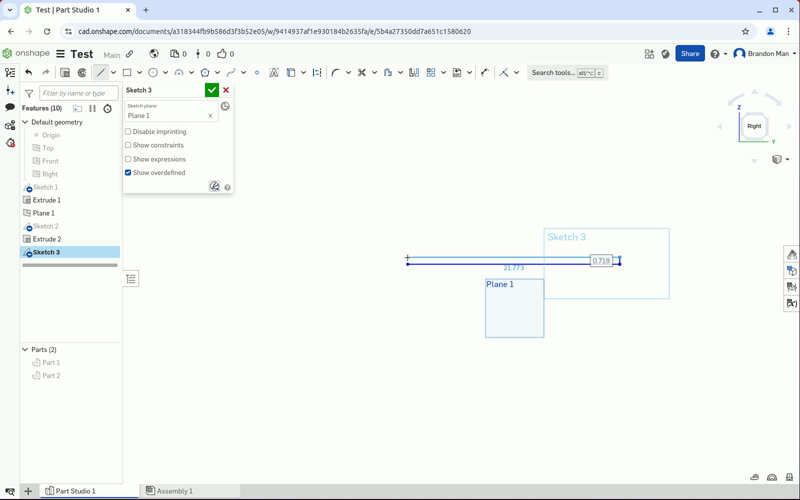
scroll(6)
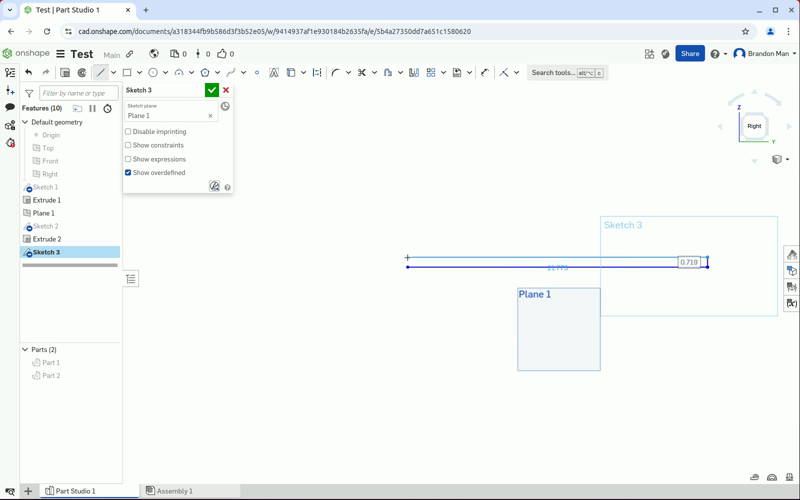
scroll(6)
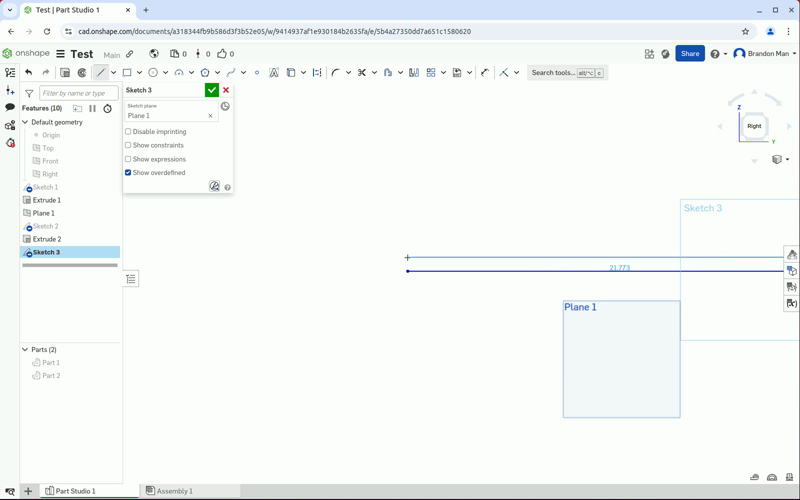
scroll(6)
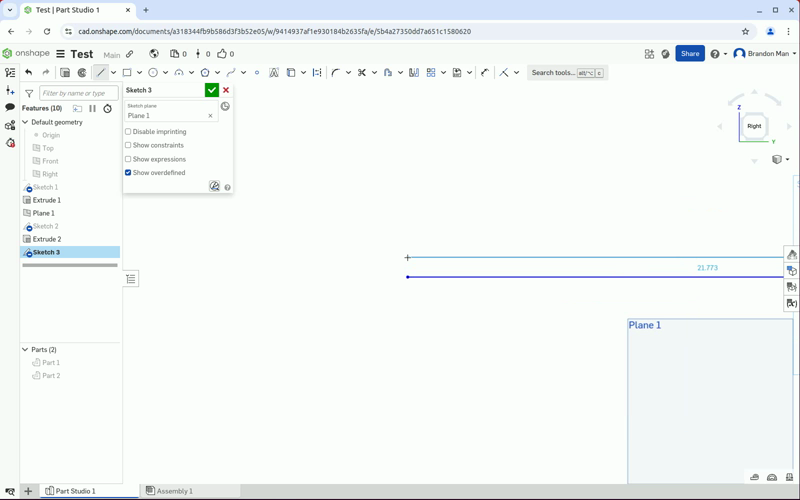
scroll(6)
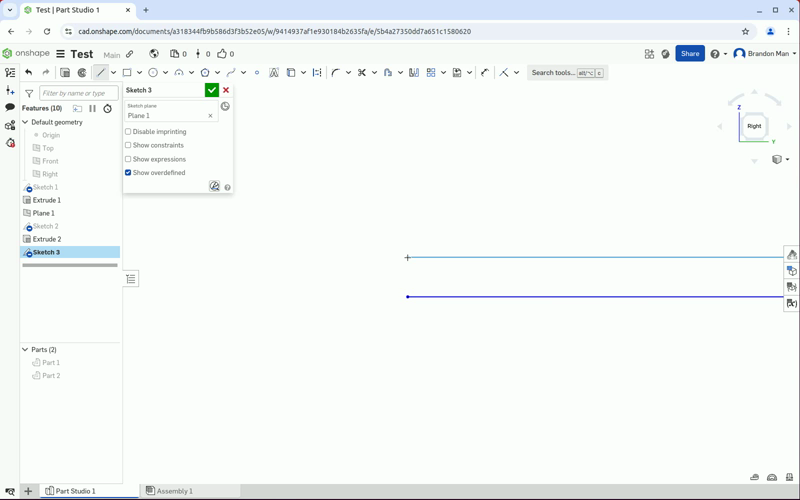
click(407, 257)
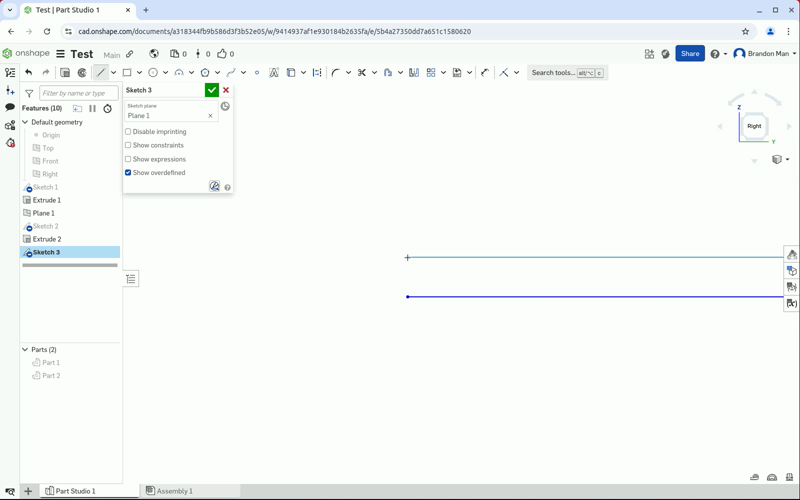
scroll(-6)
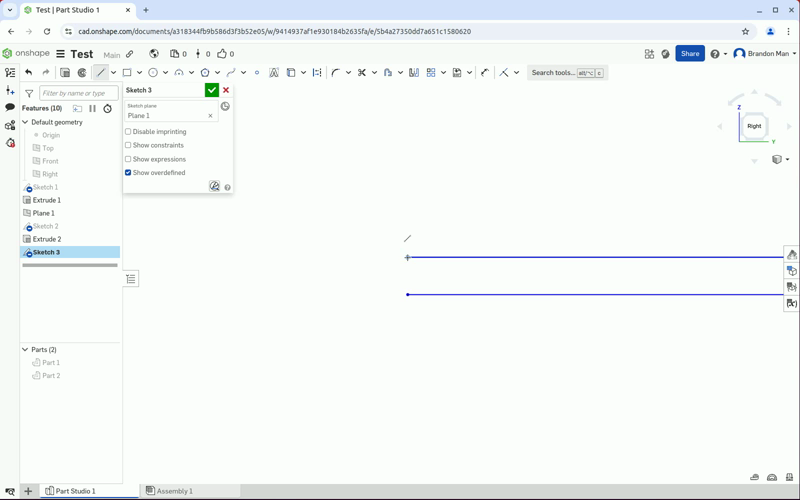
scroll(-6)
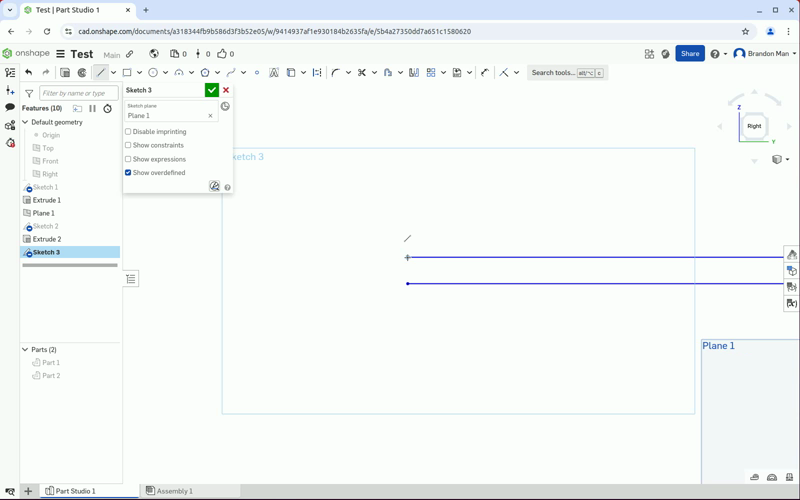
scroll(-6)
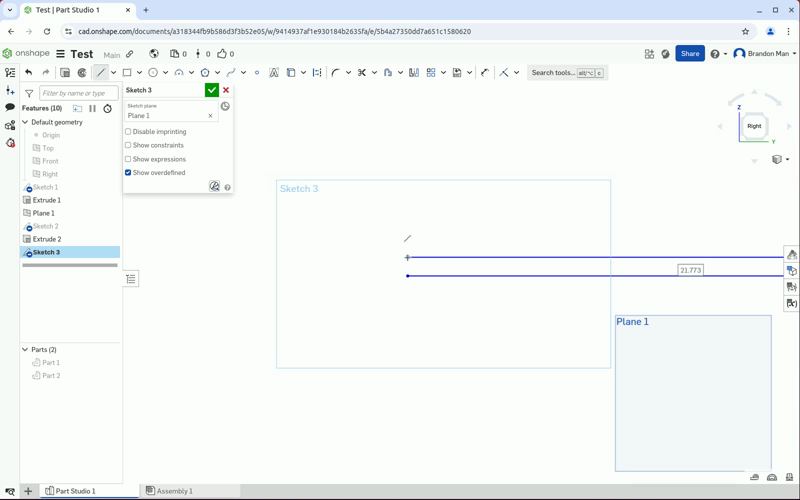
scroll(-6)
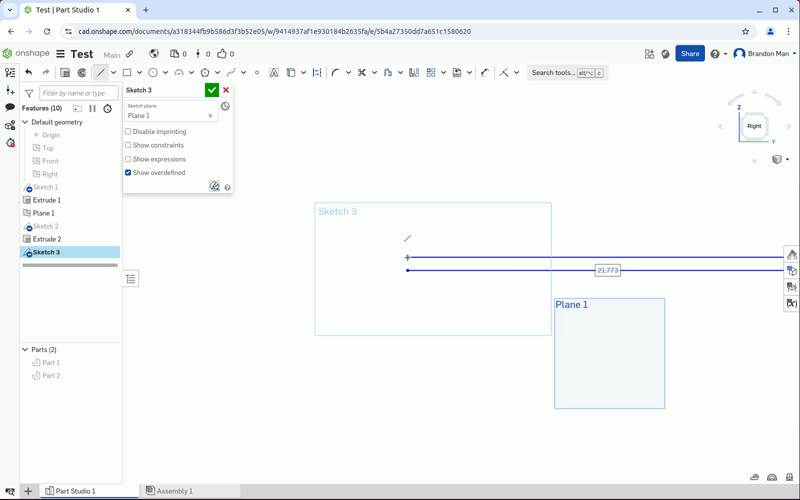
scroll(-6)
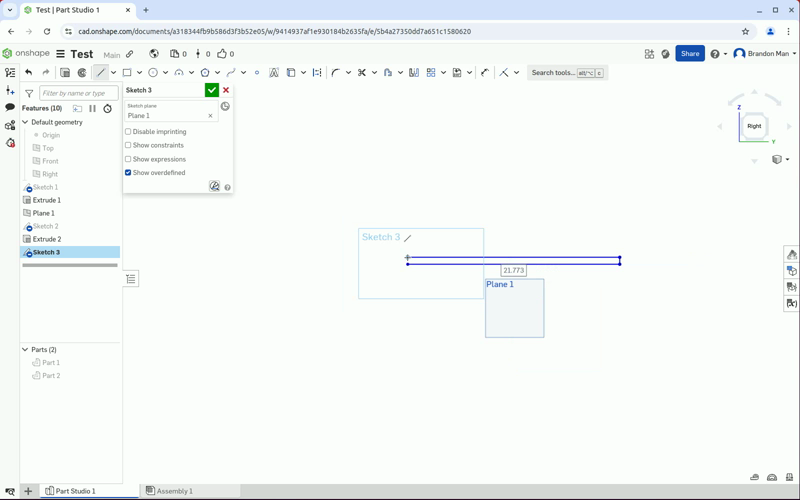
scroll(-6)
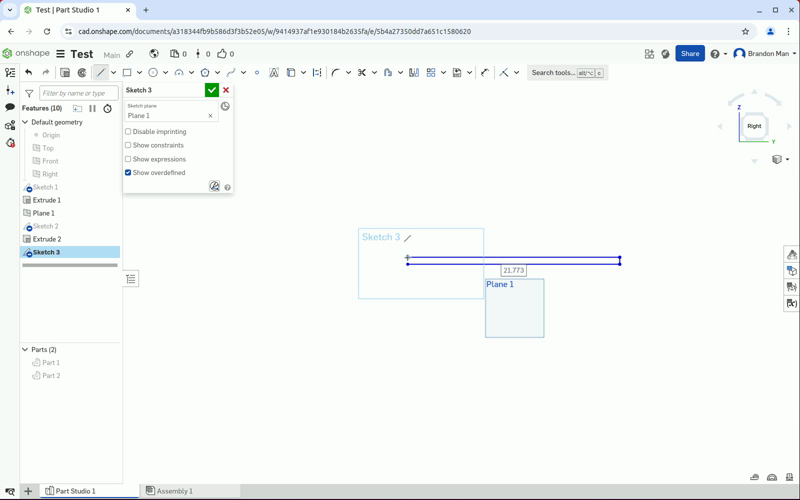
scroll(-6)
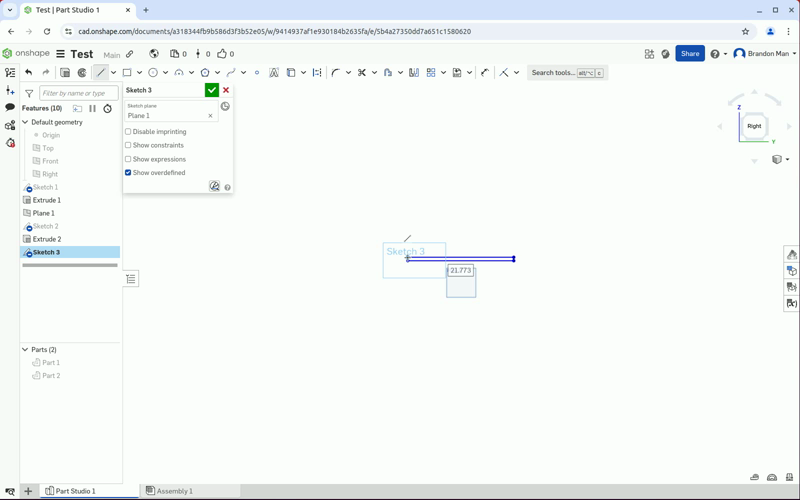
key_up(shift)
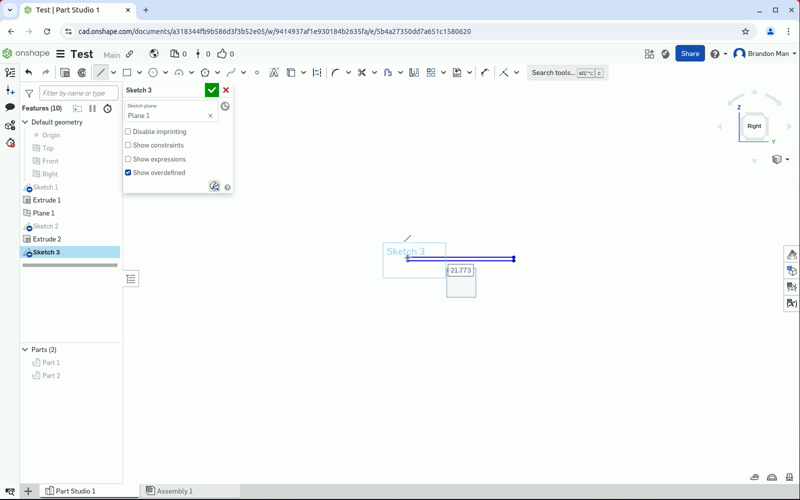
mouse_move(437, 257)
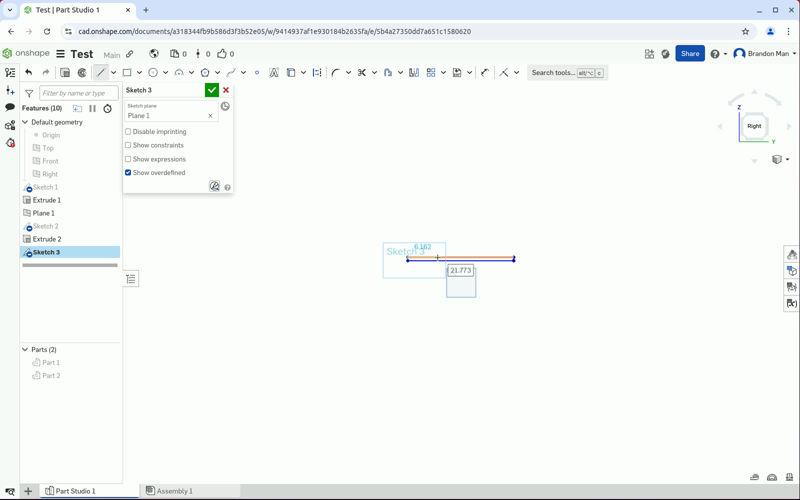
key_down(shift)
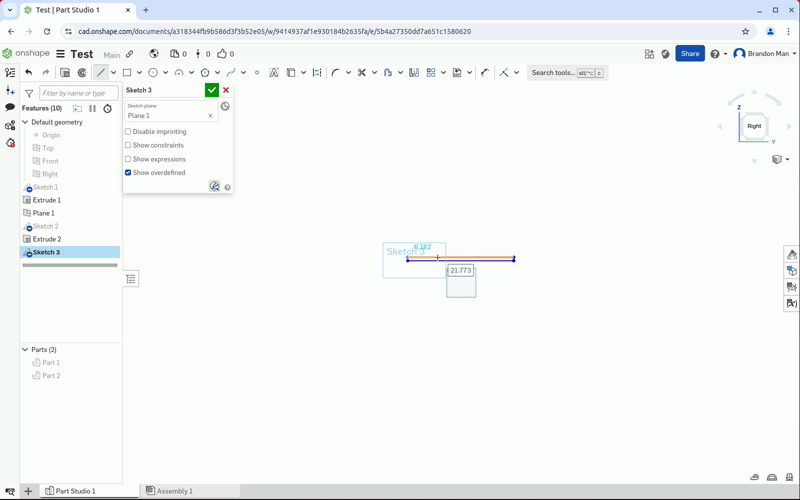
mouse_move(407, 260)
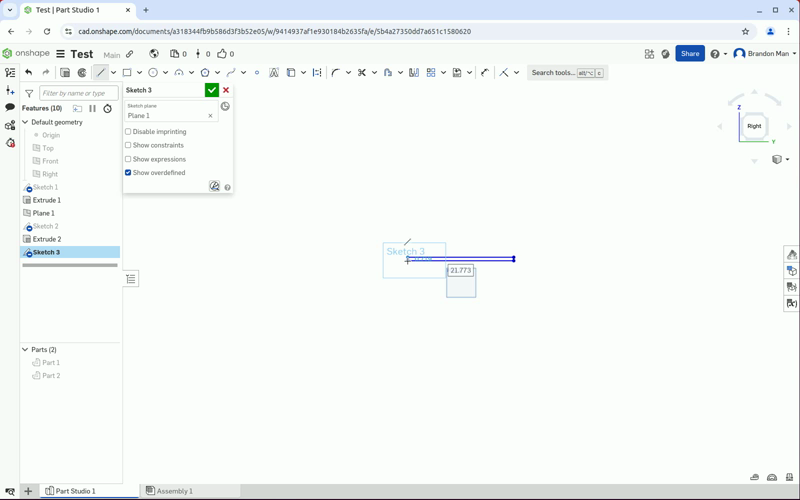
scroll(6)
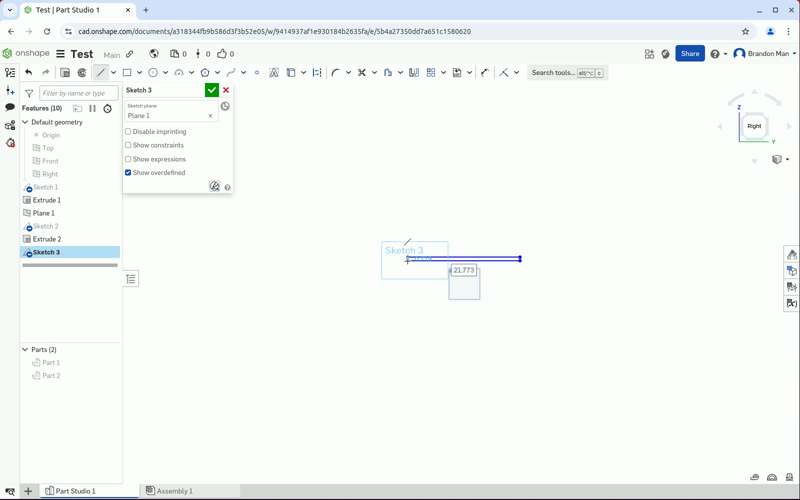
scroll(6)
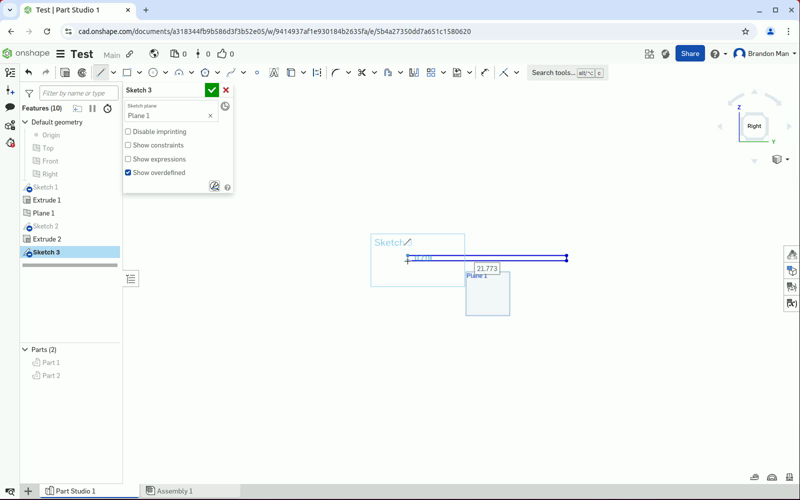
scroll(6)
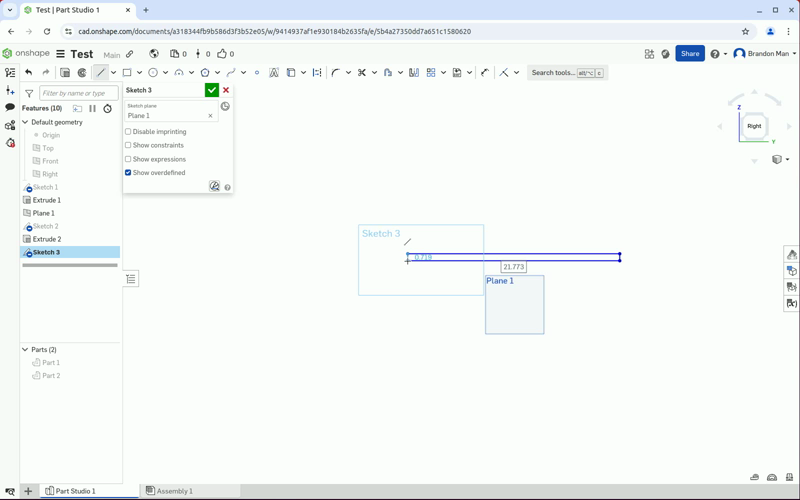
scroll(6)
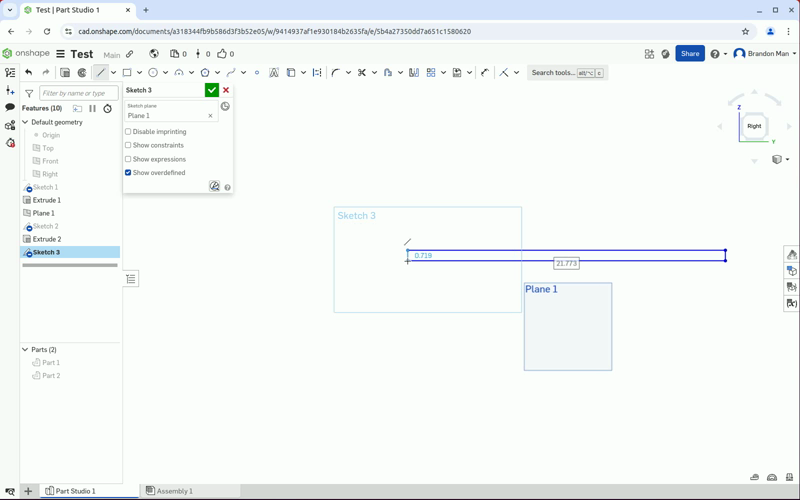
scroll(6)
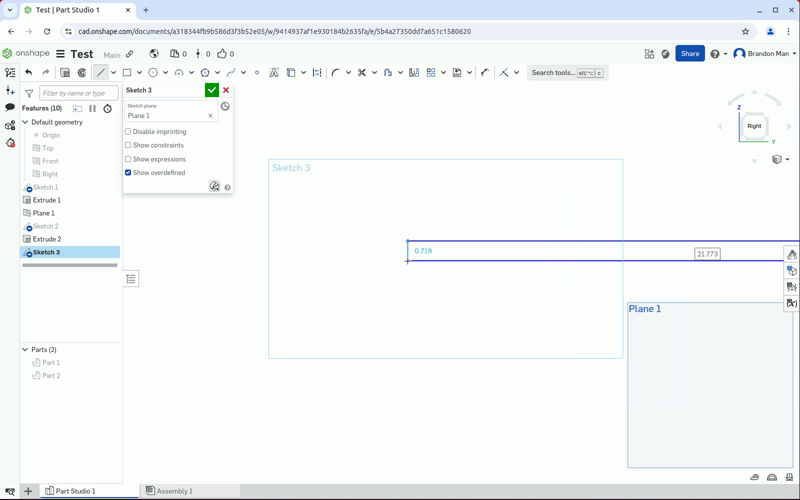
scroll(6)
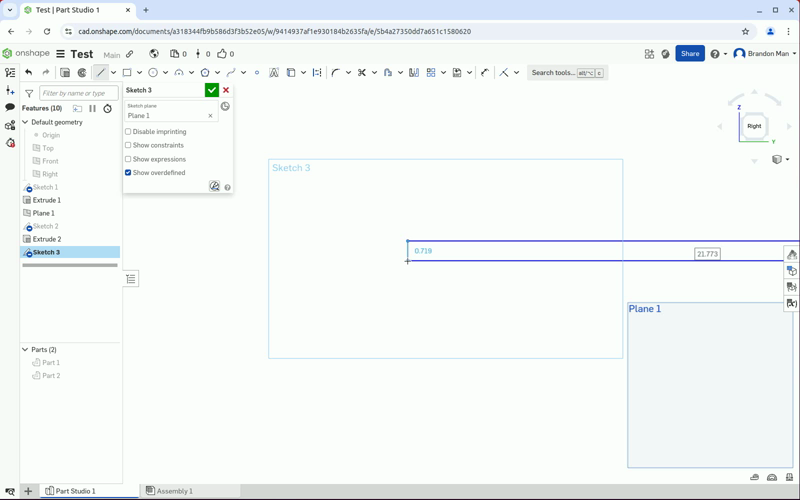
scroll(6)
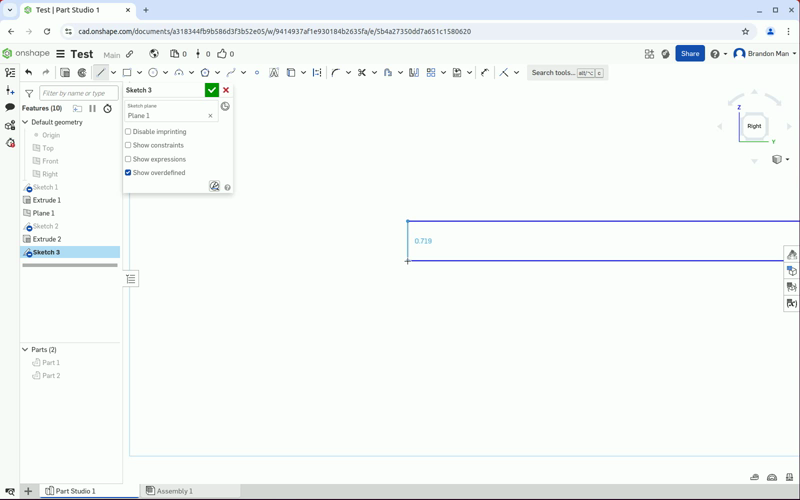
key_up(shift)
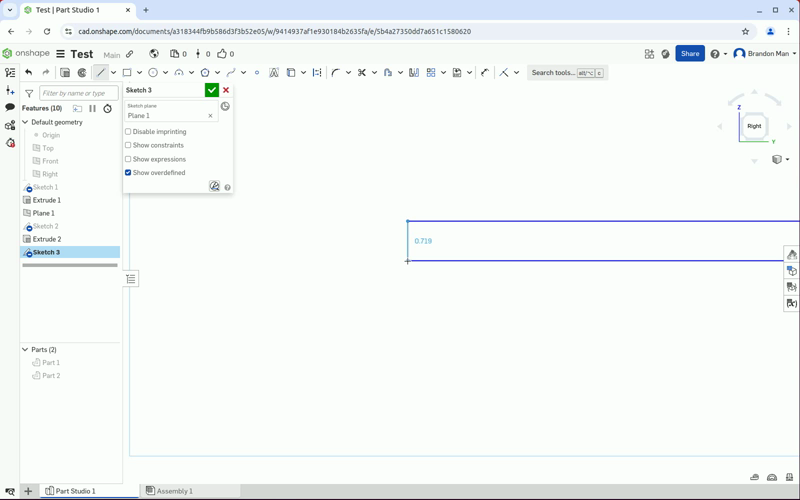
click(407, 260)
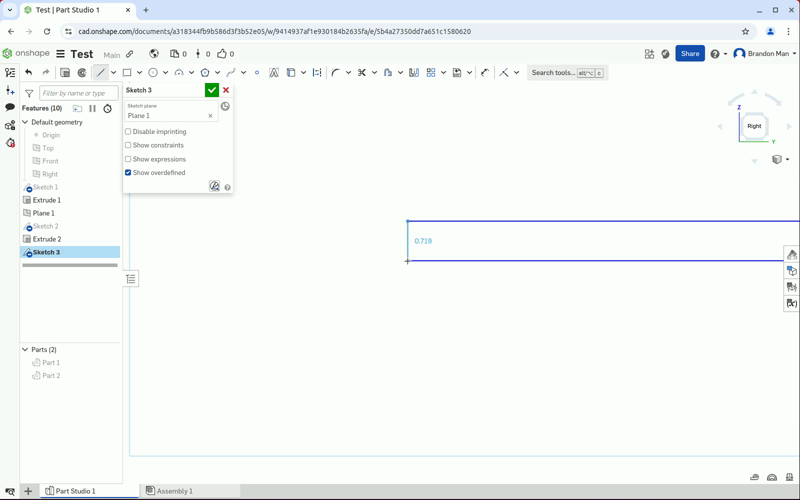
scroll(-6)
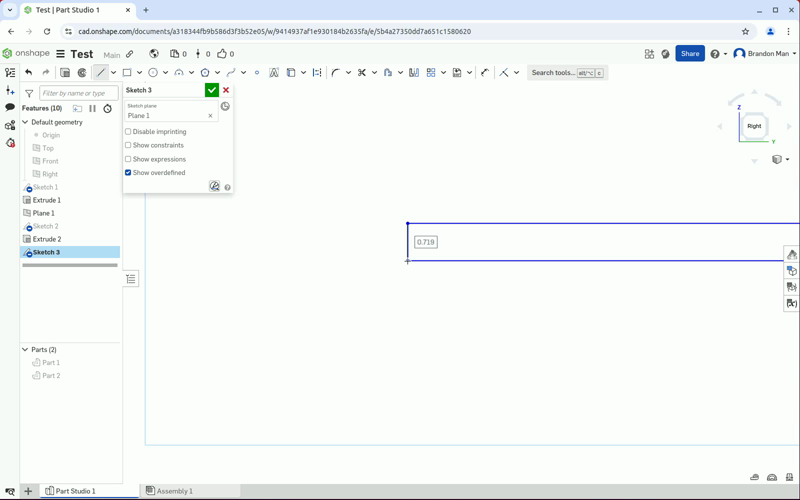
scroll(-6)
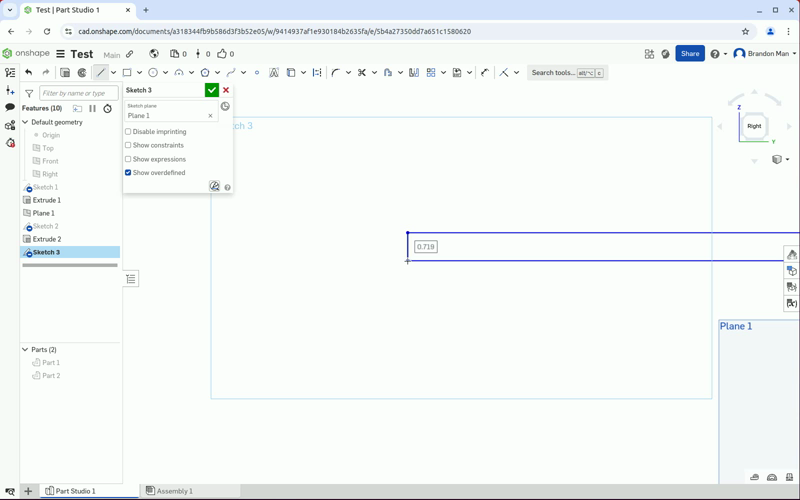
scroll(-6)
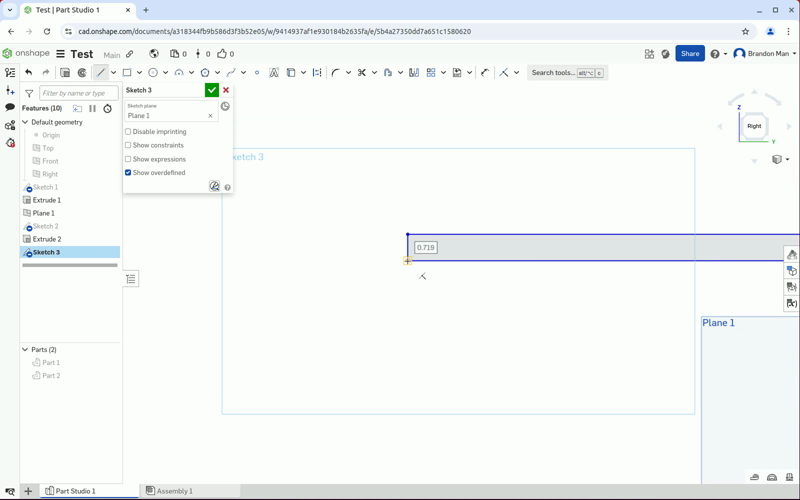
scroll(-6)
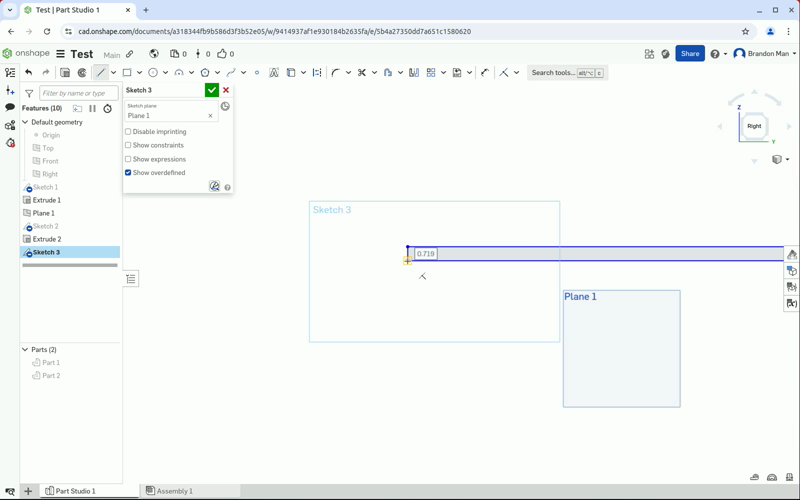
scroll(-6)
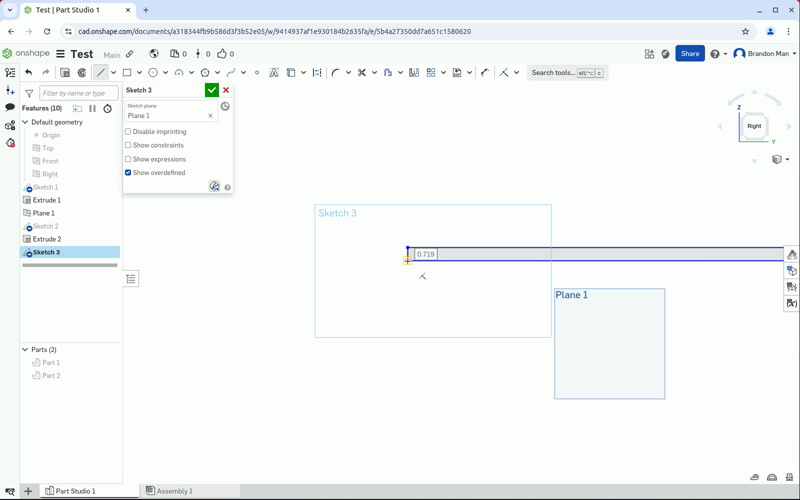
scroll(-6)
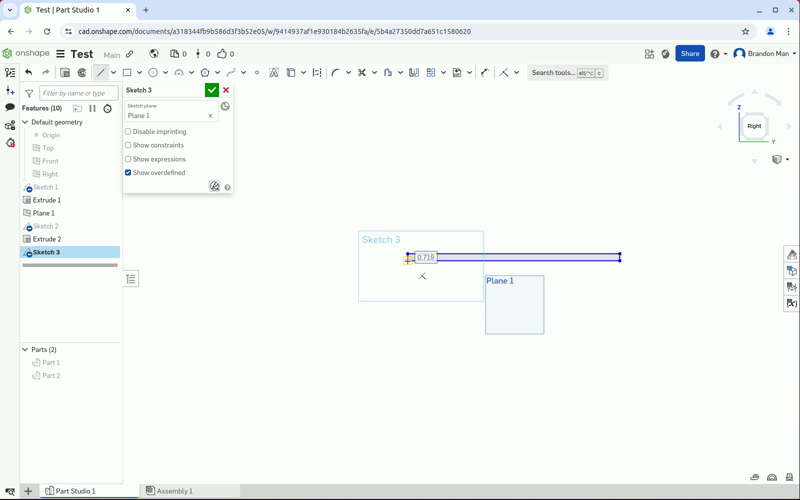
scroll(-6)
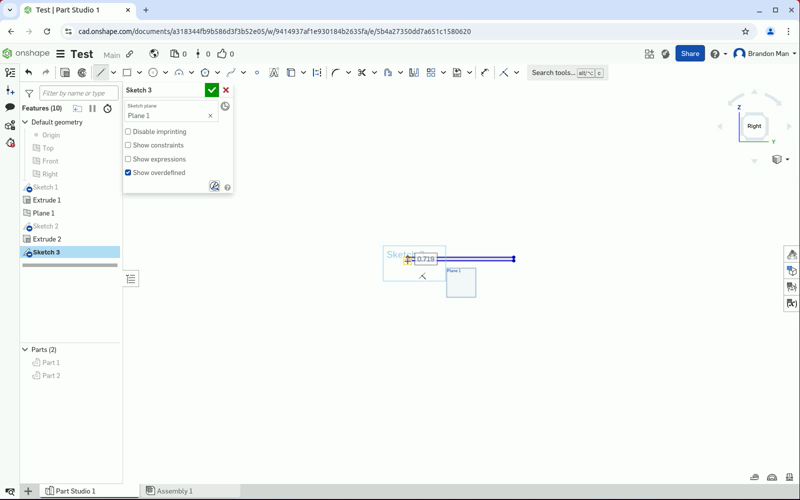
key(esc)
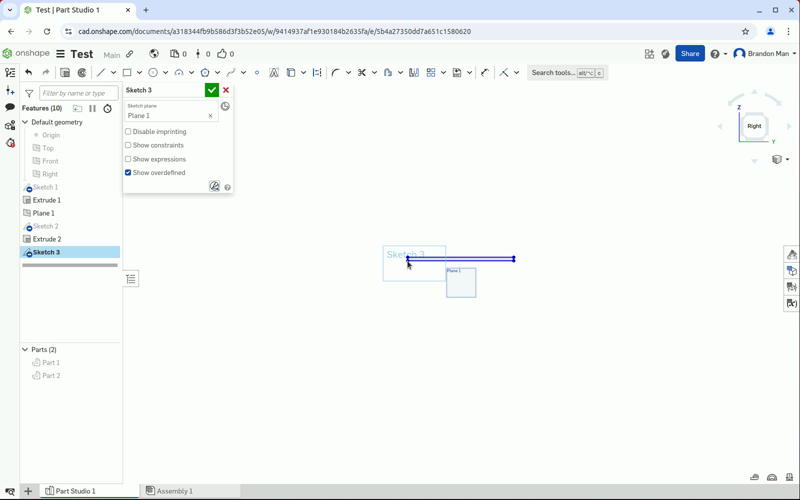
mouse_move(461, 259)
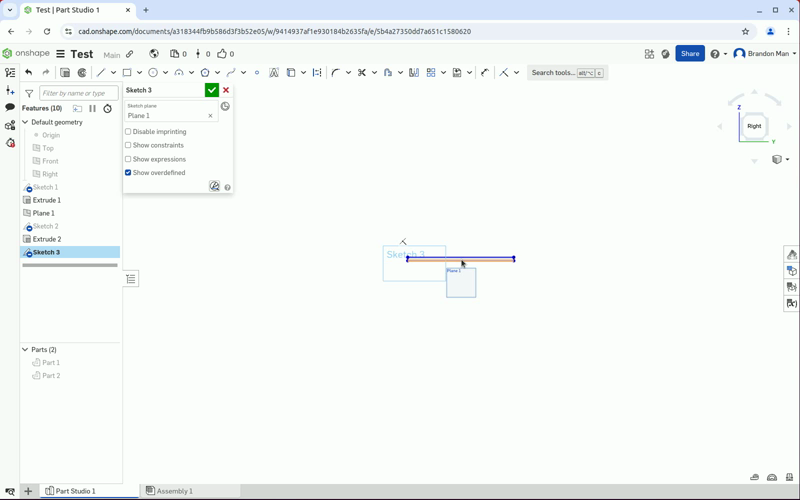
scroll(6)
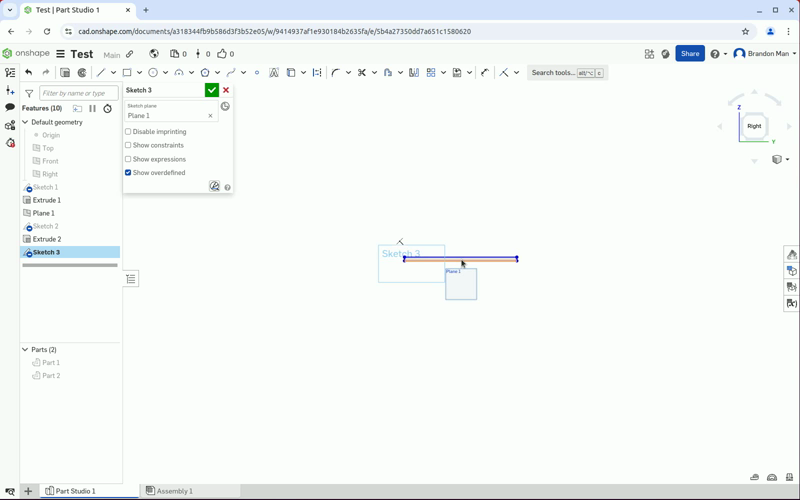
scroll(6)
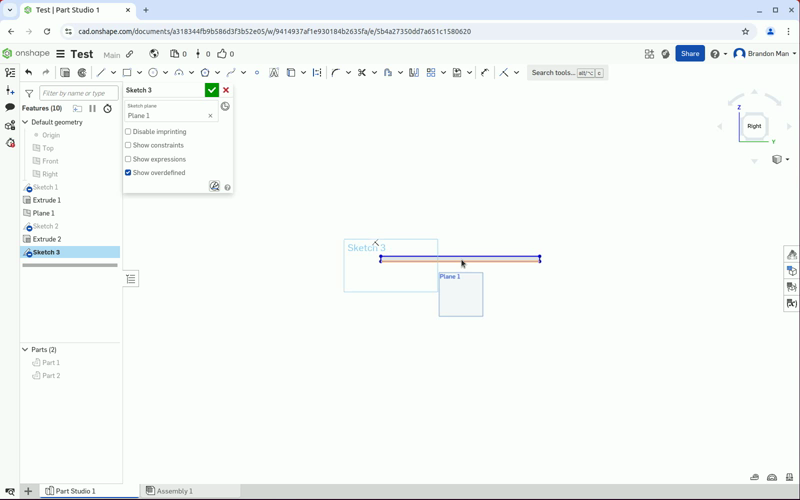
scroll(6)
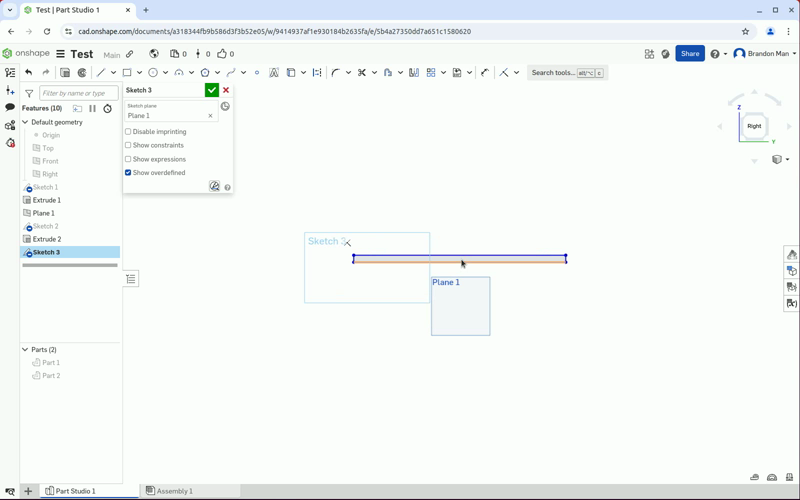
scroll(6)
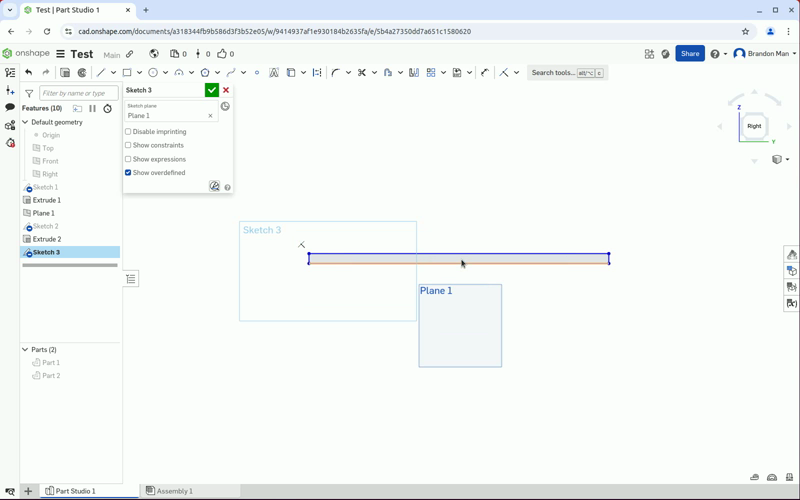
scroll(6)
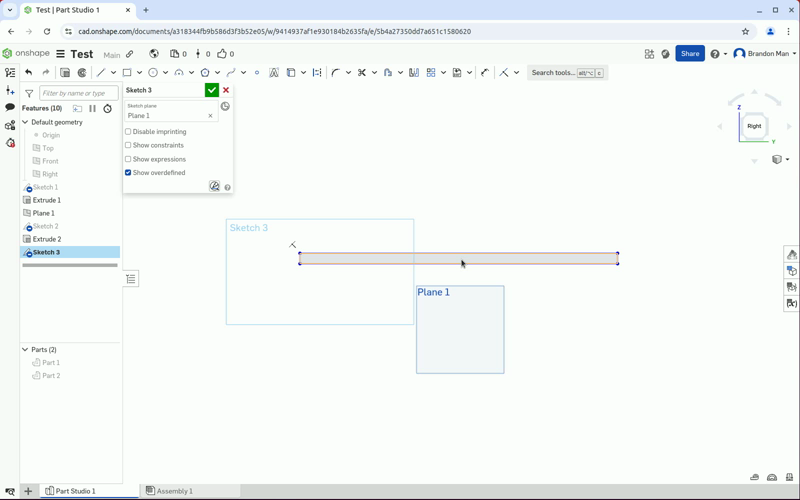
scroll(6)
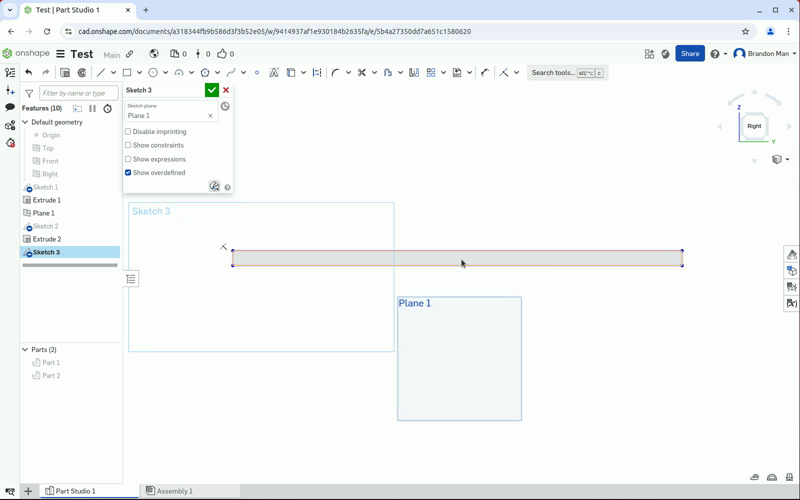
scroll(6)
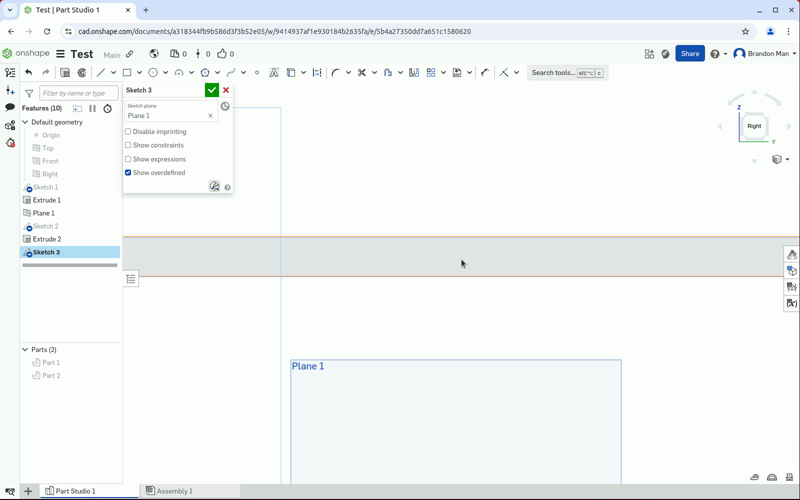
click(461, 259)
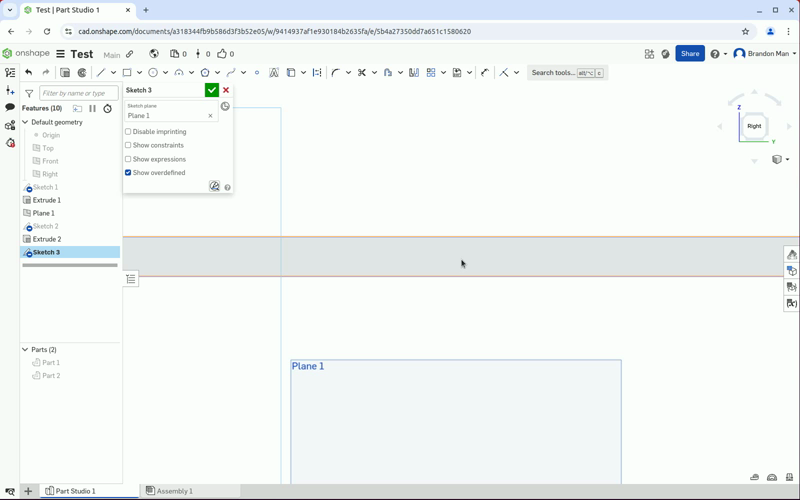
scroll(-6)
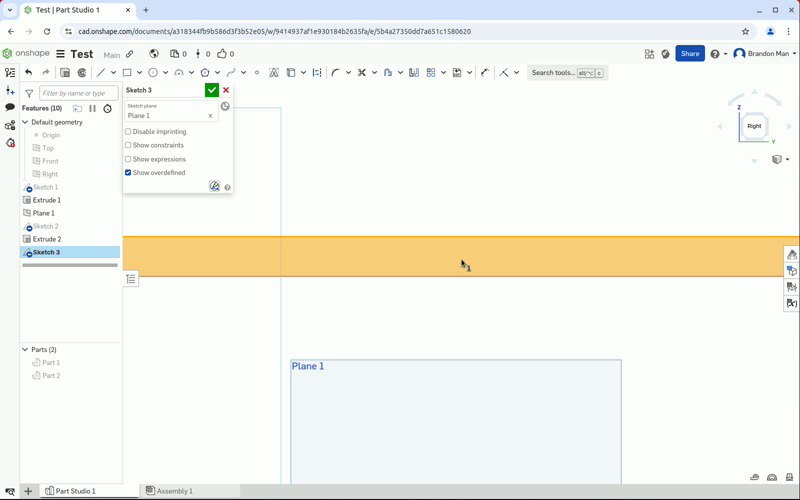
scroll(-6)
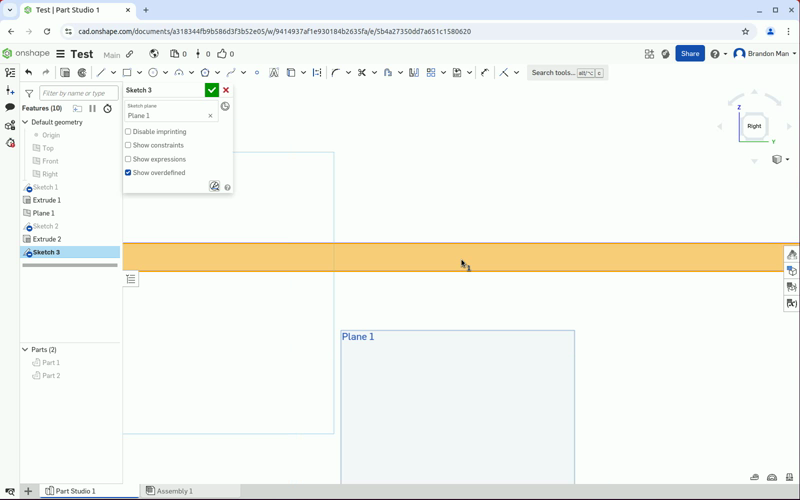
scroll(-6)
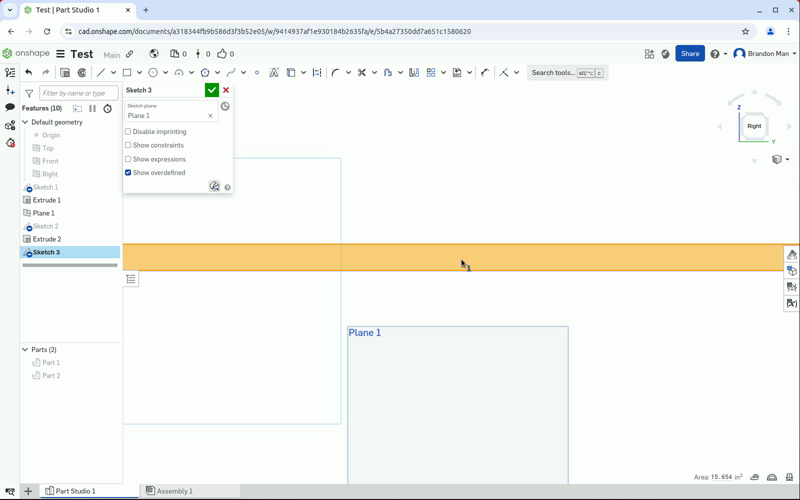
scroll(-6)
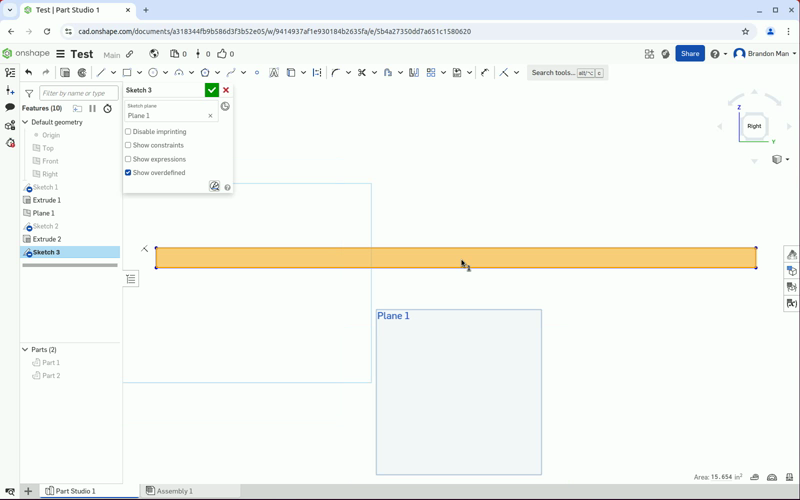
scroll(-6)
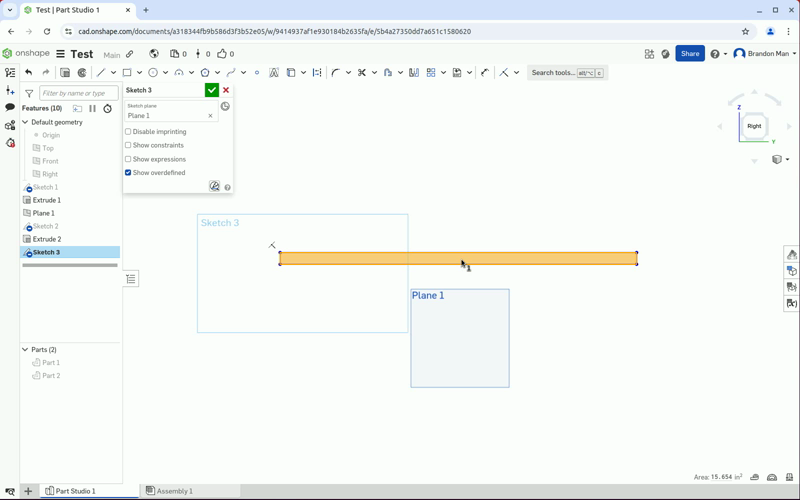
scroll(-6)
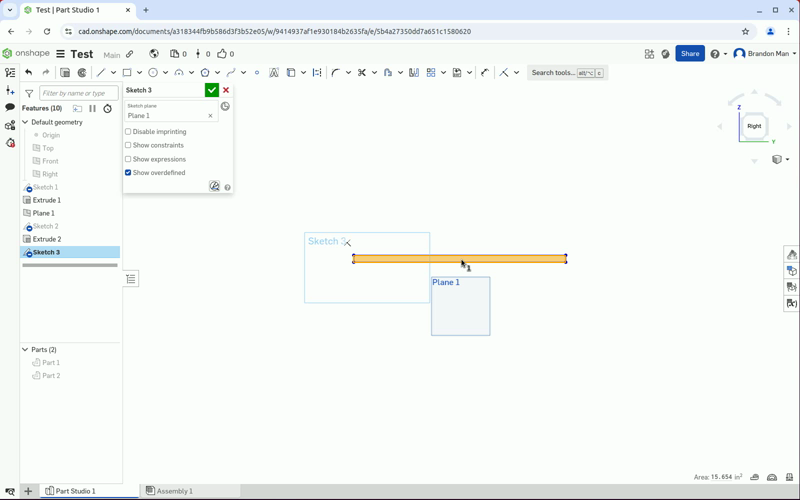
scroll(-6)
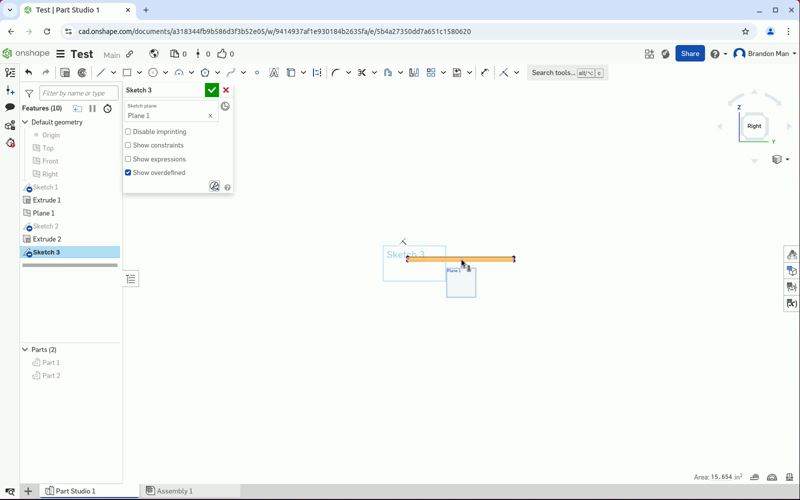
mouse_move(73, 352)
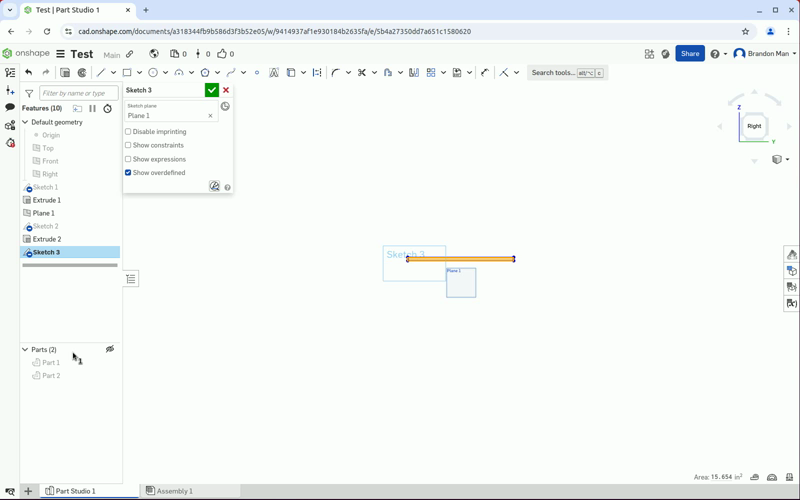
key(shift+y)
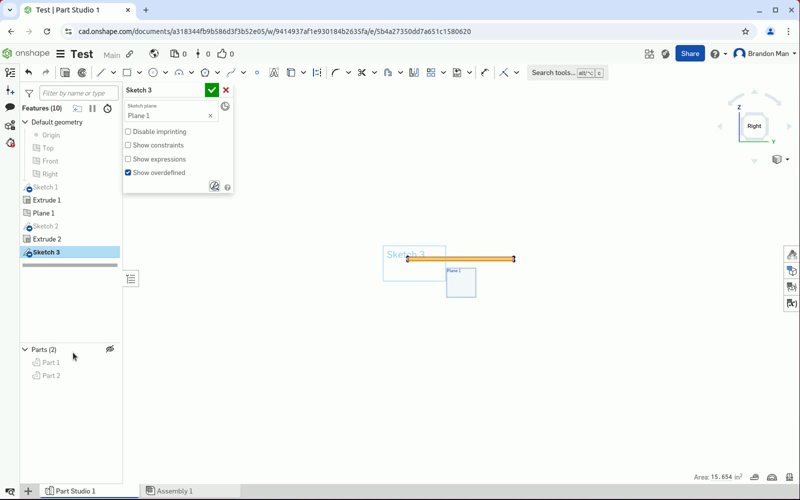
key(shift+e)
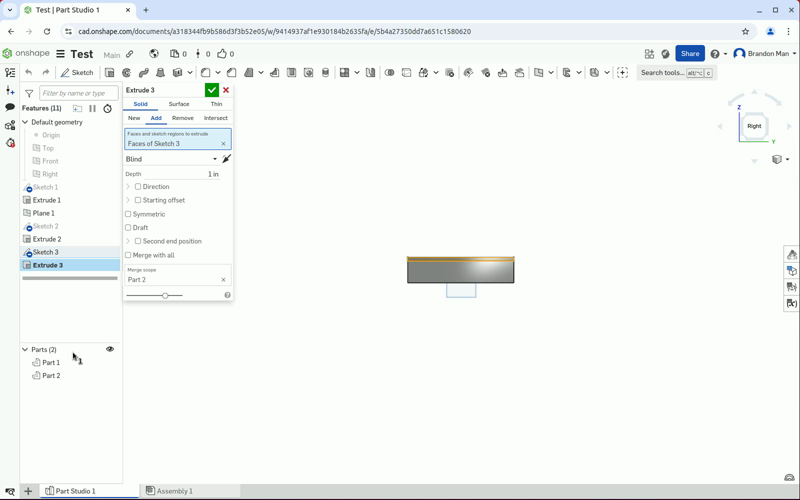
mouse_move(143, 106)
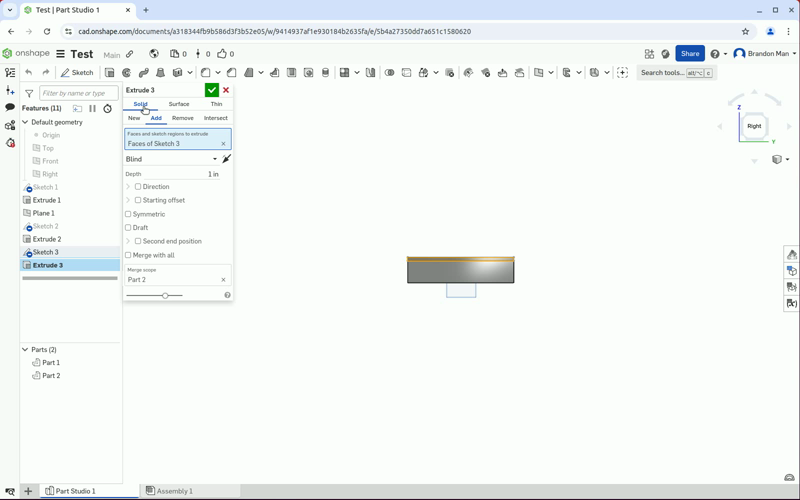
click(143, 106)
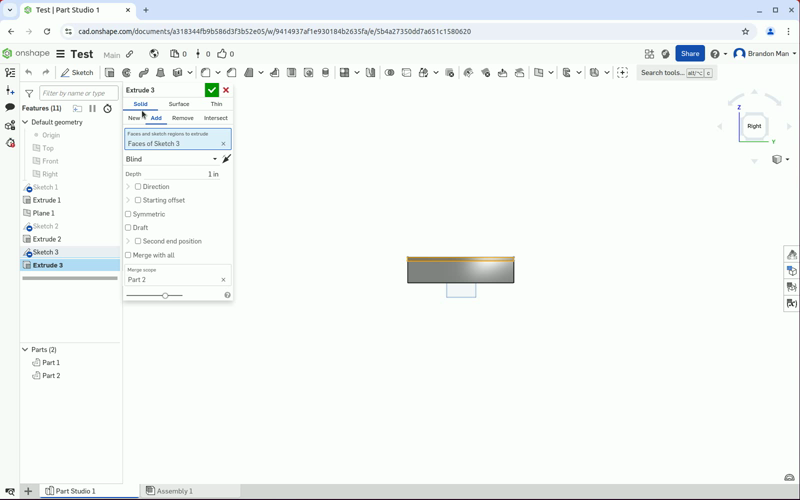
mouse_move(137, 120)
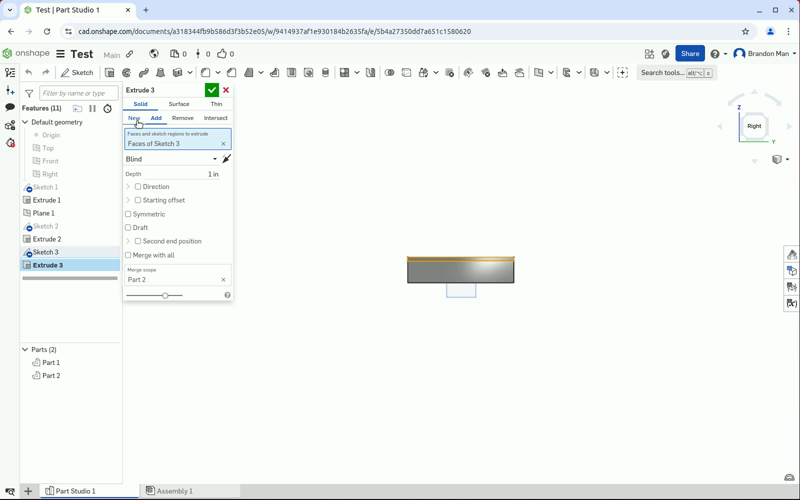
click(137, 120)
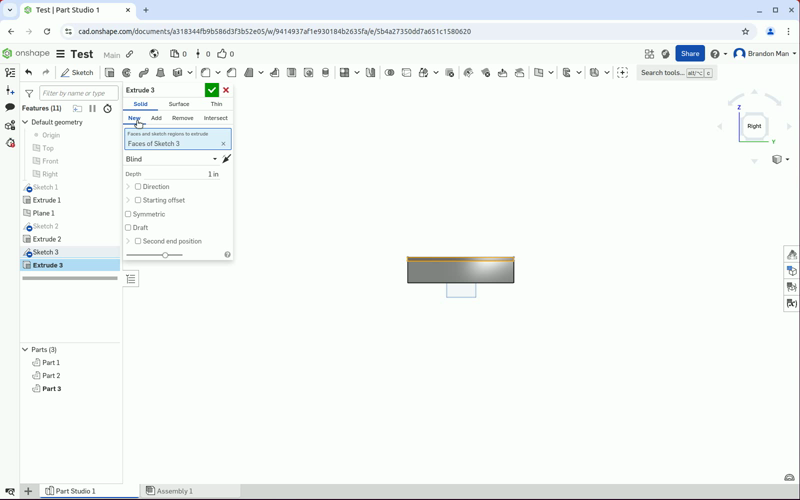
key(tab, 4)
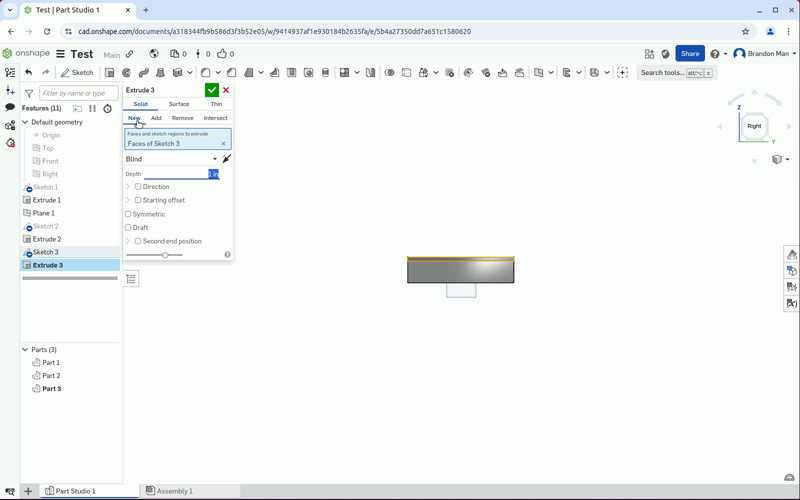
text(0.722)
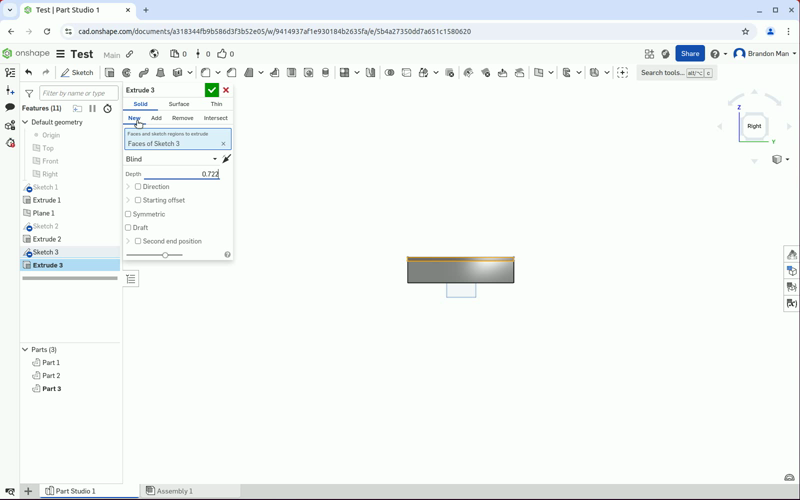
key(enter)
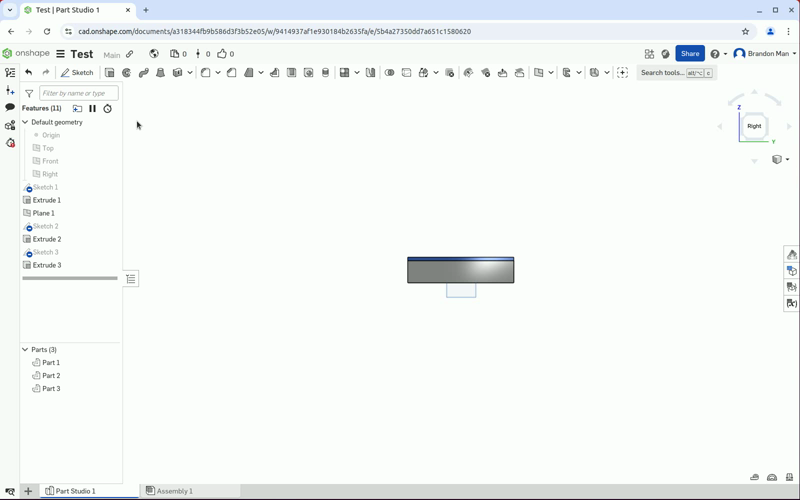
key(shift+h)
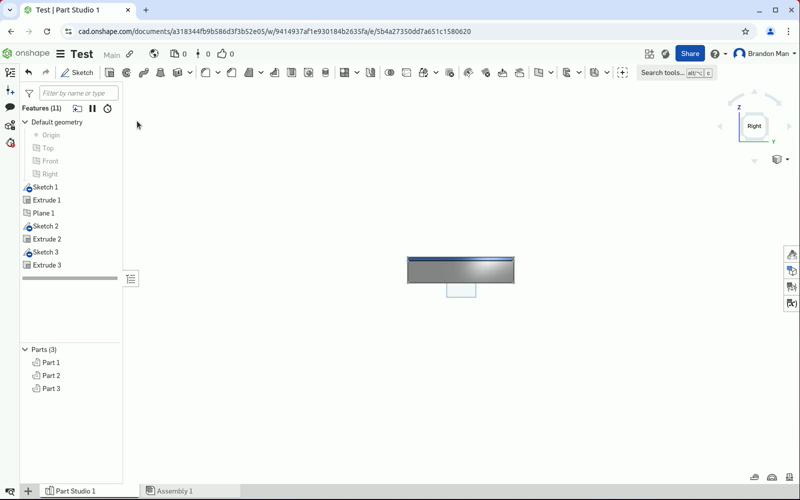
key(shift+h)
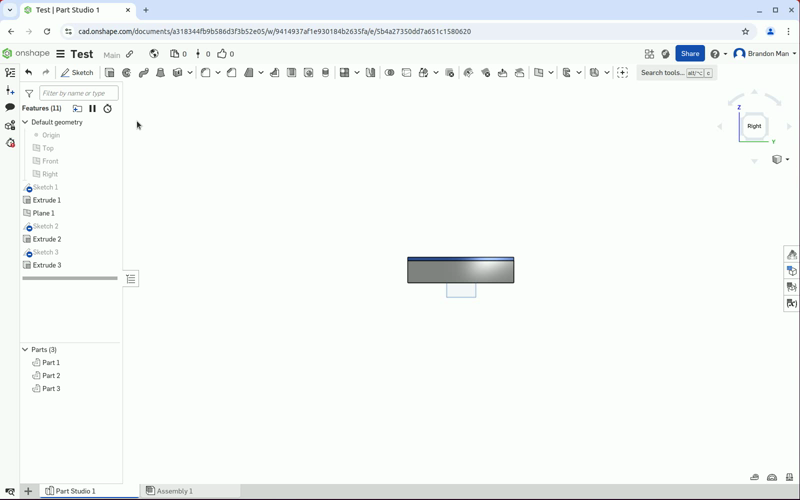
mouse_move(73, 189)
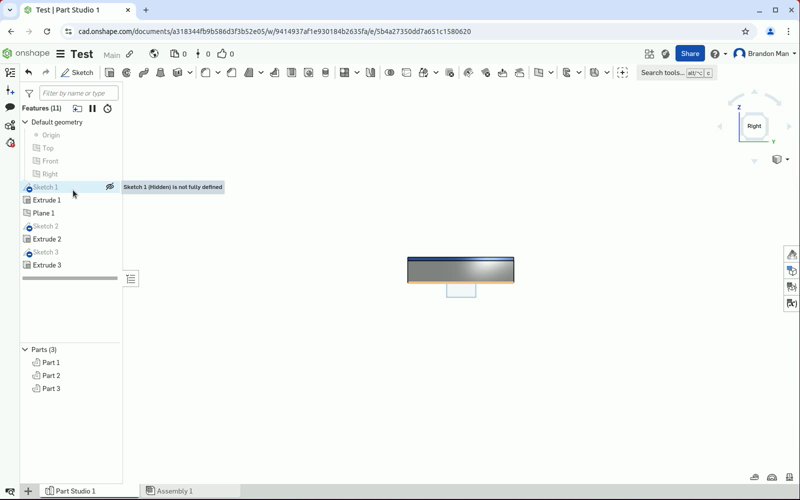
click(73, 189)
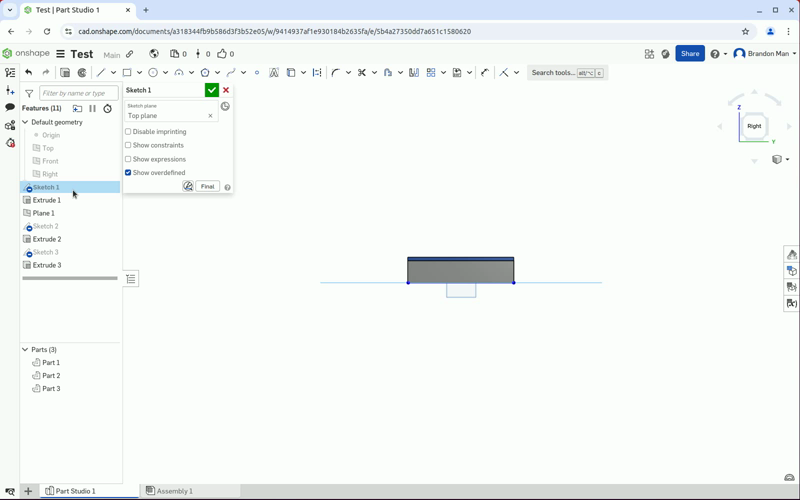
mouse_move(229, 92)
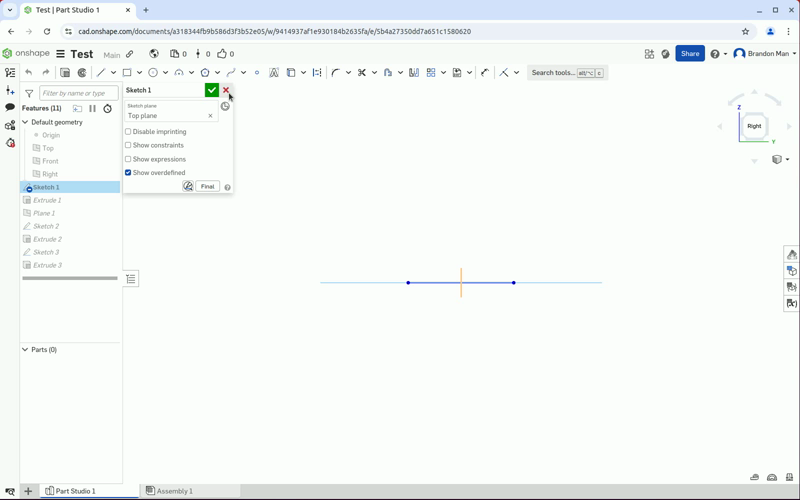
click(229, 92)
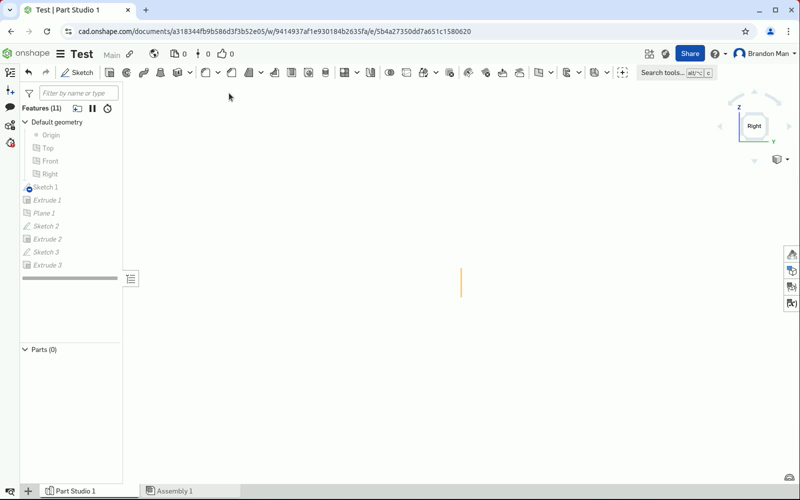
mouse_move(73, 352)
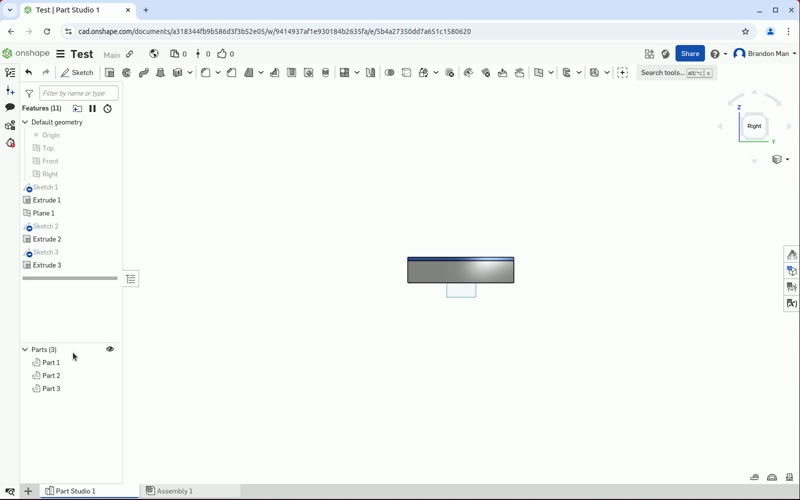
key(y)
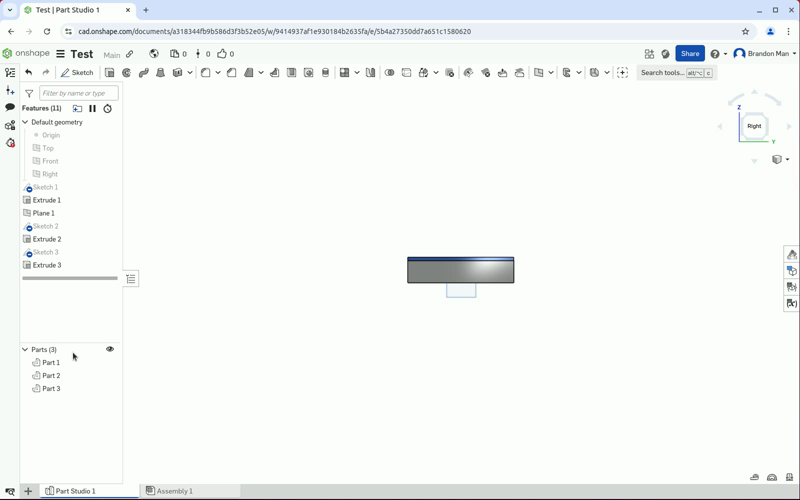
key(shift+p)
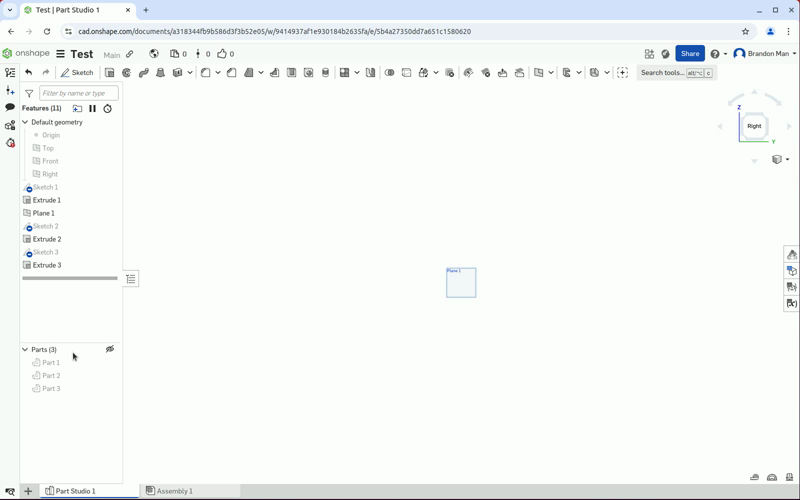
key(space)
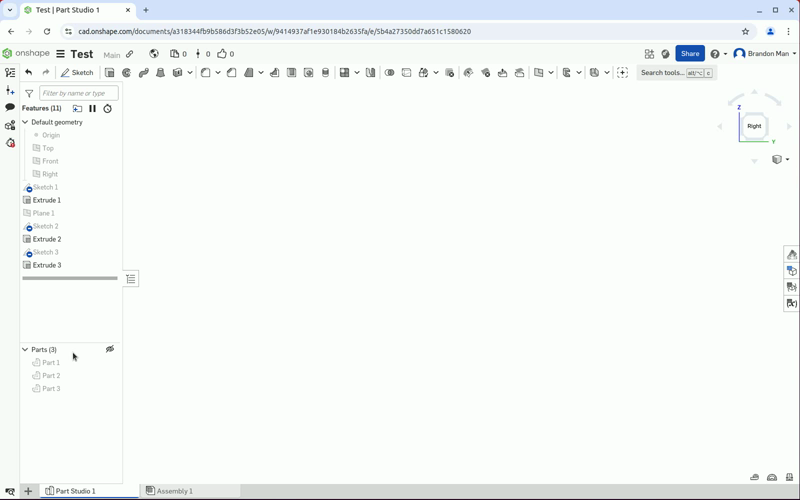
key_down(shift)
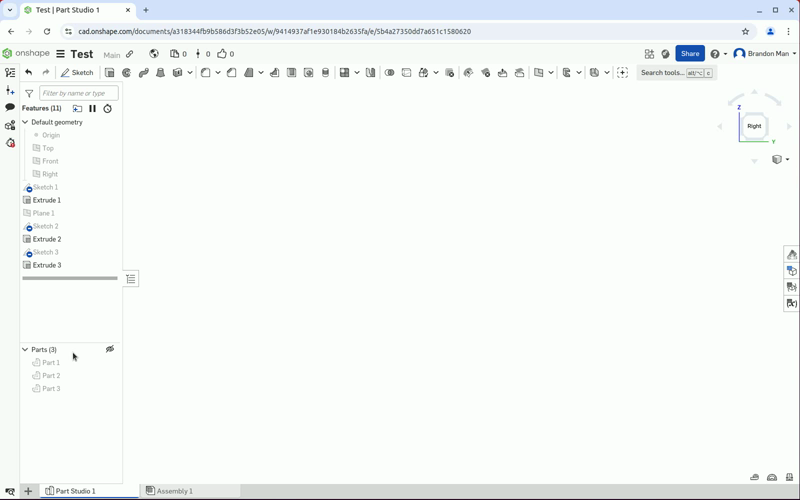
key(right)
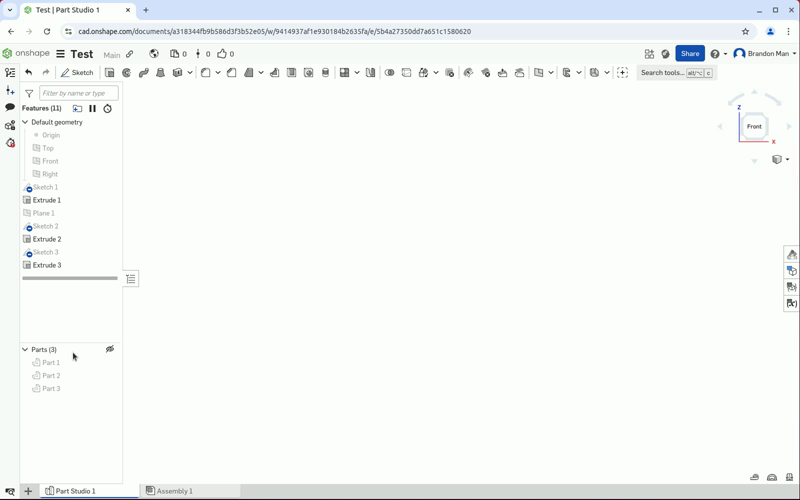
key_up(shift)
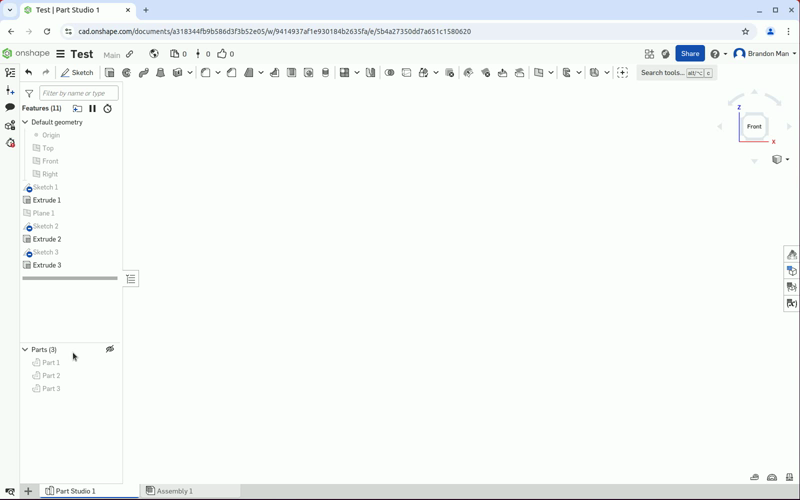
mouse_move(73, 352)
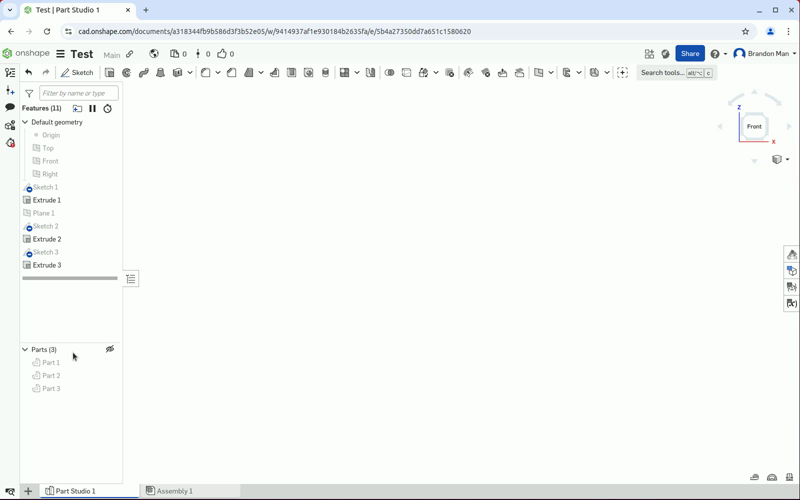
key(shift+y)
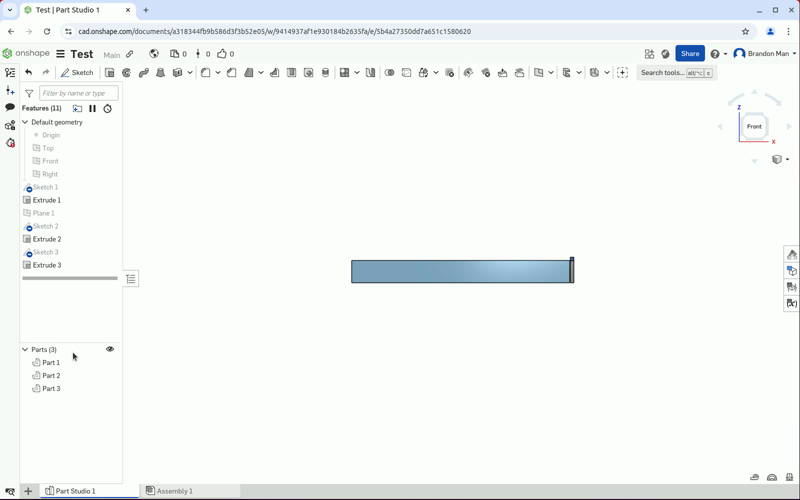
mouse_move(541, 75)
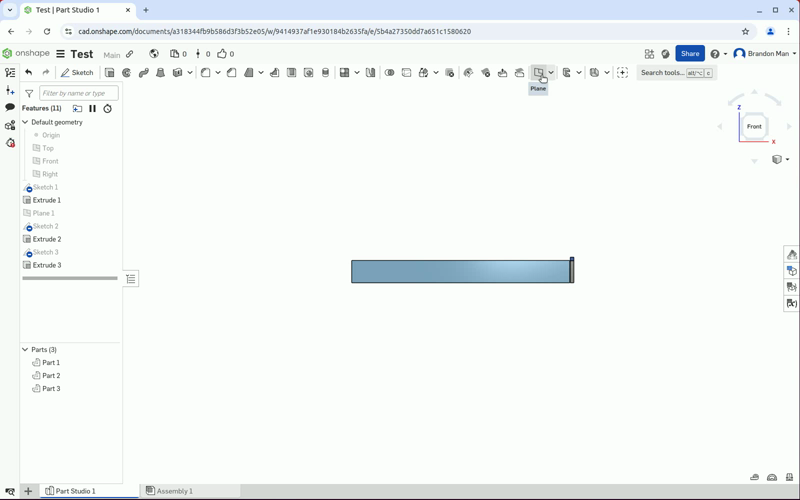
click(541, 75)
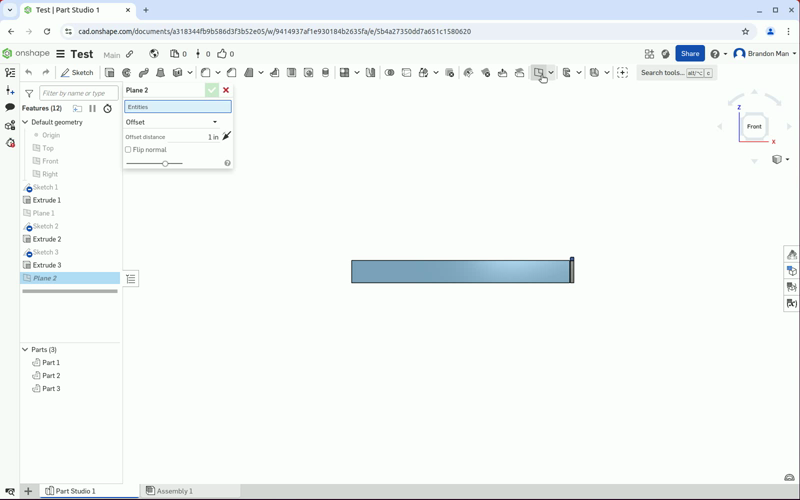
mouse_move(73, 163)
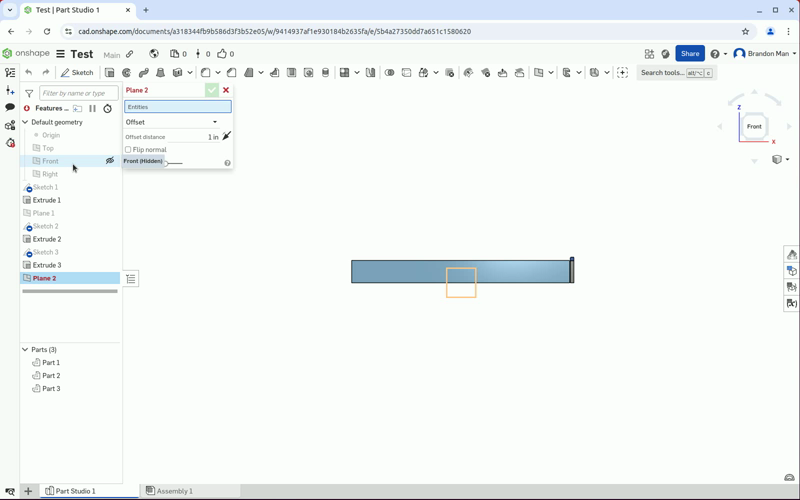
click(73, 163)
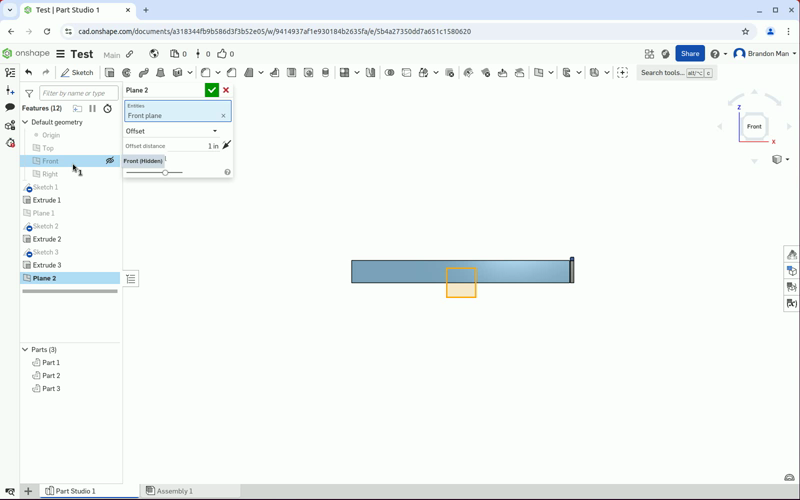
key(tab, 2)
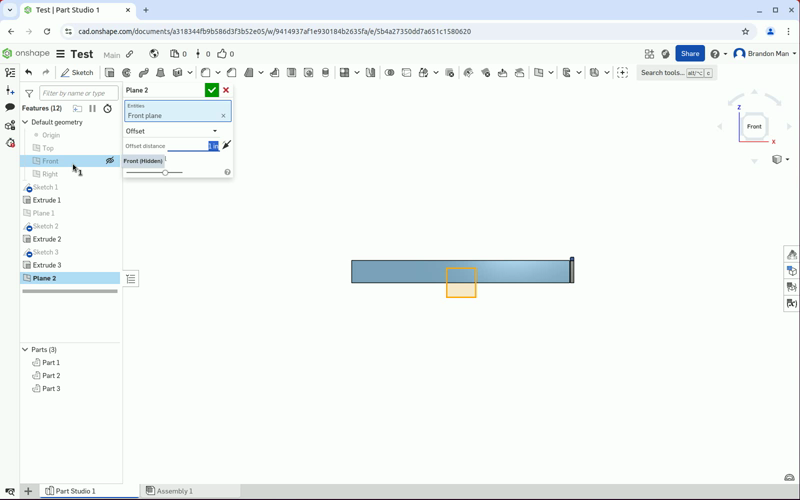
text(10.845)
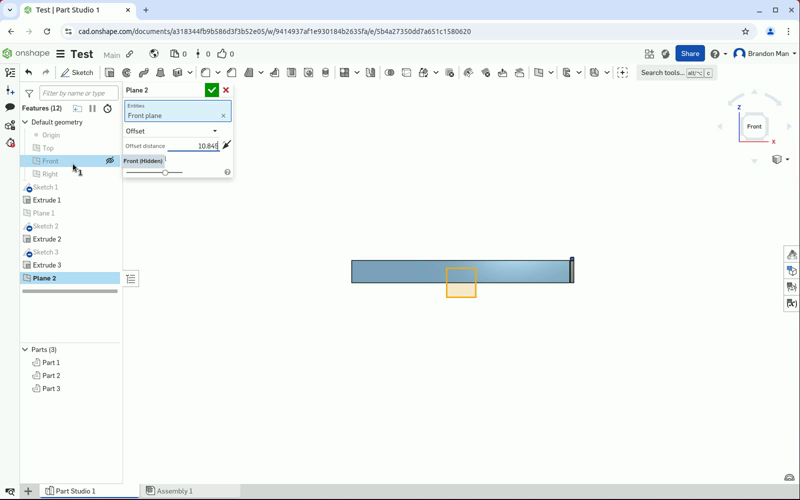
key(enter, 2)
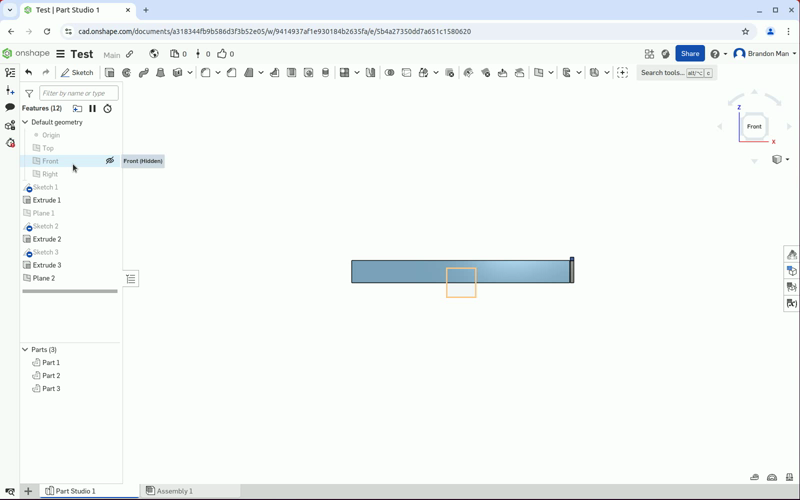
key(shift+s)
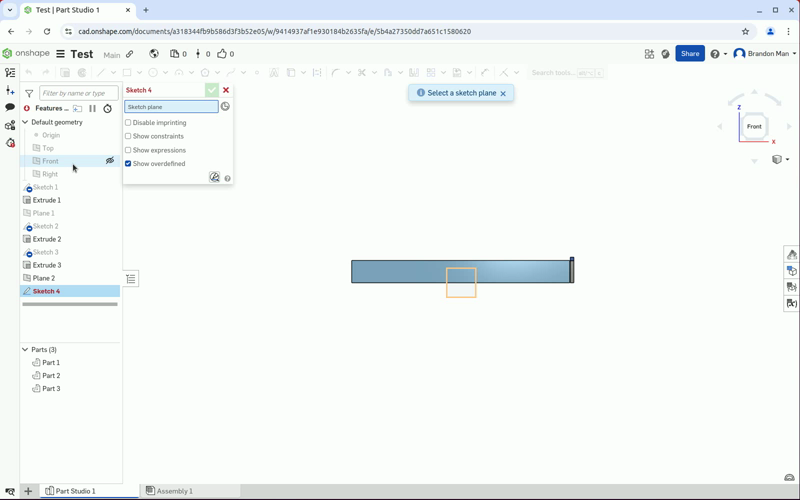
mouse_move(73, 280)
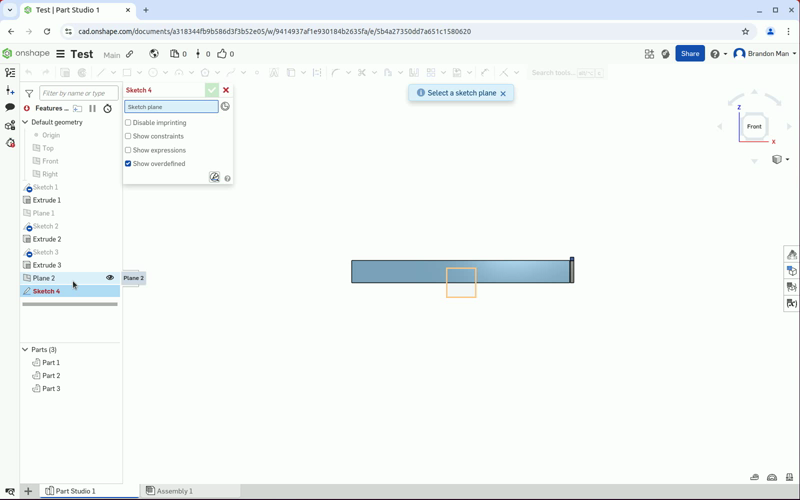
click(73, 280)
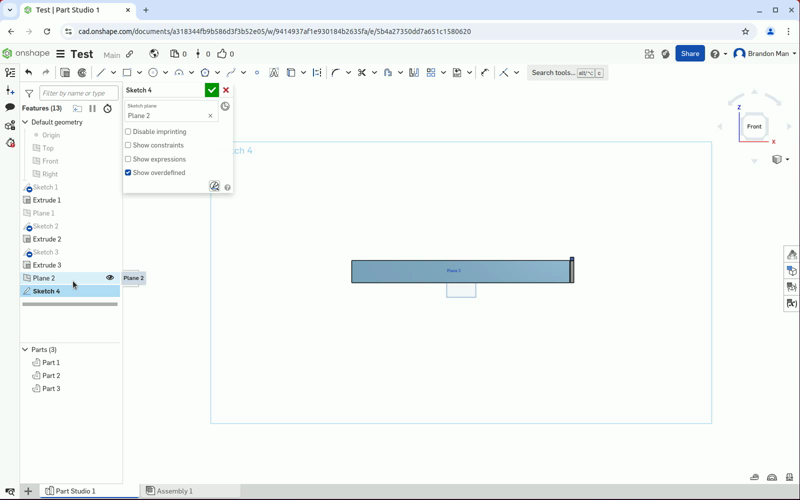
mouse_move(73, 352)
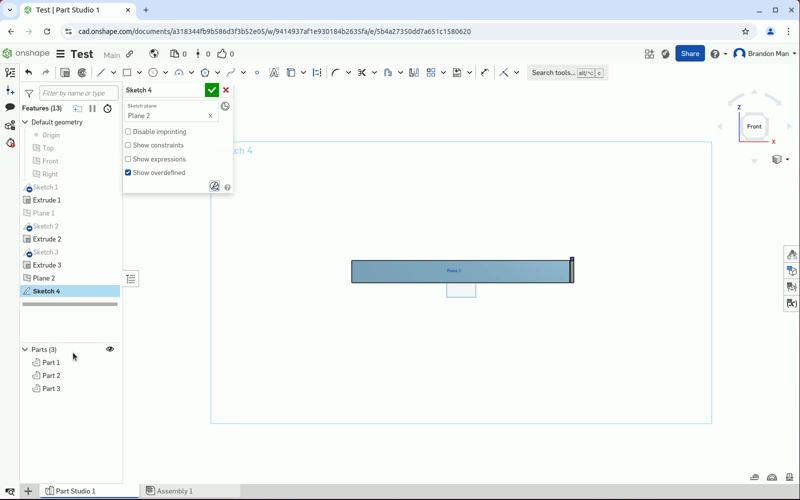
key(y)
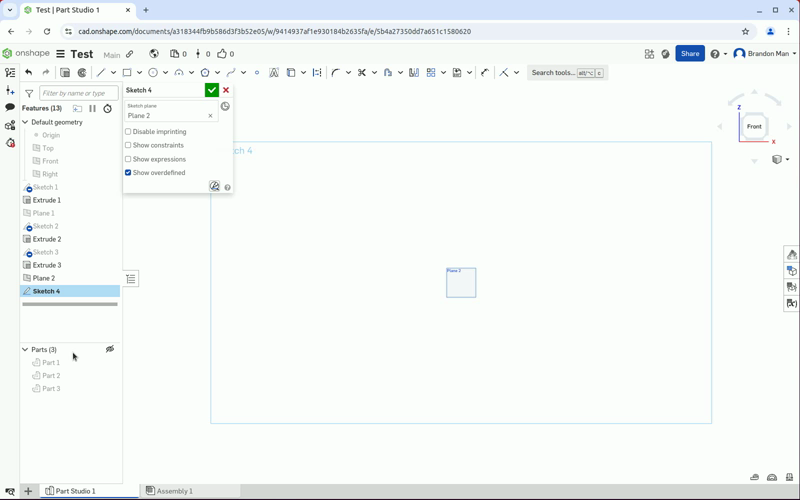
key(l)
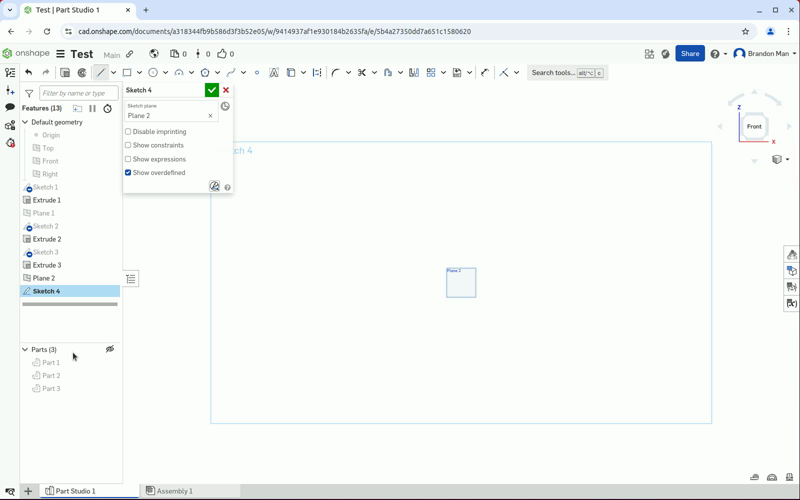
key_down(shift)
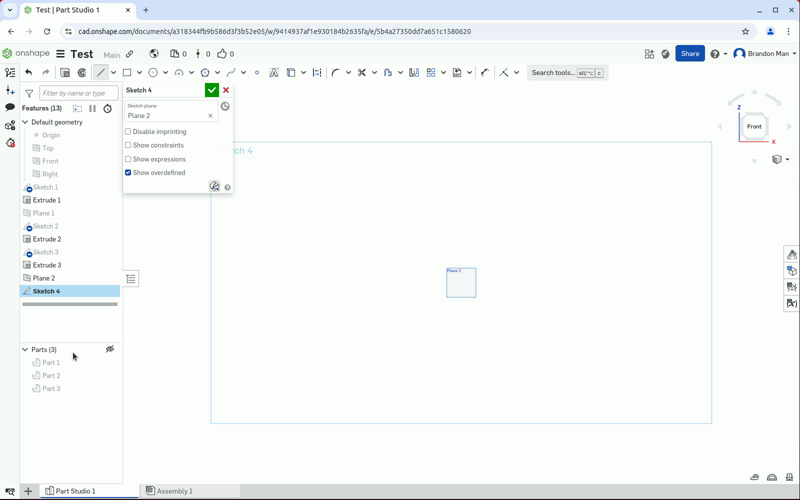
mouse_move(348, 282)
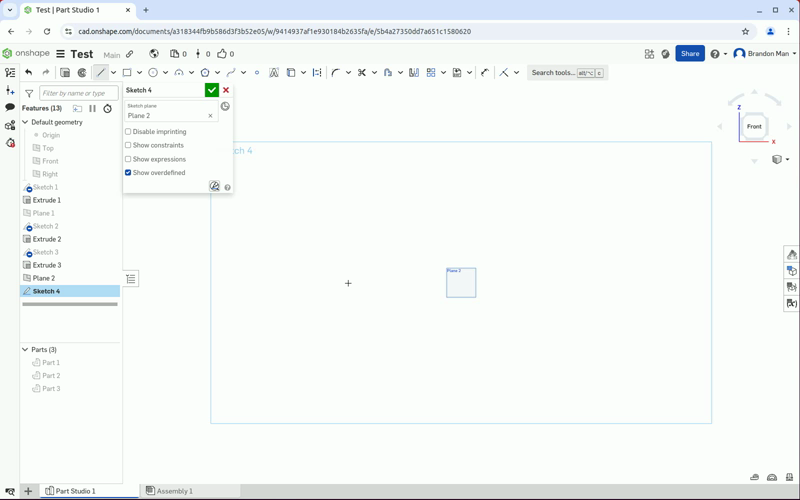
click(348, 282)
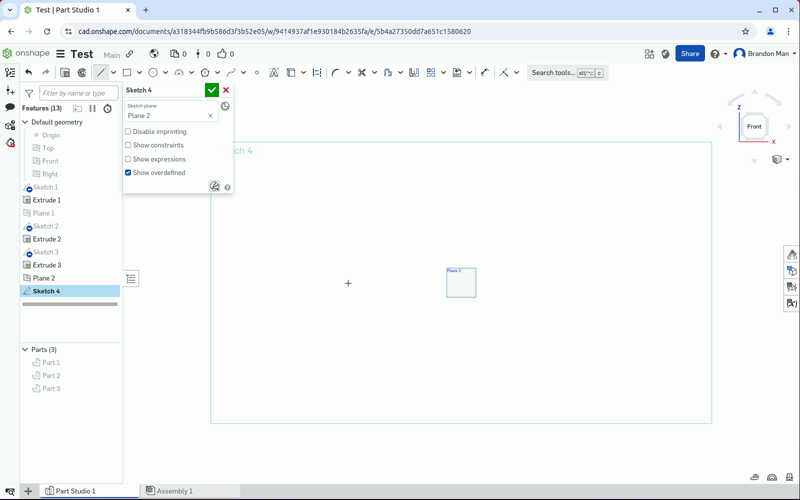
key_up(shift)
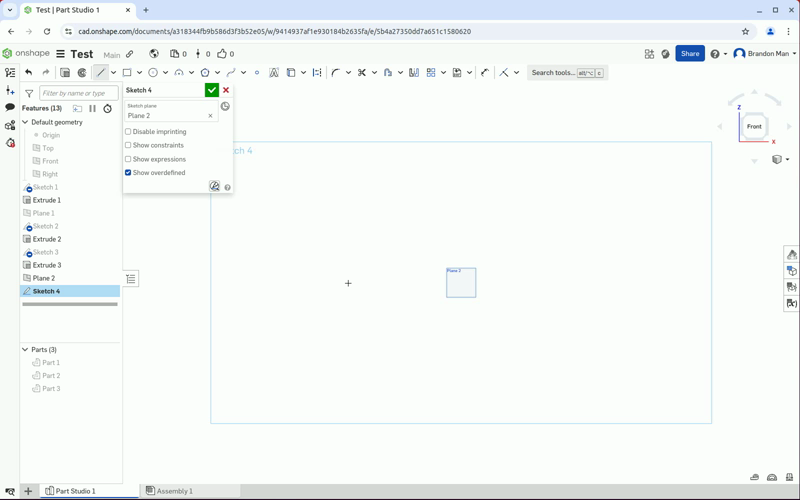
key_down(shift)
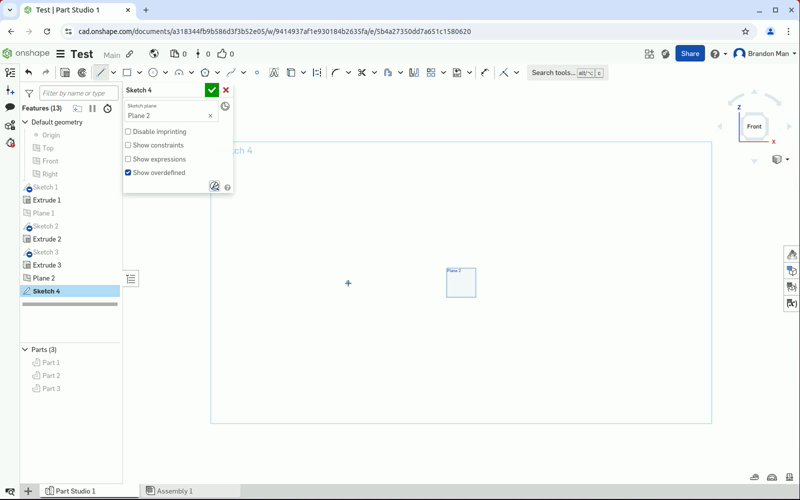
mouse_move(378, 282)
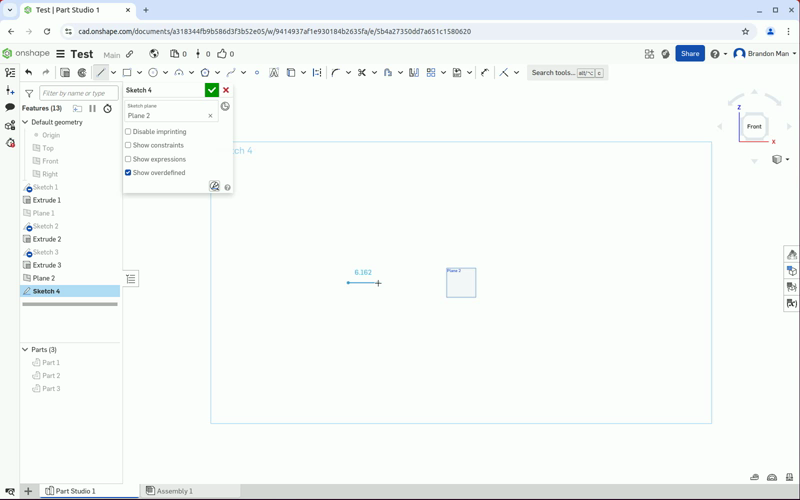
mouse_move(350, 282)
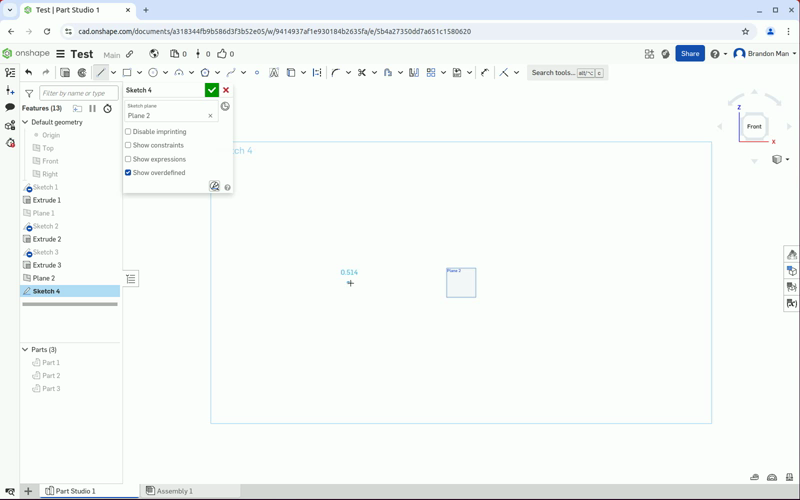
scroll(6)
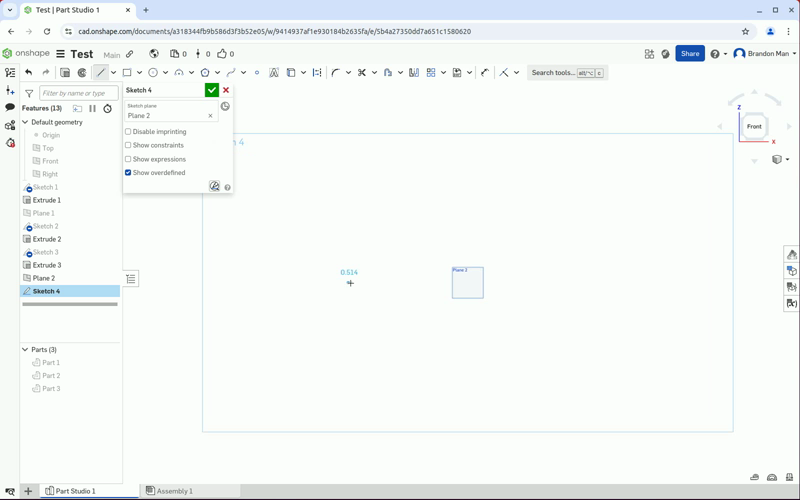
scroll(6)
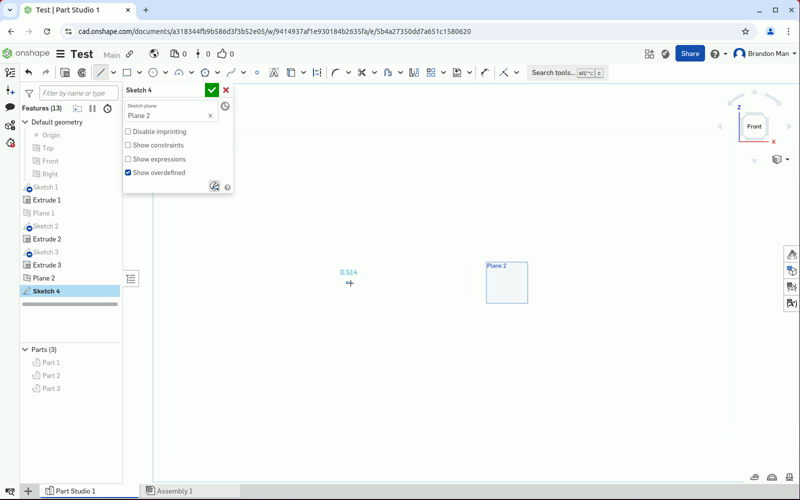
scroll(6)
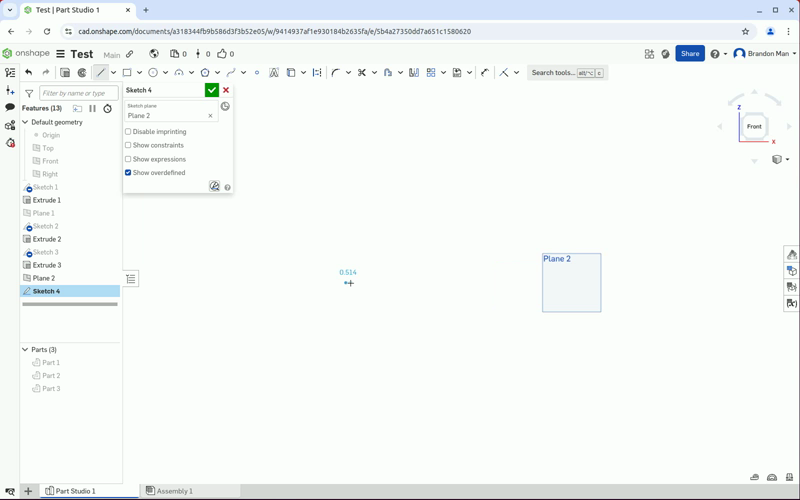
scroll(6)
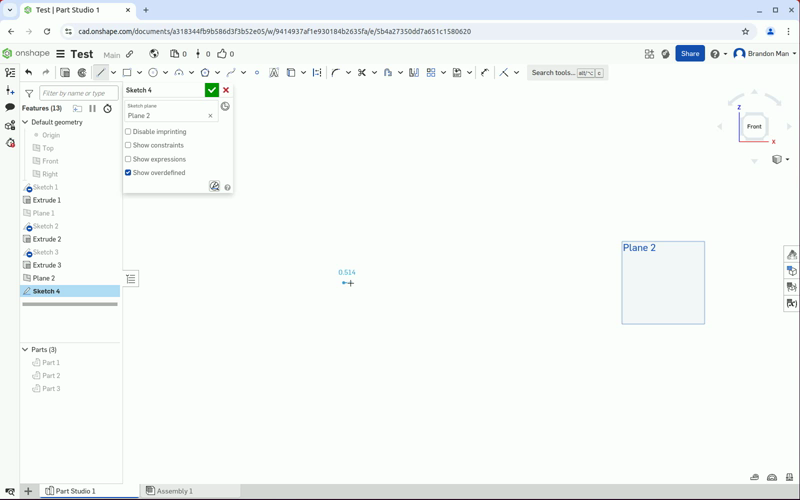
scroll(6)
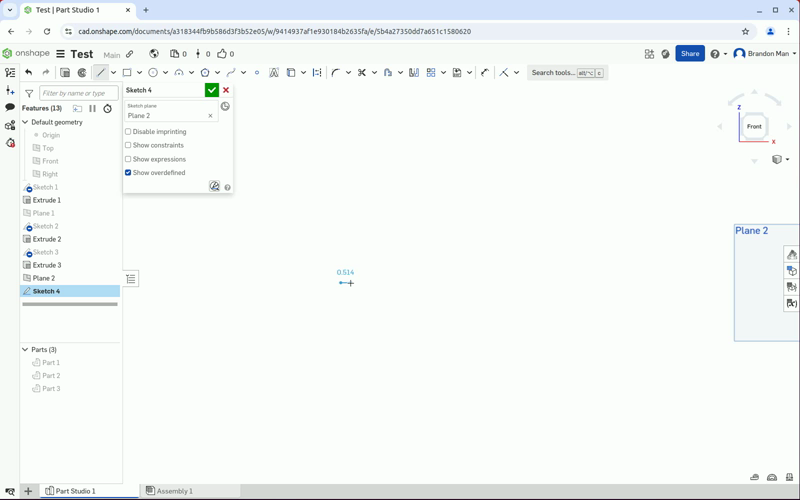
scroll(6)
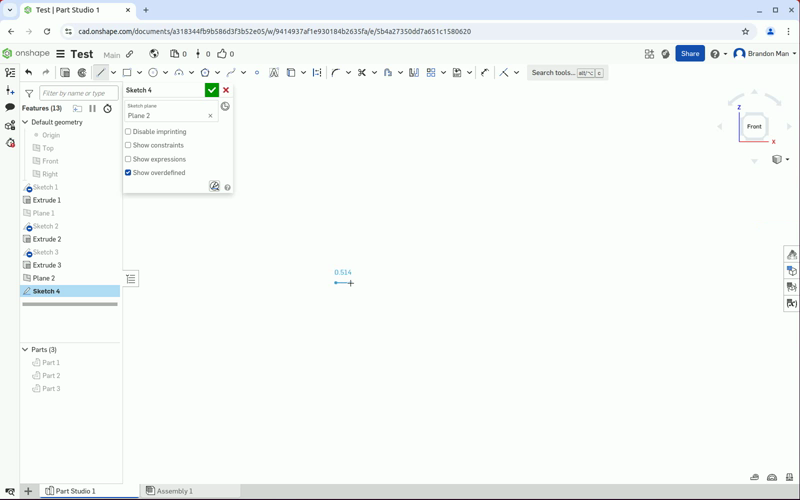
scroll(6)
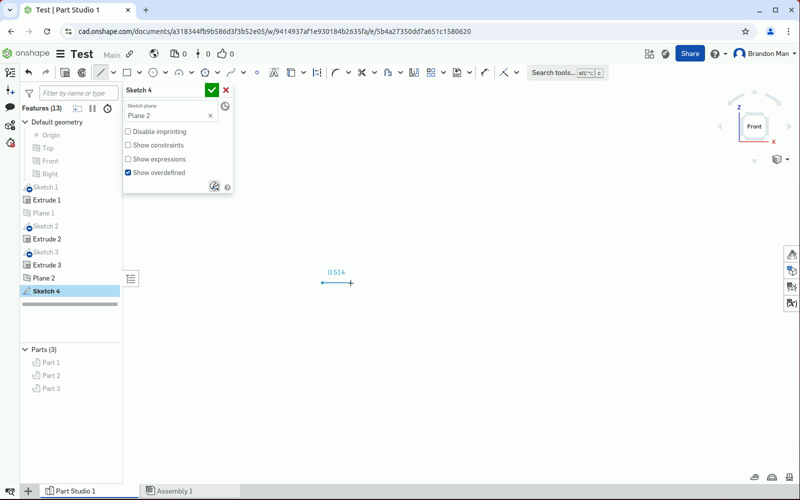
click(350, 282)
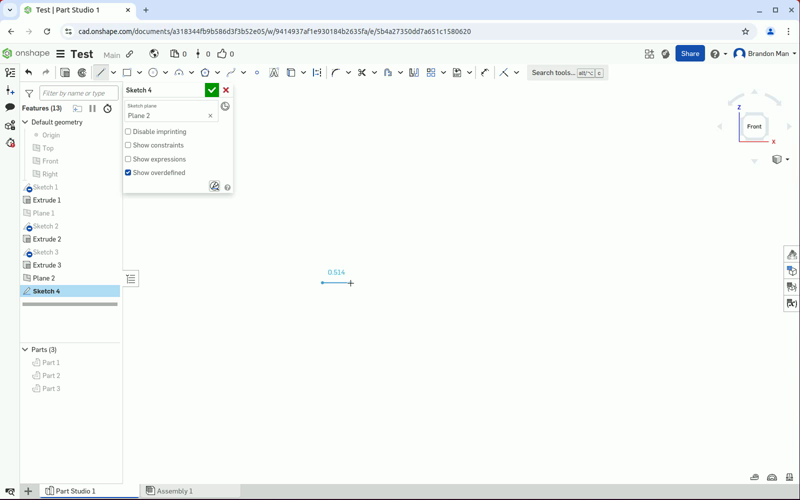
scroll(-6)
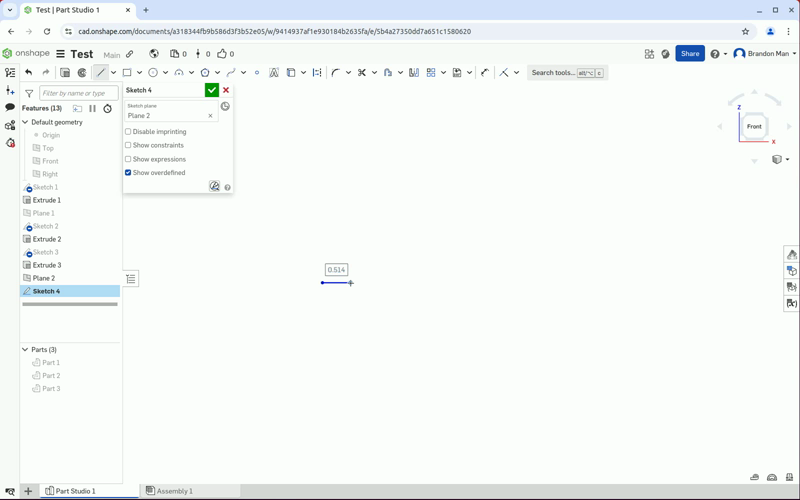
scroll(-6)
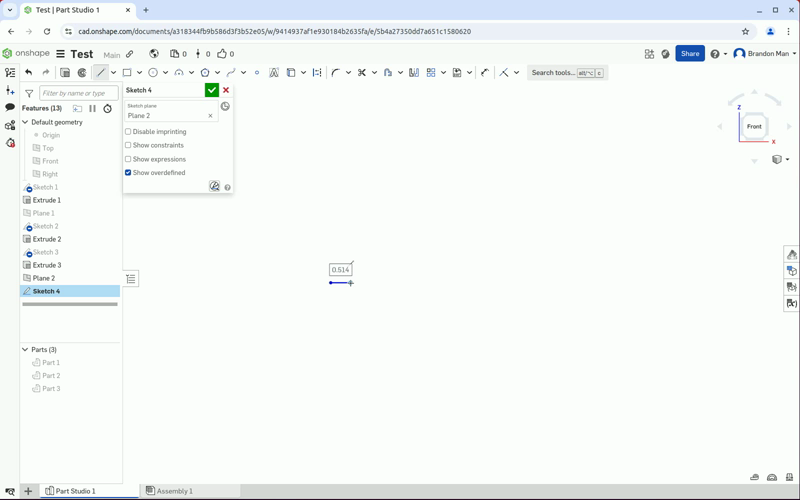
scroll(-6)
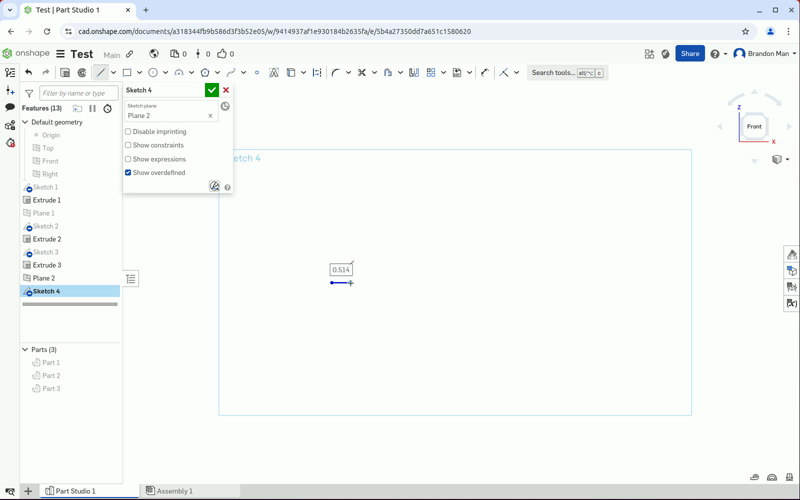
scroll(-6)
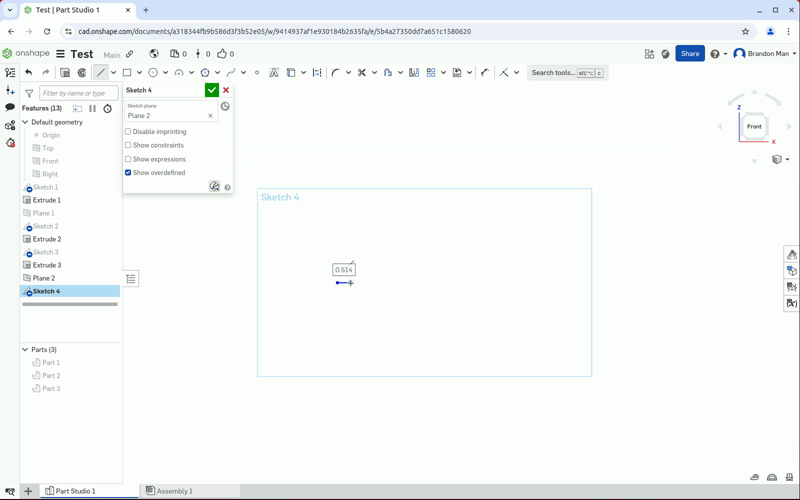
scroll(-6)
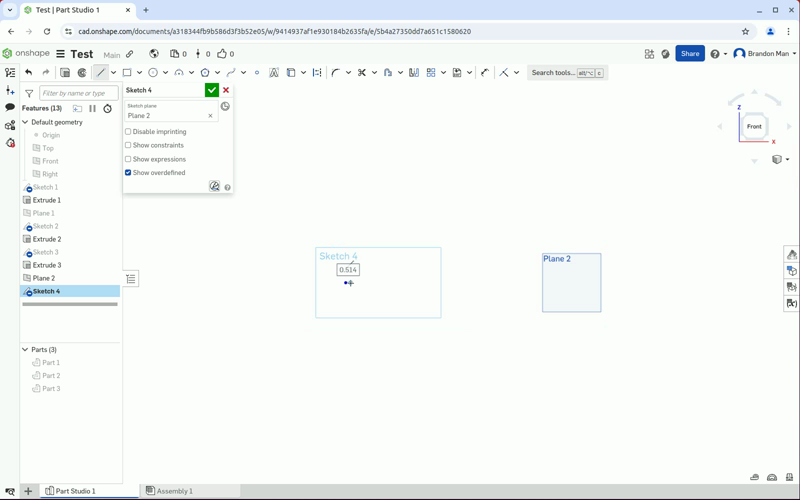
scroll(-6)
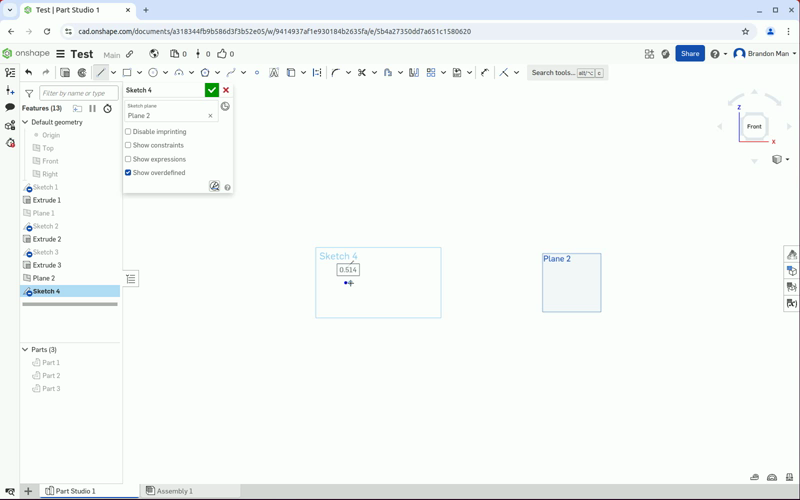
scroll(-6)
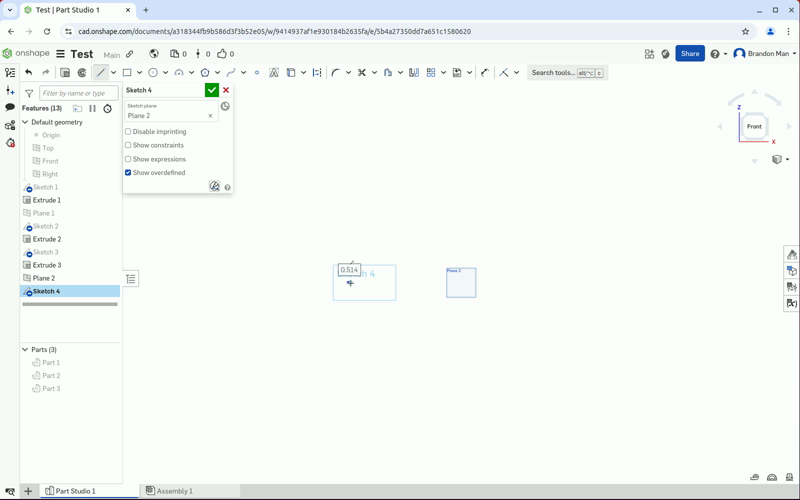
key_up(shift)
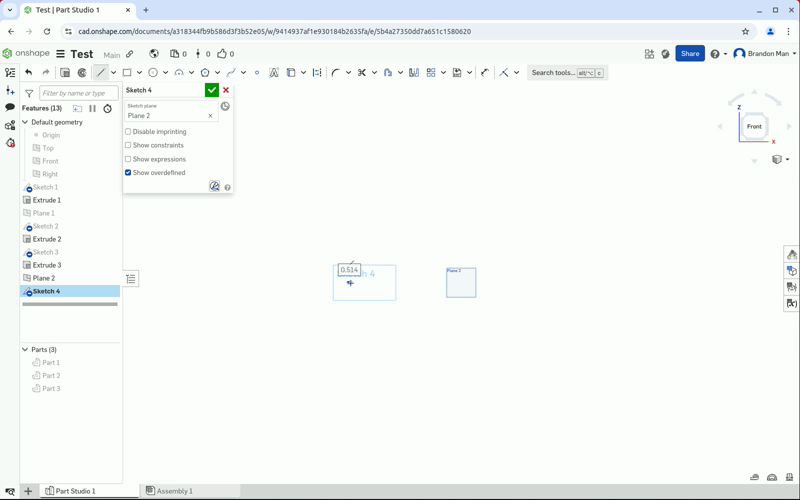
key_down(shift)
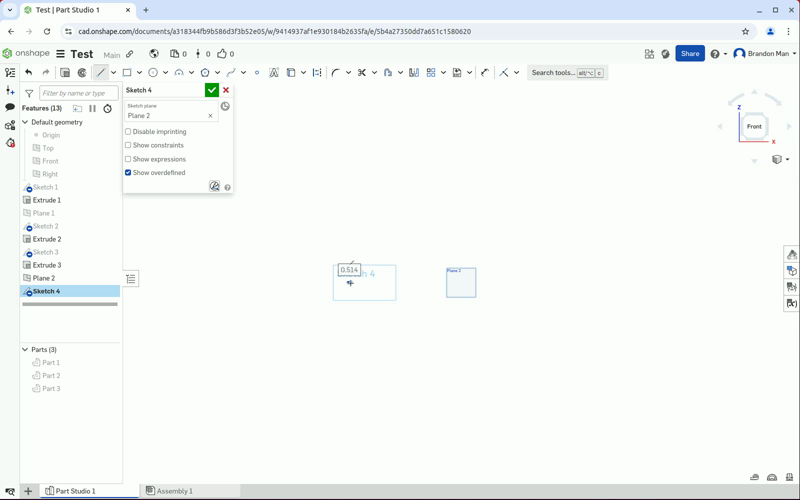
mouse_move(380, 282)
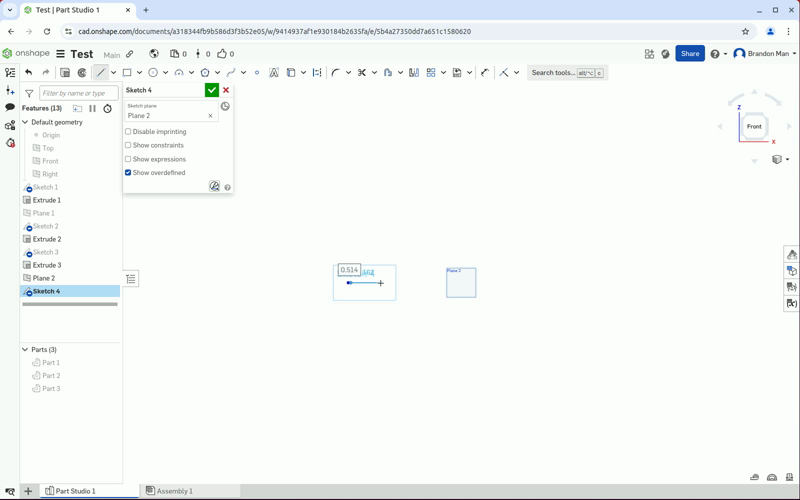
mouse_move(350, 259)
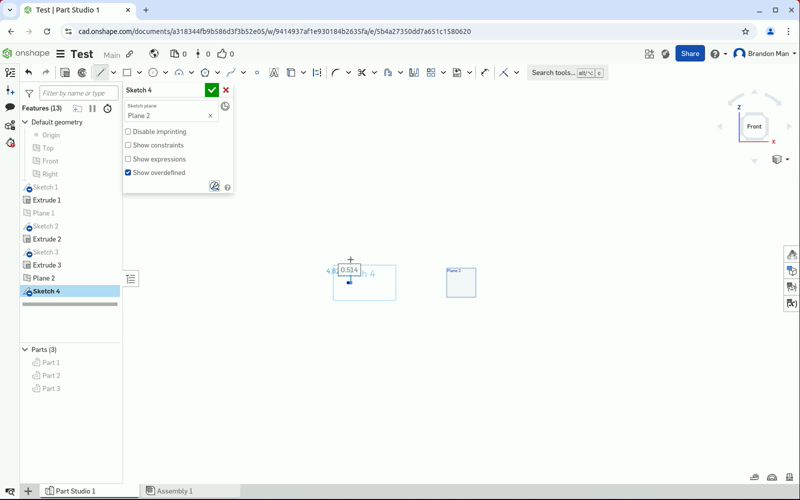
click(350, 259)
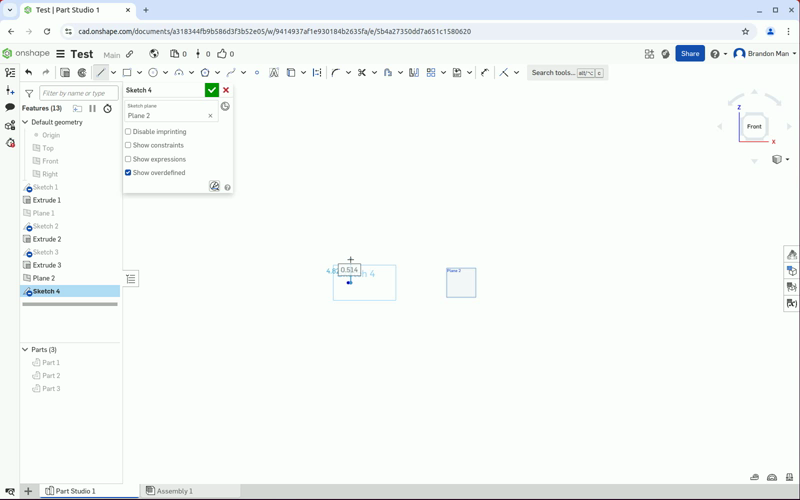
key_up(shift)
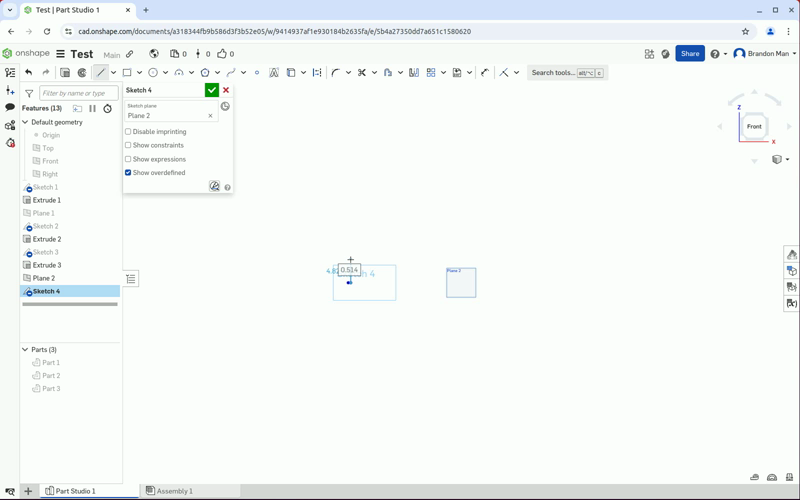
key_down(shift)
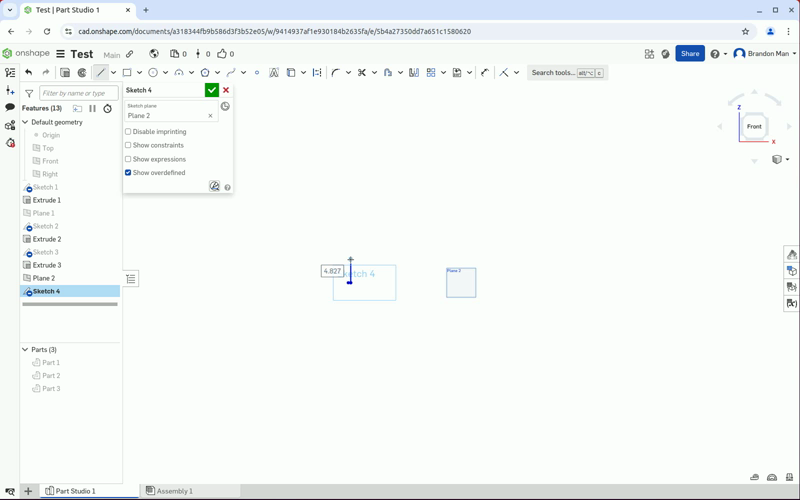
mouse_move(569, 259)
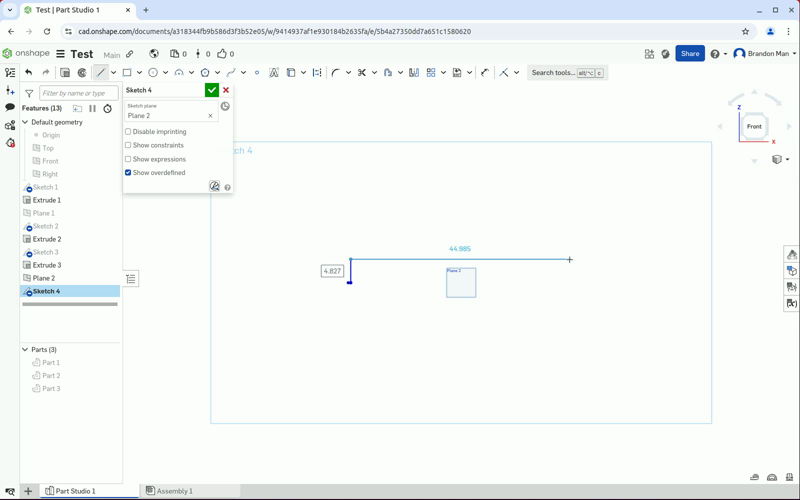
click(569, 259)
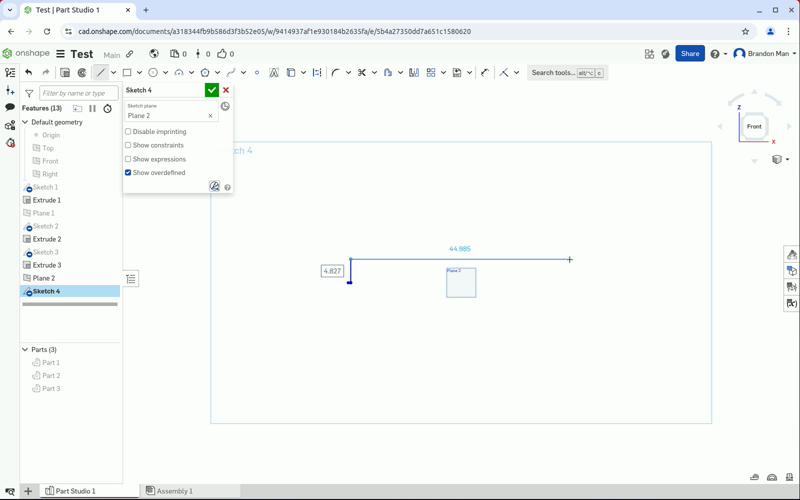
key_up(shift)
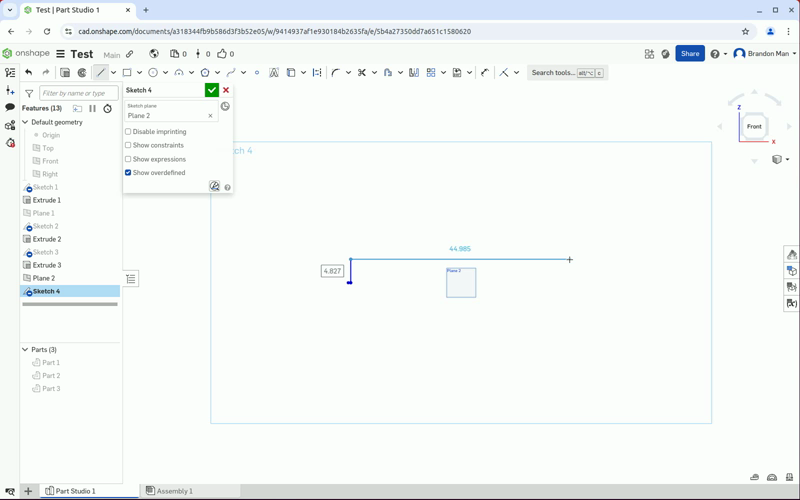
key_down(shift)
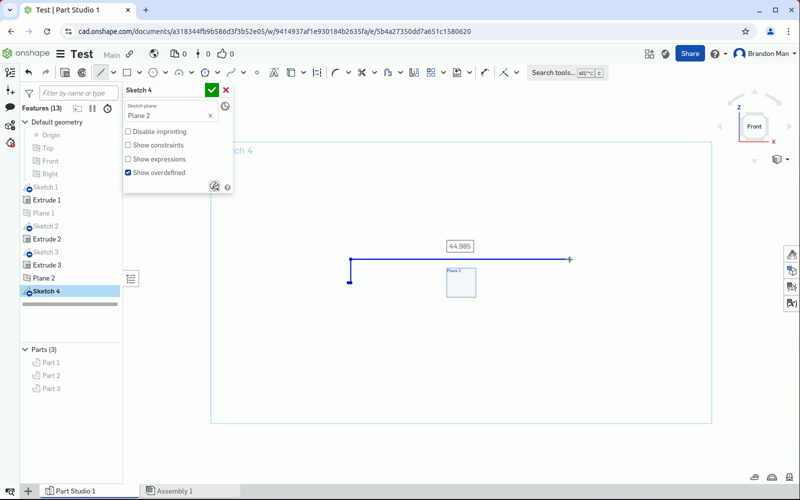
mouse_move(589, 259)
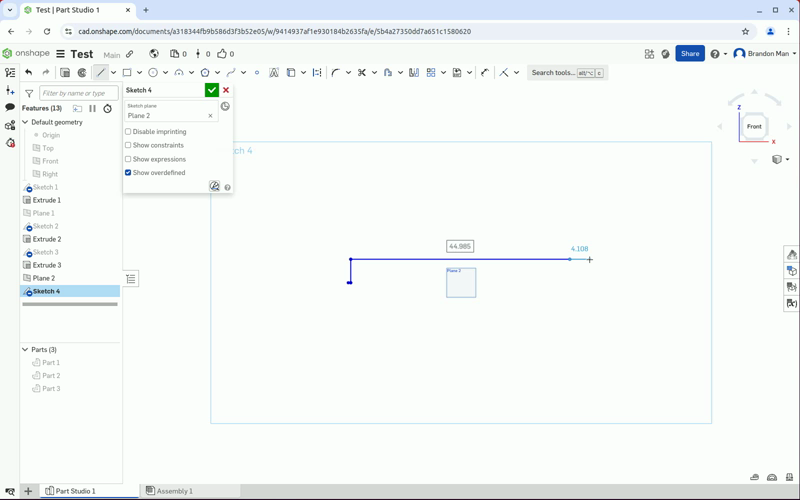
mouse_move(569, 282)
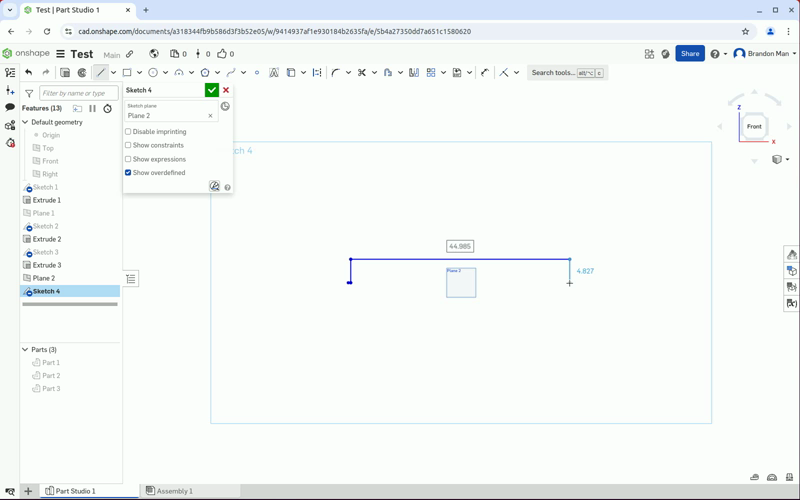
click(569, 282)
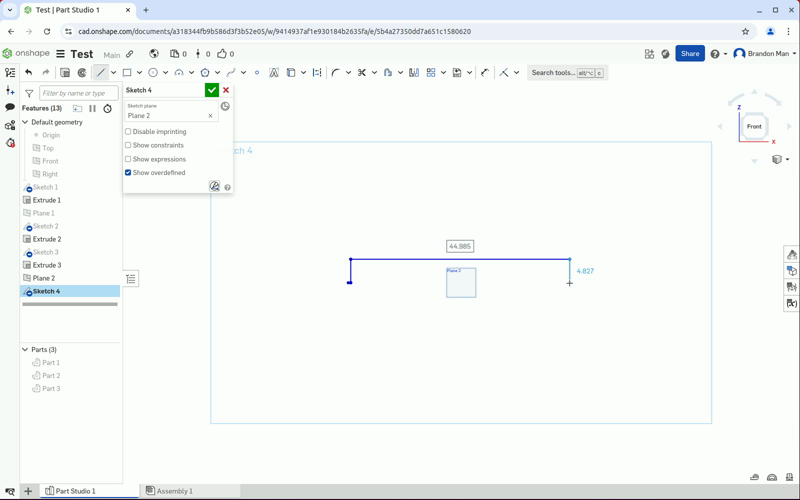
key_up(shift)
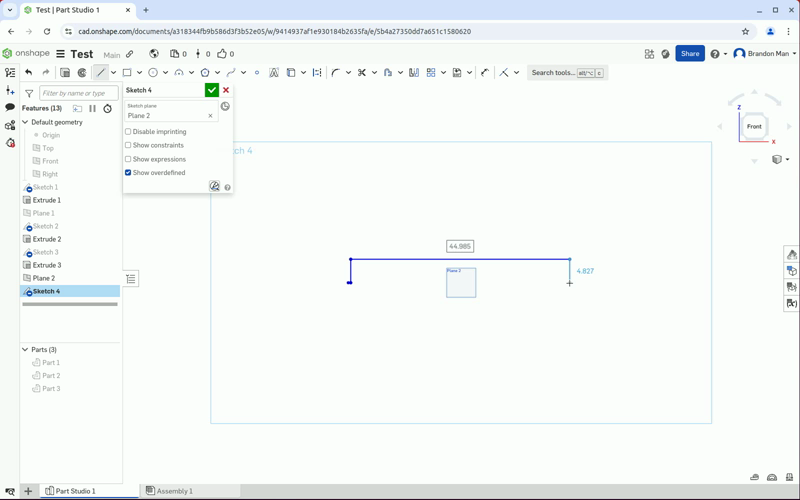
key_down(shift)
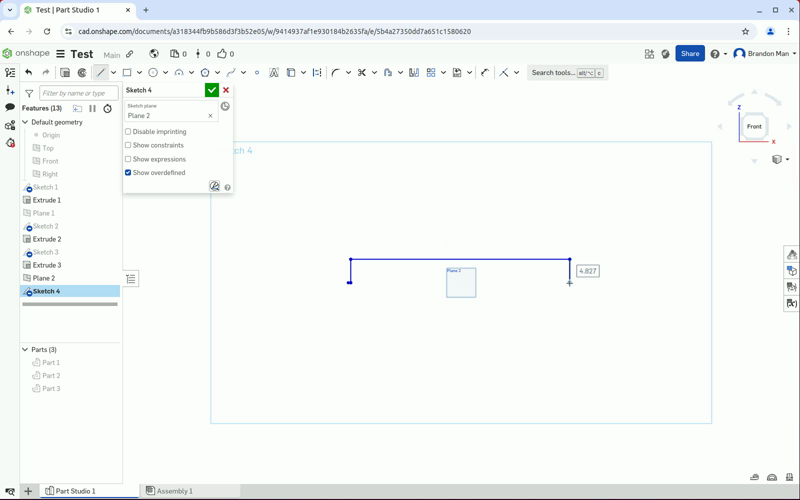
mouse_move(589, 282)
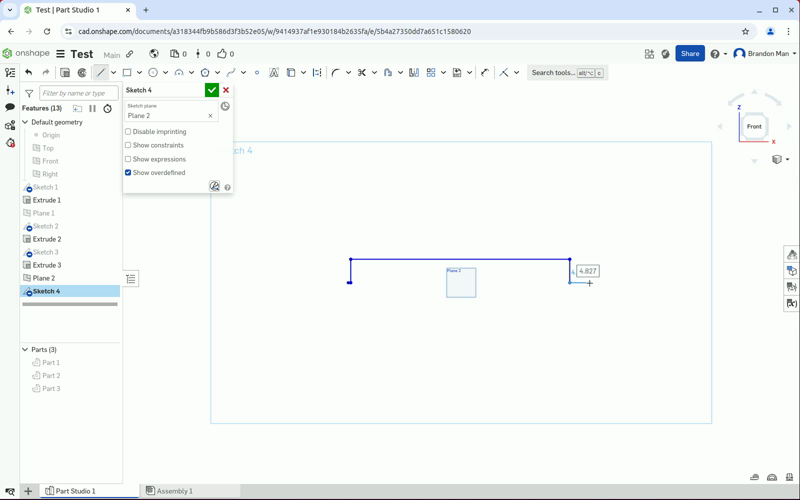
mouse_move(572, 282)
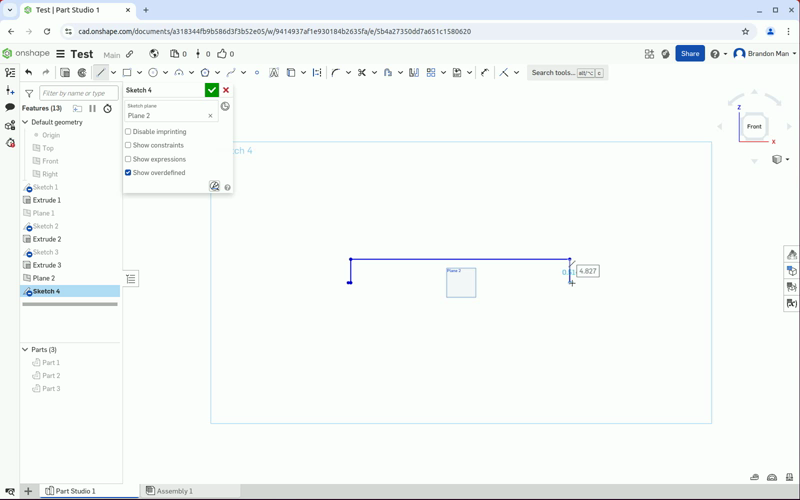
scroll(6)
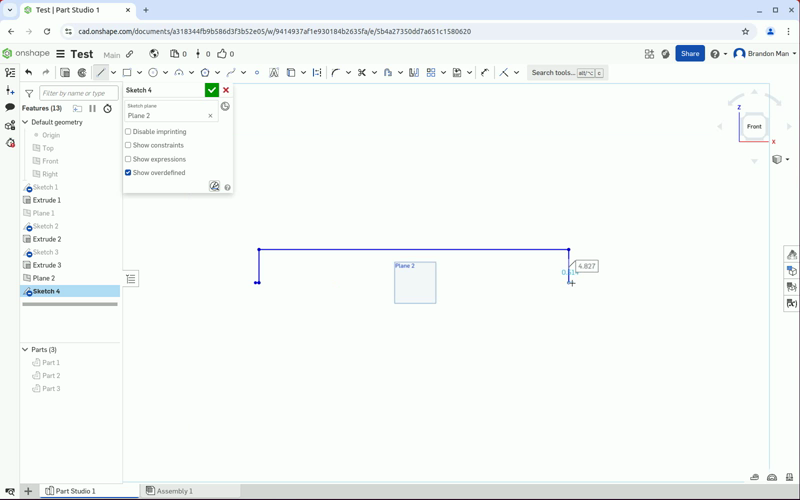
scroll(6)
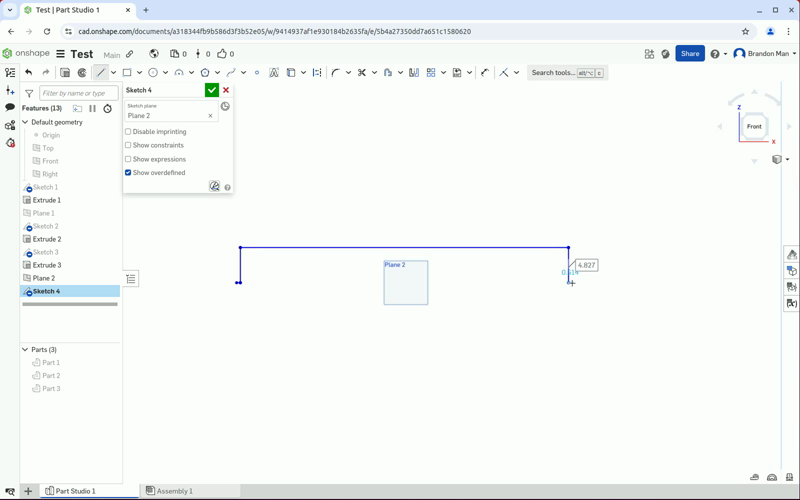
scroll(6)
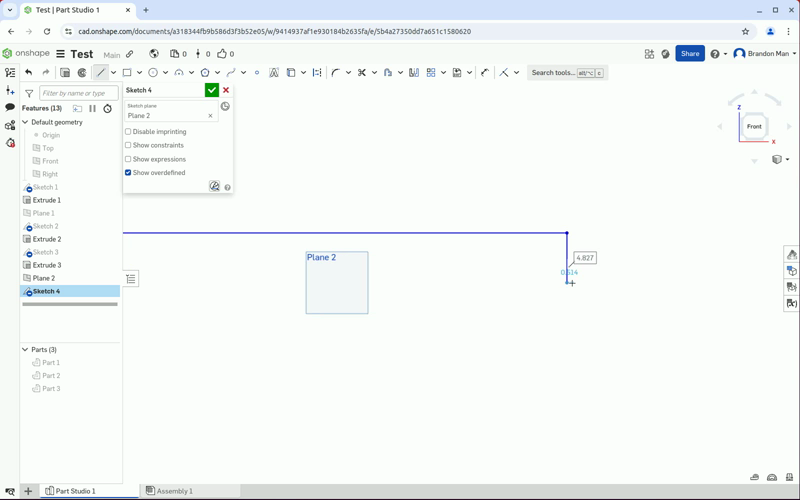
scroll(6)
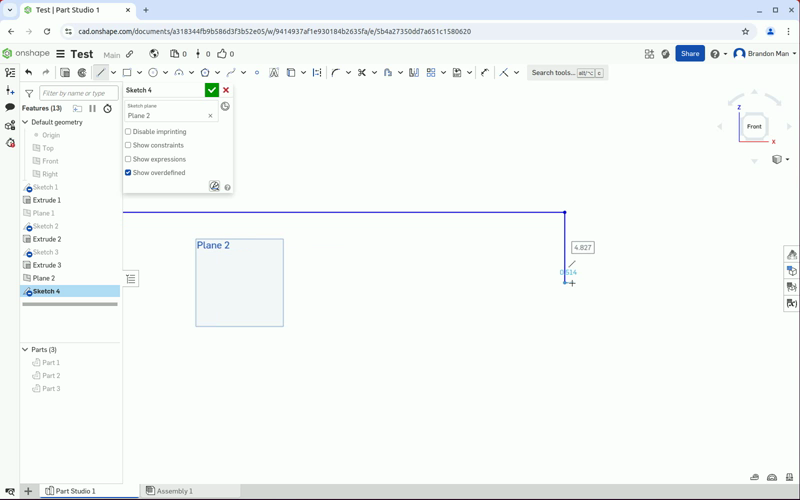
scroll(6)
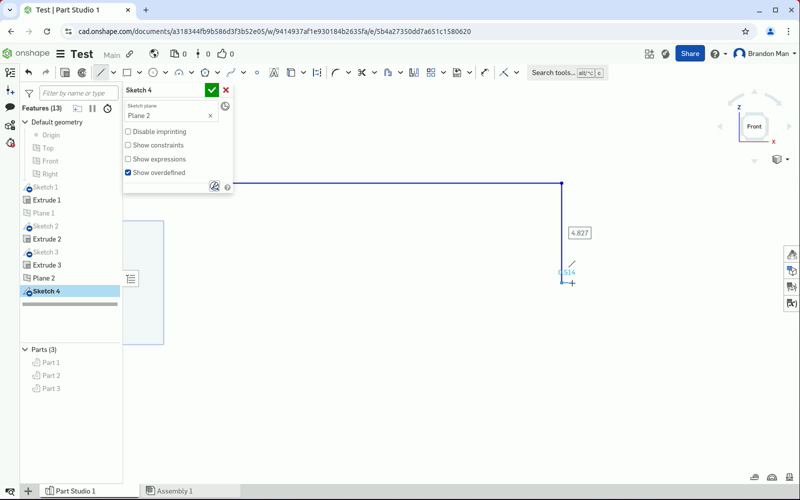
scroll(6)
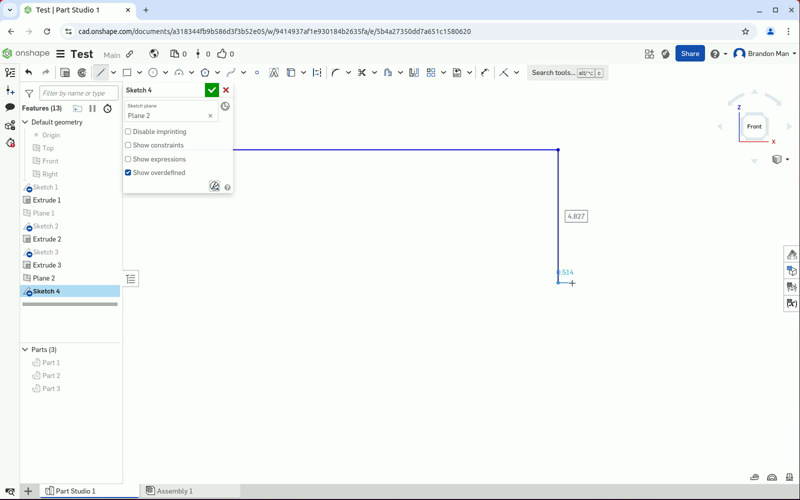
scroll(6)
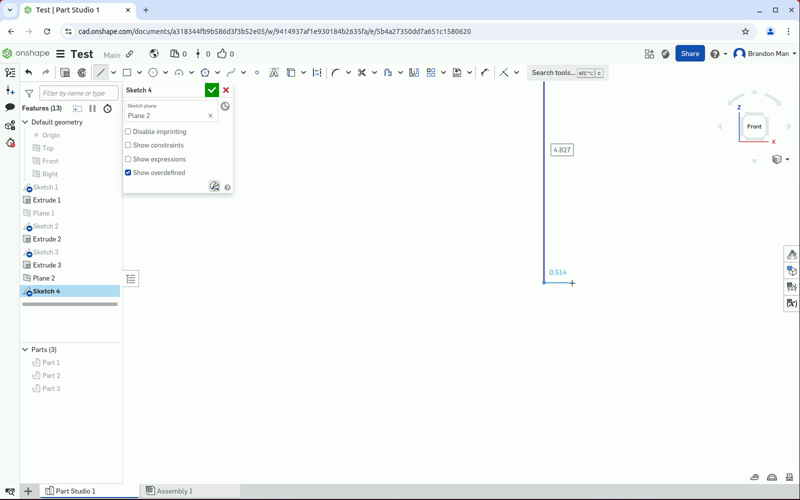
click(572, 282)
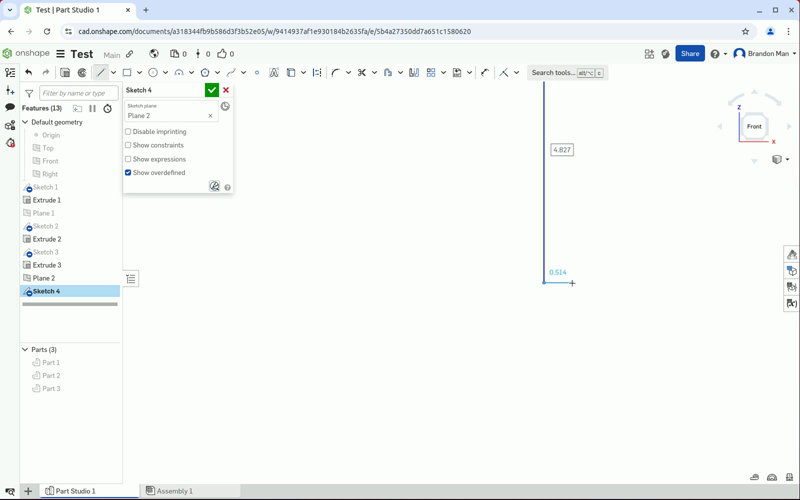
scroll(-6)
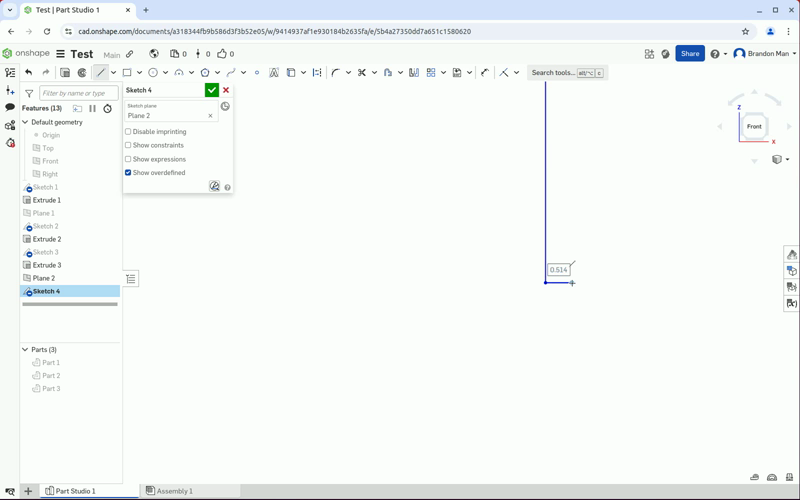
scroll(-6)
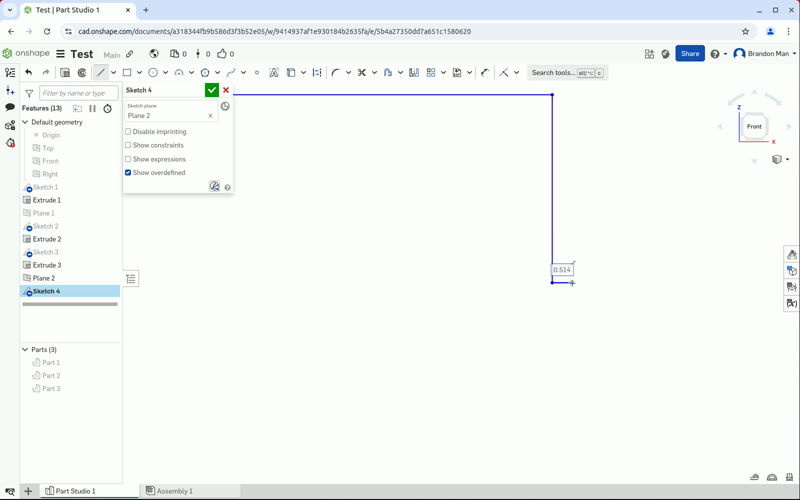
scroll(-6)
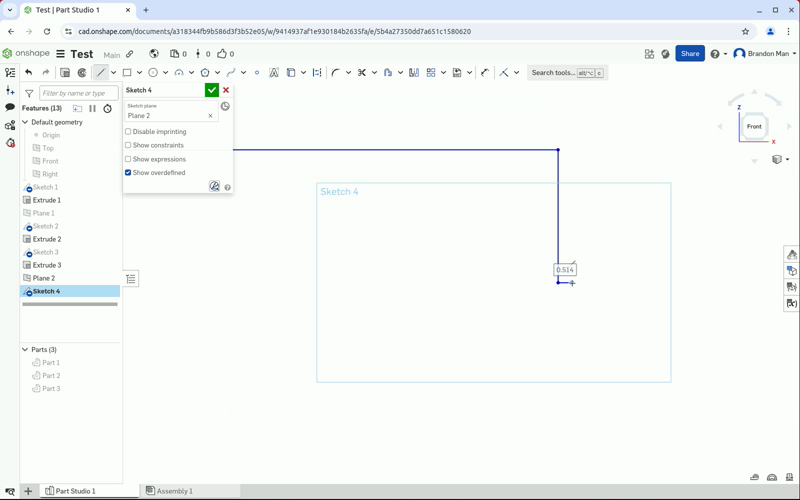
scroll(-6)
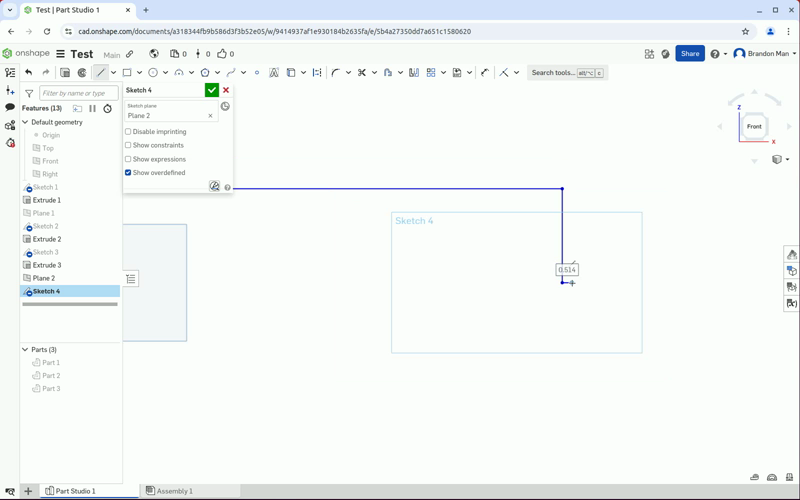
scroll(-6)
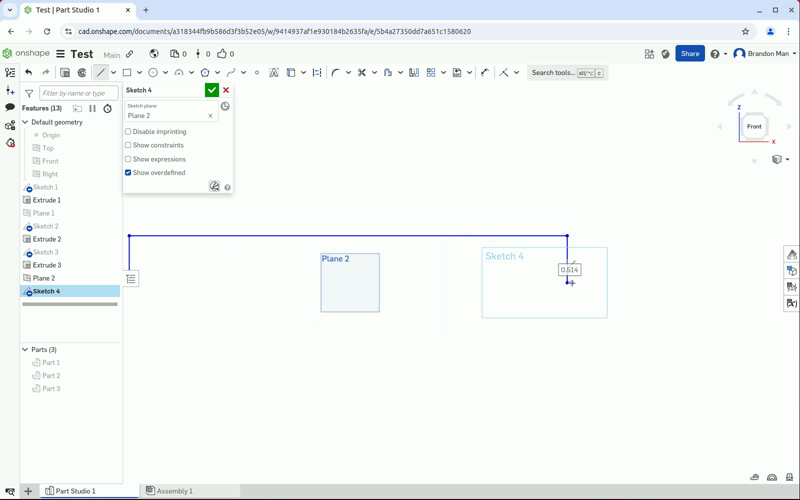
scroll(-6)
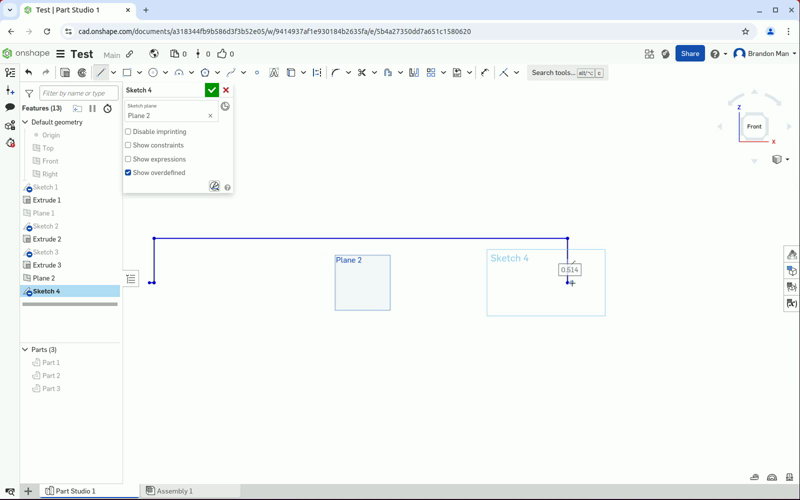
scroll(-6)
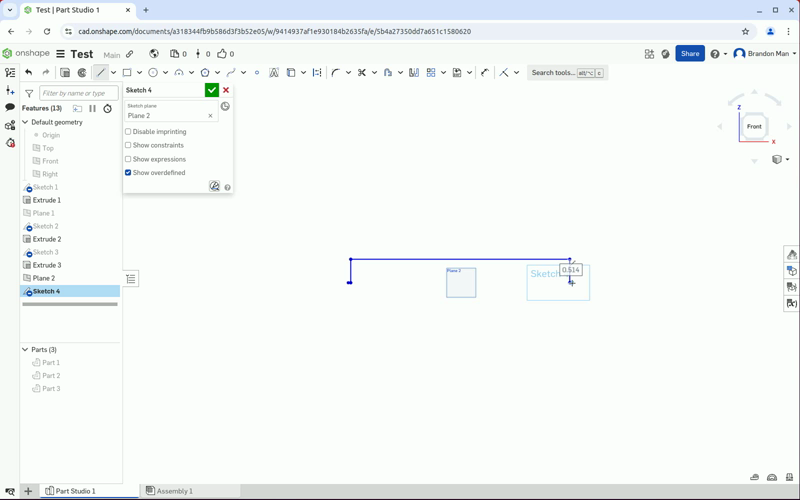
key_up(shift)
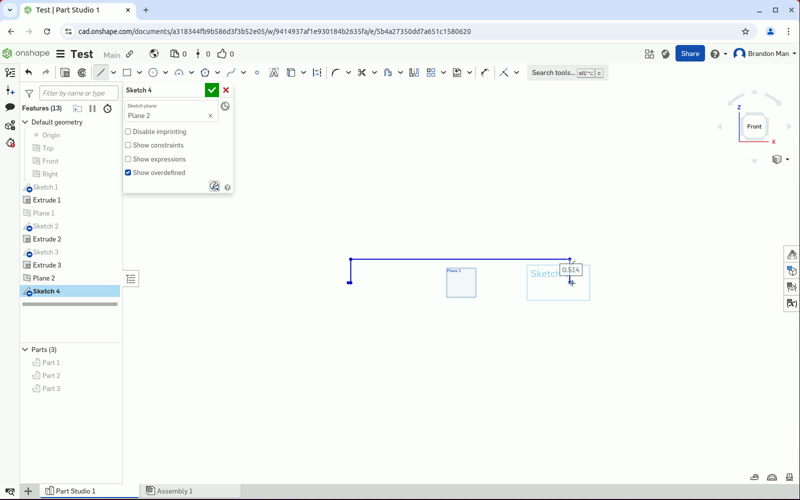
key_down(shift)
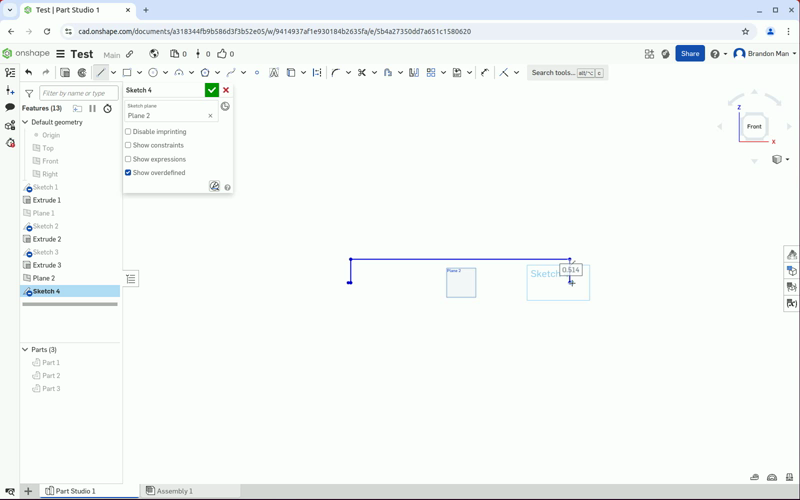
mouse_move(589, 282)
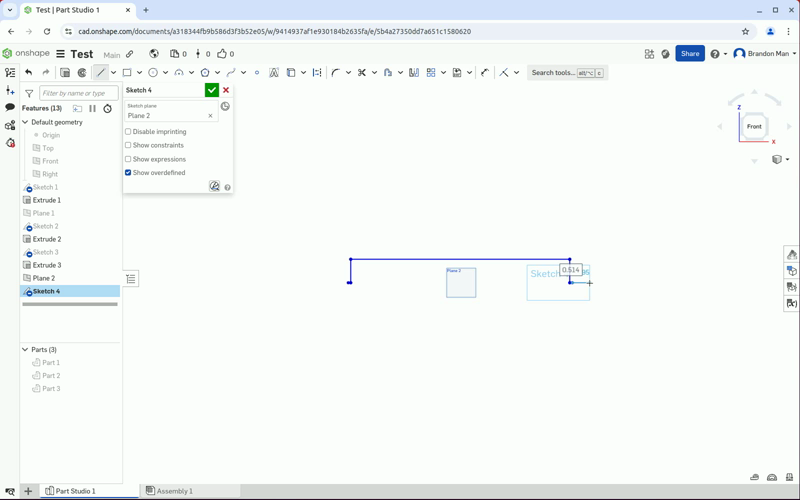
mouse_move(572, 257)
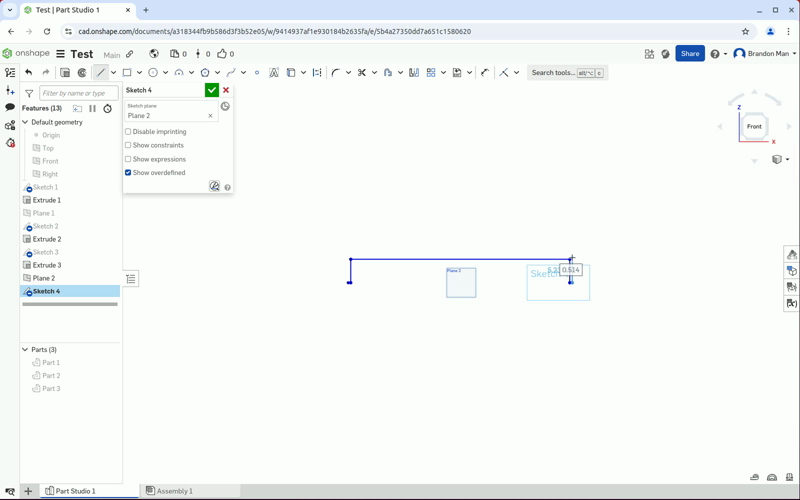
scroll(6)
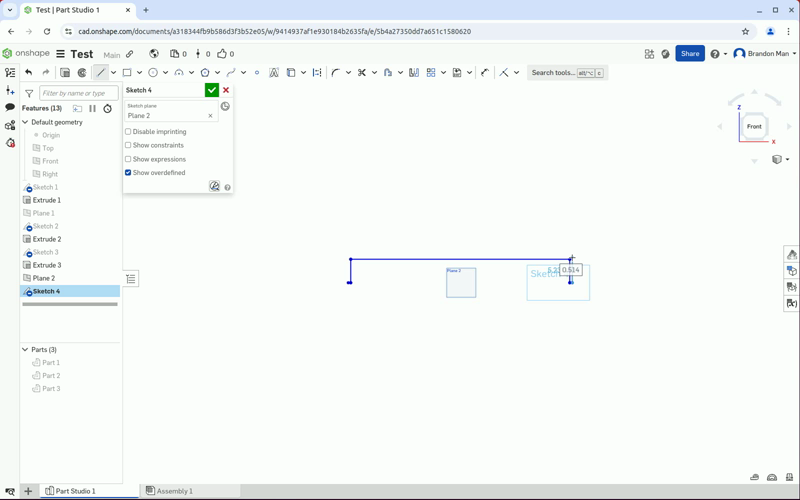
scroll(6)
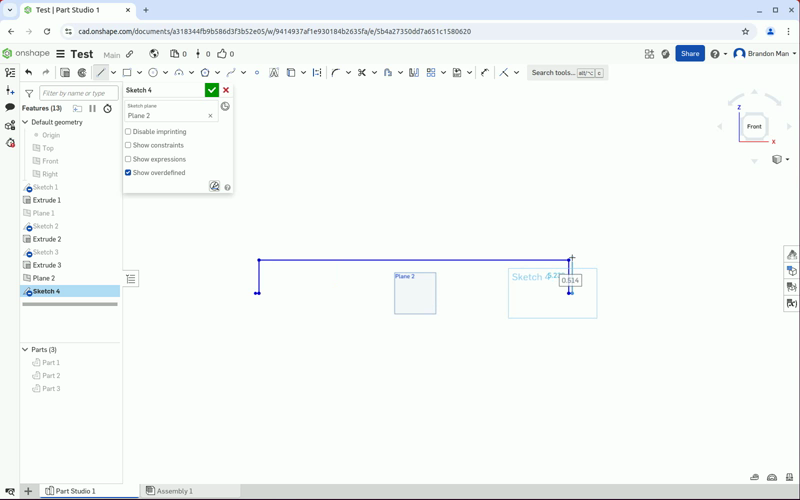
scroll(6)
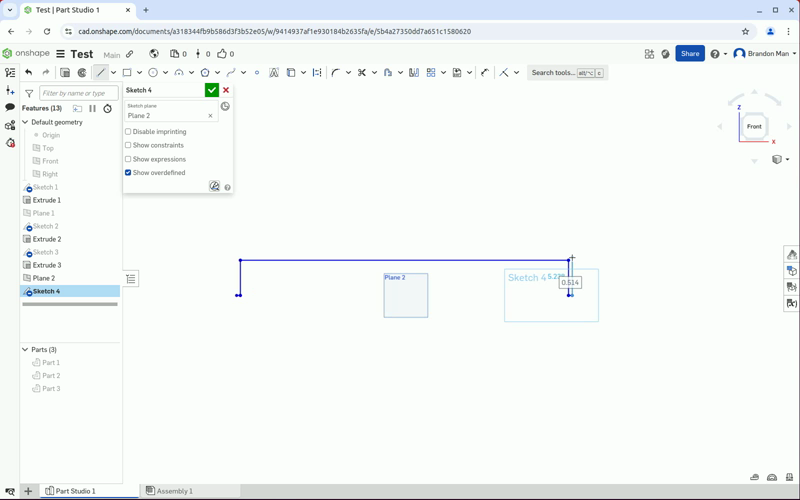
scroll(6)
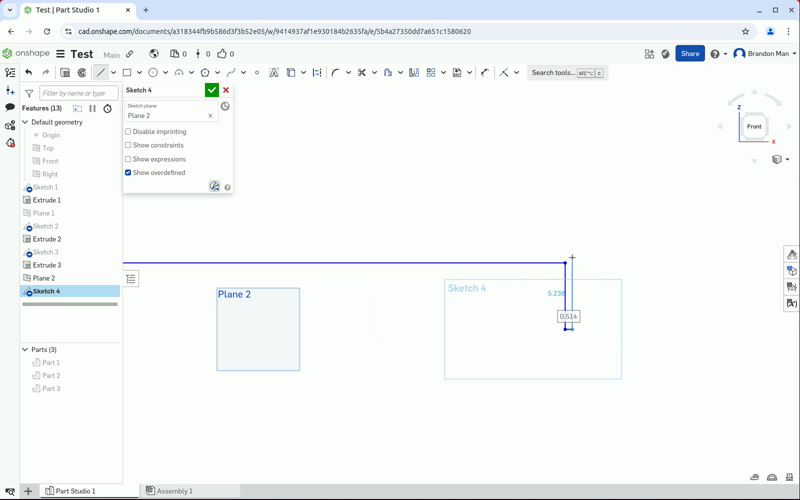
scroll(6)
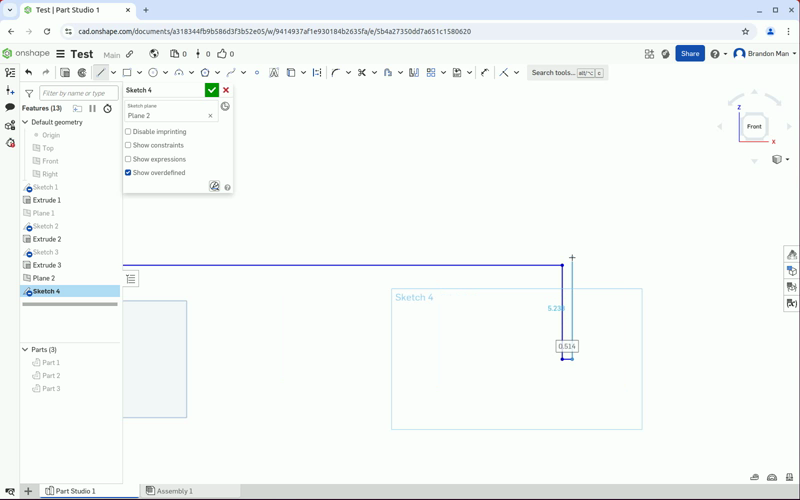
scroll(6)
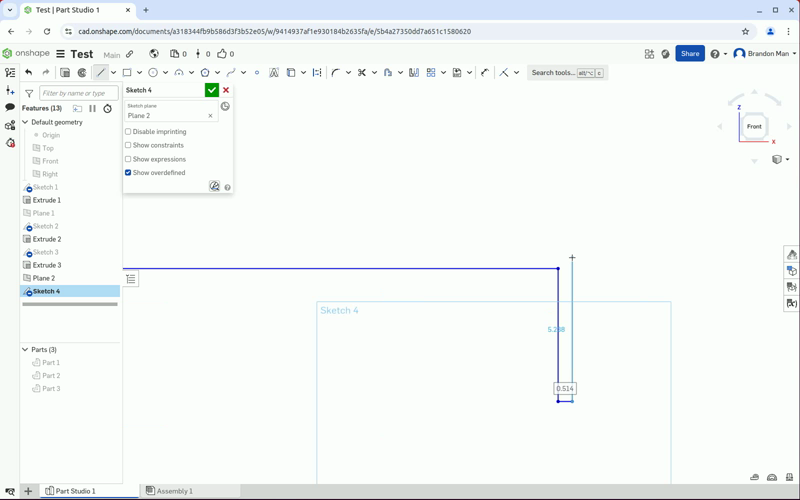
scroll(6)
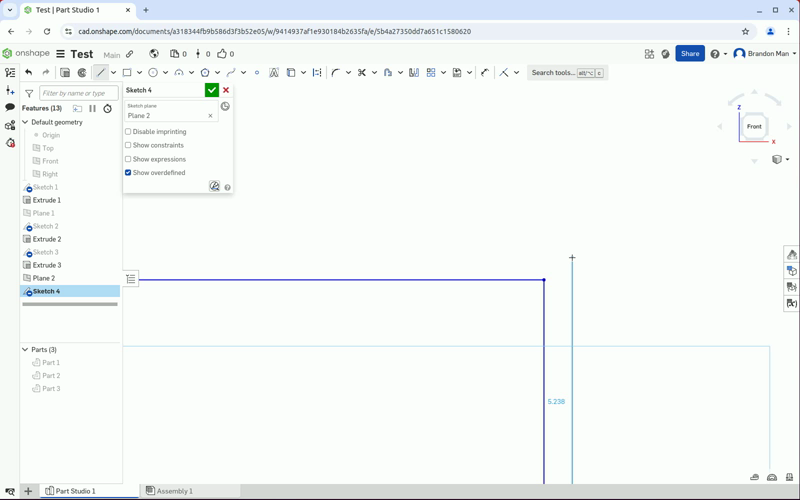
click(572, 257)
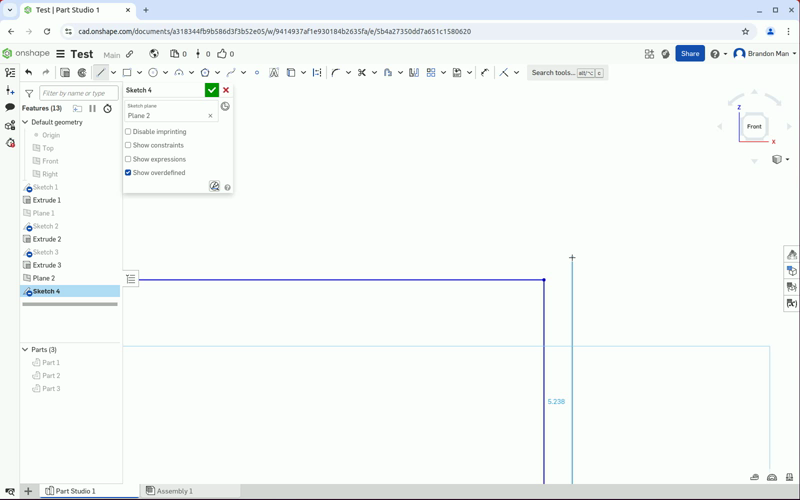
scroll(-6)
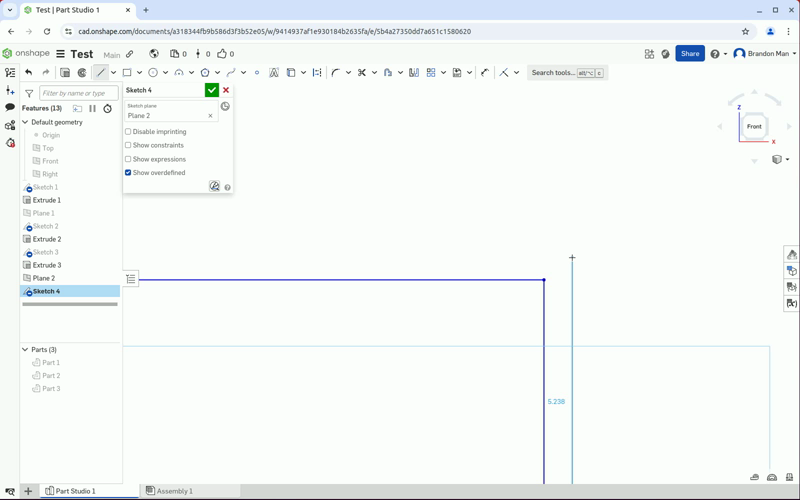
scroll(-6)
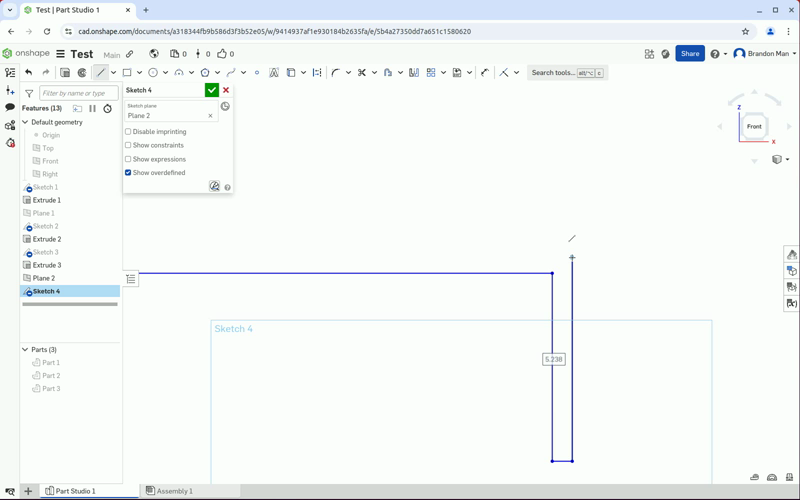
scroll(-6)
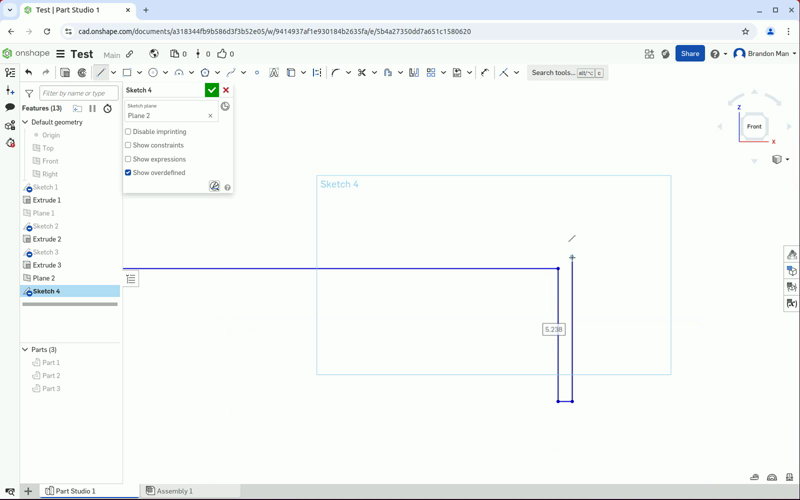
scroll(-6)
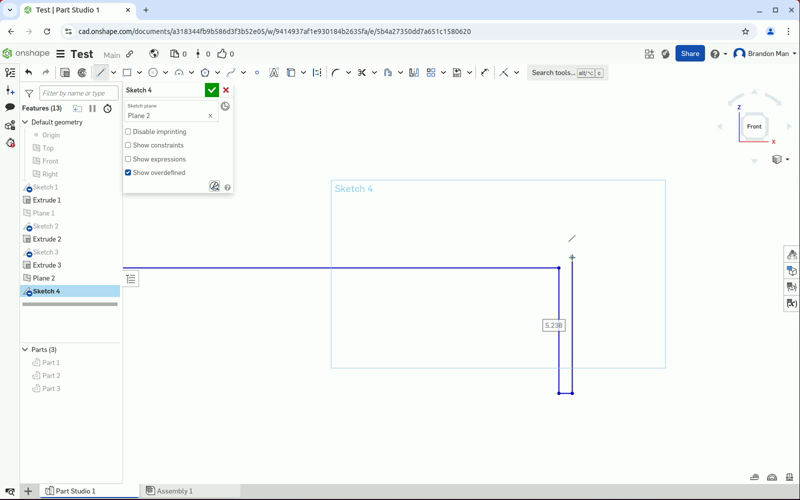
scroll(-6)
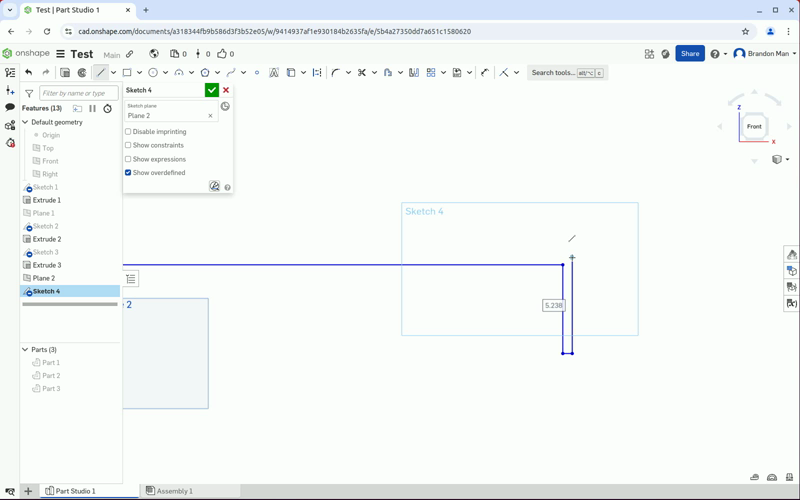
scroll(-6)
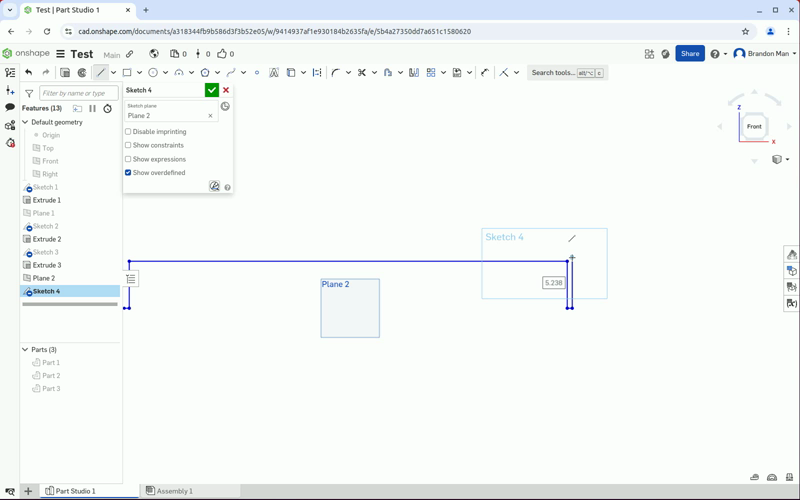
scroll(-6)
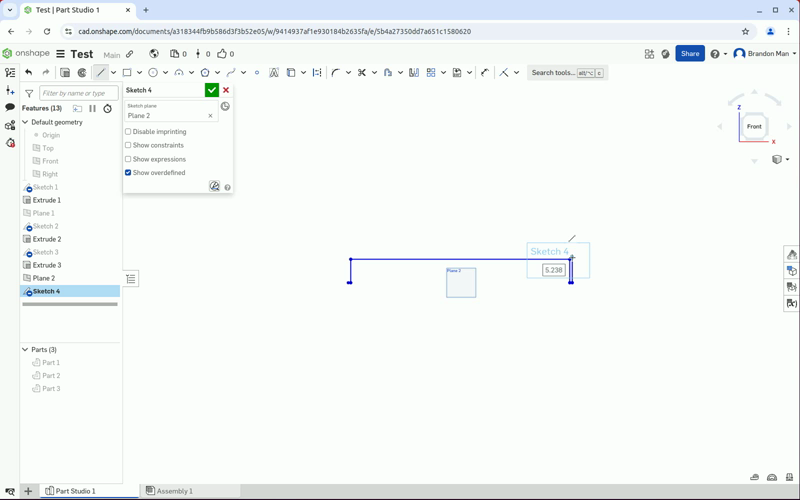
key_up(shift)
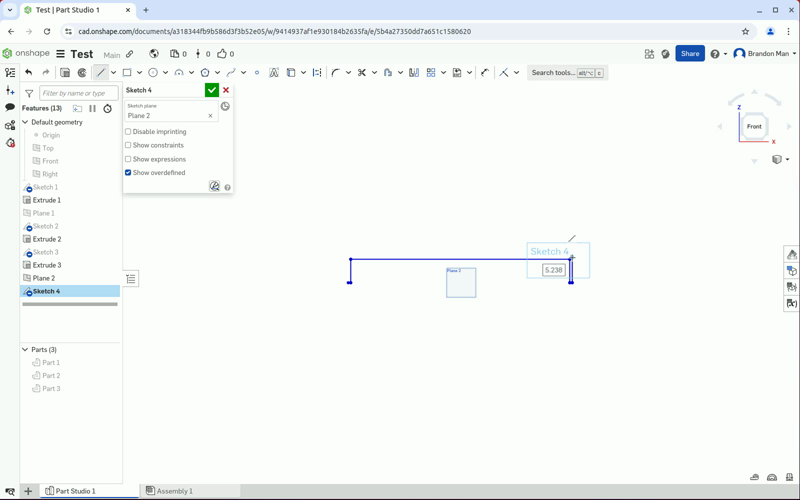
key_down(shift)
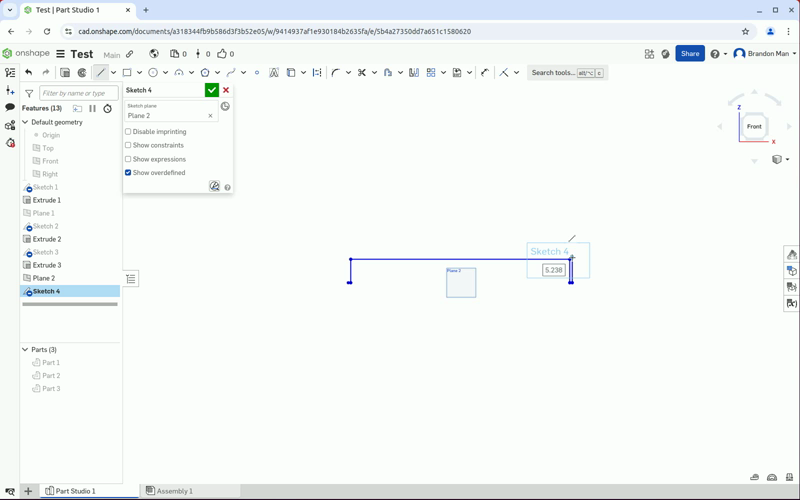
mouse_move(348, 257)
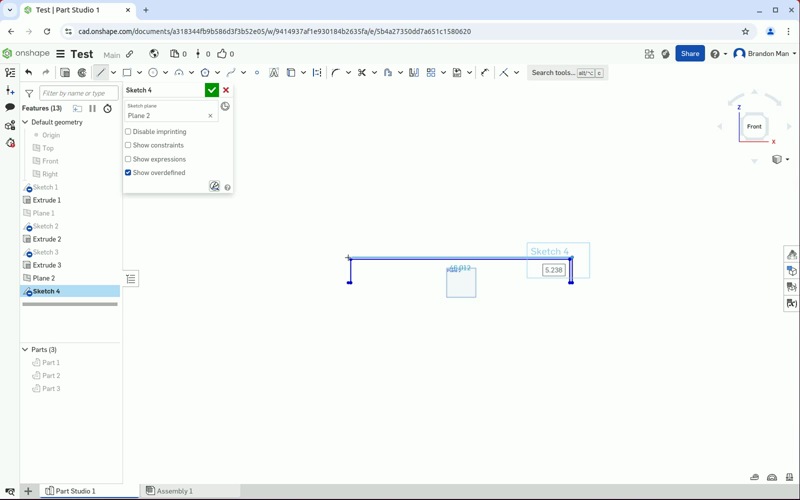
scroll(6)
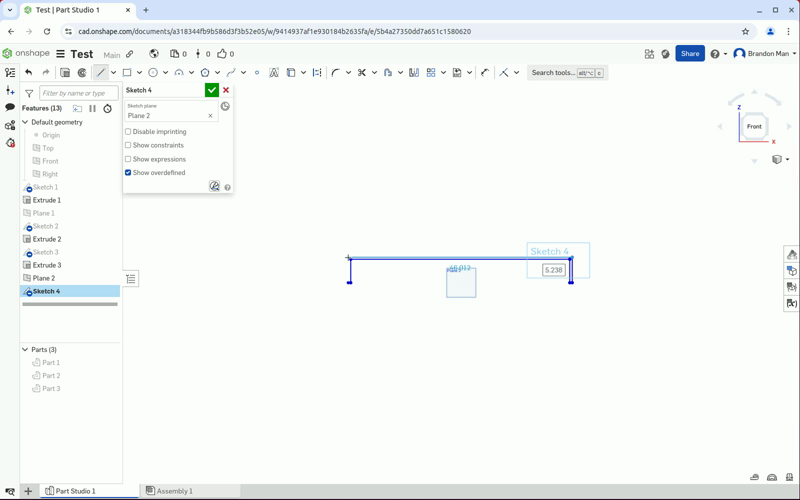
scroll(6)
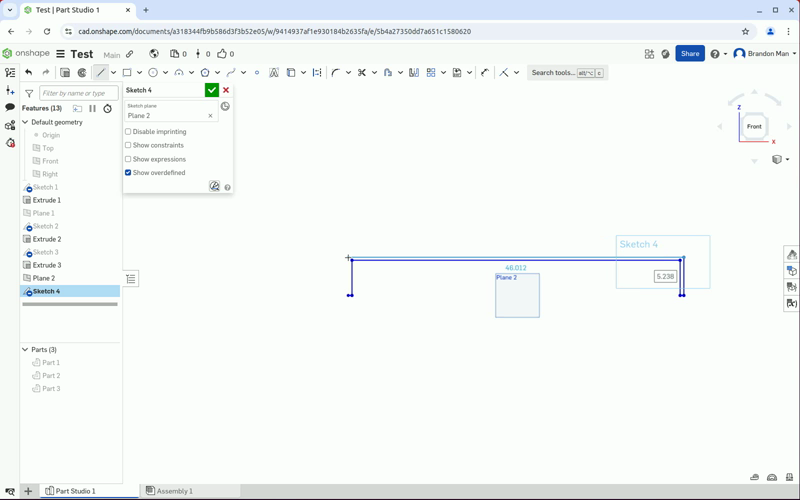
scroll(6)
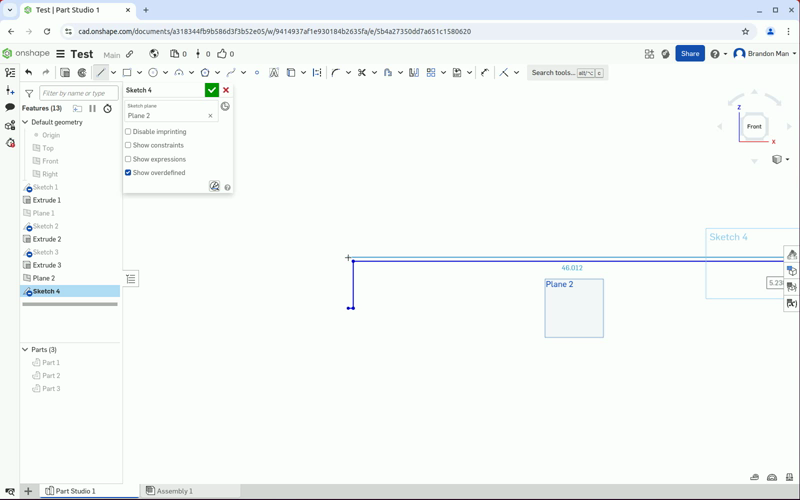
scroll(6)
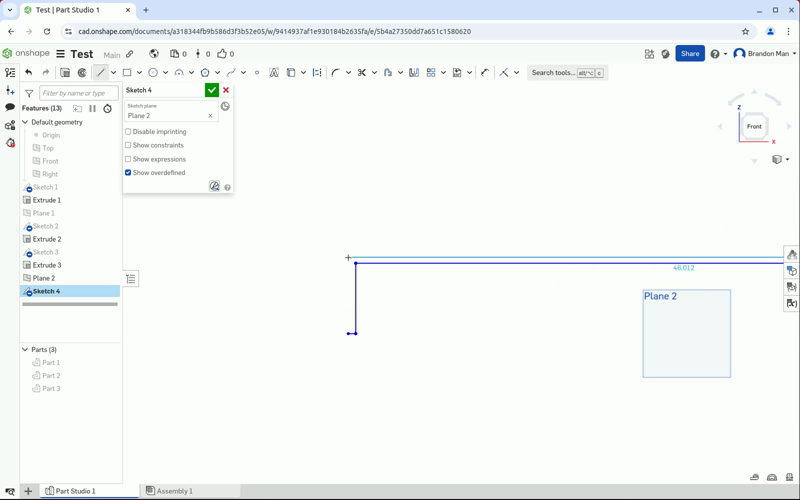
scroll(6)
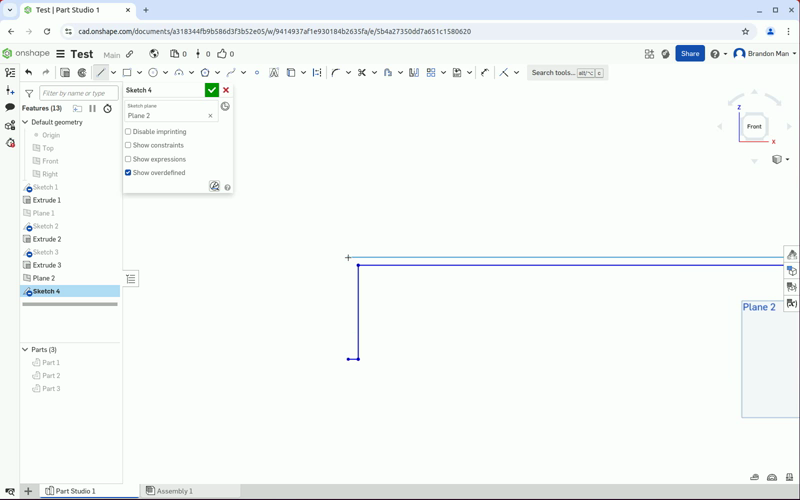
scroll(6)
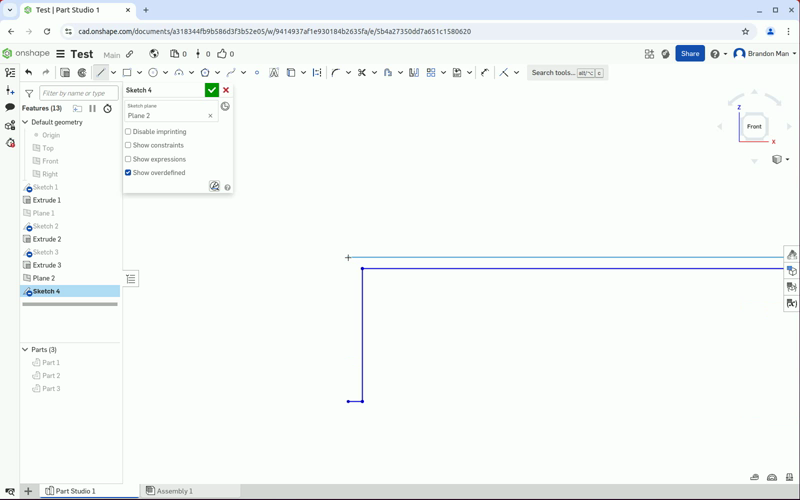
scroll(6)
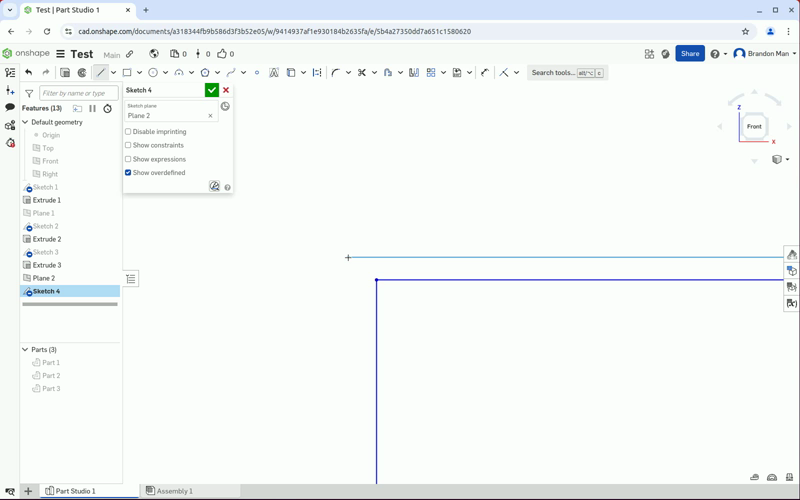
click(348, 257)
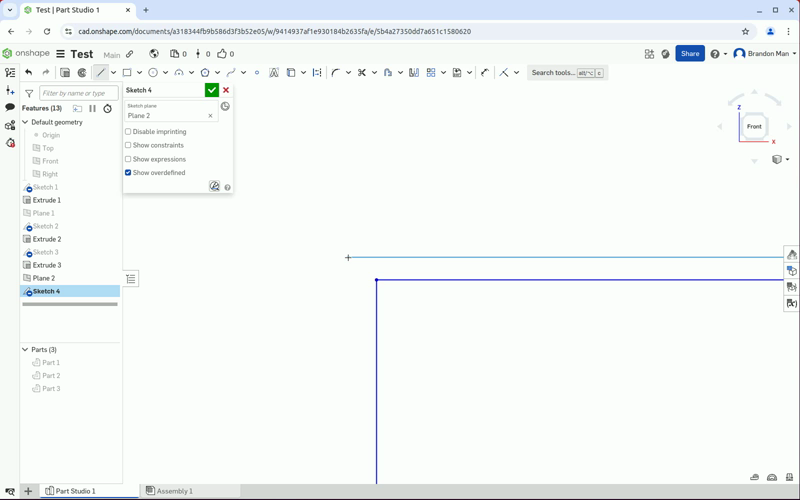
scroll(-6)
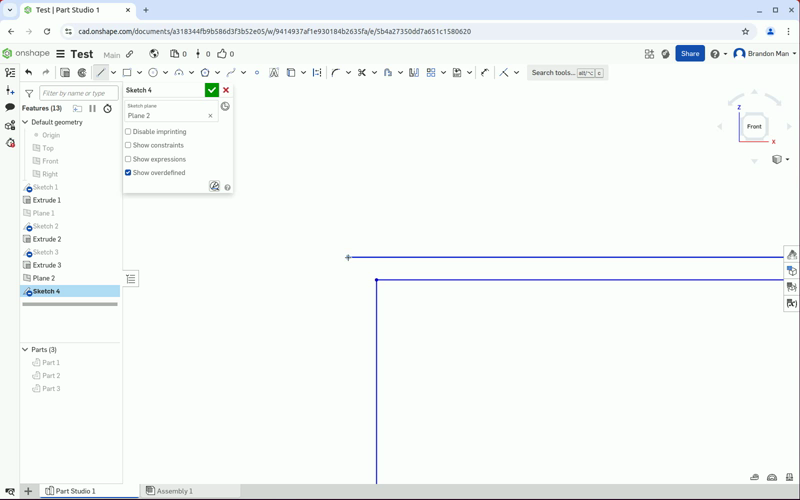
scroll(-6)
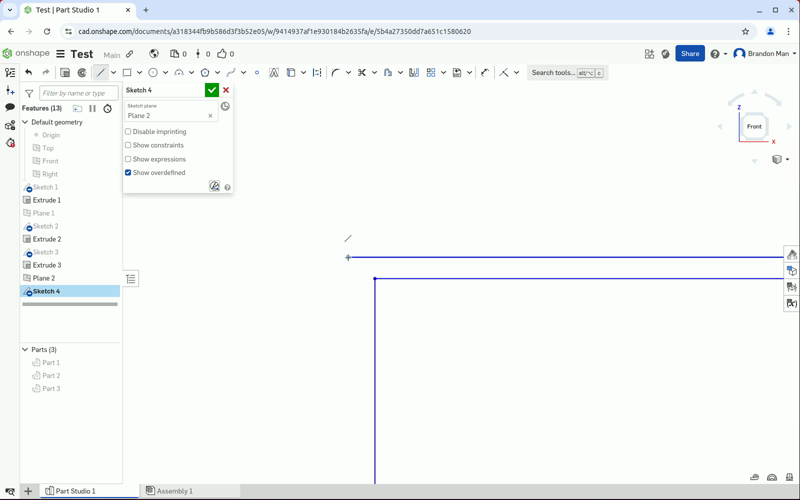
scroll(-6)
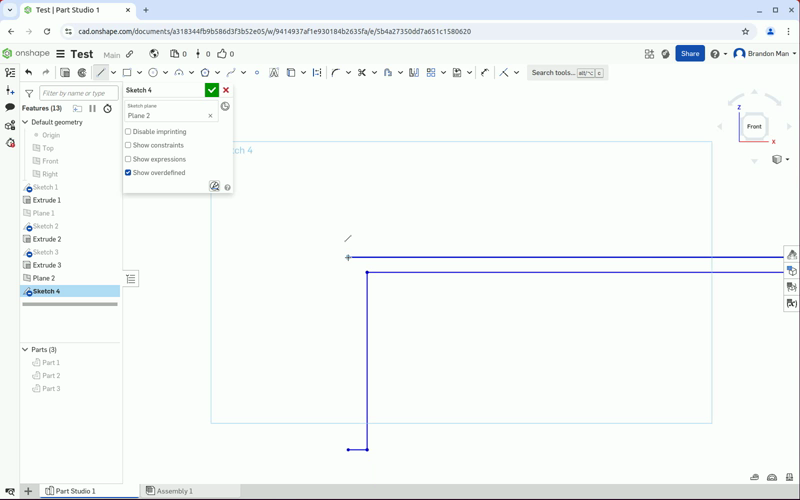
scroll(-6)
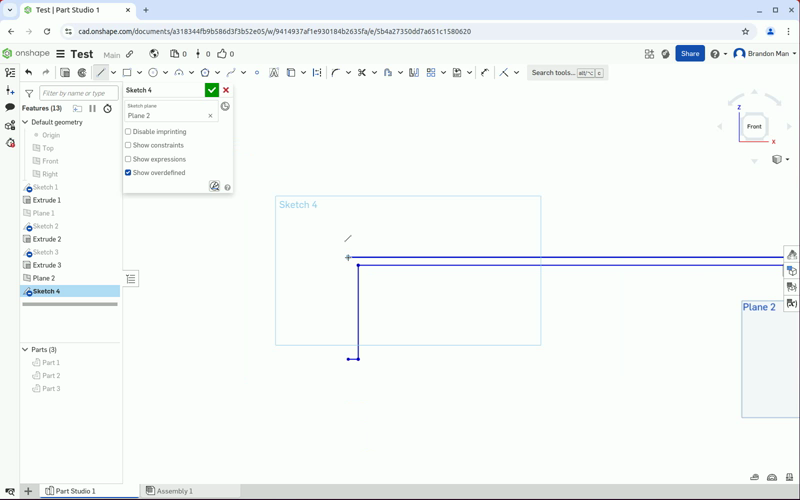
scroll(-6)
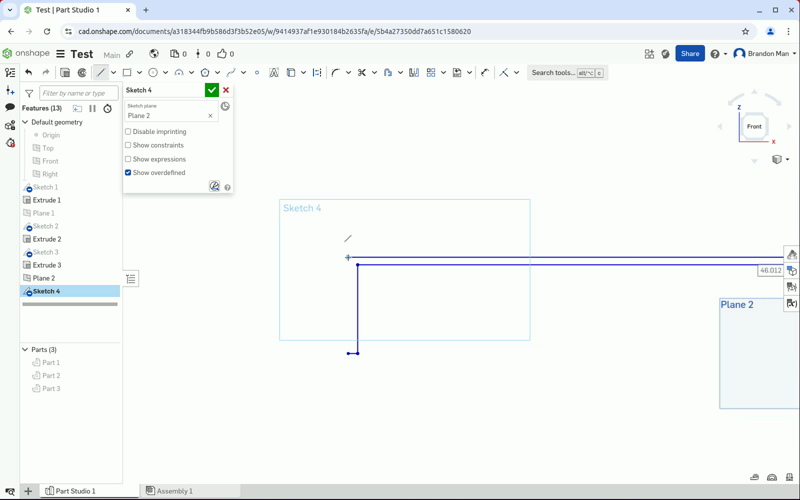
scroll(-6)
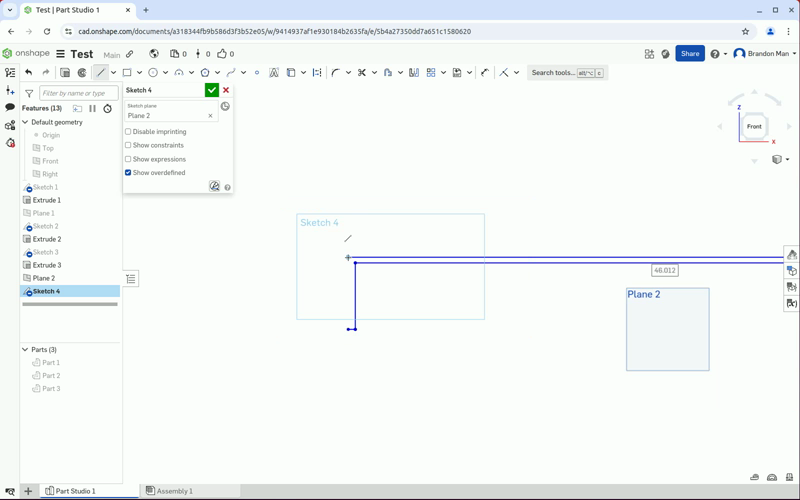
scroll(-6)
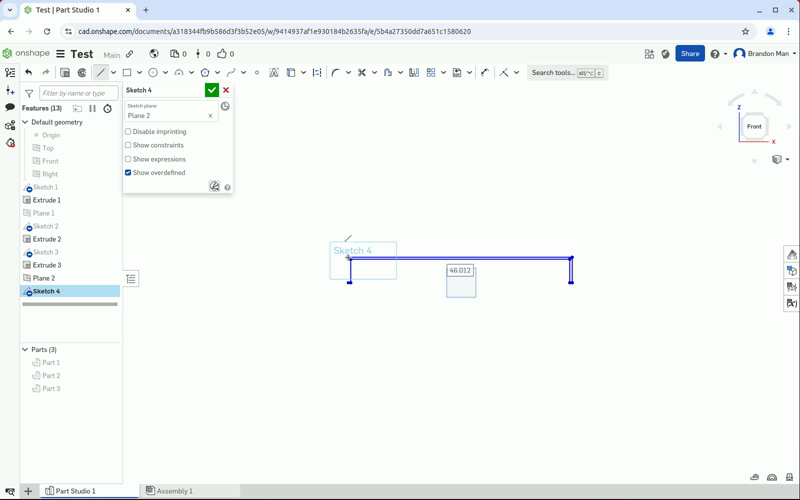
key_up(shift)
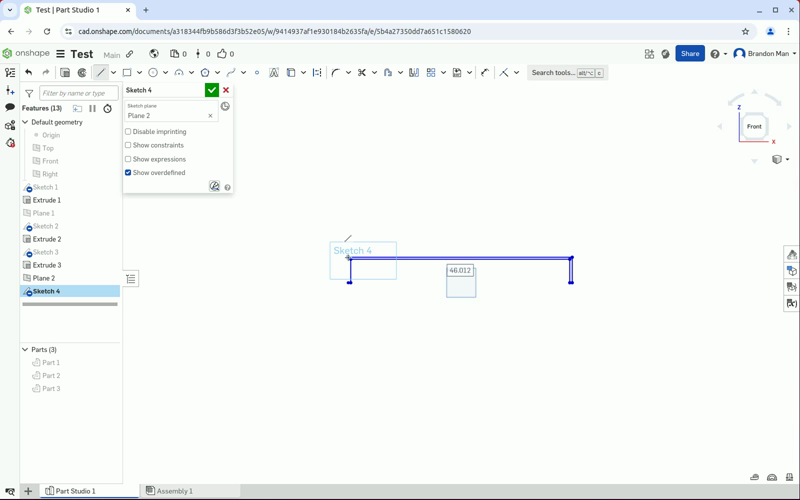
mouse_move(378, 257)
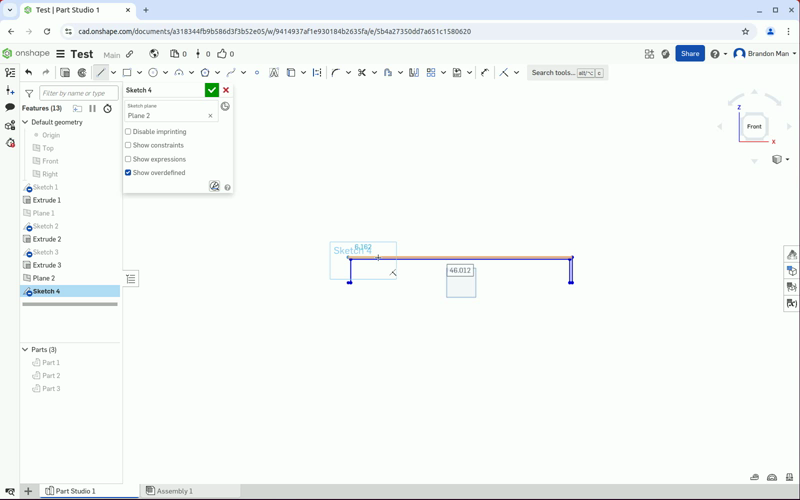
key_down(shift)
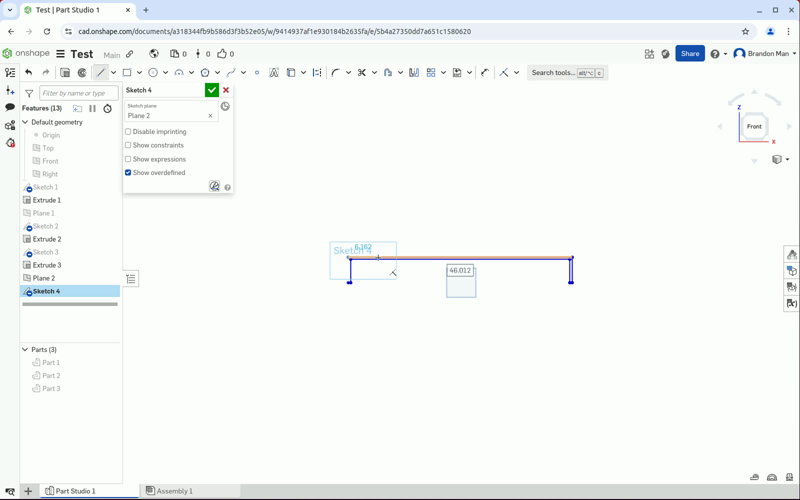
mouse_move(348, 282)
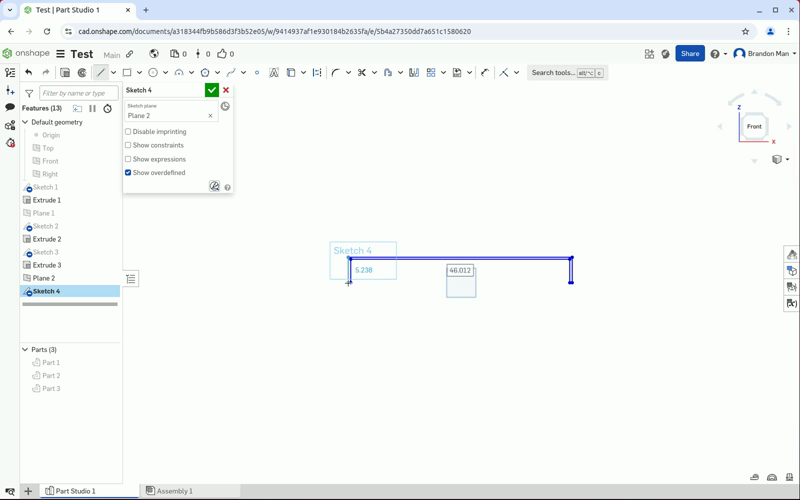
scroll(6)
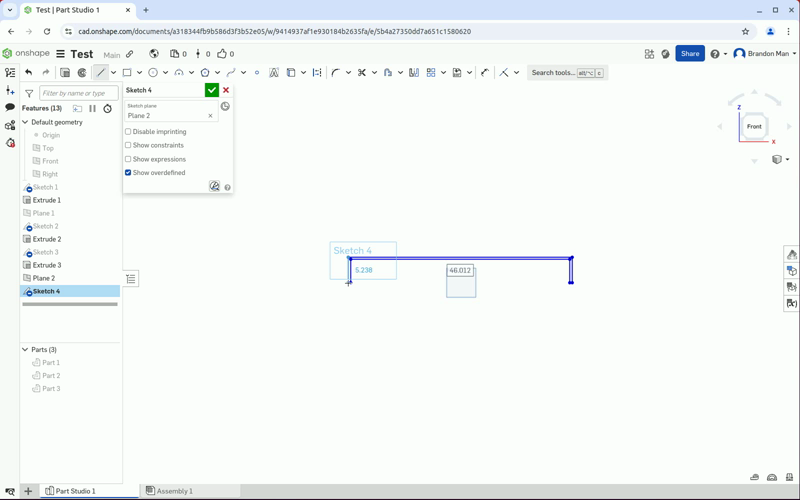
scroll(6)
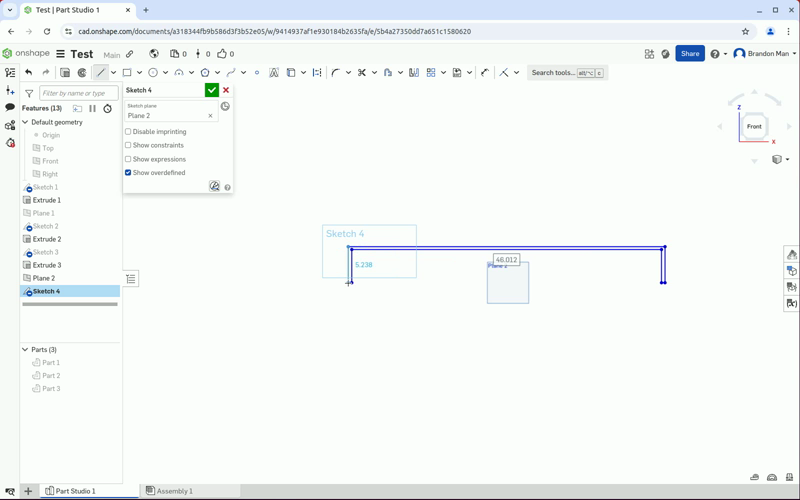
scroll(6)
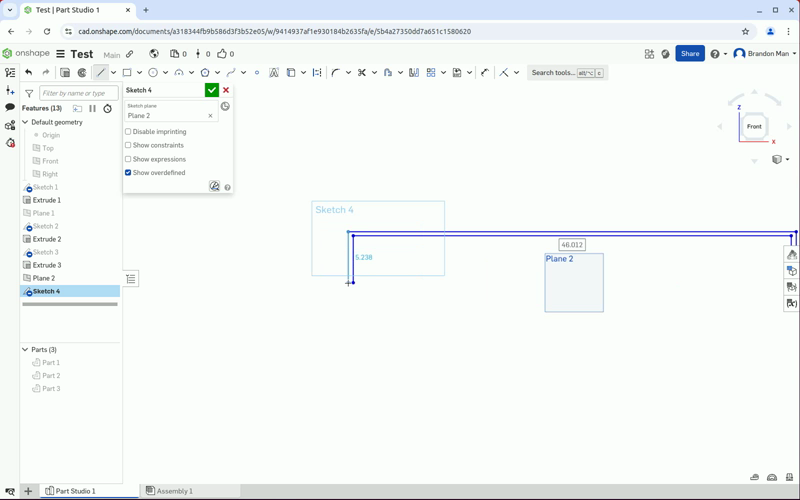
scroll(6)
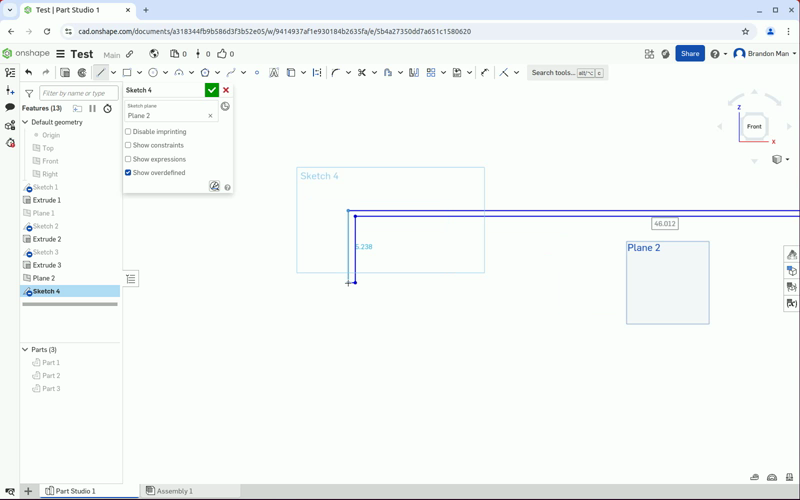
scroll(6)
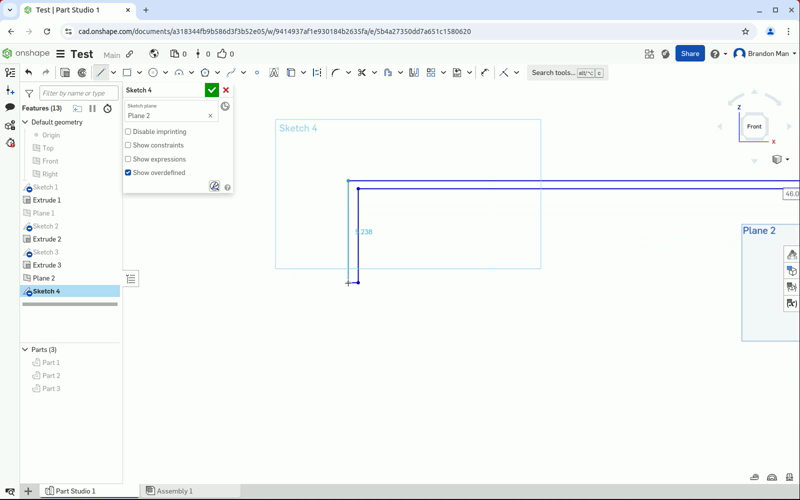
scroll(6)
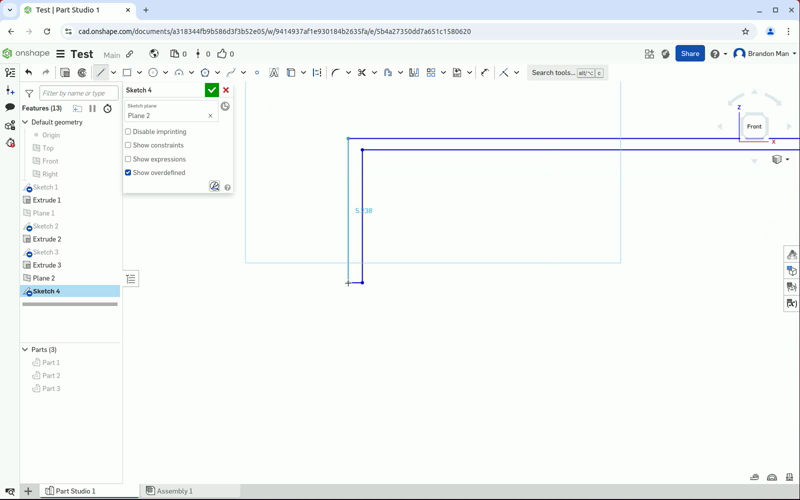
scroll(6)
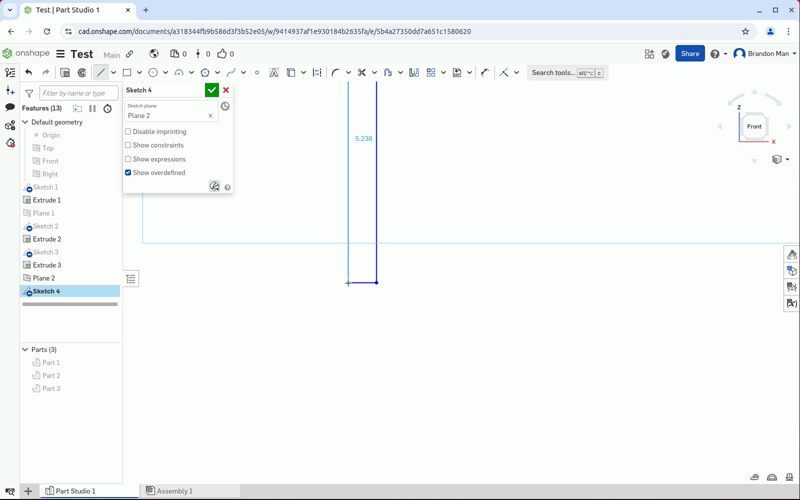
key_up(shift)
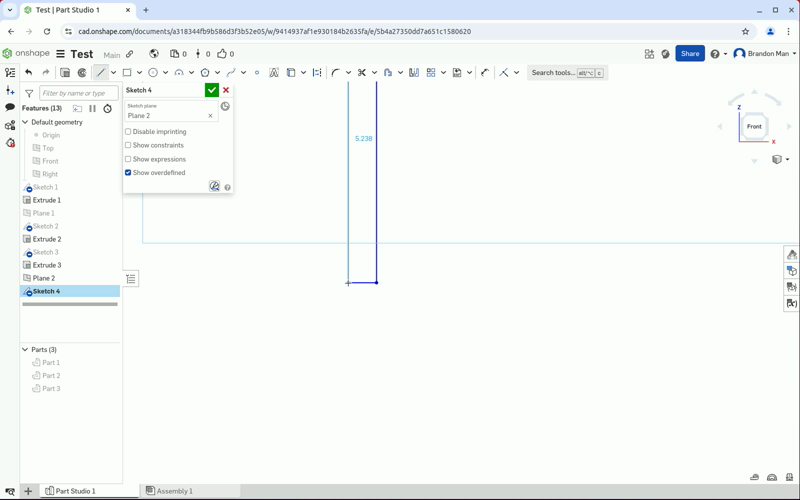
click(348, 282)
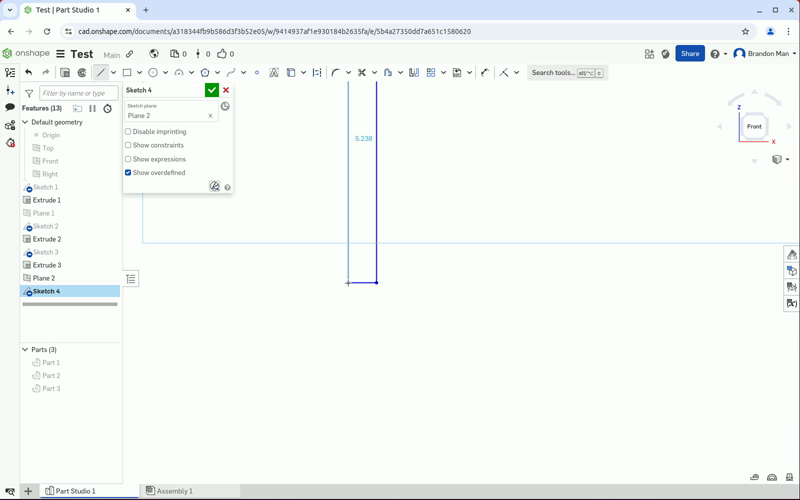
scroll(-6)
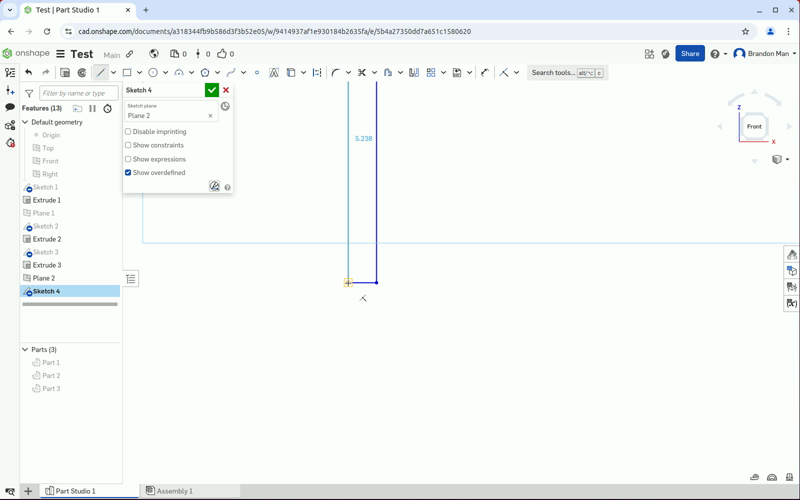
scroll(-6)
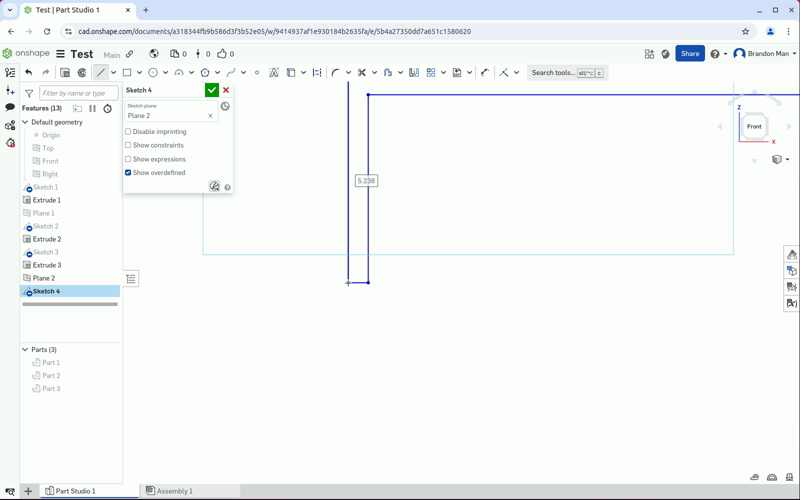
scroll(-6)
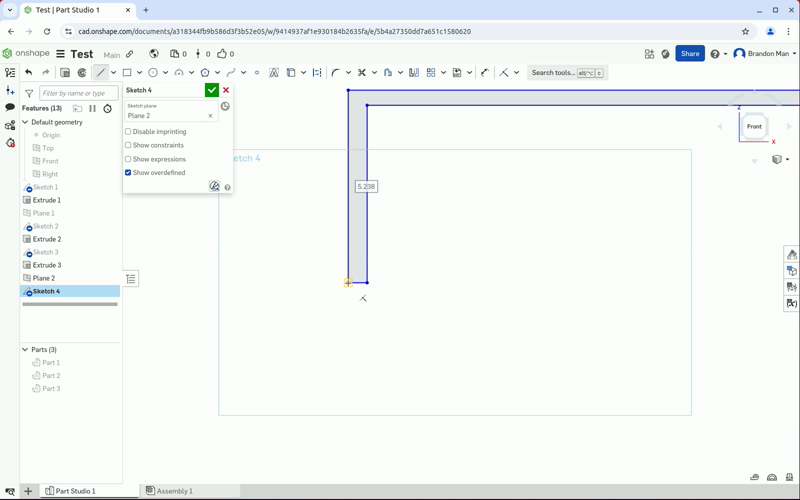
scroll(-6)
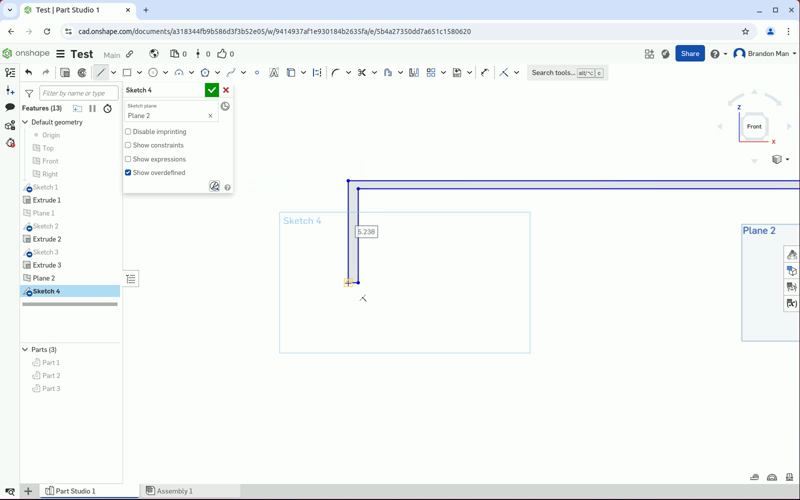
scroll(-6)
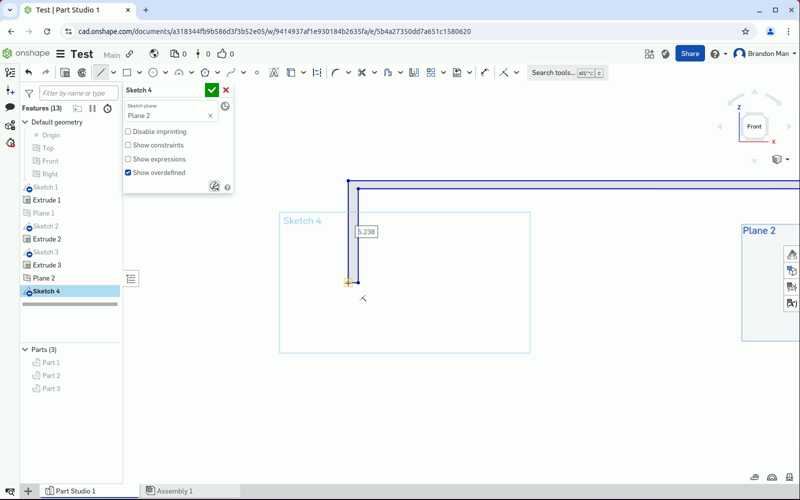
scroll(-6)
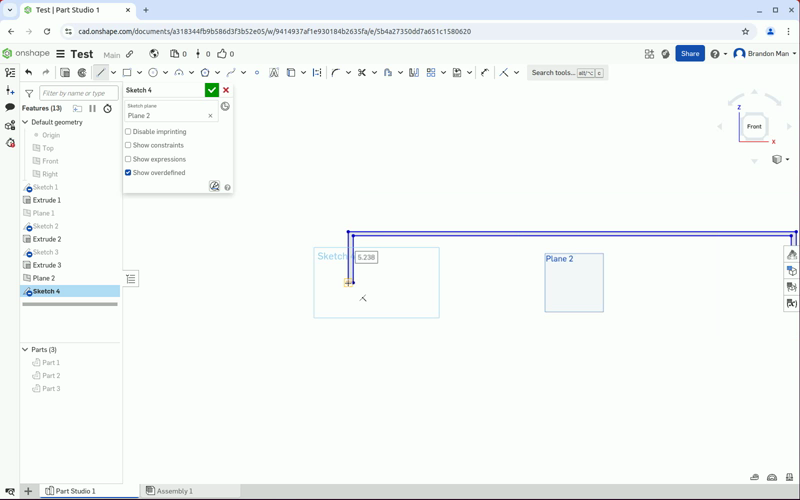
scroll(-6)
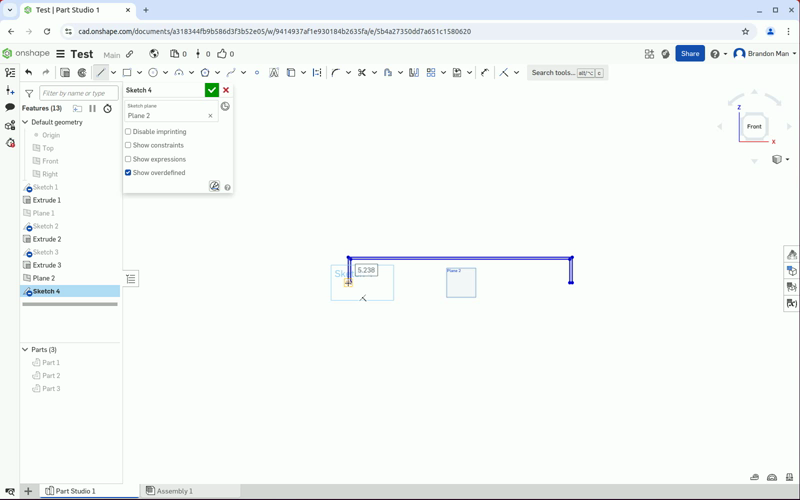
key(esc)
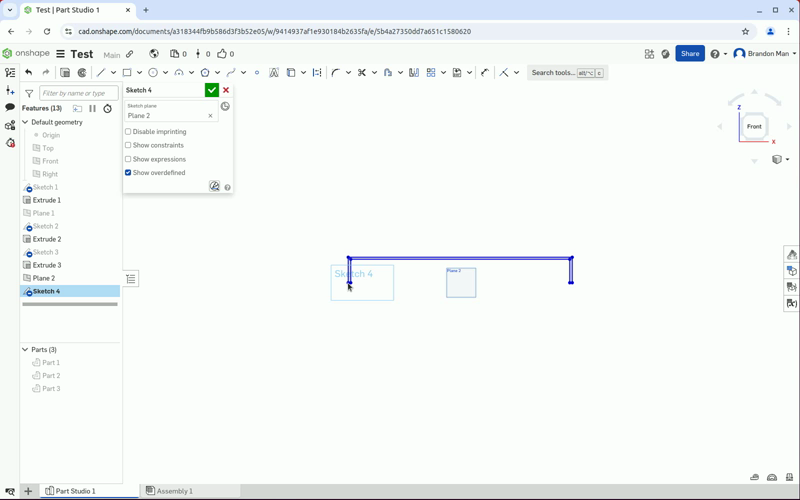
mouse_move(348, 261)
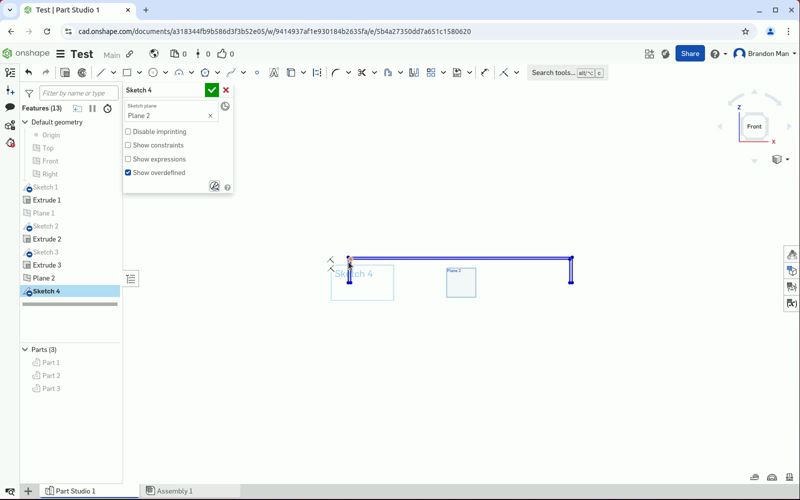
scroll(6)
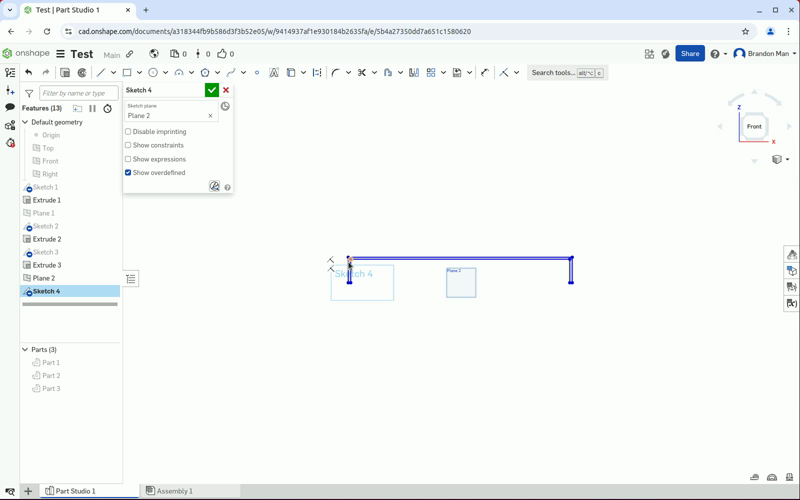
scroll(6)
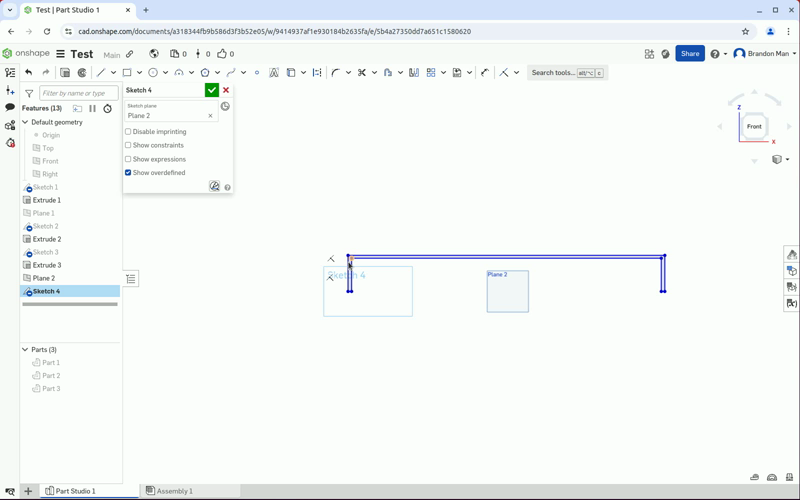
scroll(6)
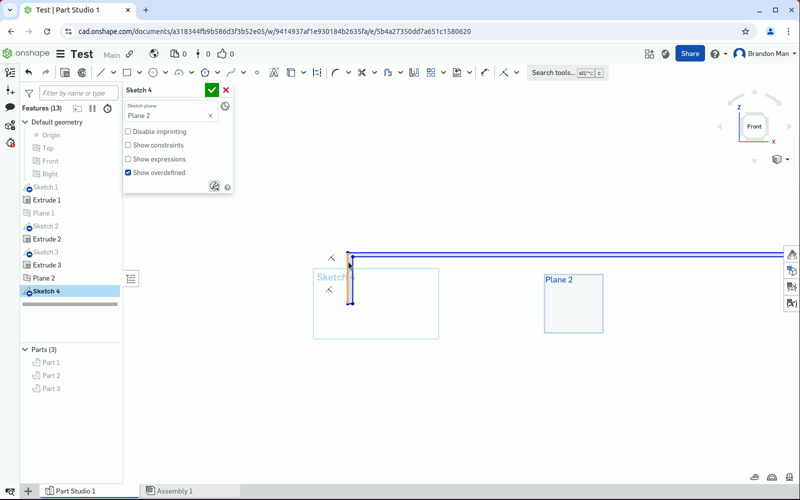
scroll(6)
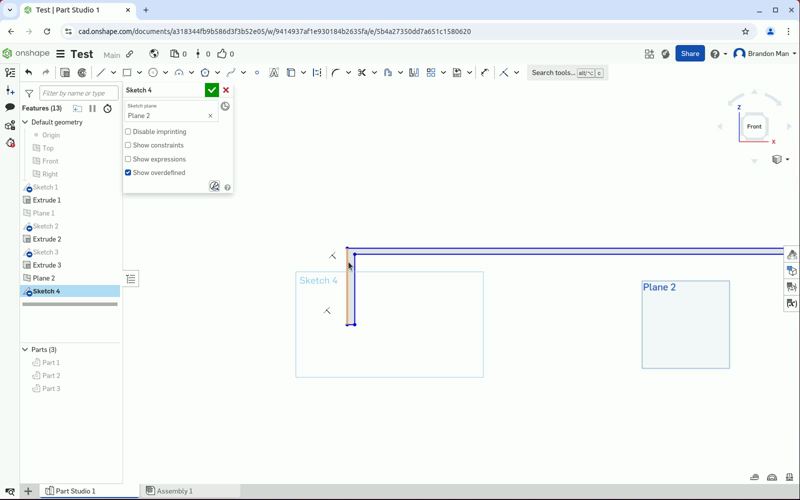
scroll(6)
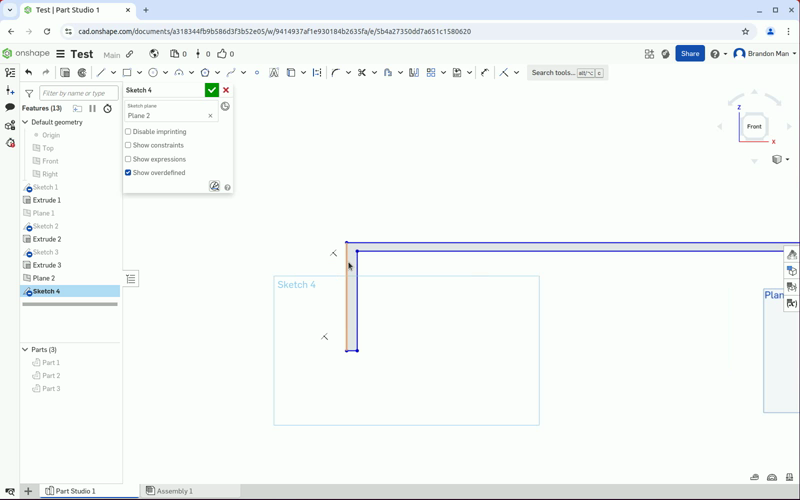
scroll(6)
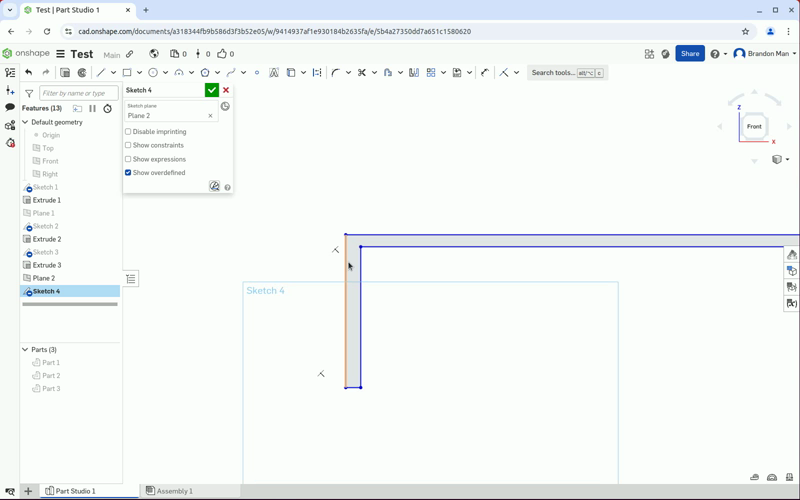
scroll(6)
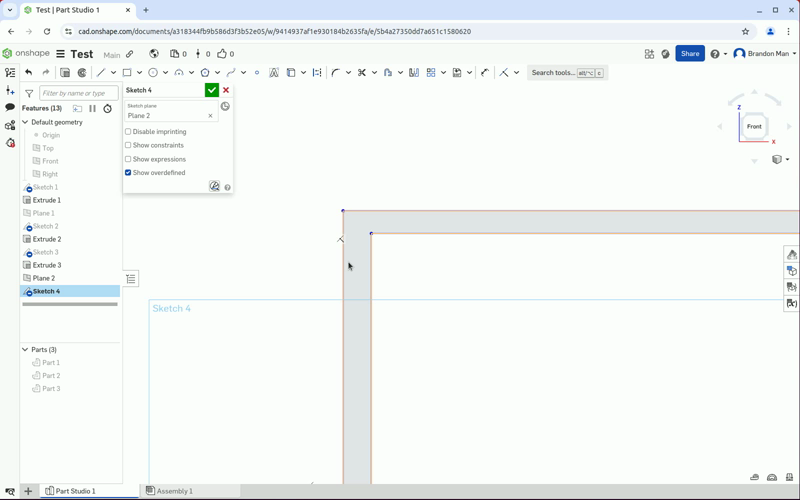
click(348, 261)
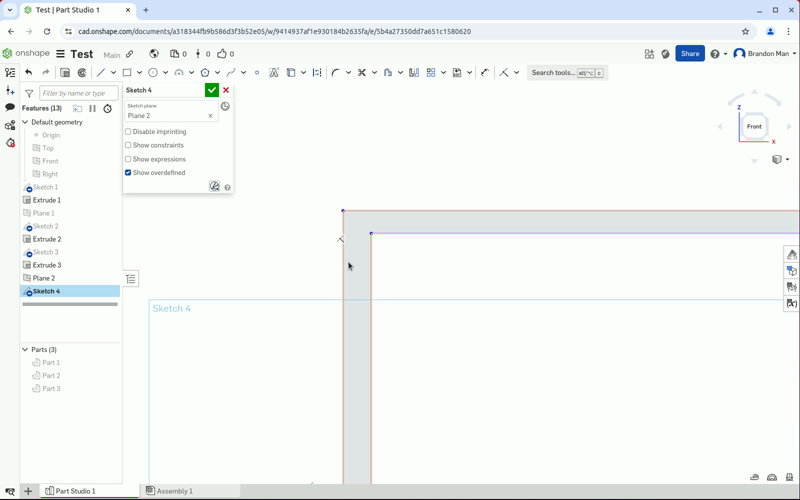
scroll(-6)
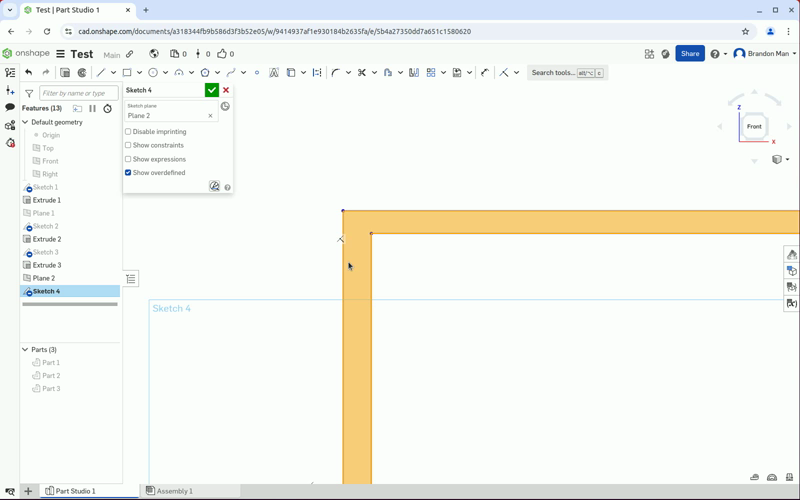
scroll(-6)
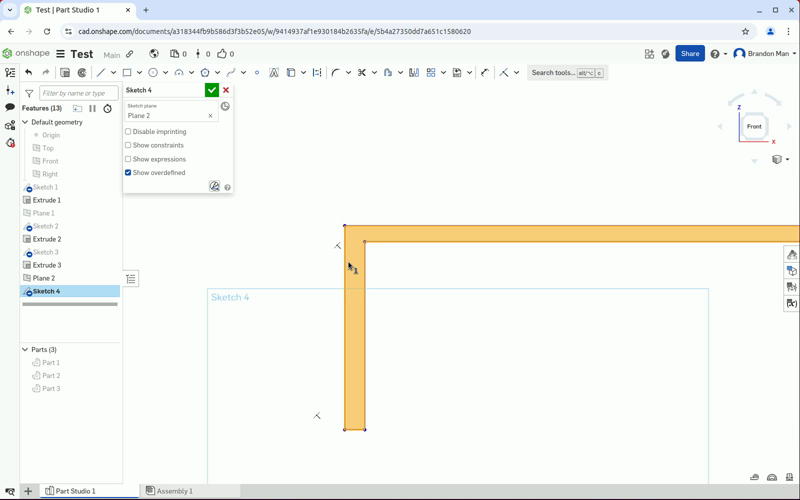
scroll(-6)
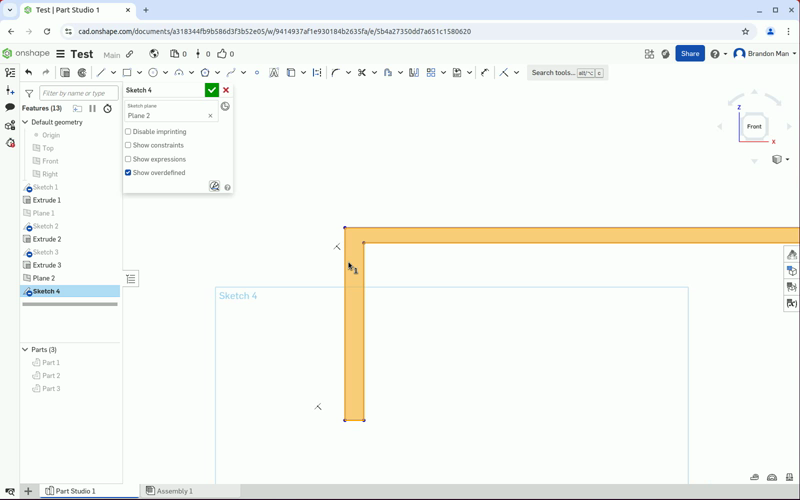
scroll(-6)
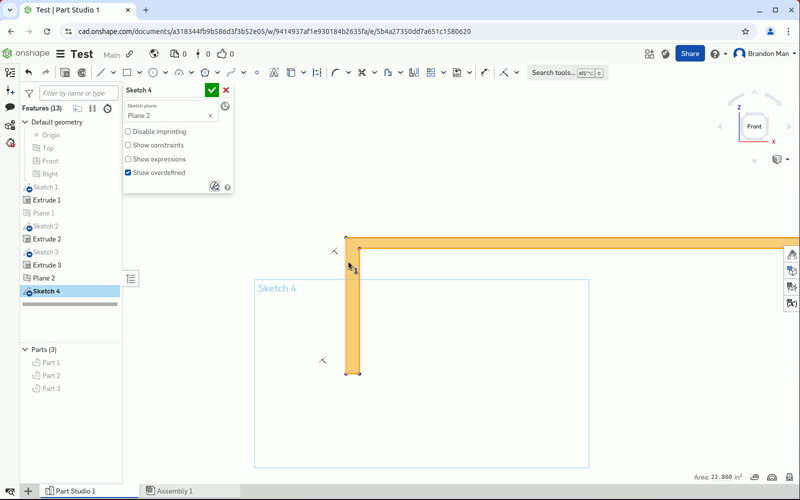
scroll(-6)
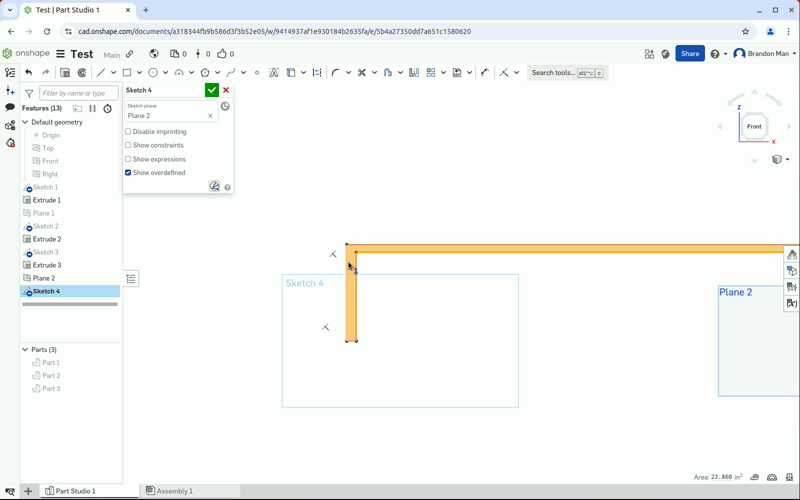
scroll(-6)
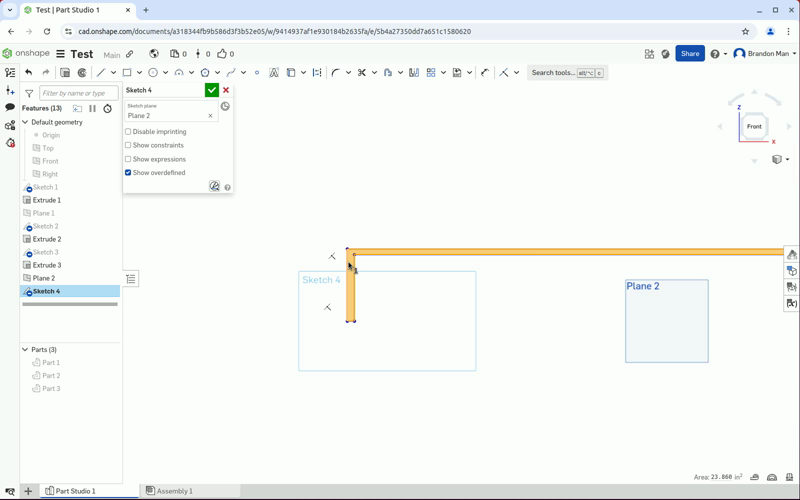
scroll(-6)
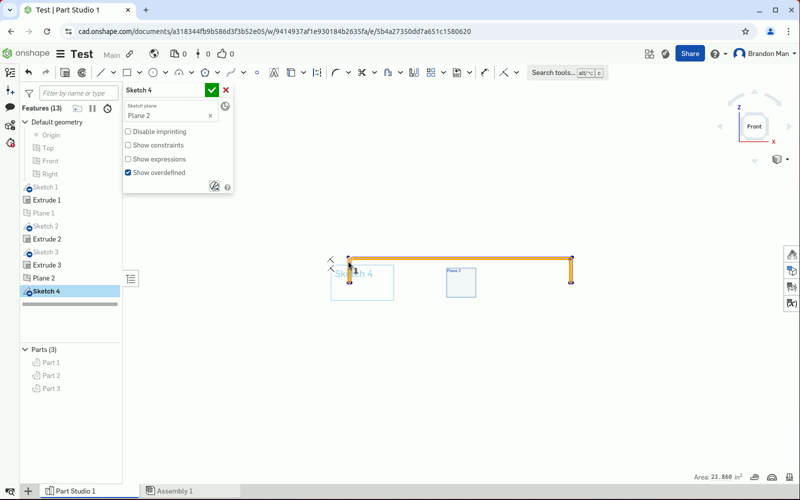
mouse_move(73, 352)
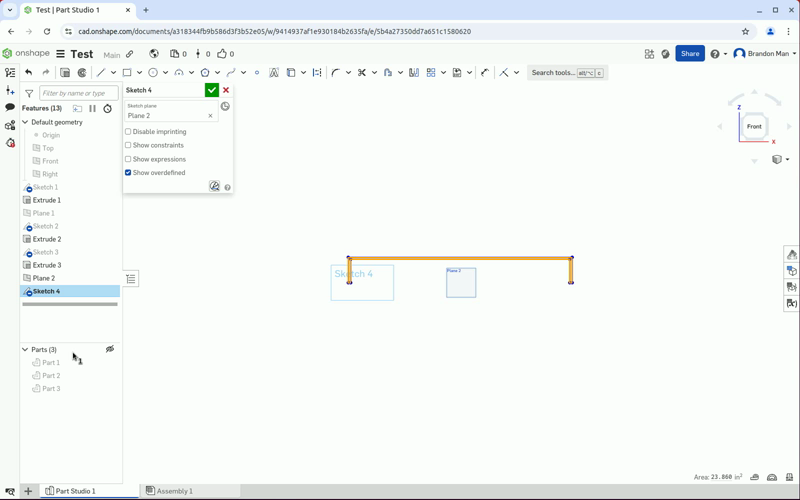
key(shift+y)
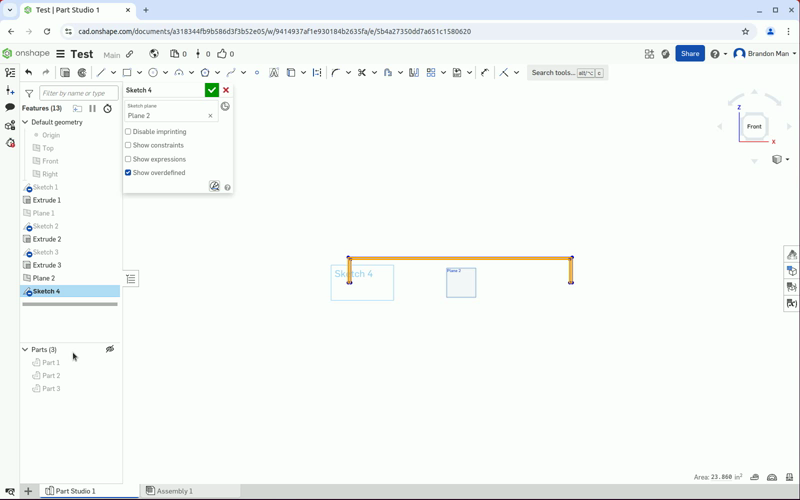
key(shift+e)
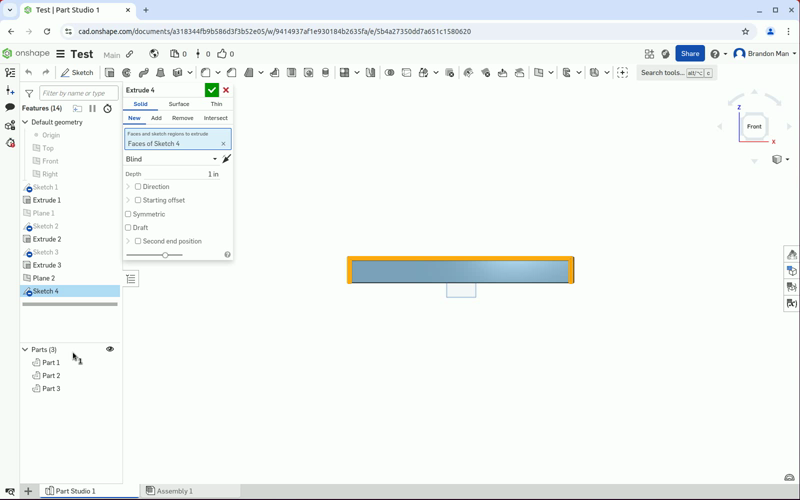
mouse_move(143, 106)
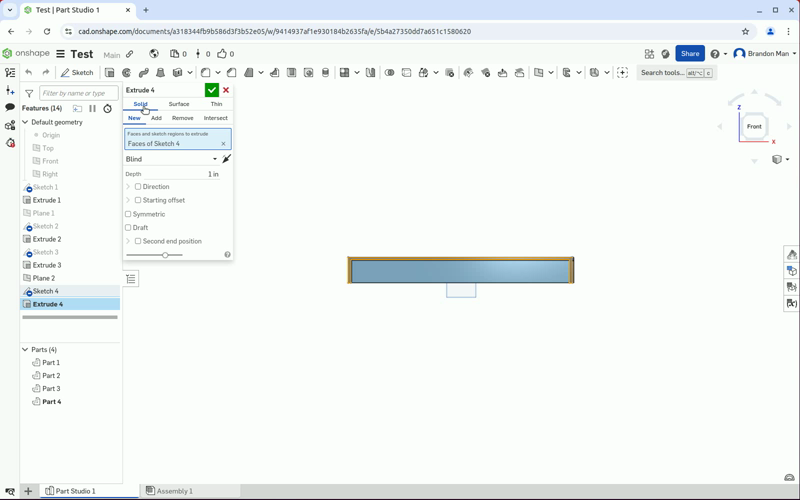
click(143, 106)
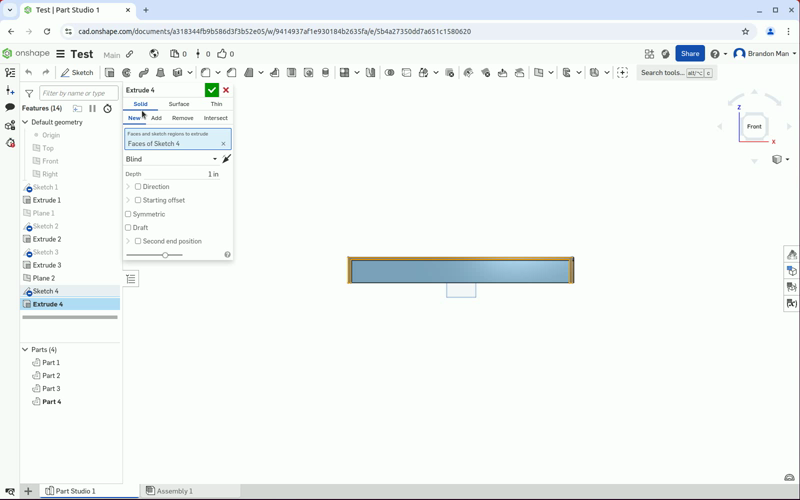
mouse_move(137, 120)
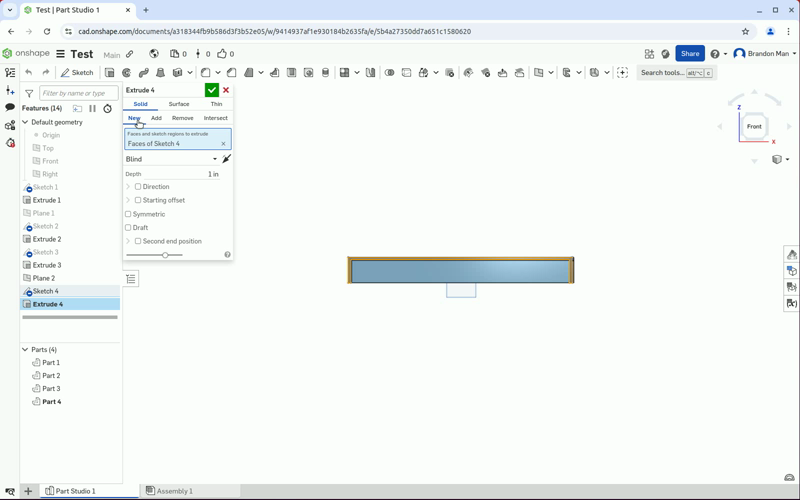
click(137, 120)
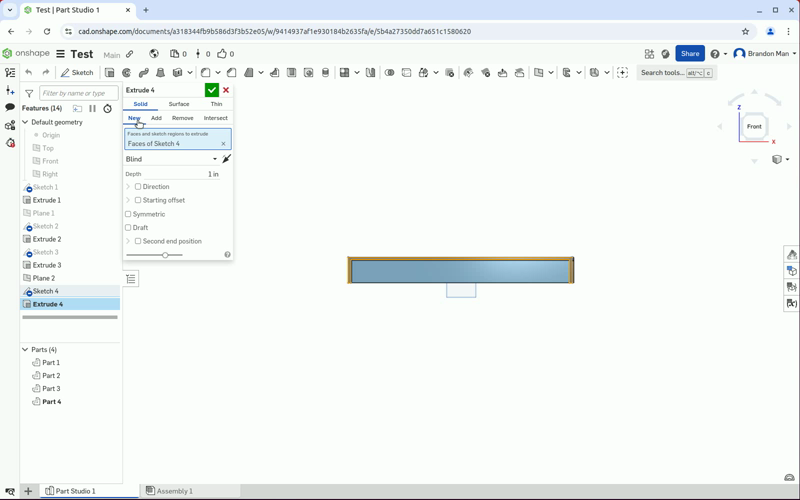
key(tab, 4)
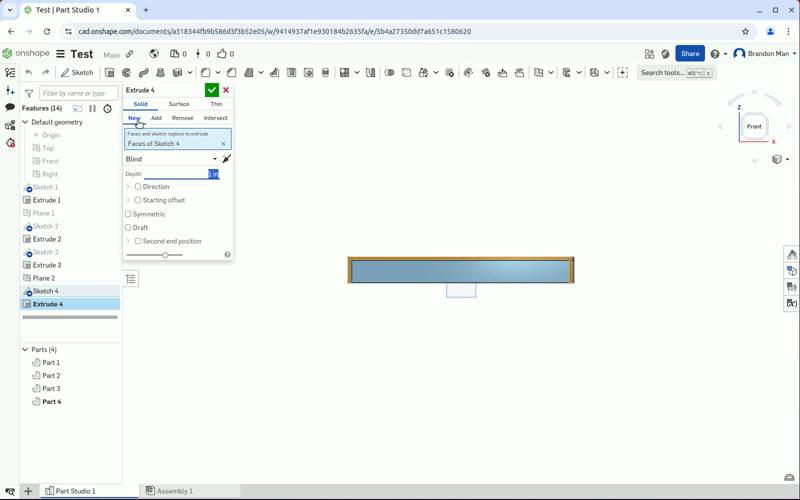
text(0.722)
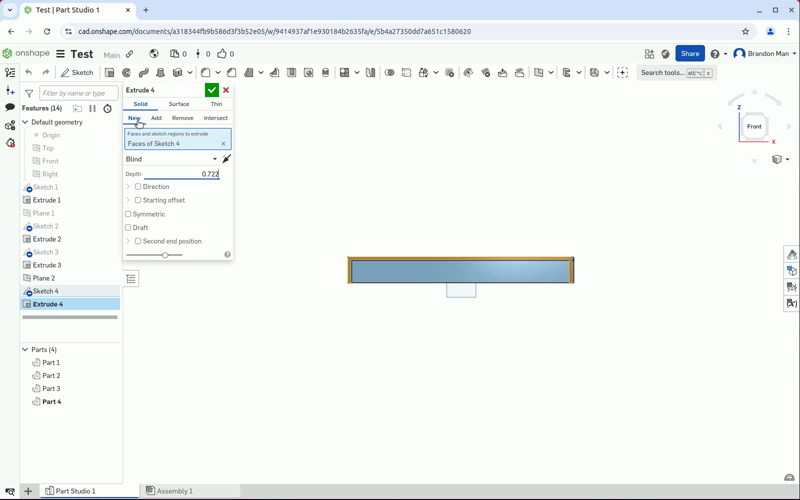
key(enter)
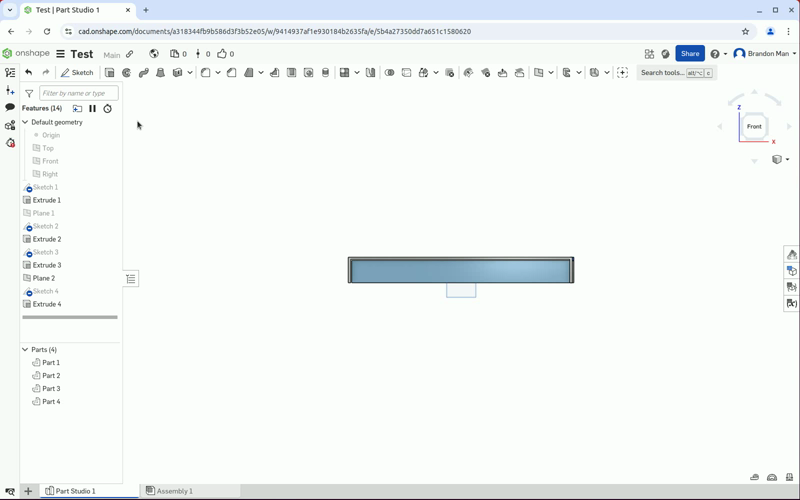
key(shift+h)
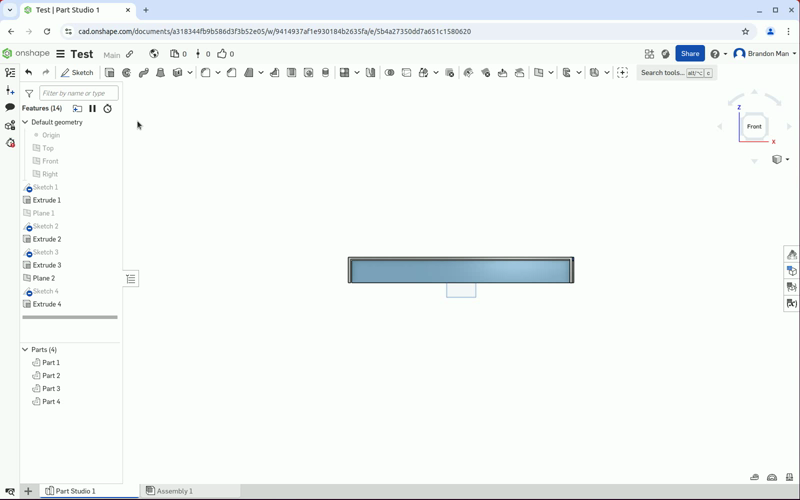
key(shift+h)
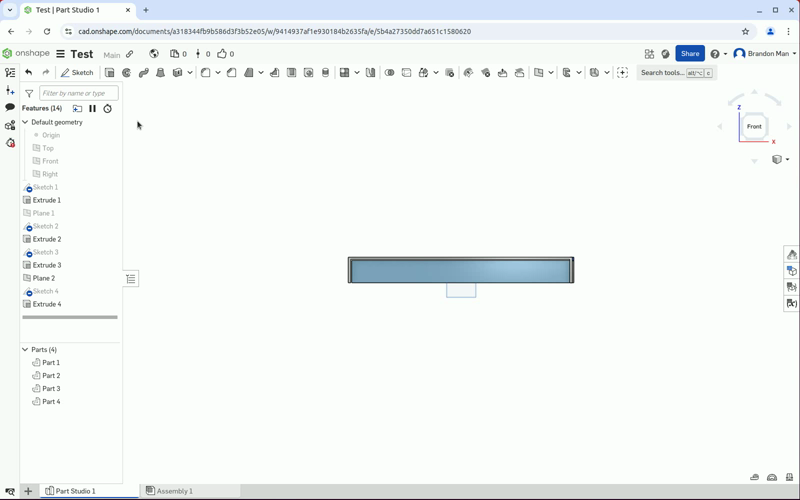
mouse_move(73, 189)
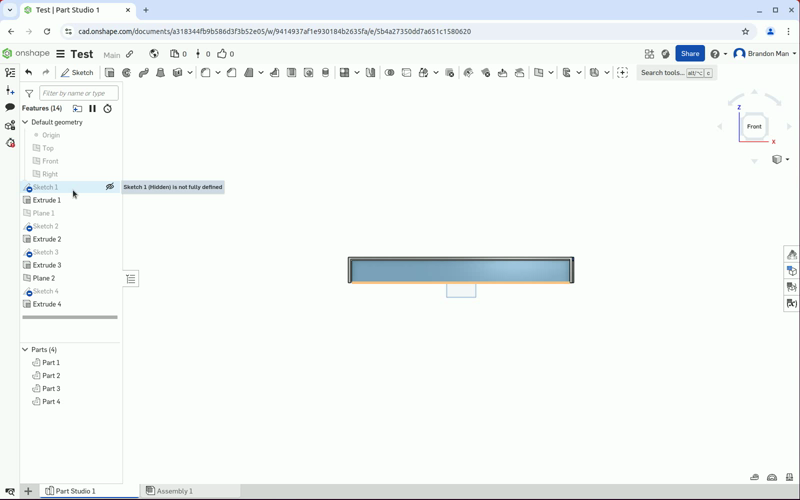
click(73, 189)
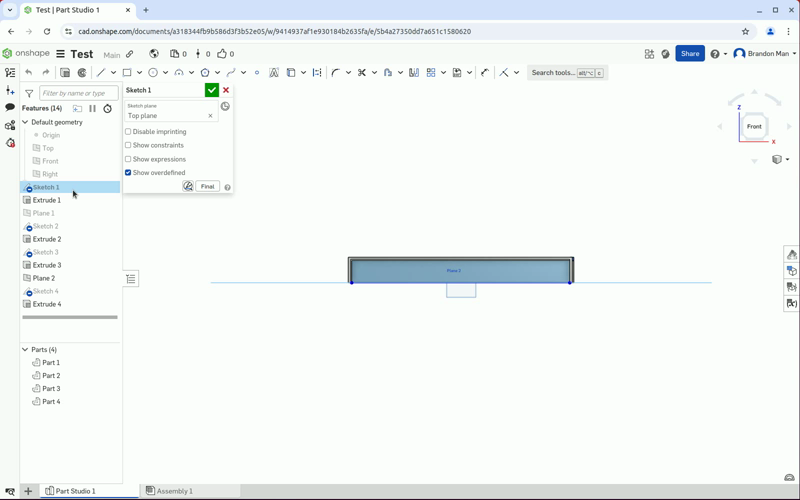
mouse_move(229, 92)
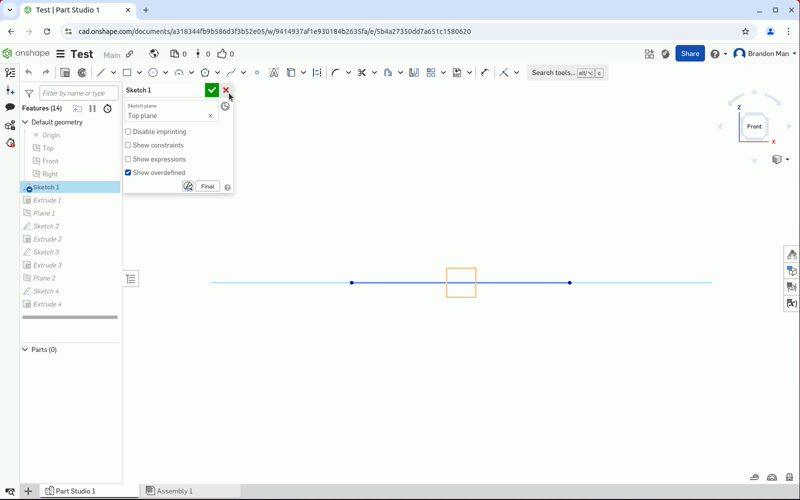
click(229, 92)
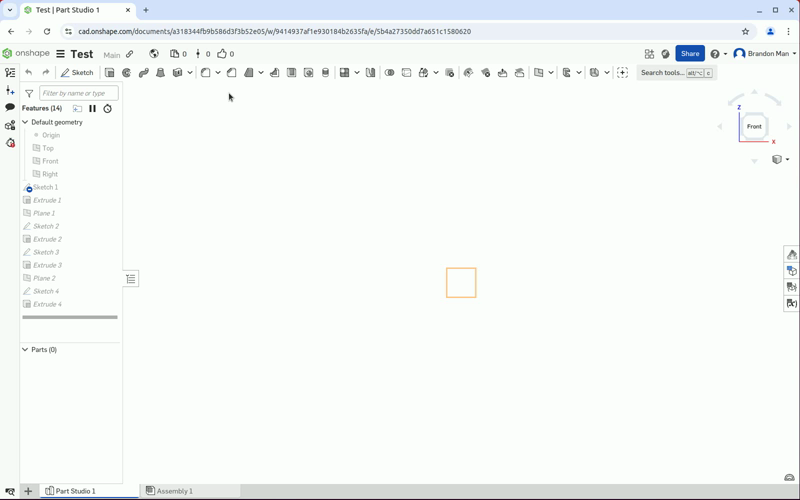
key(shift+s)
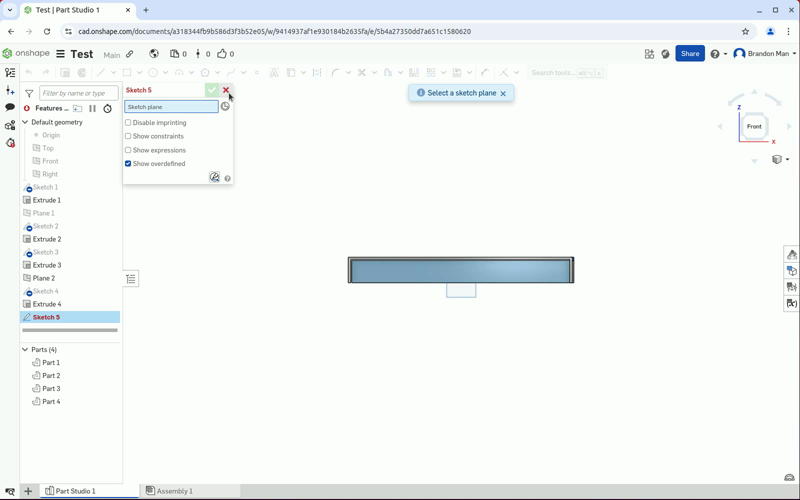
mouse_move(73, 280)
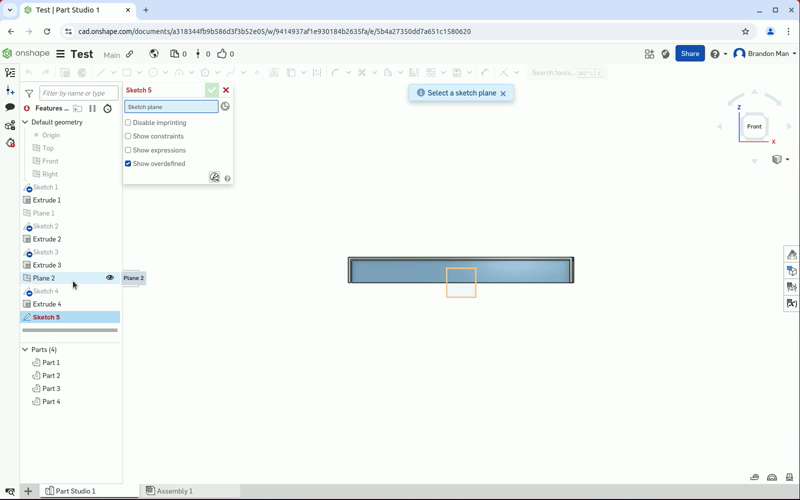
click(73, 280)
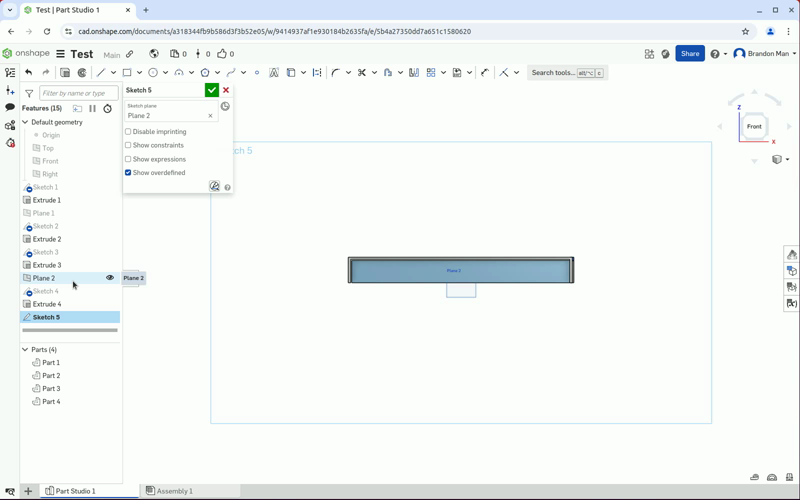
mouse_move(73, 352)
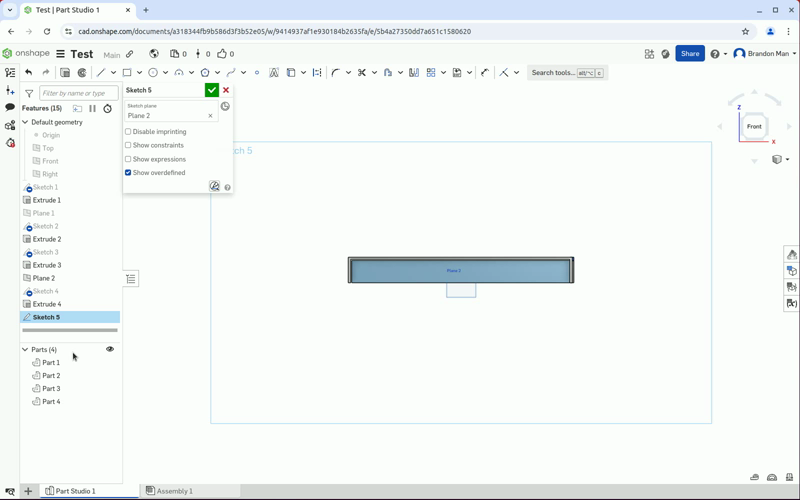
key(y)
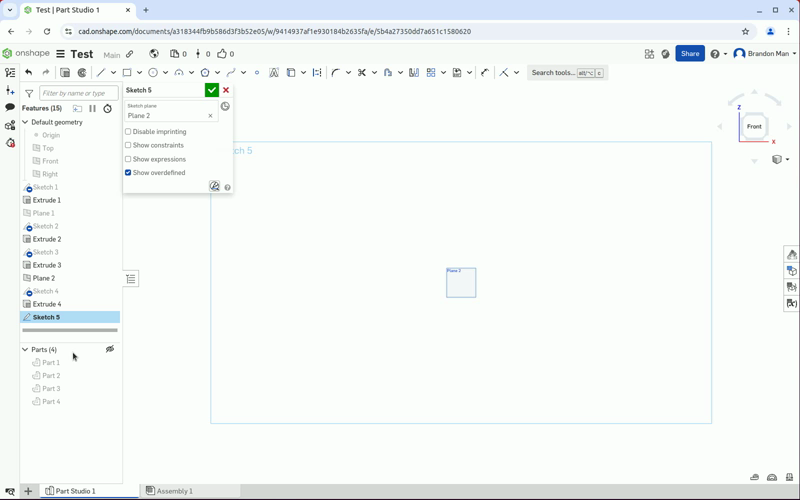
key(l)
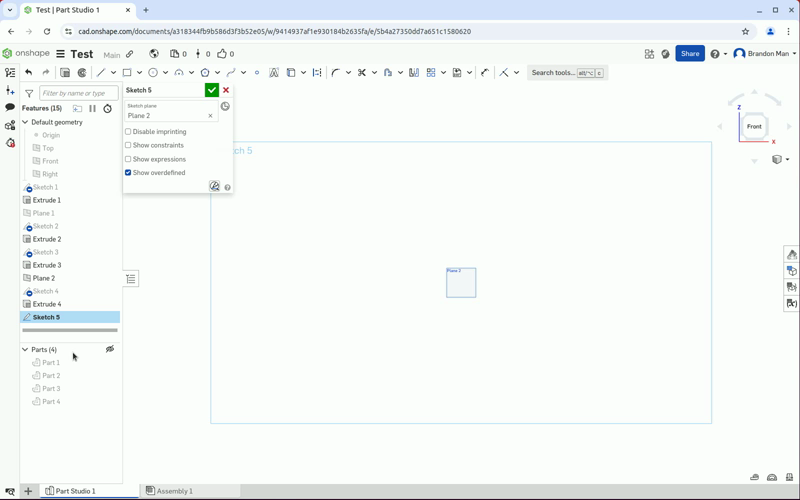
key_down(shift)
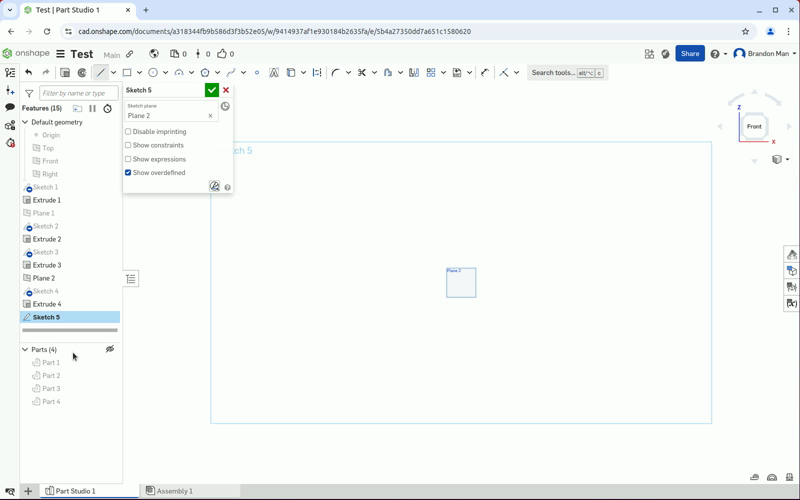
mouse_move(351, 282)
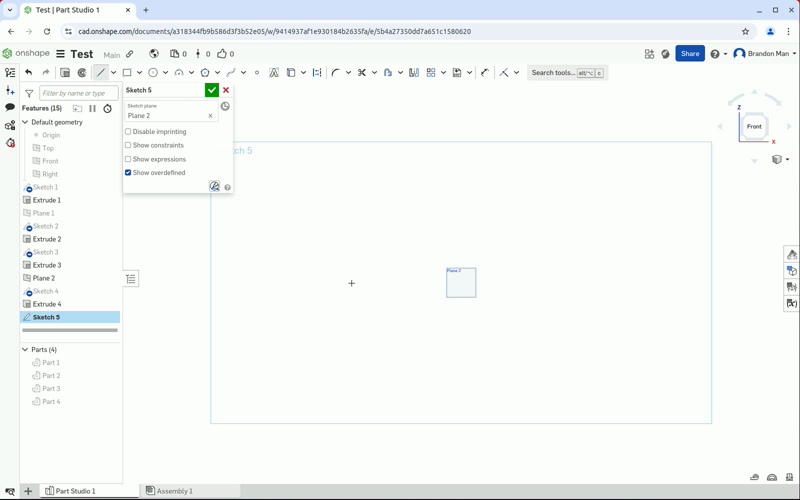
click(351, 282)
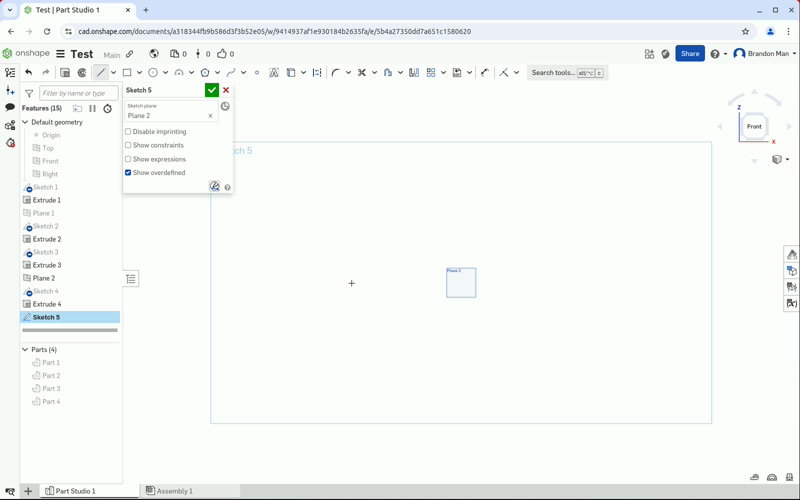
key_up(shift)
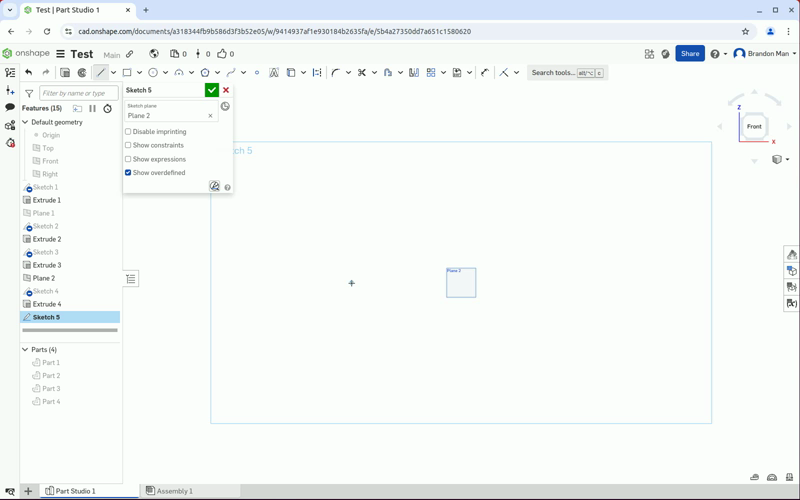
key_down(shift)
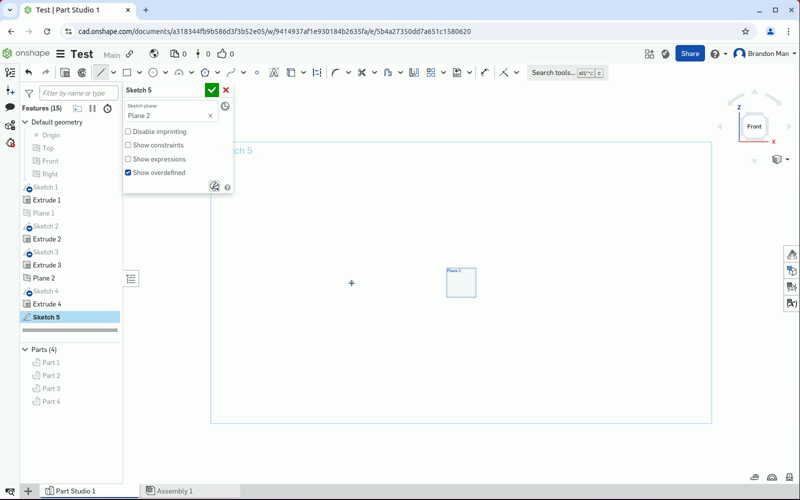
mouse_move(569, 282)
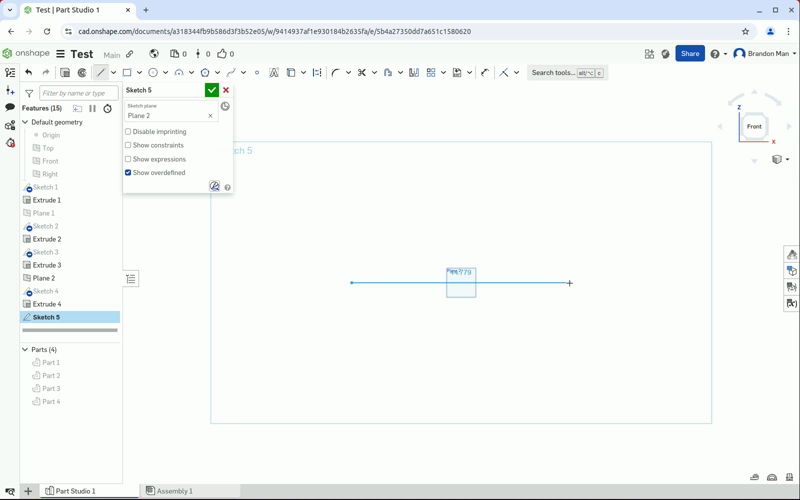
click(569, 282)
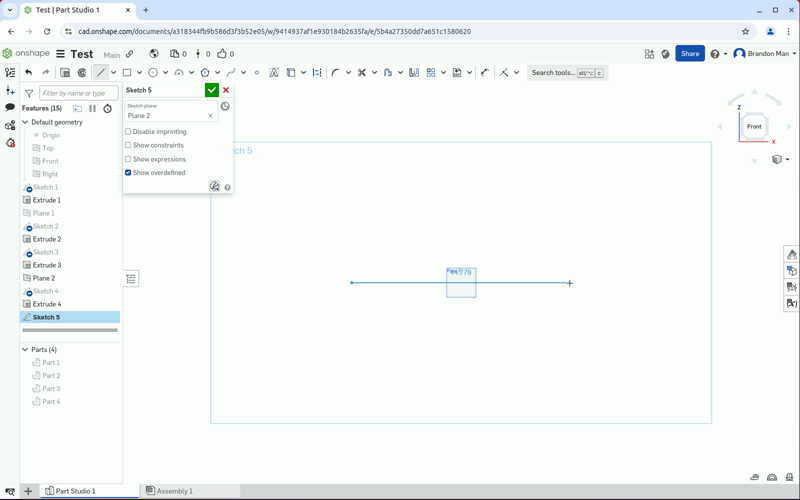
key_up(shift)
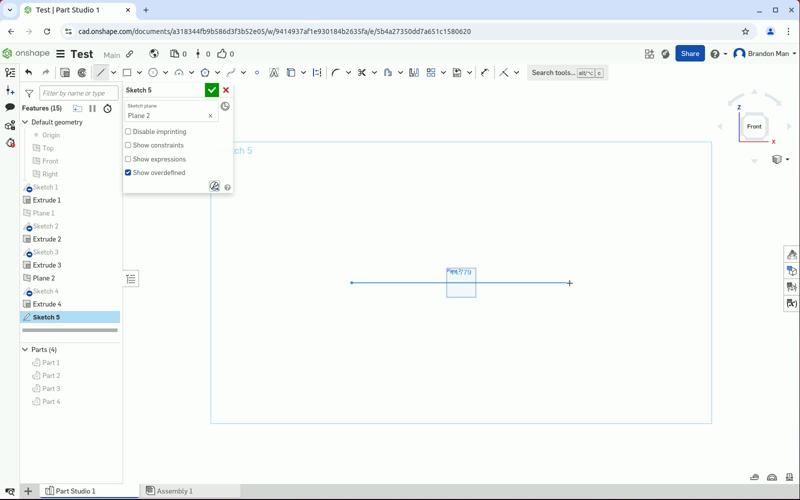
key_down(shift)
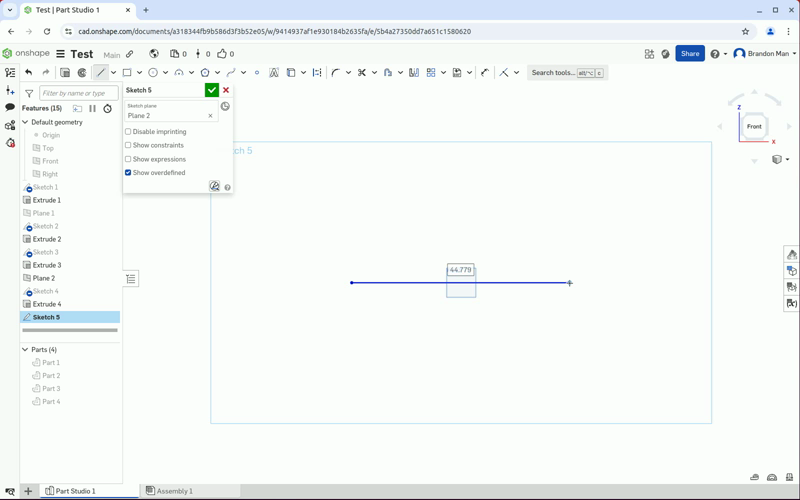
mouse_move(589, 282)
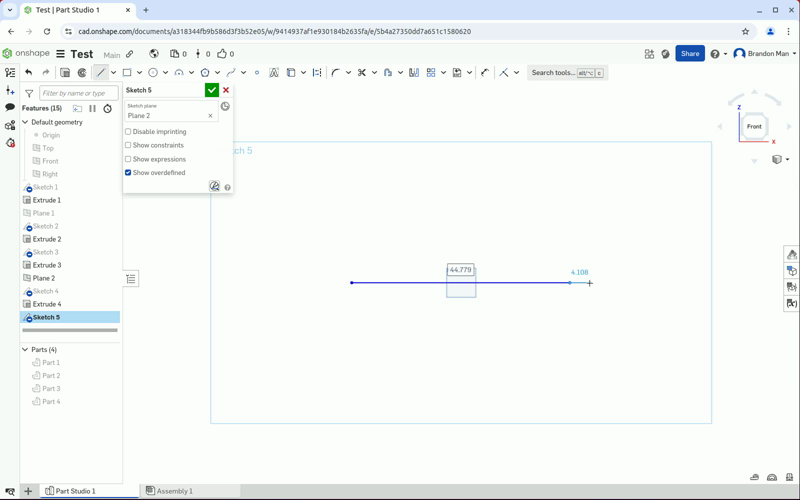
mouse_move(569, 260)
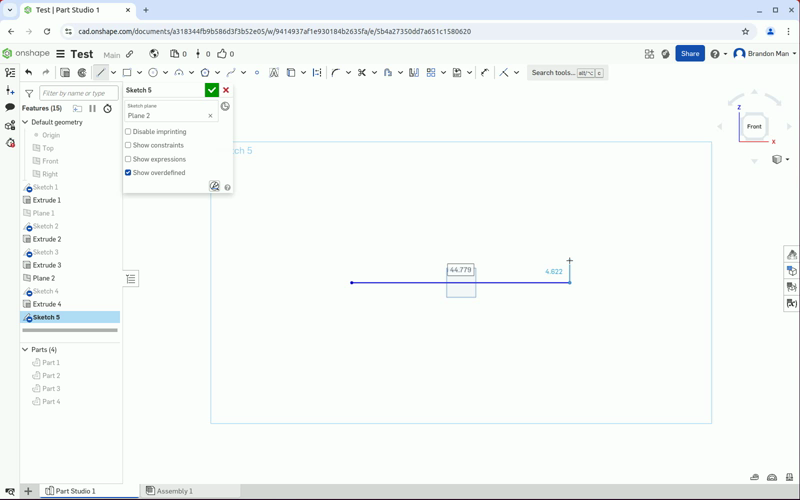
click(569, 260)
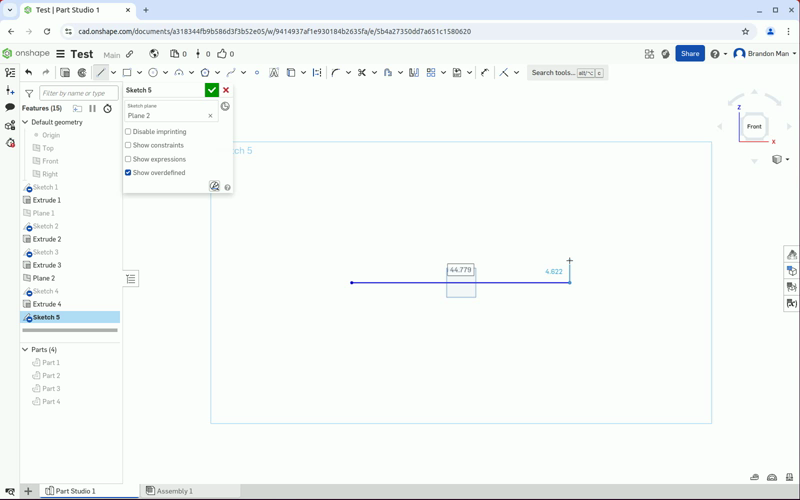
key_up(shift)
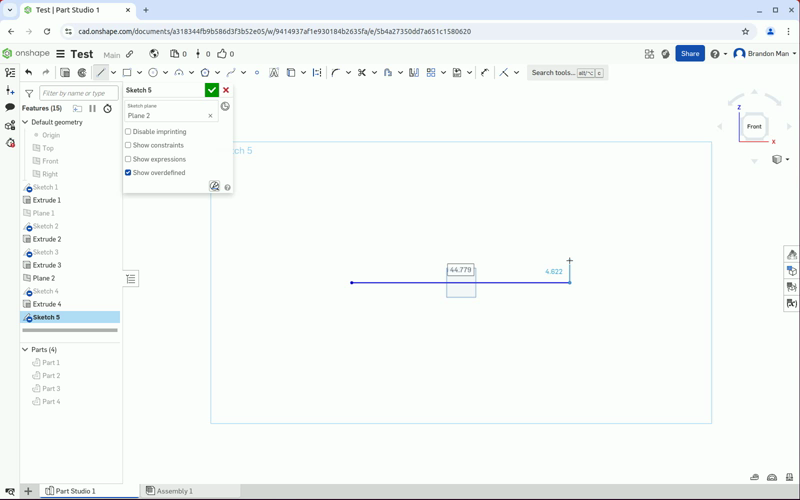
key_down(shift)
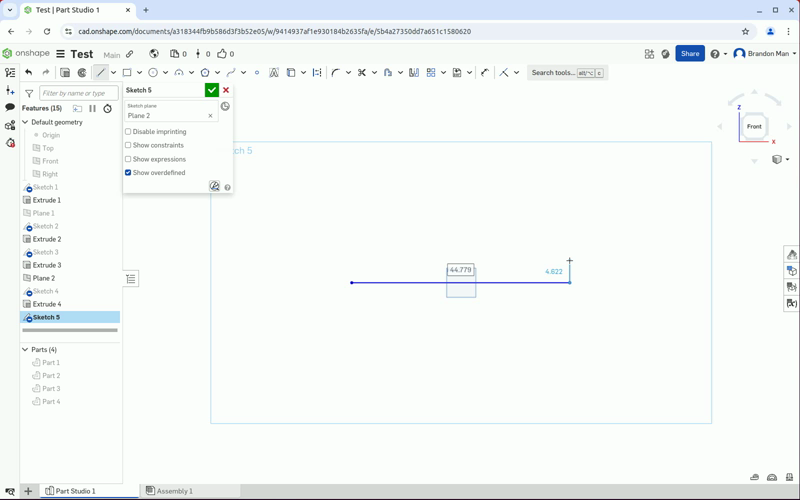
mouse_move(351, 260)
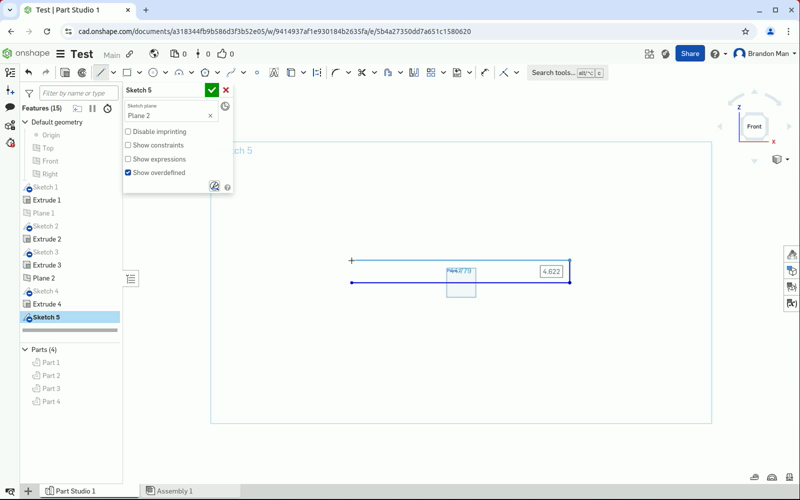
click(351, 260)
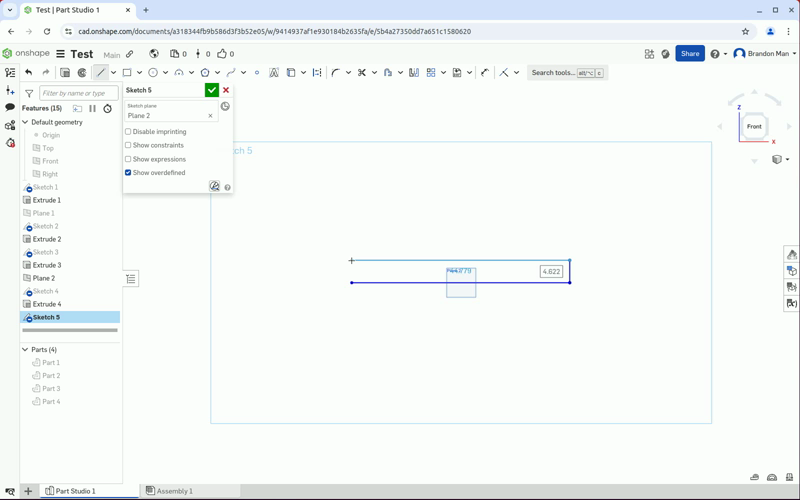
key_up(shift)
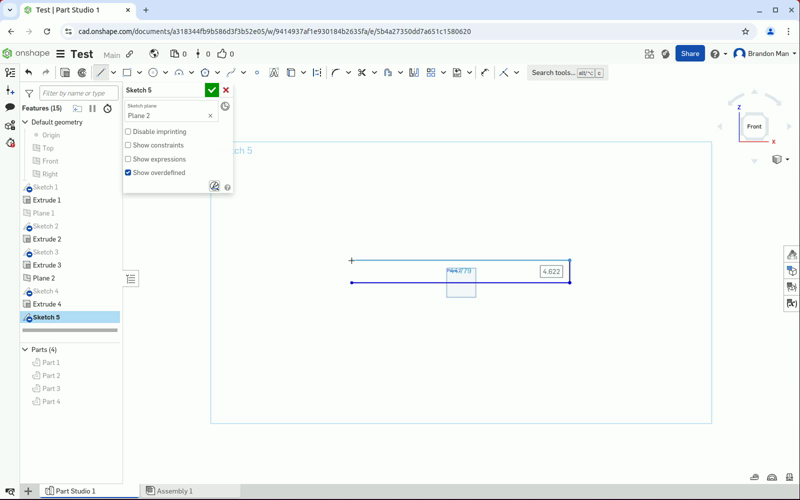
mouse_move(381, 260)
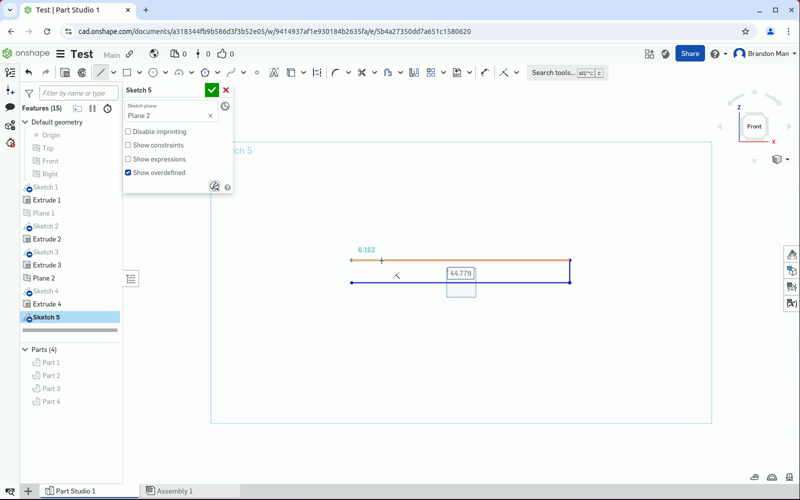
key_down(shift)
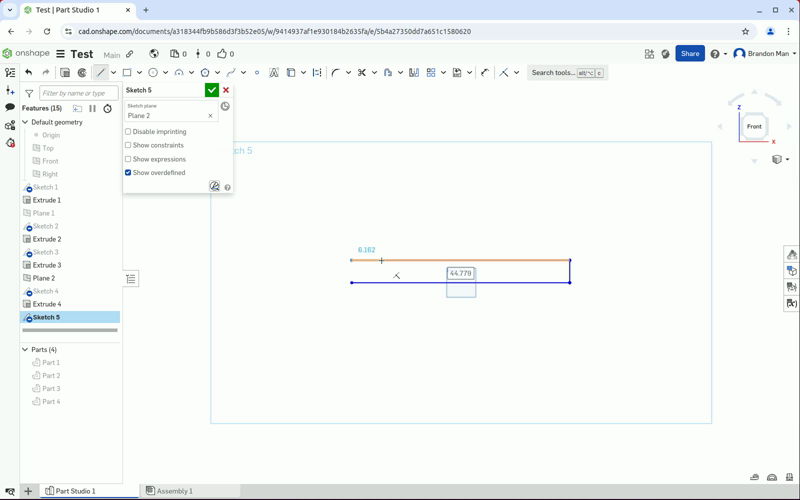
mouse_move(351, 282)
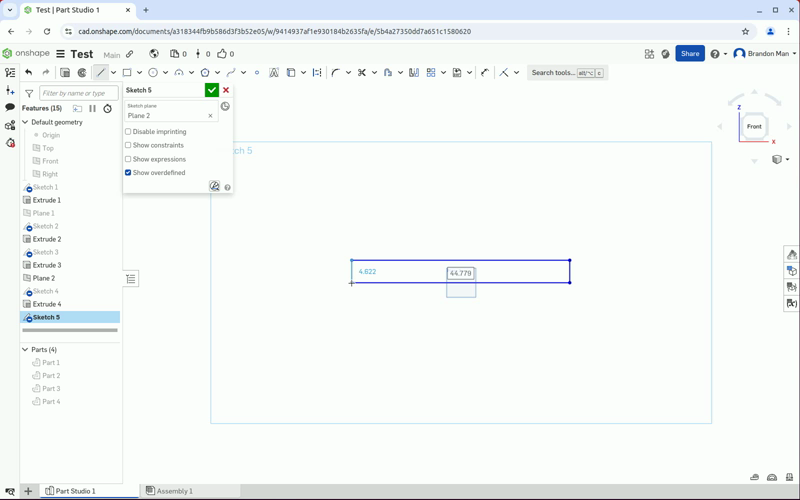
key_up(shift)
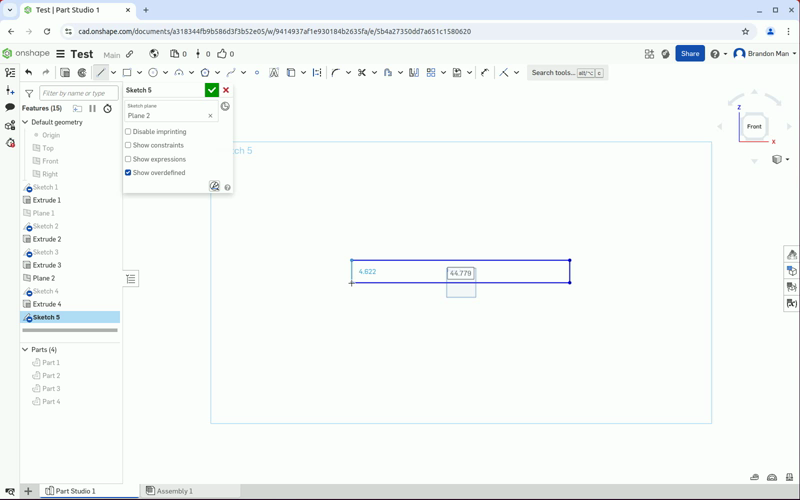
click(351, 282)
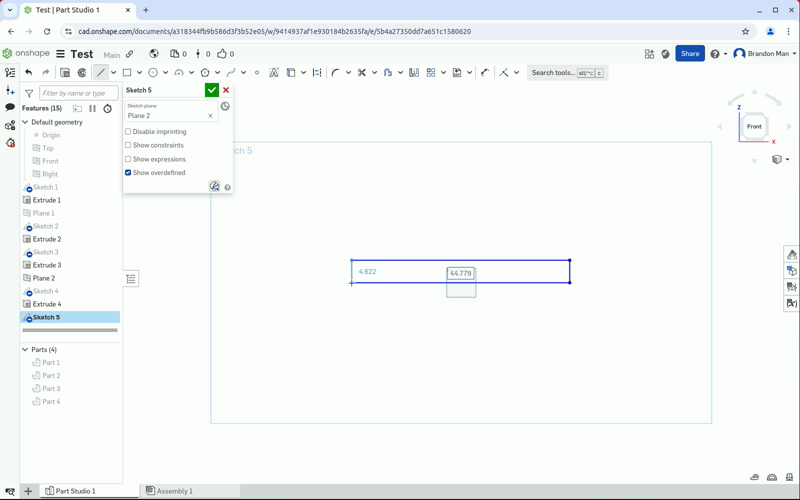
key(esc)
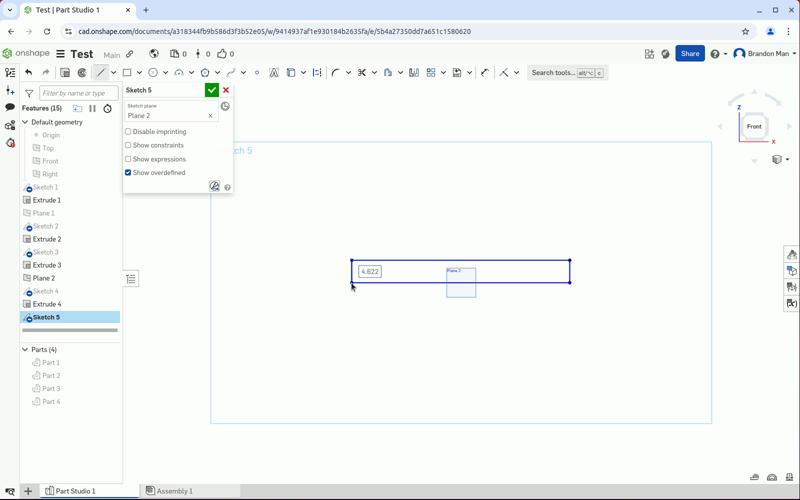
mouse_move(362, 275)
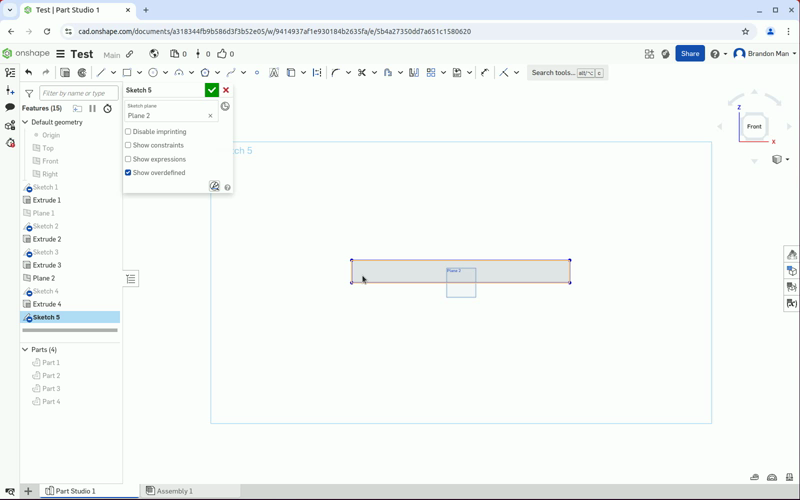
click(362, 275)
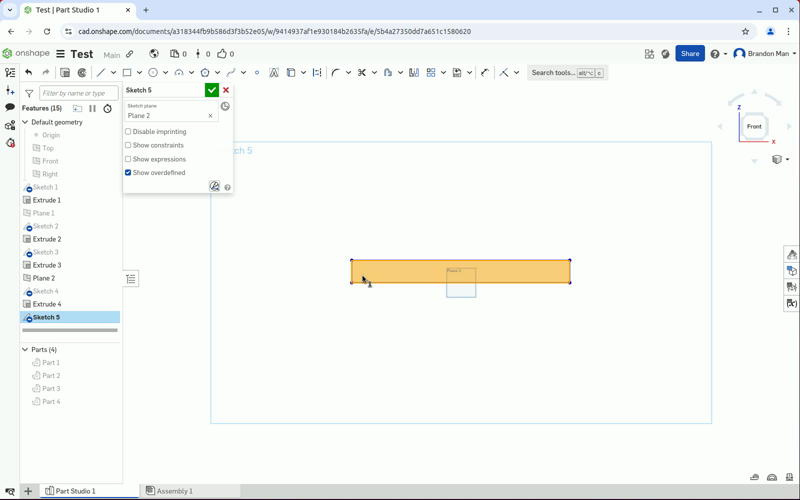
mouse_move(73, 352)
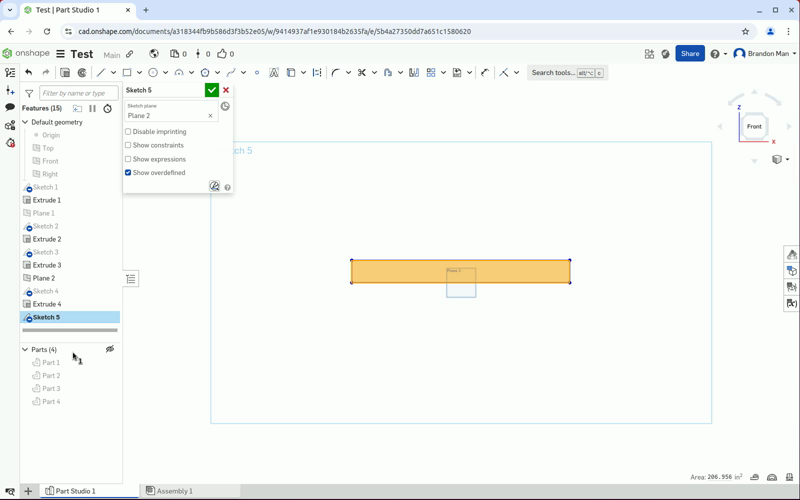
key(shift+y)
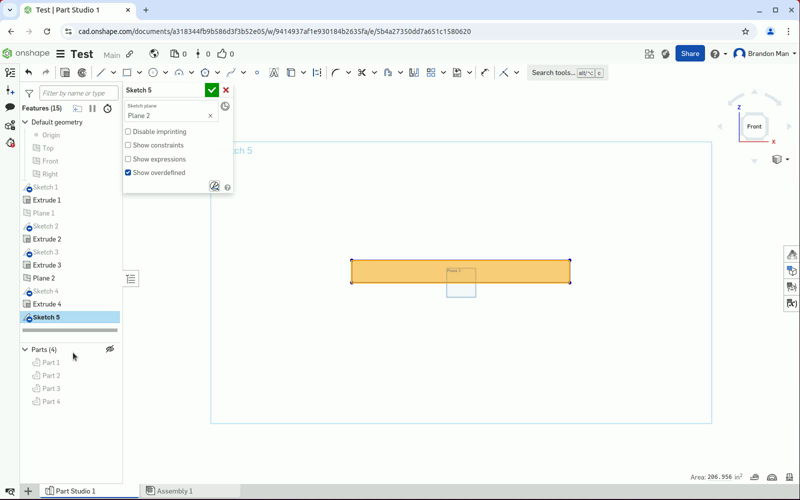
key(shift+e)
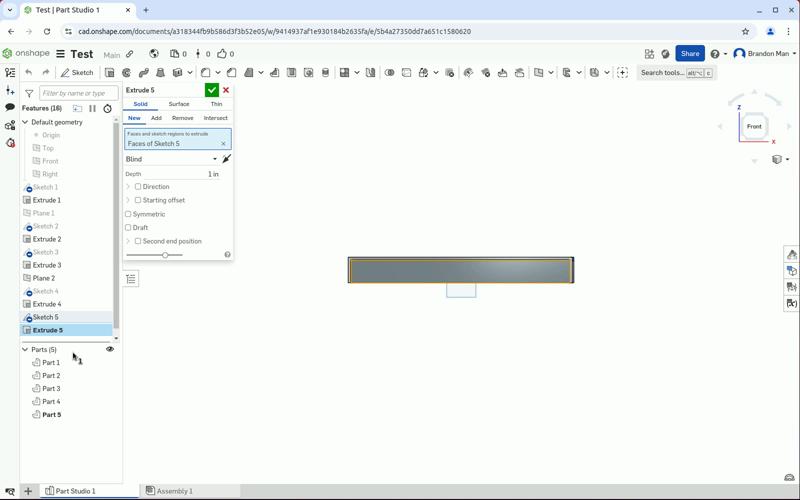
mouse_move(143, 106)
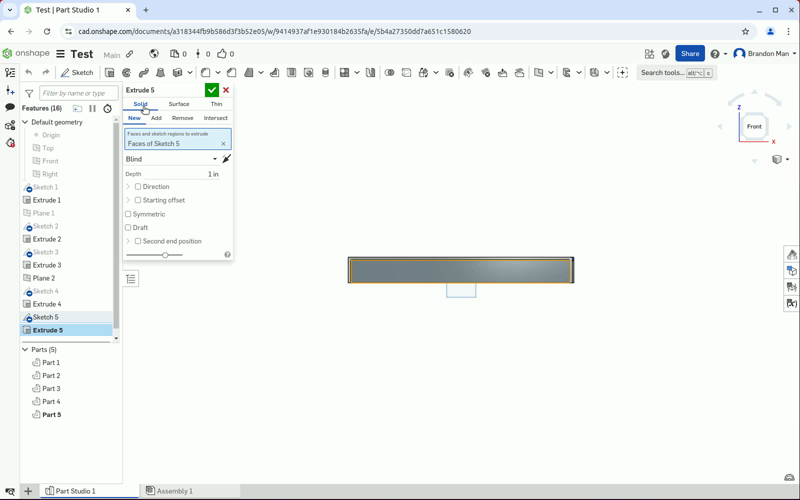
click(143, 106)
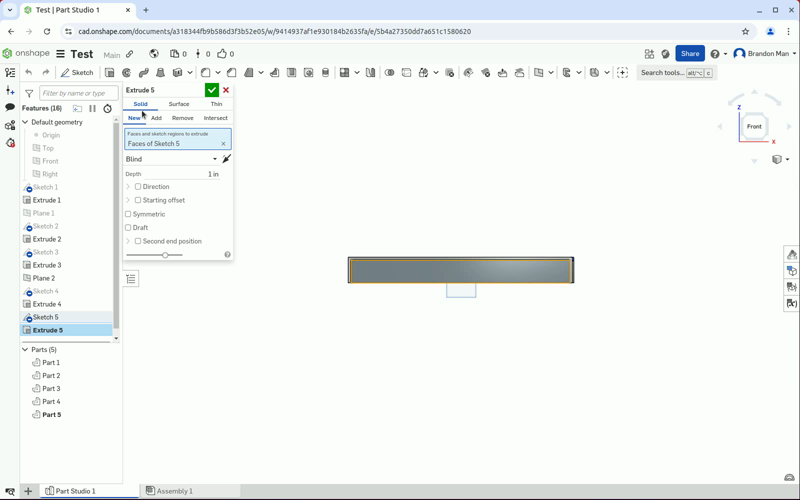
mouse_move(137, 120)
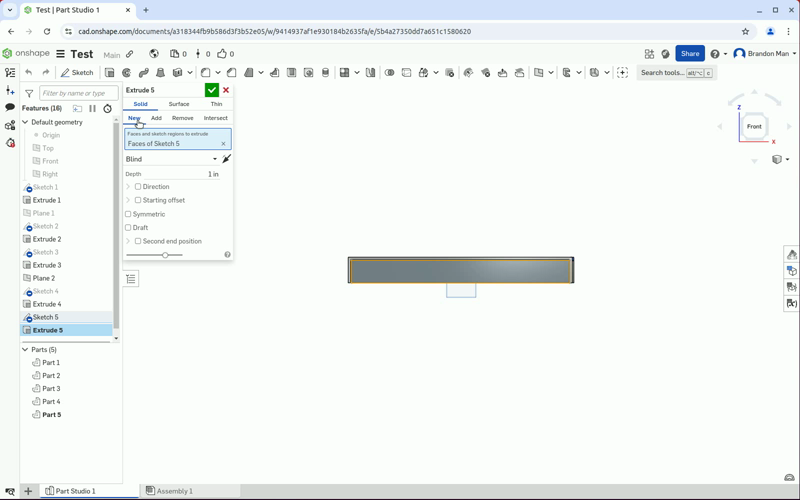
click(137, 120)
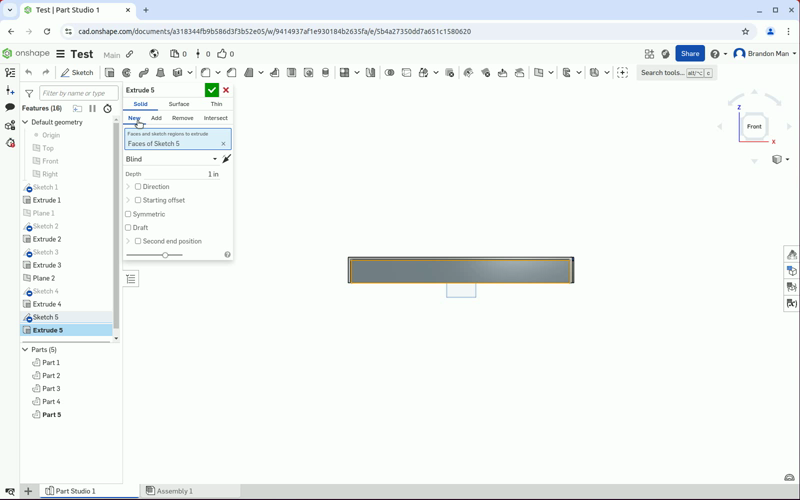
key(tab, 4)
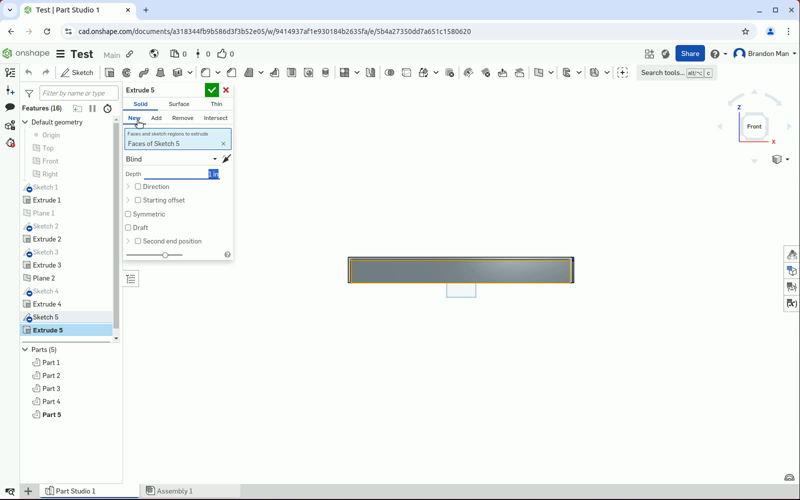
text(0.722)
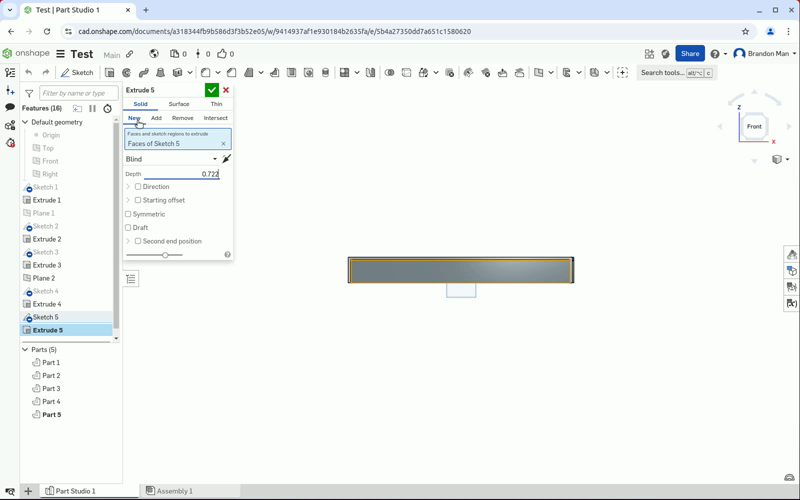
key(enter)
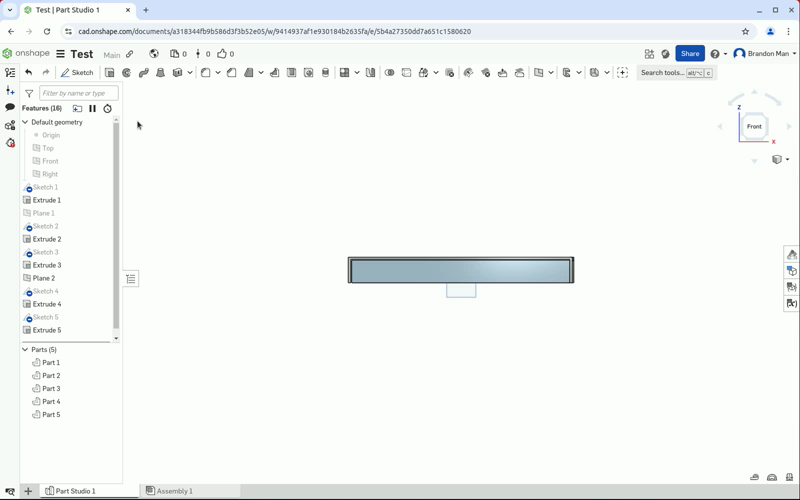
key(shift+h)
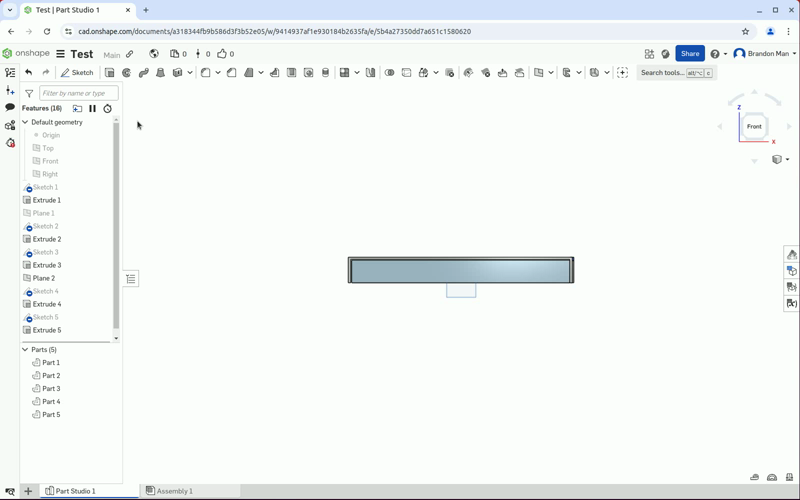
key(shift+h)
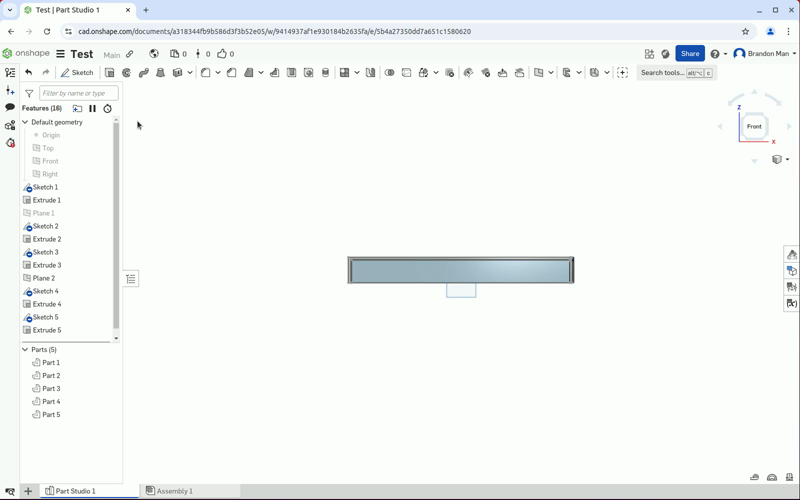
key(shift+7)
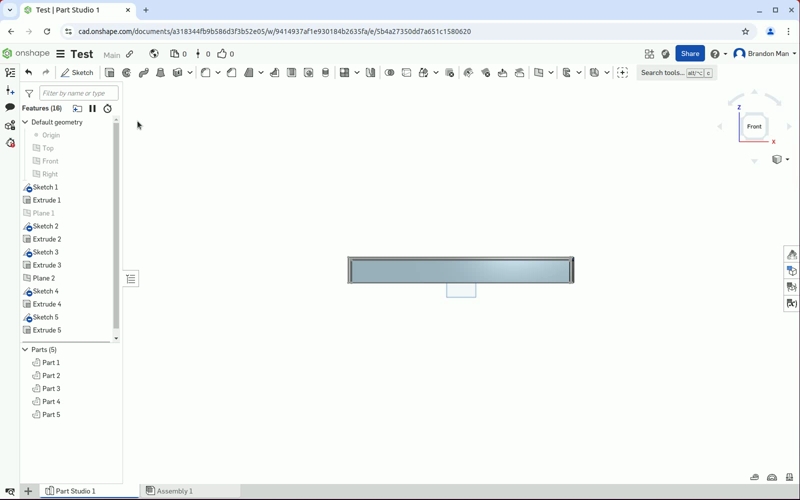
key(left, 2)
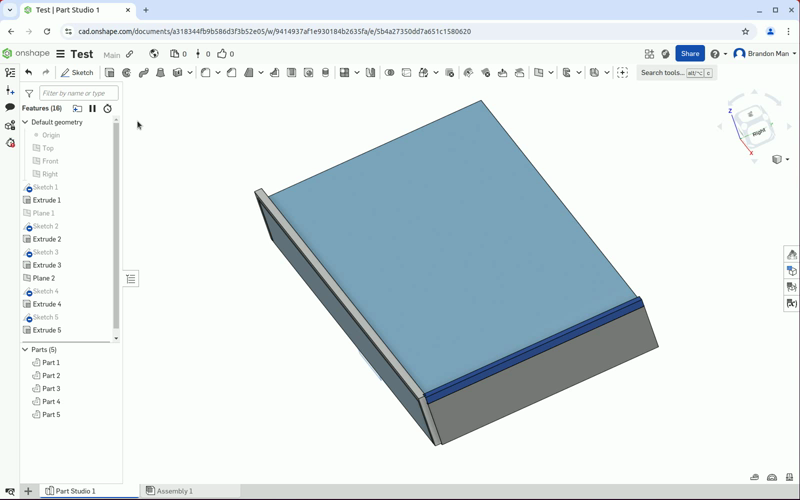
key(down, 2)
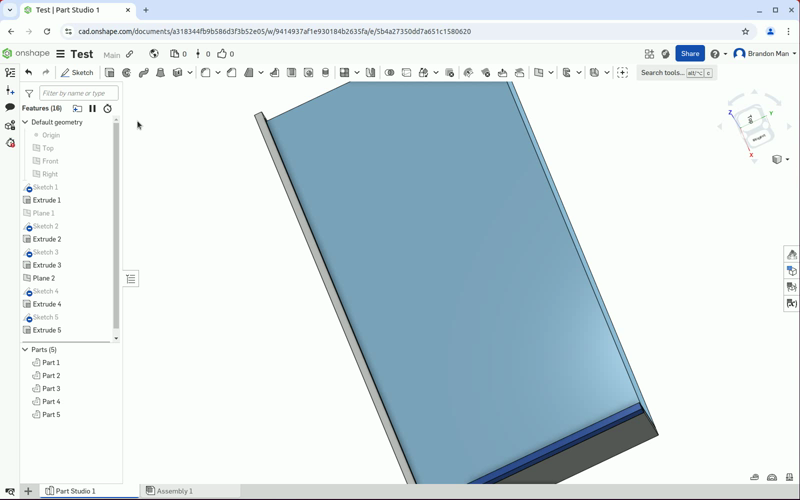
key(up, 2)
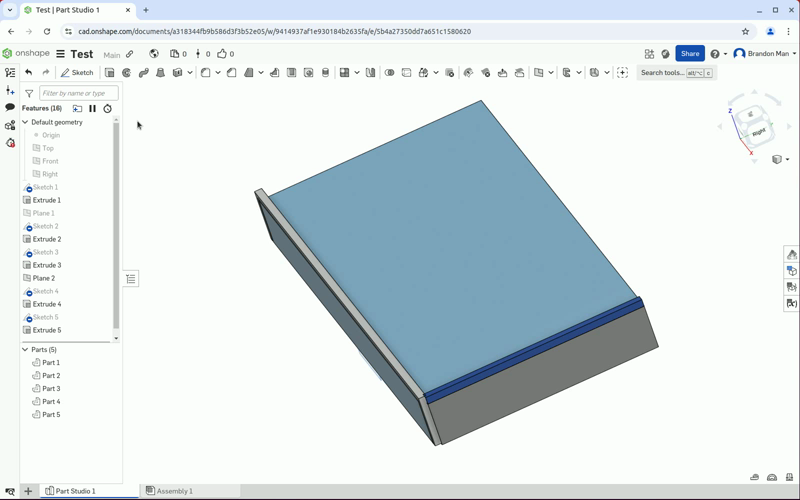
key(right, 2)
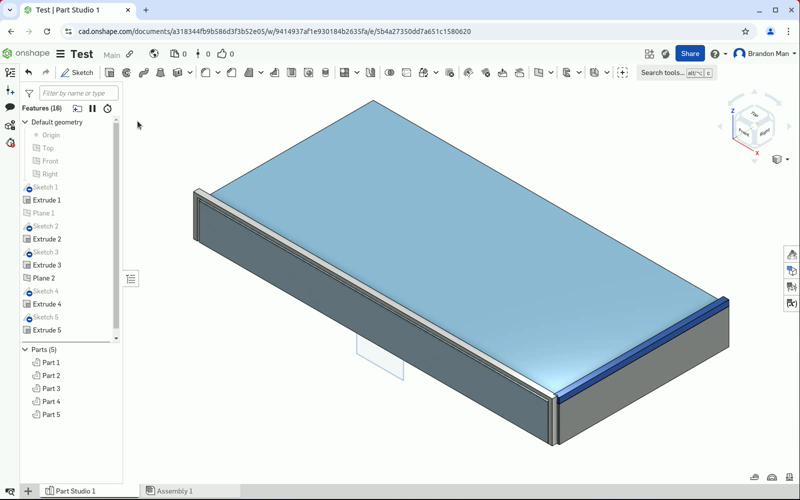
mouse_move(69, 189)
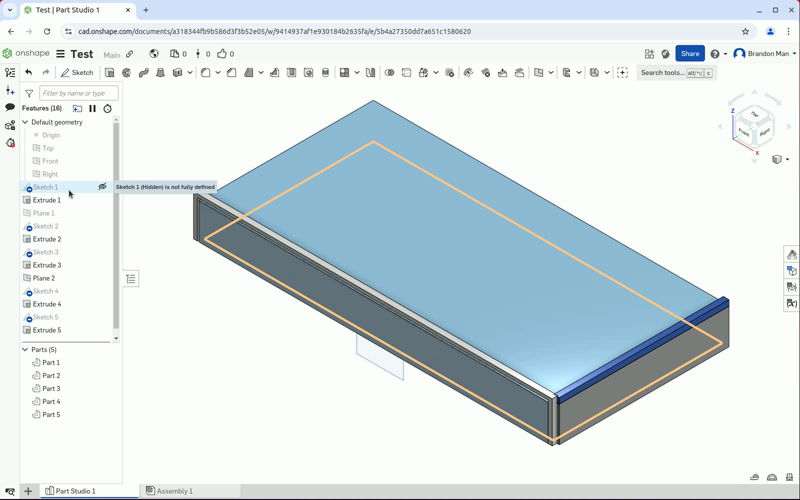
click(69, 189)